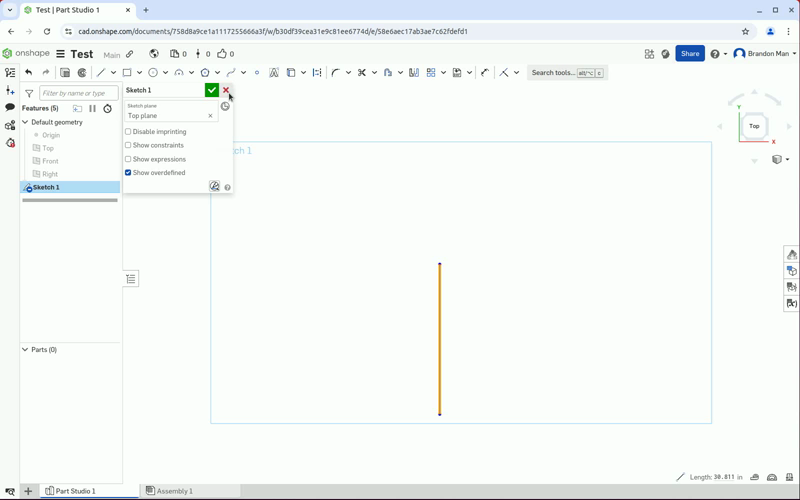
key(shift+h)
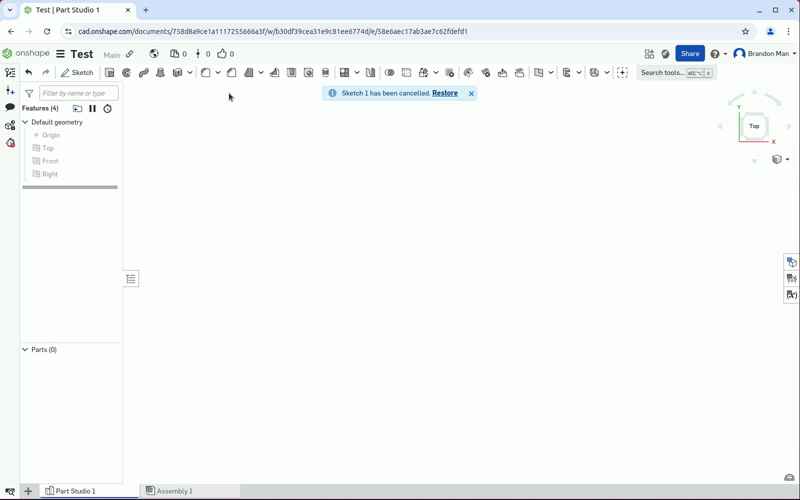
mouse_move(73, 352)
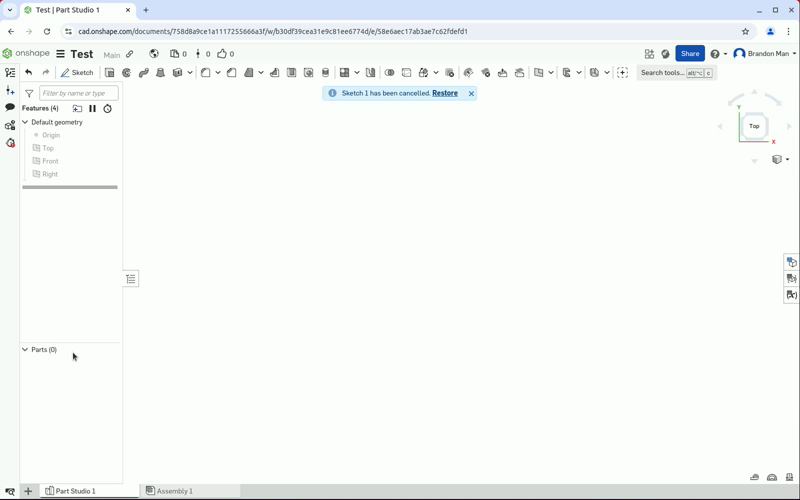
key(y)
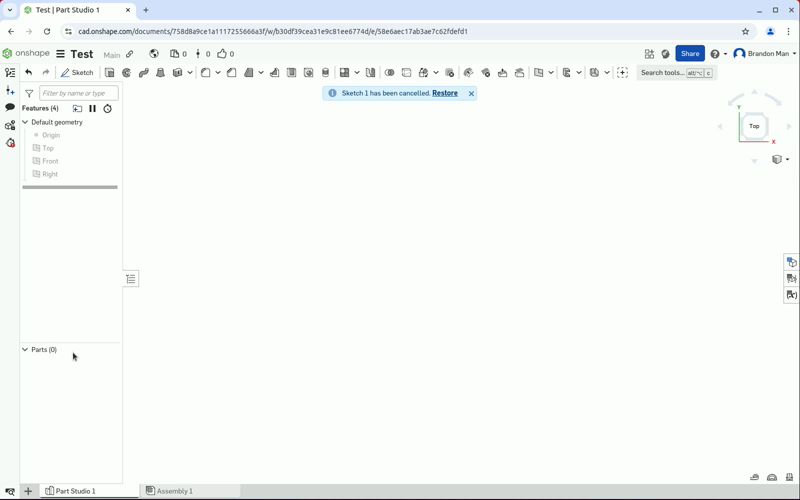
key(shift+p)
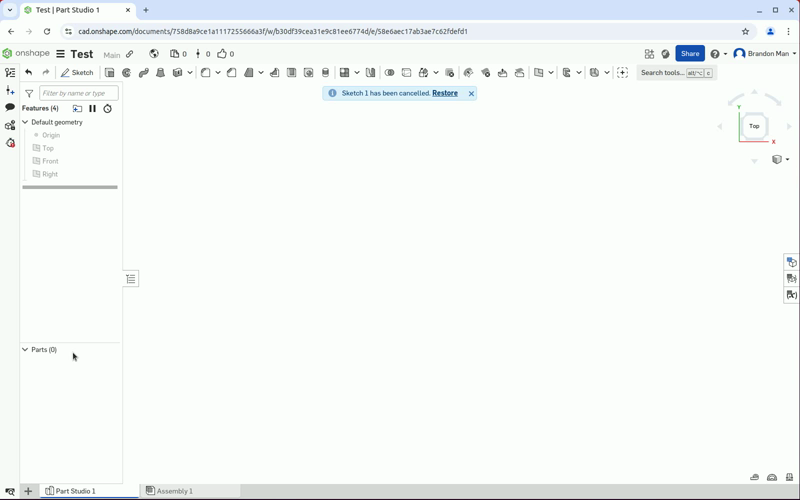
key(space)
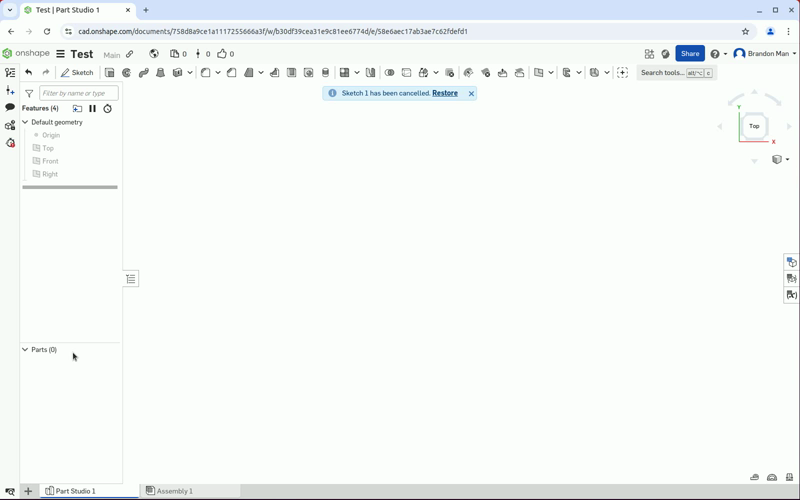
key_down(shift)
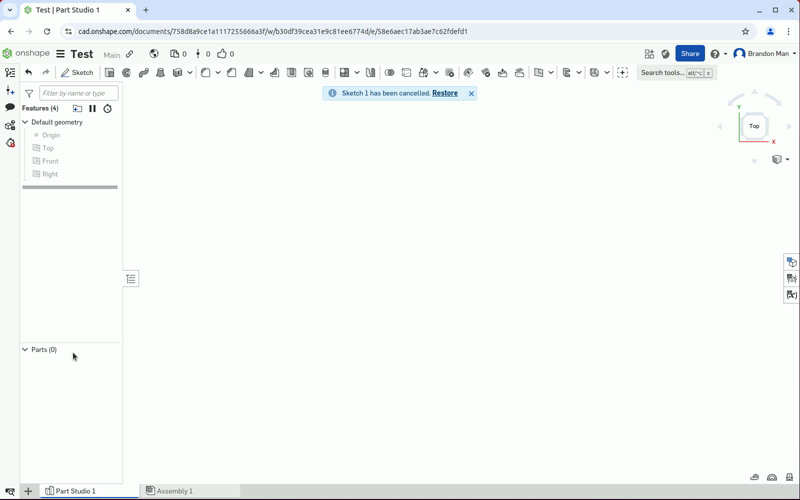
key(up)
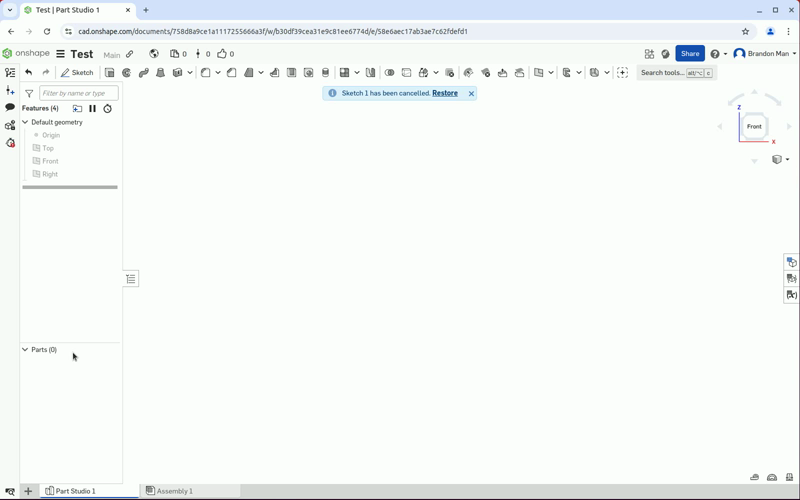
key_up(shift)
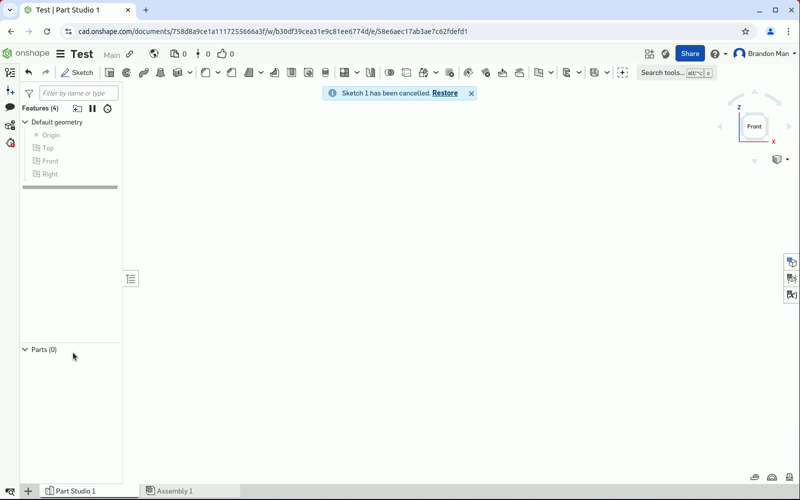
key(space)
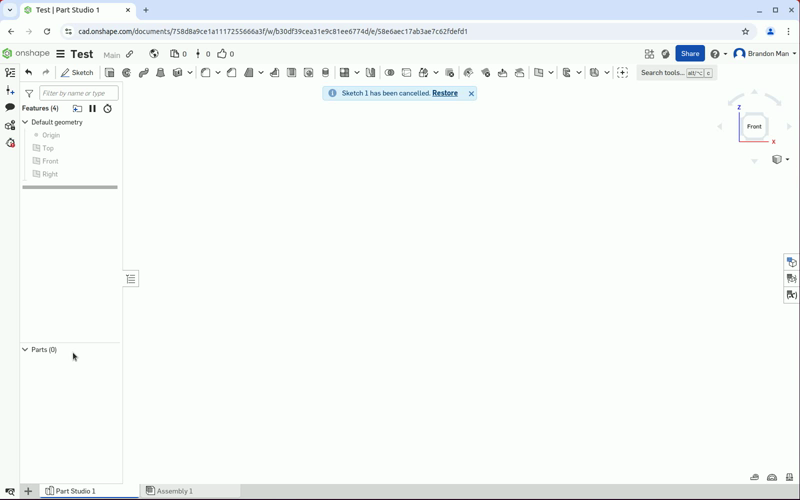
key_down(shift)
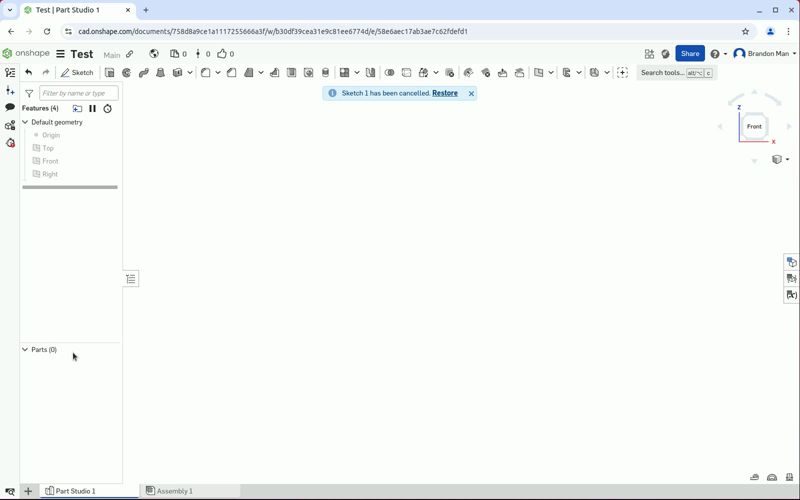
key(left)
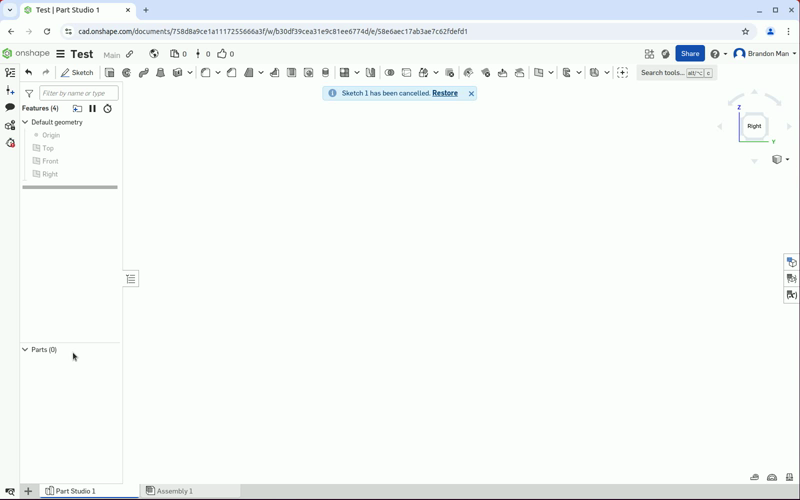
key_up(shift)
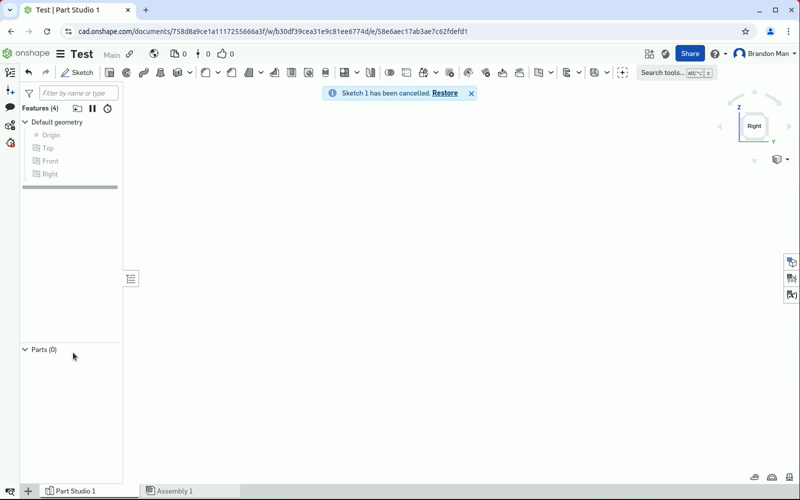
mouse_move(73, 352)
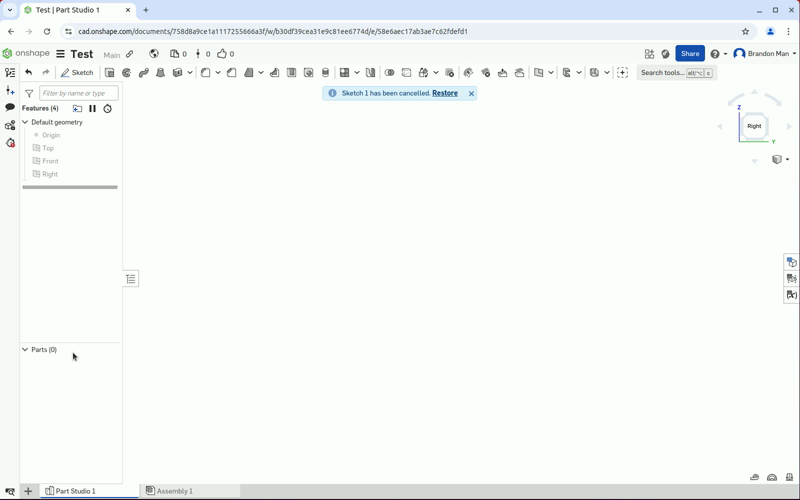
key(shift+y)
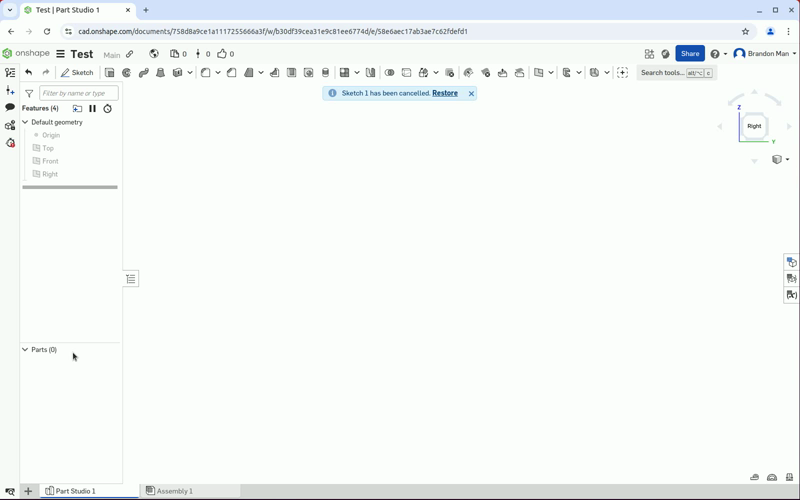
key(shift+s)
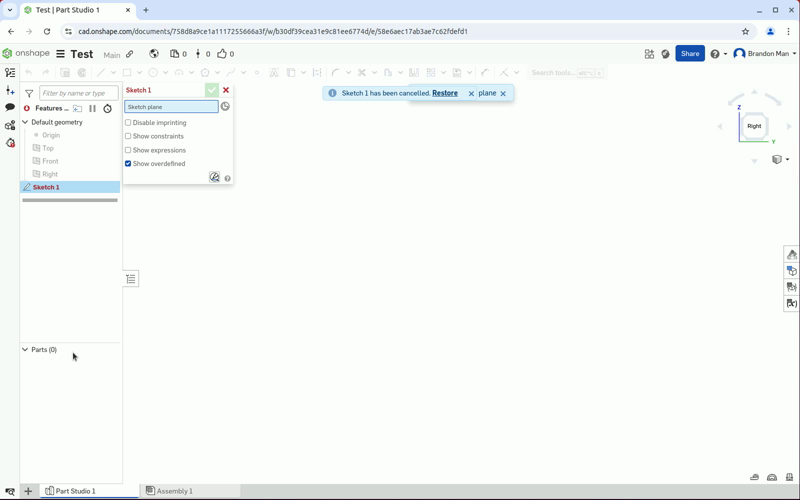
mouse_move(73, 176)
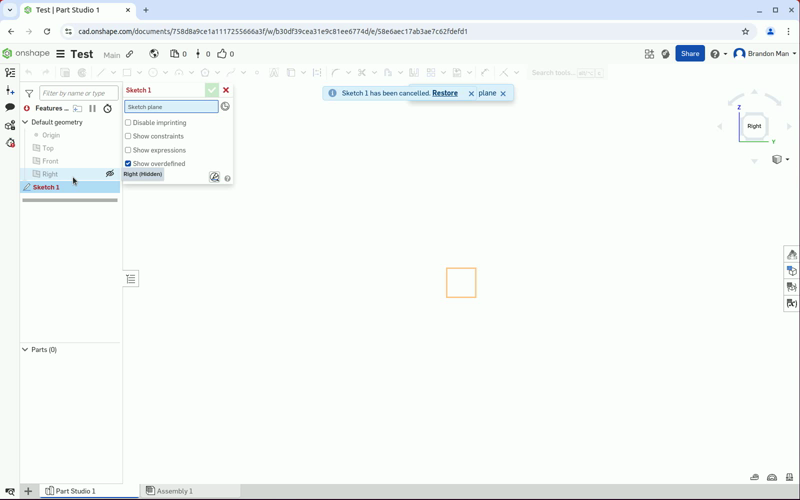
click(73, 176)
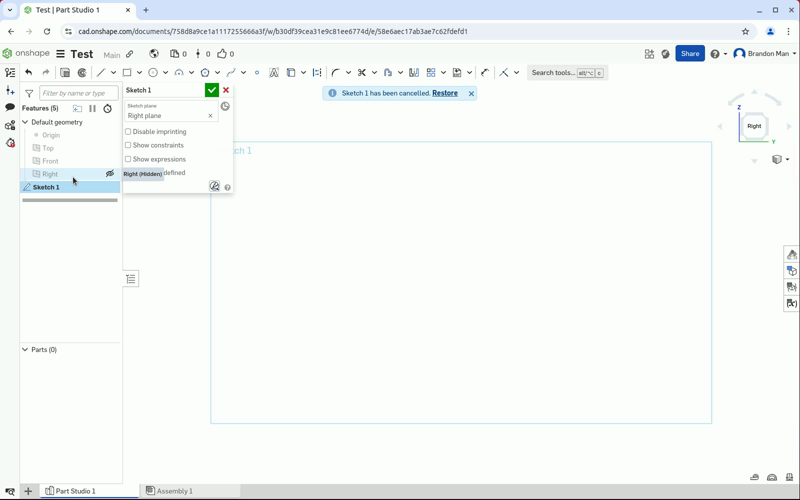
mouse_move(73, 352)
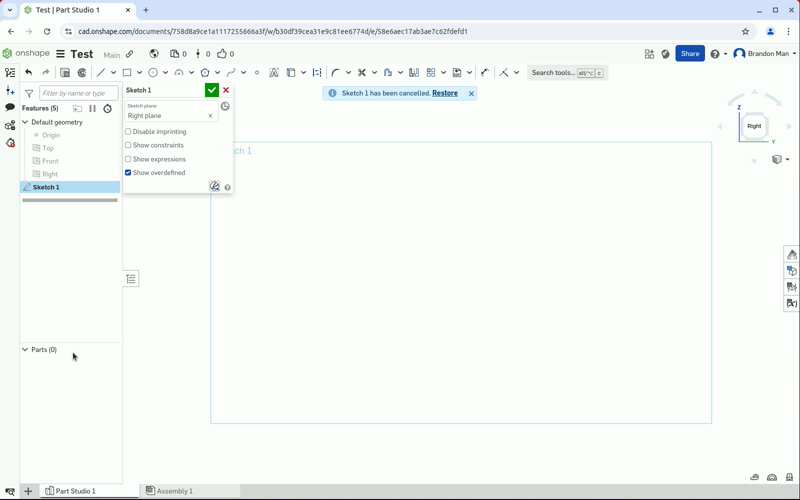
key(y)
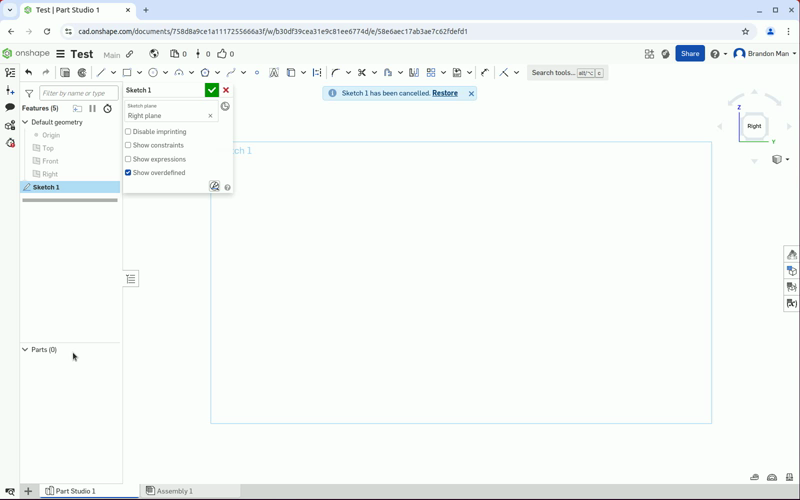
key(l)
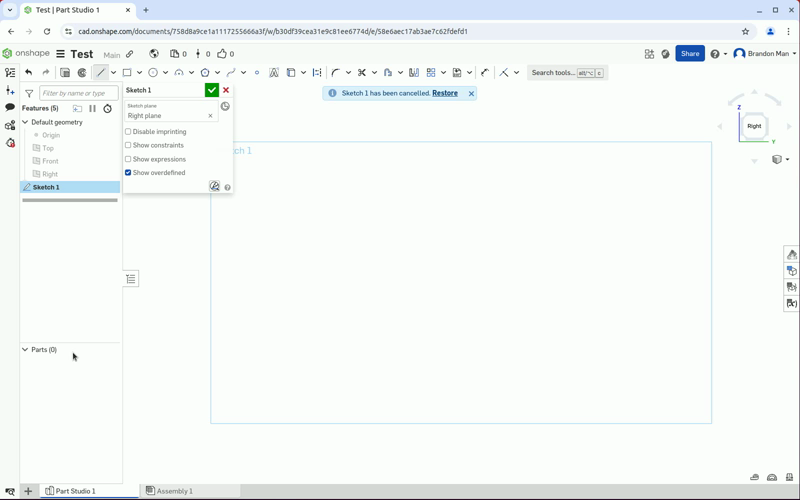
key_down(shift)
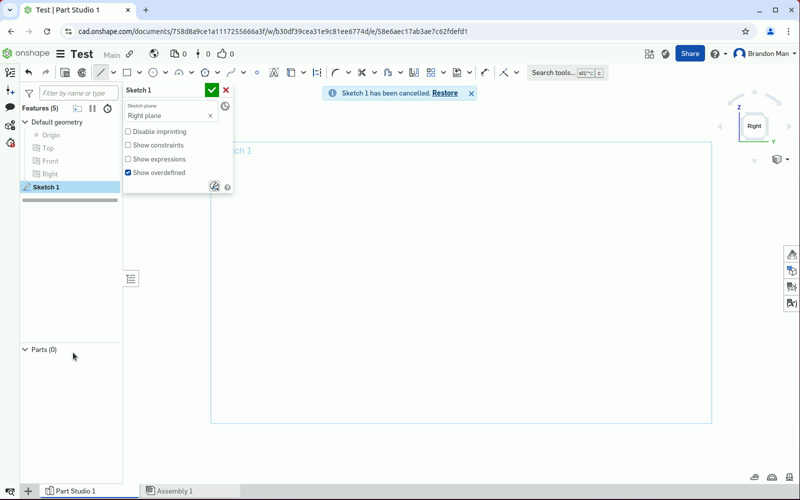
mouse_move(348, 291)
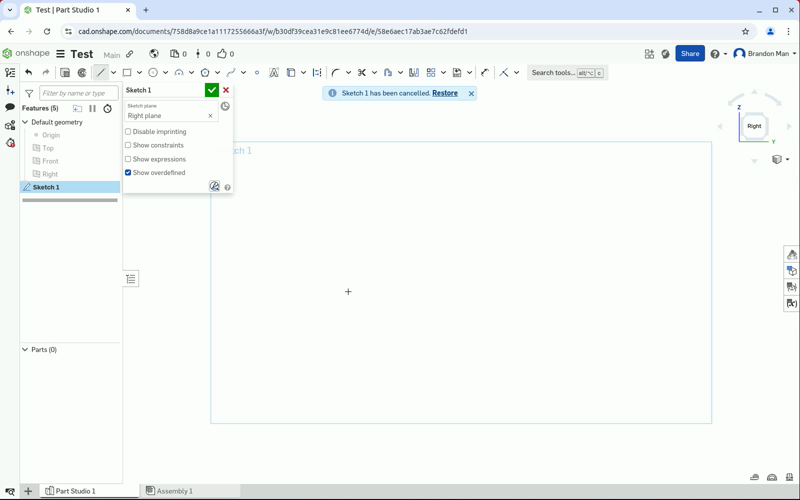
click(348, 291)
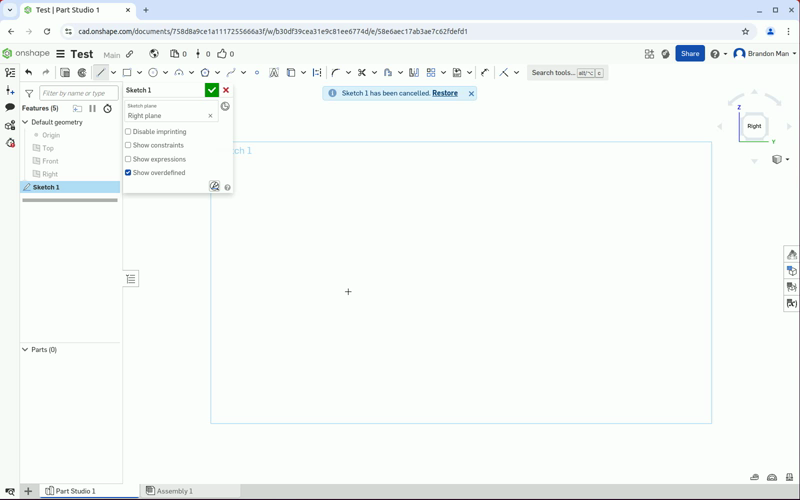
key_up(shift)
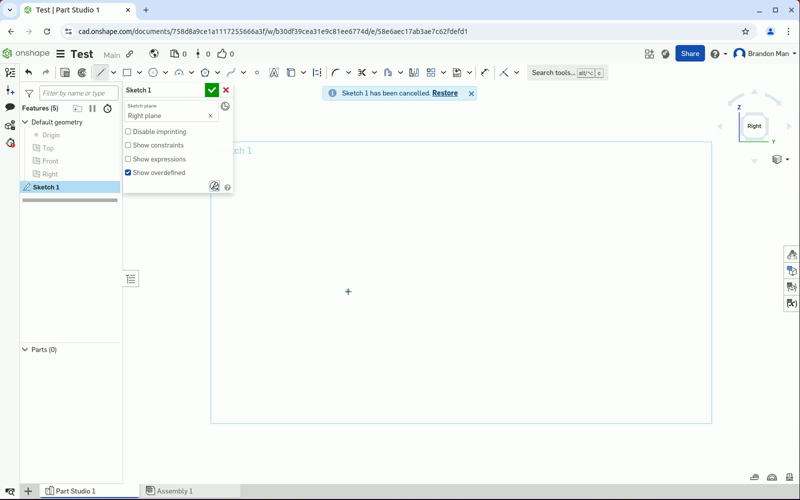
key_down(shift)
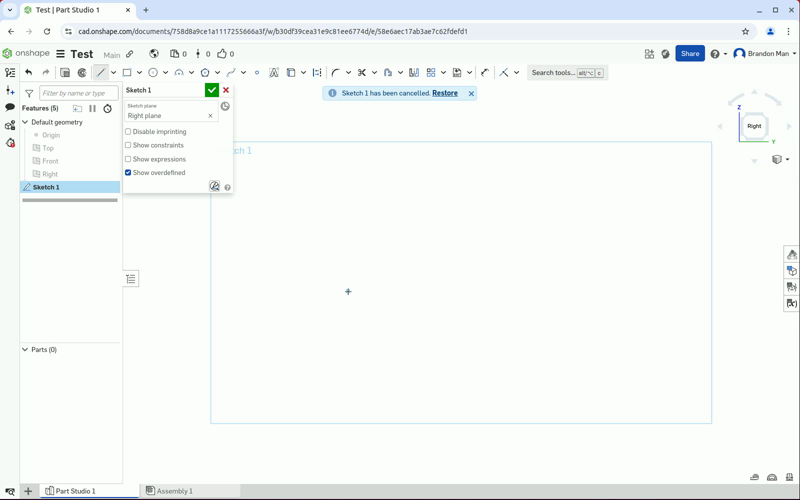
mouse_move(572, 291)
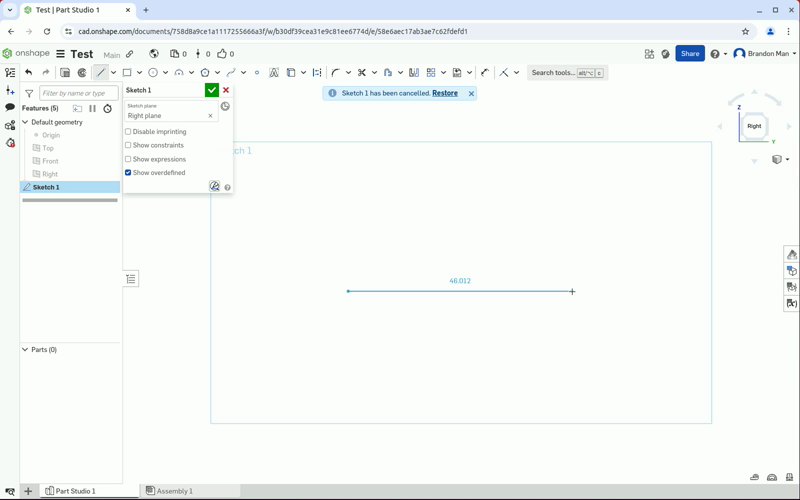
click(572, 291)
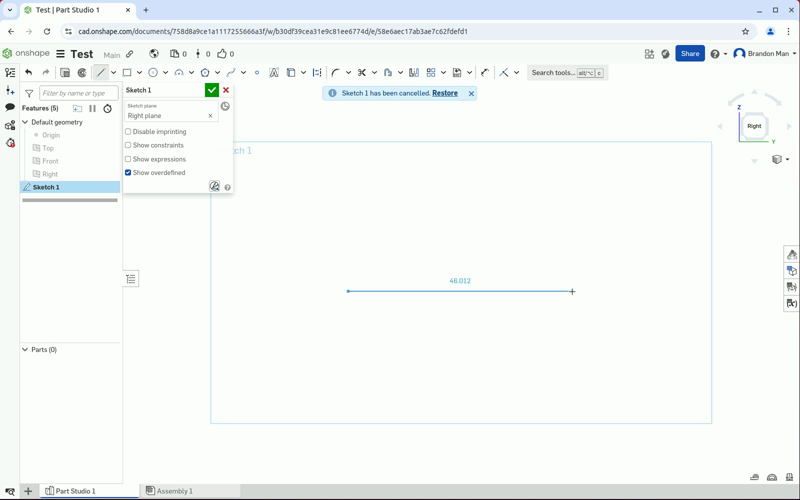
key_up(shift)
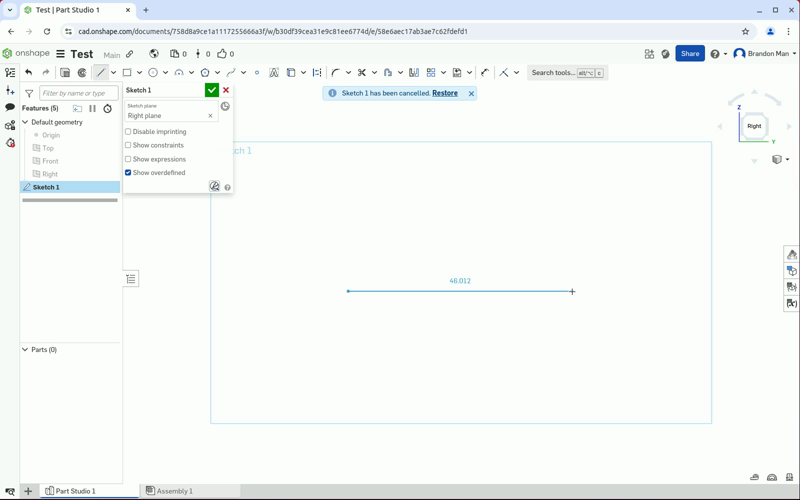
key_down(shift)
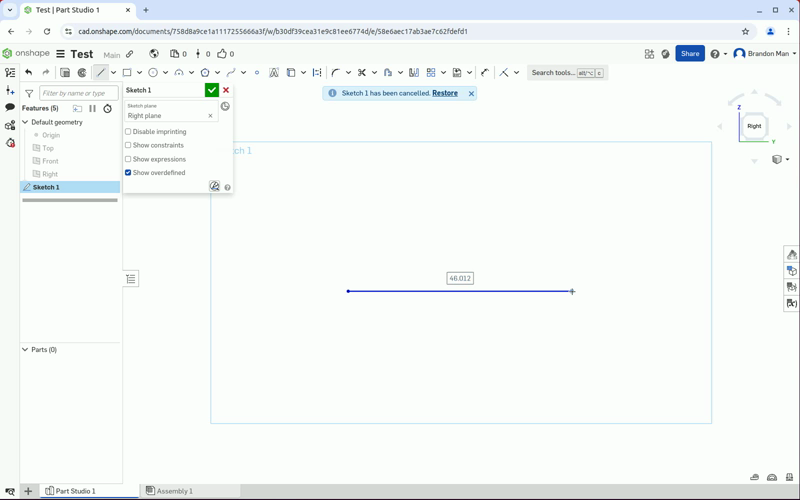
mouse_move(589, 291)
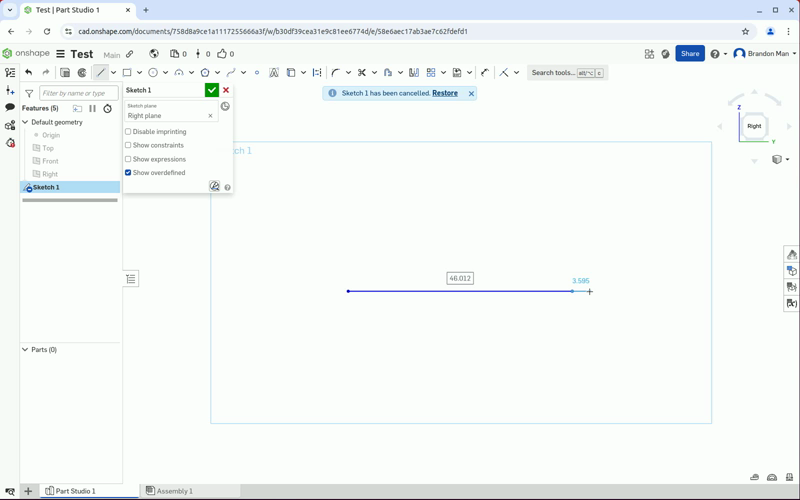
mouse_move(572, 274)
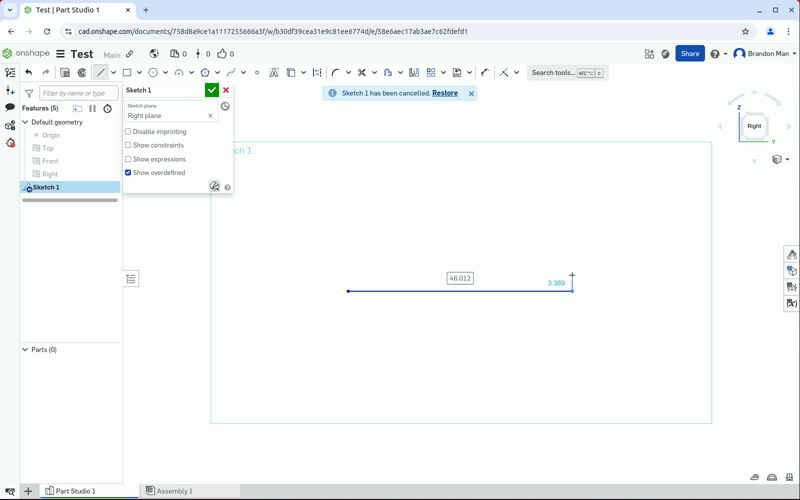
click(572, 274)
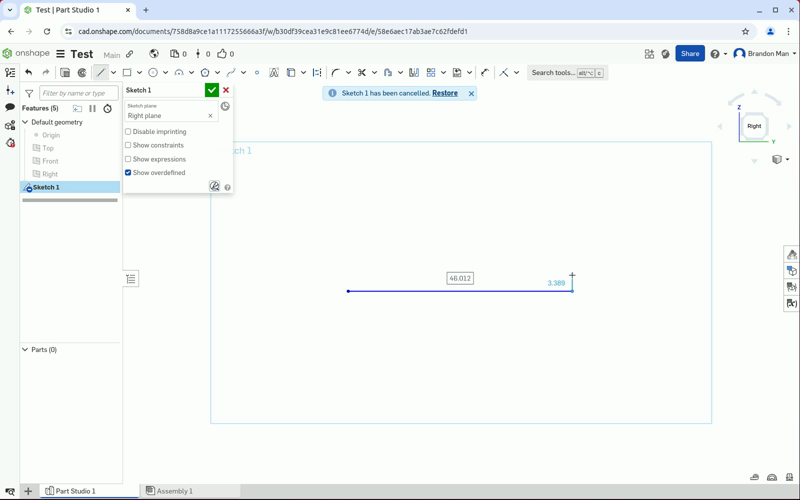
key_up(shift)
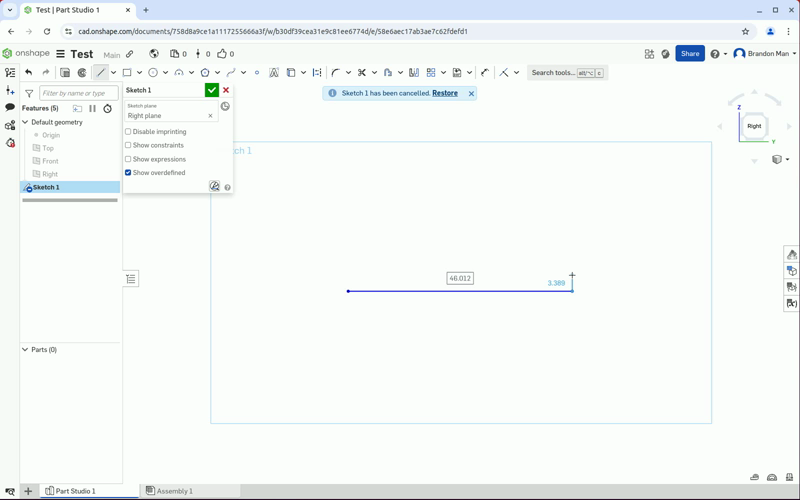
key_down(shift)
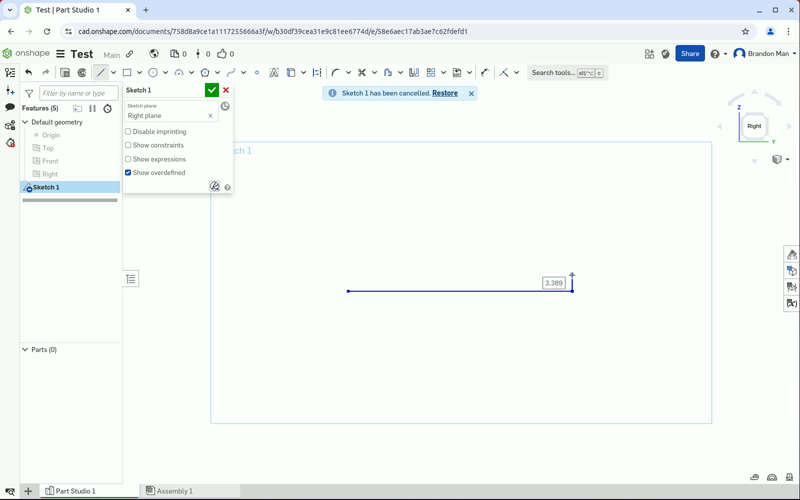
mouse_move(348, 274)
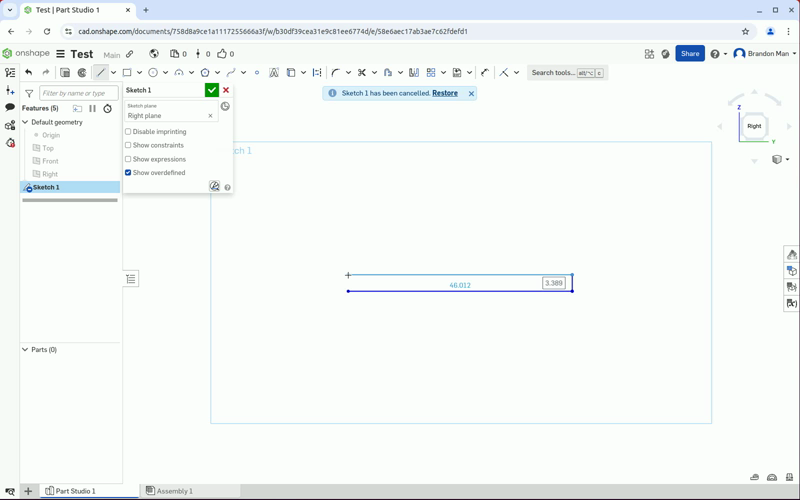
click(348, 274)
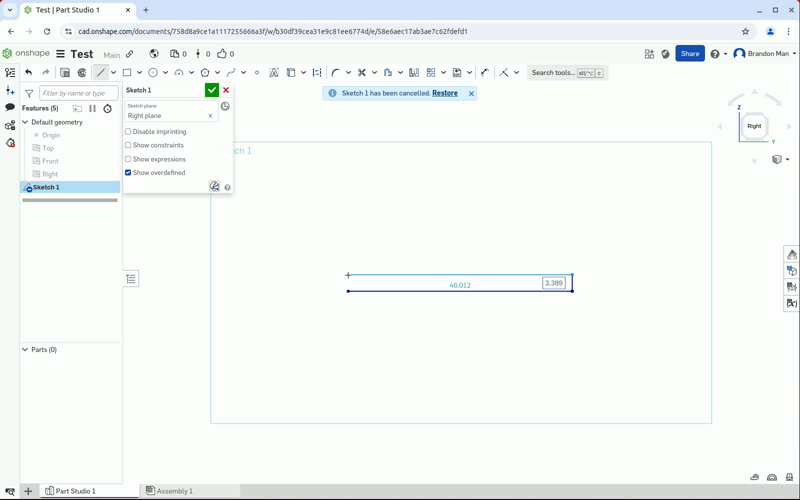
key_up(shift)
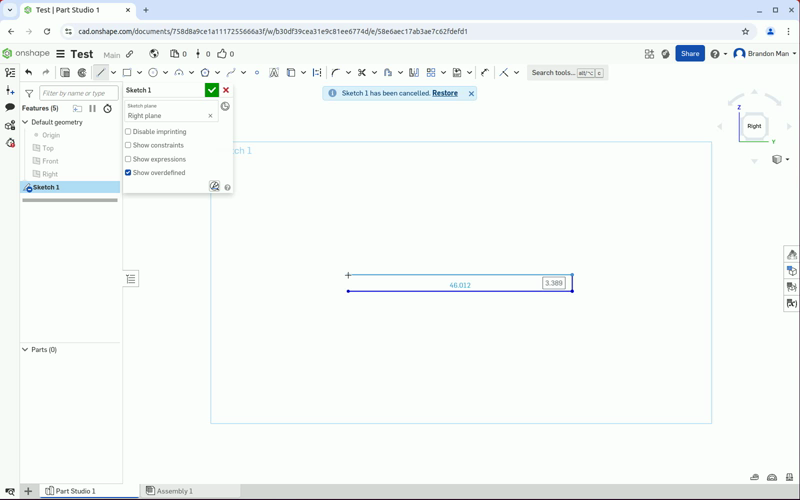
mouse_move(378, 274)
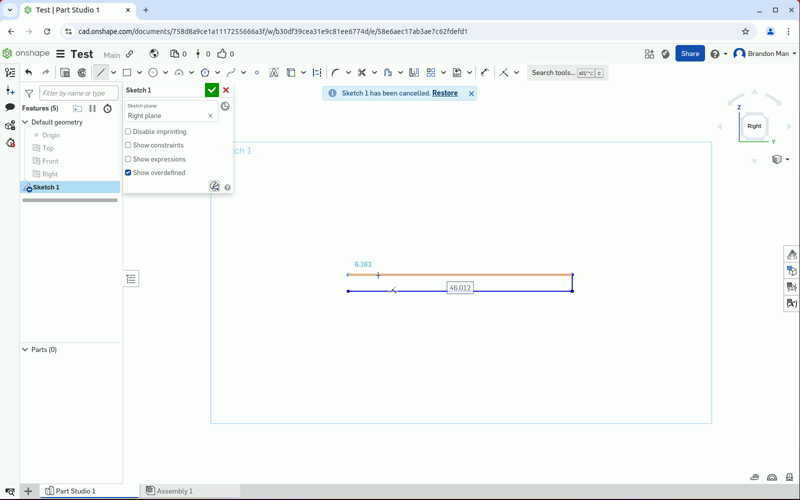
key_down(shift)
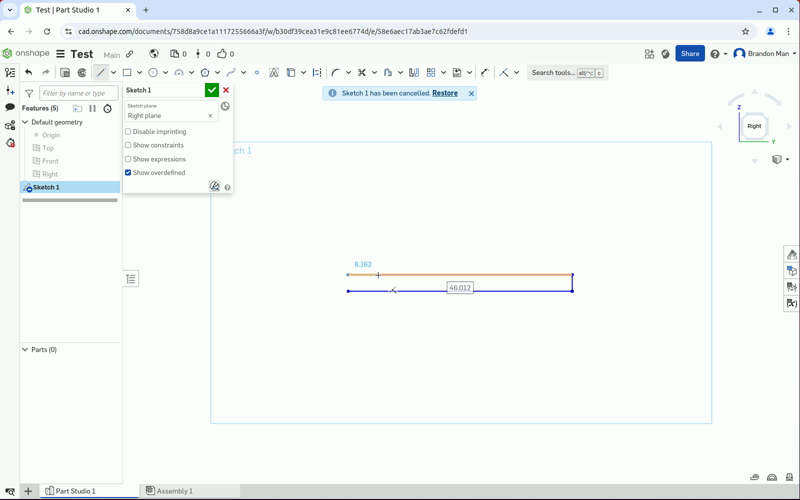
mouse_move(348, 291)
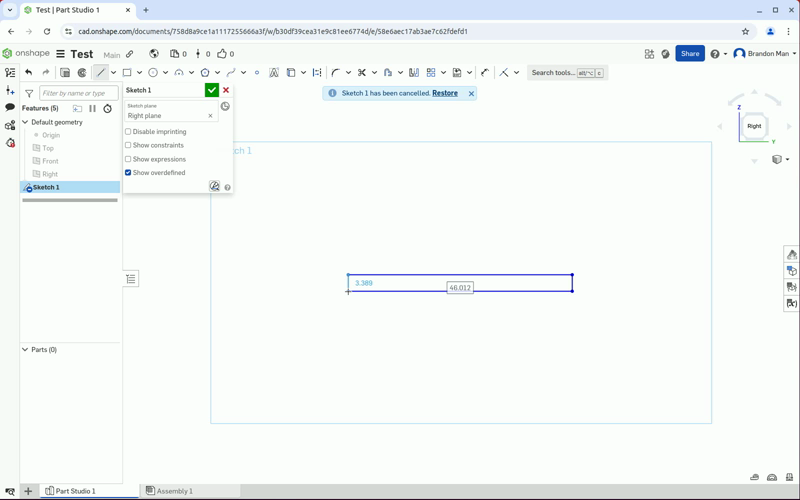
key_up(shift)
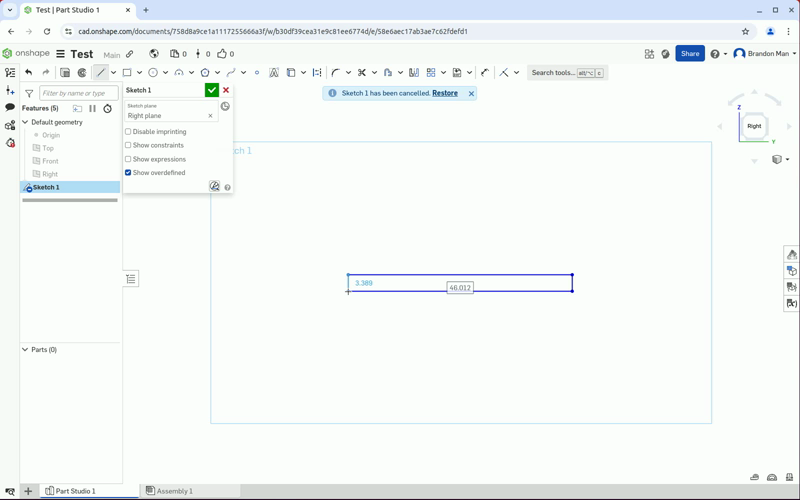
click(348, 291)
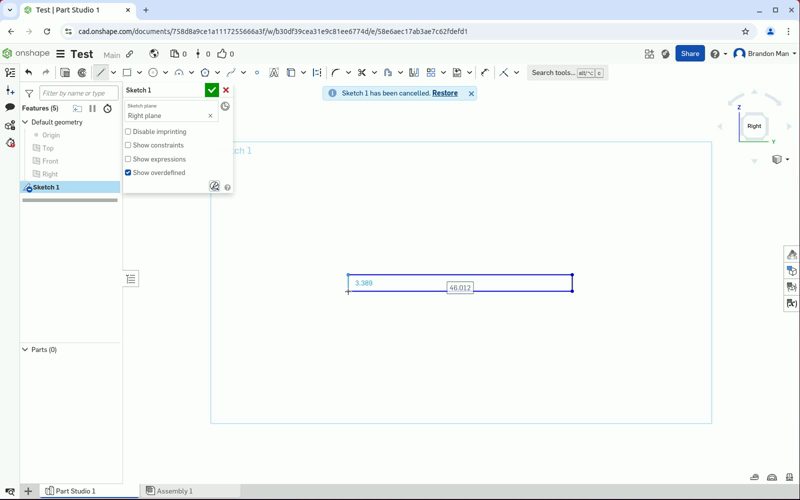
key(esc)
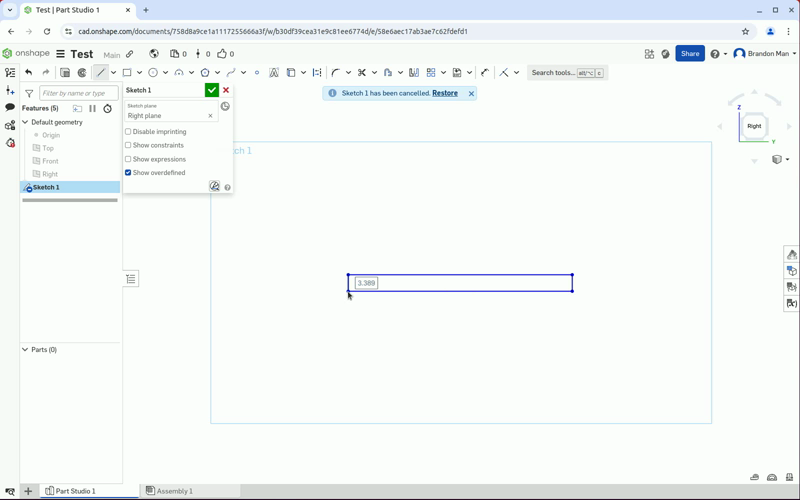
mouse_move(521, 281)
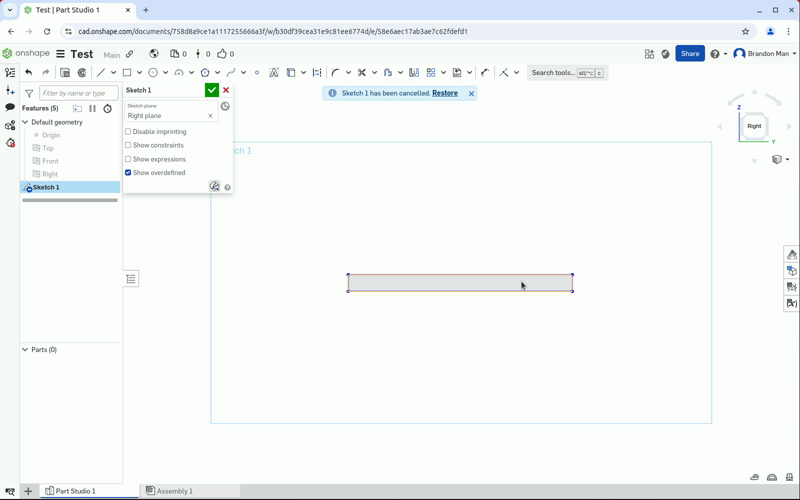
click(521, 281)
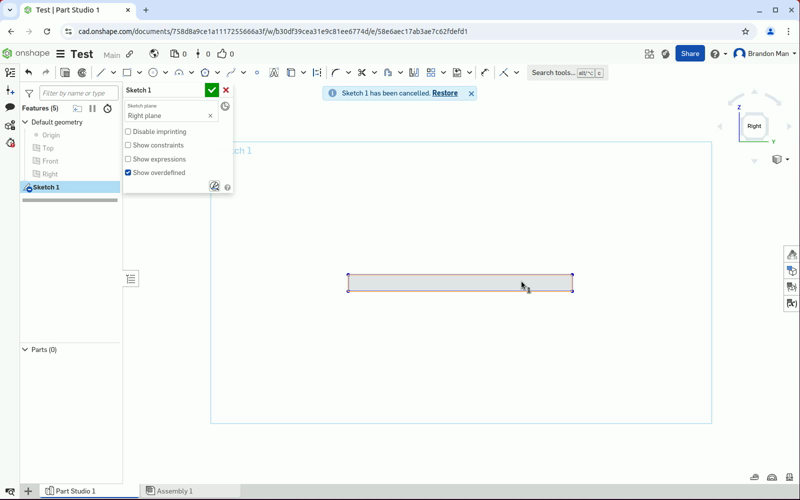
mouse_move(73, 352)
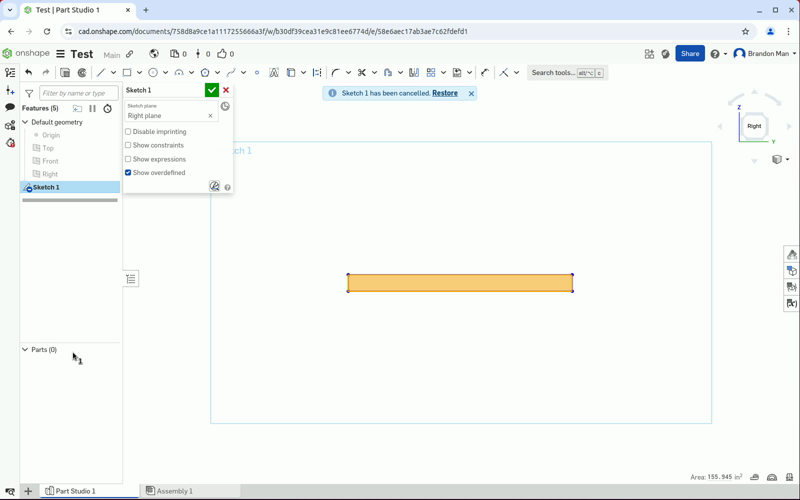
key(shift+y)
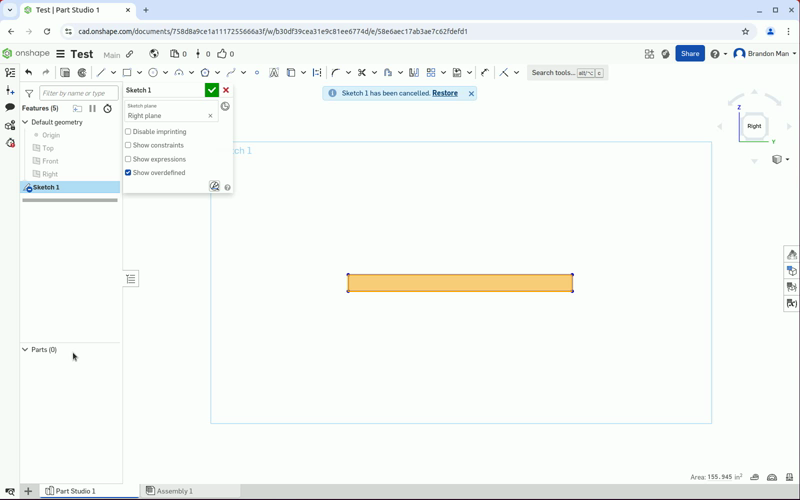
key(shift+e)
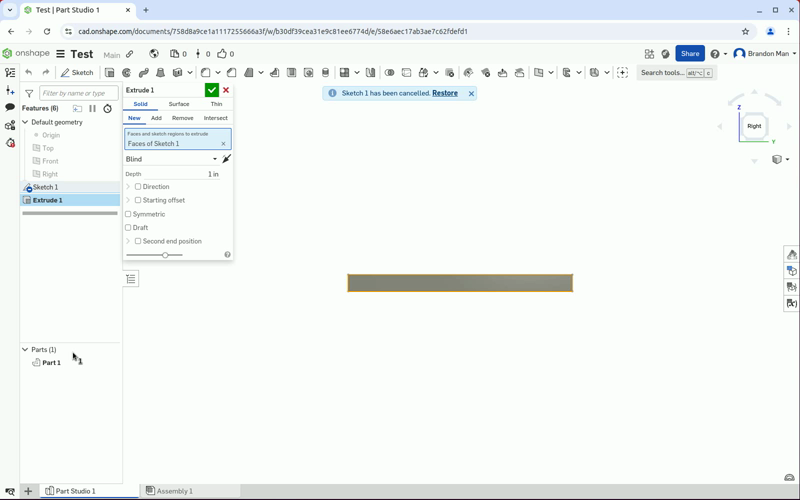
mouse_move(143, 106)
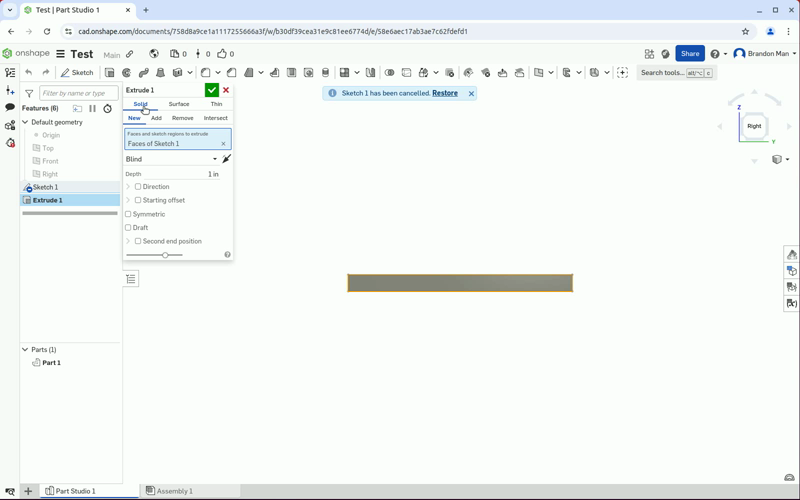
click(143, 106)
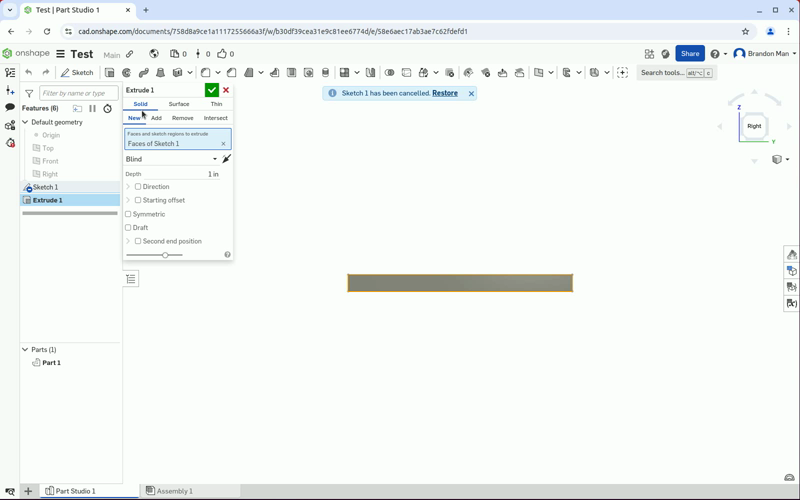
mouse_move(137, 120)
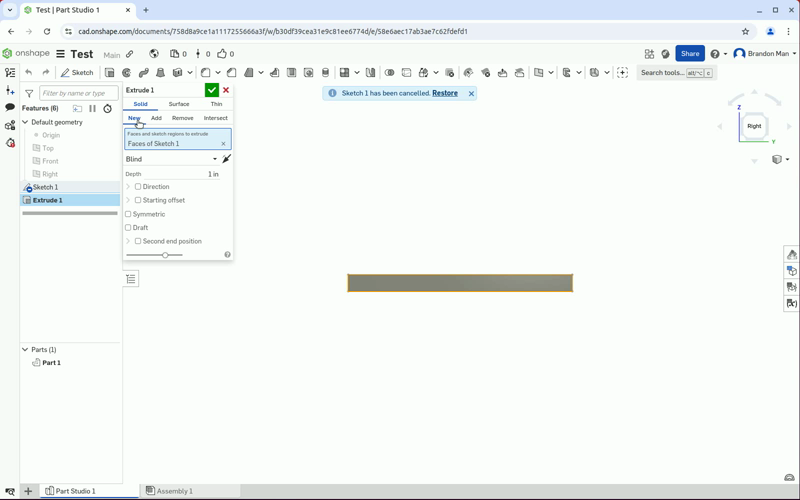
click(137, 120)
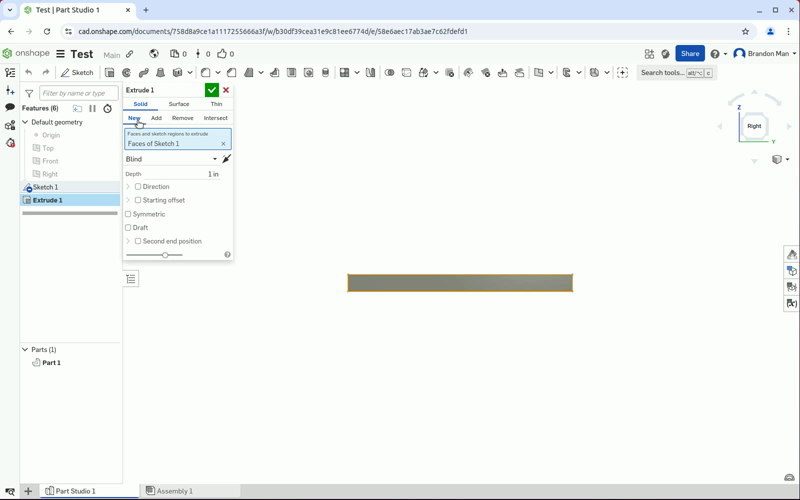
key(tab, 4)
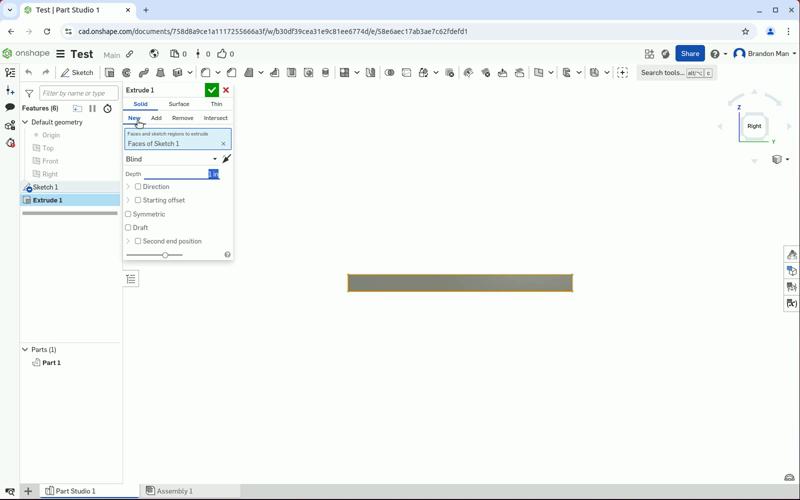
text(1.204)
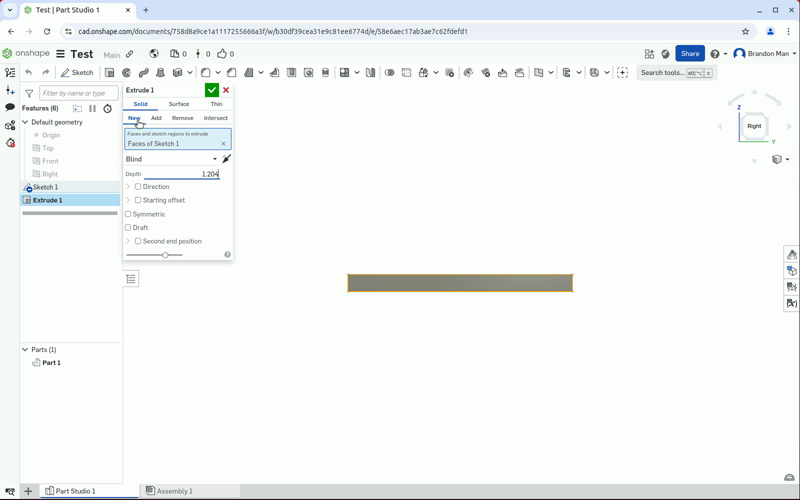
key(enter)
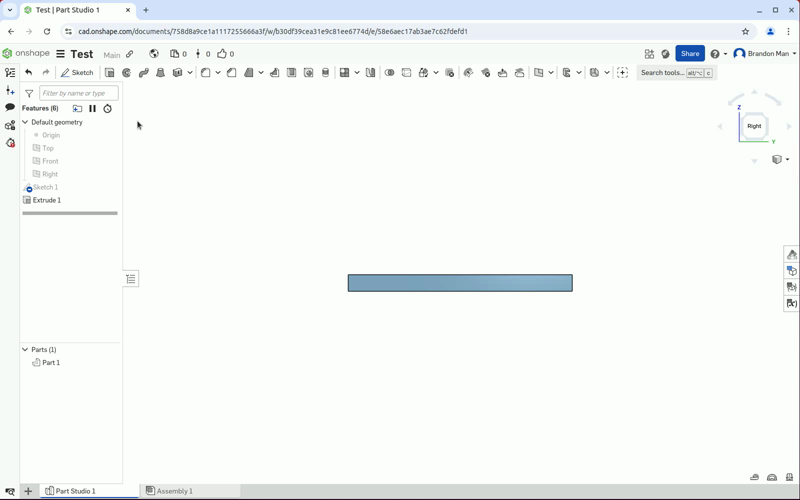
key(shift+h)
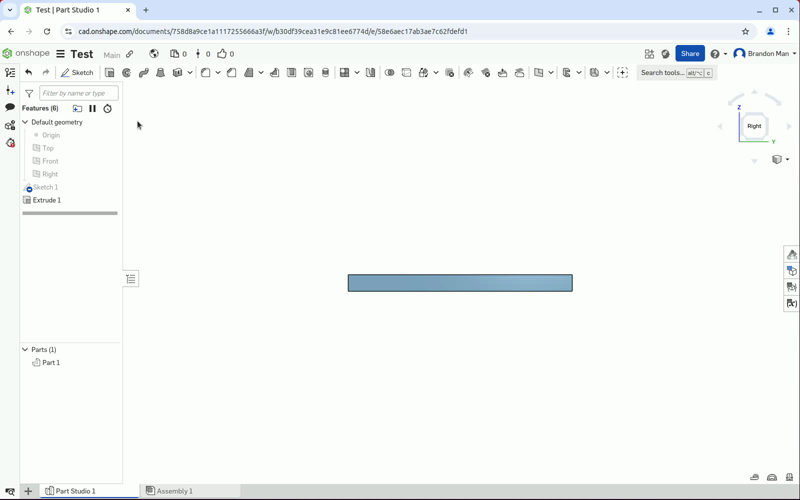
key(shift+h)
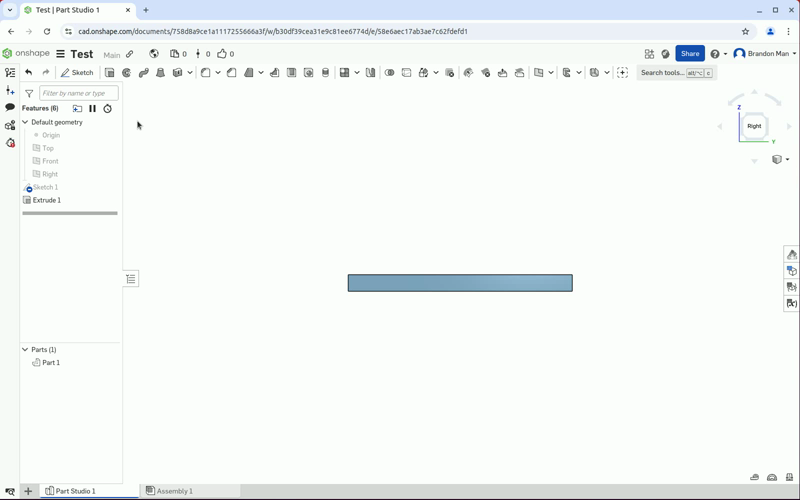
mouse_move(73, 189)
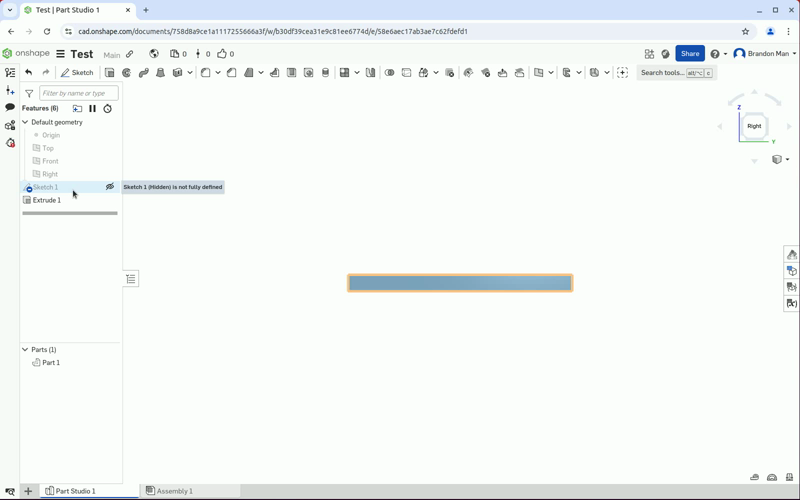
click(73, 189)
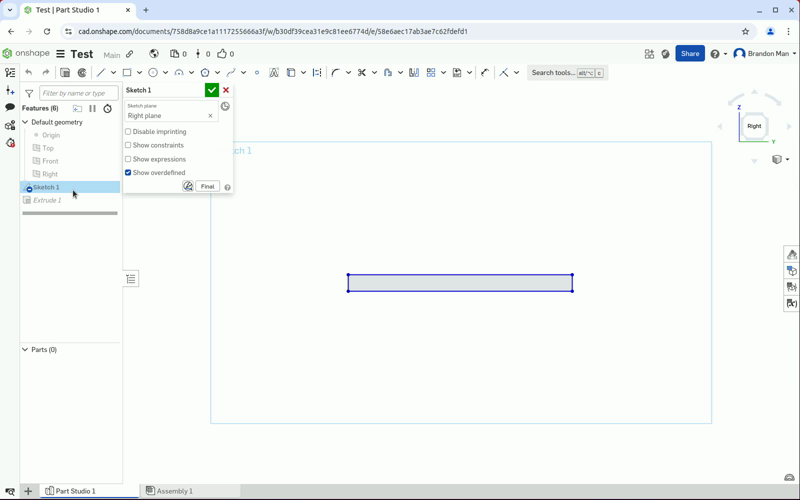
mouse_move(229, 92)
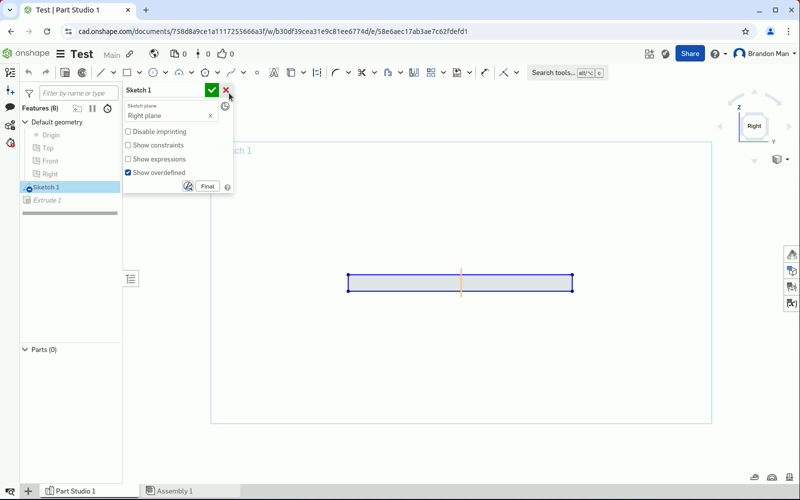
click(229, 92)
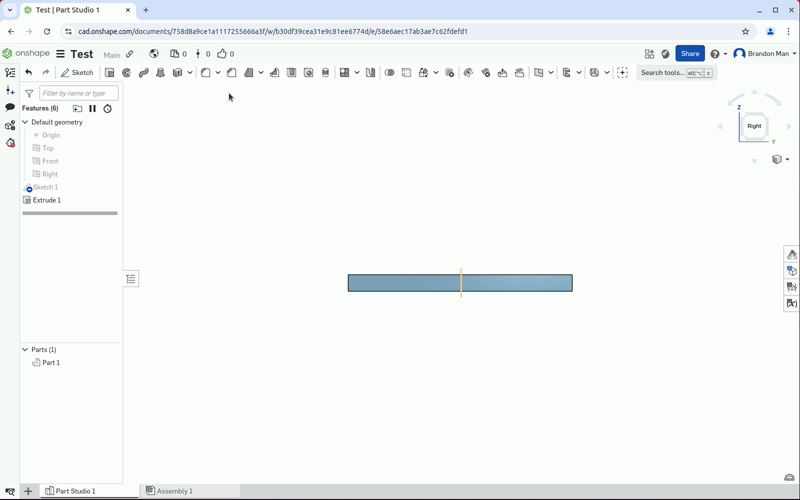
mouse_move(541, 75)
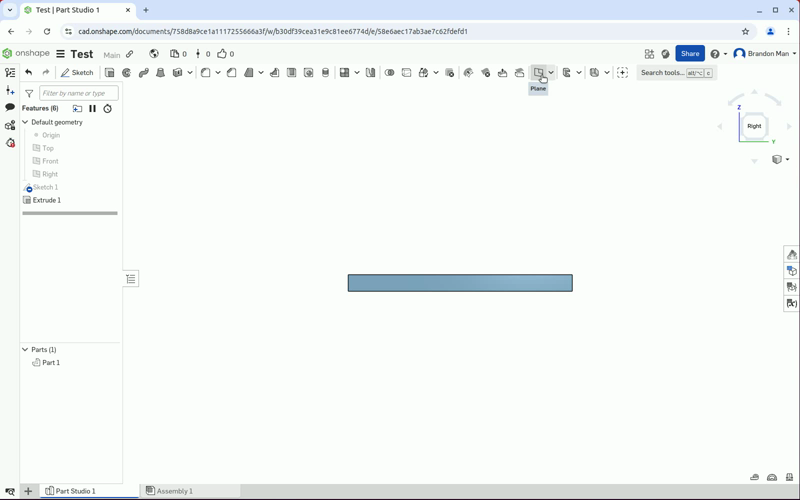
click(541, 75)
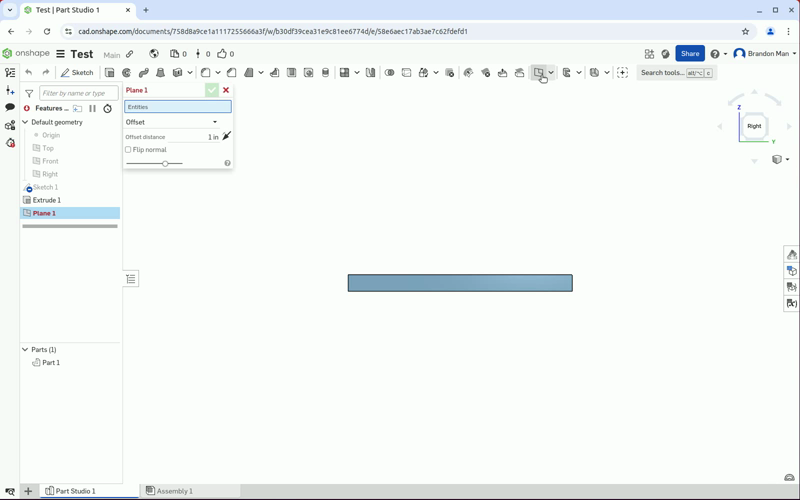
mouse_move(73, 176)
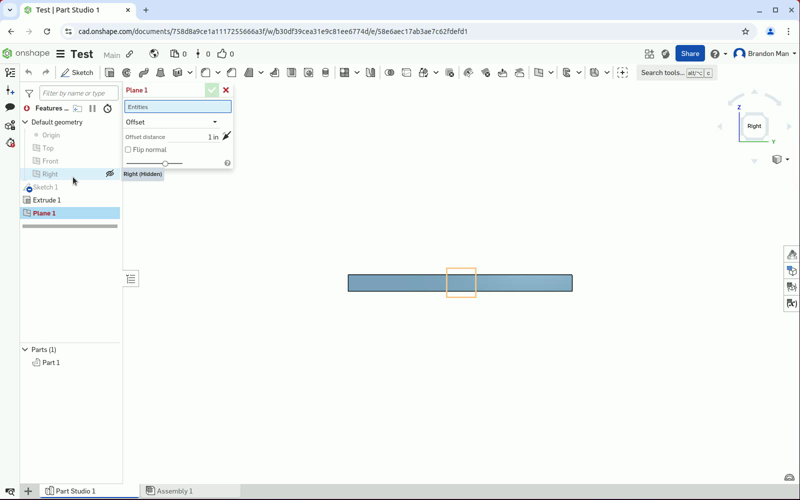
click(73, 176)
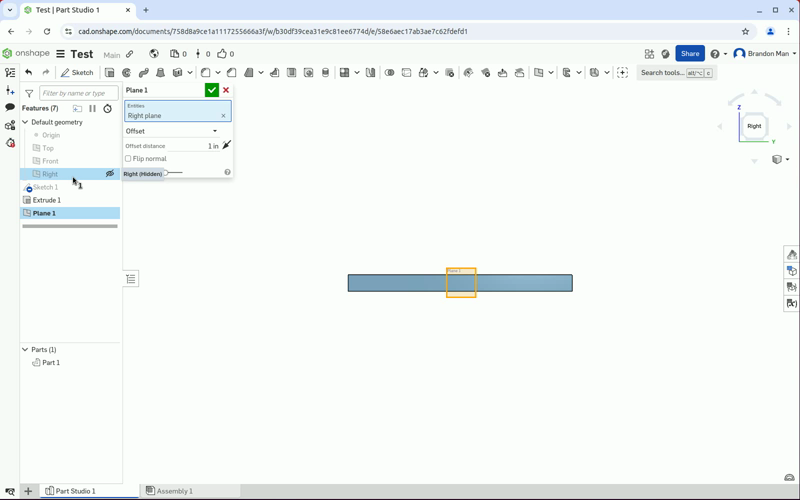
key(tab, 2)
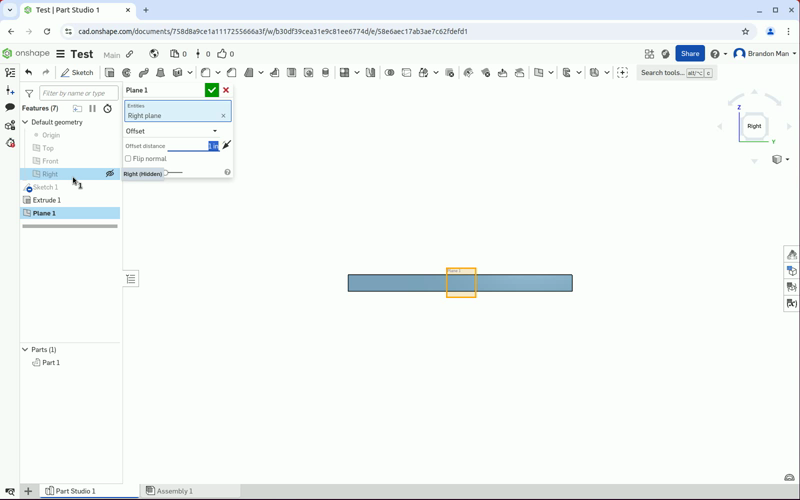
text(1.202)
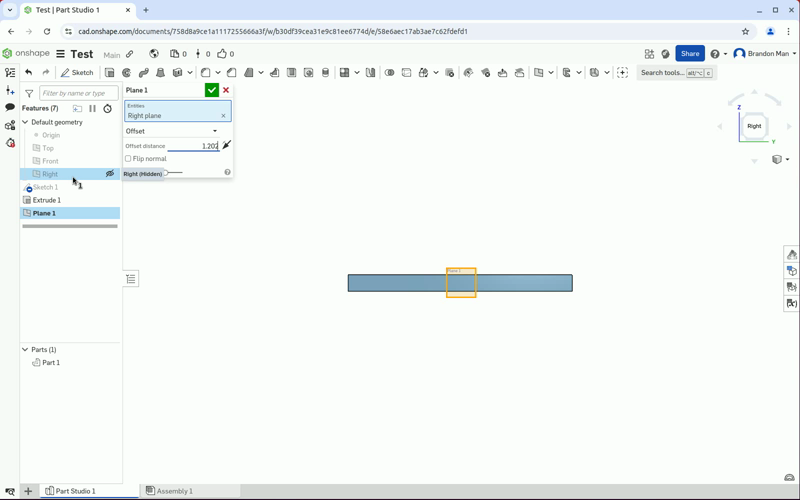
key(enter, 2)
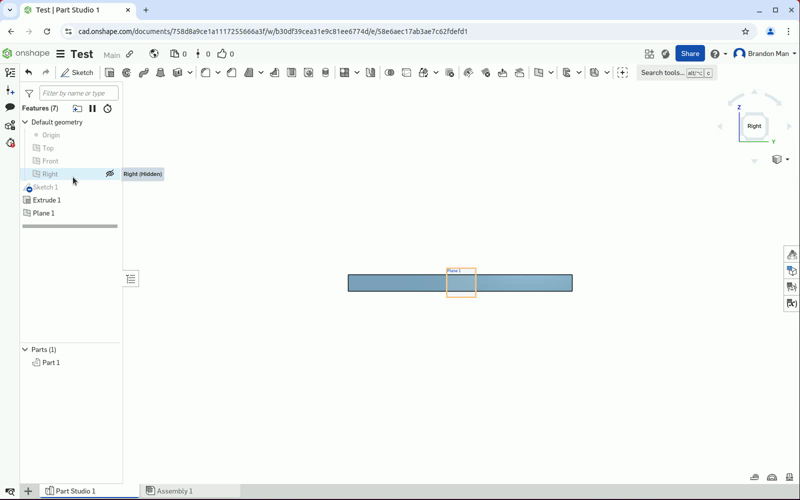
key(shift+s)
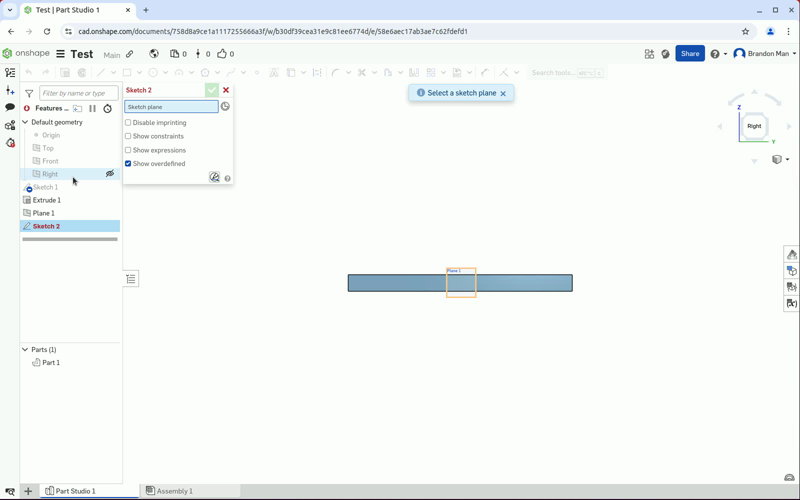
mouse_move(73, 215)
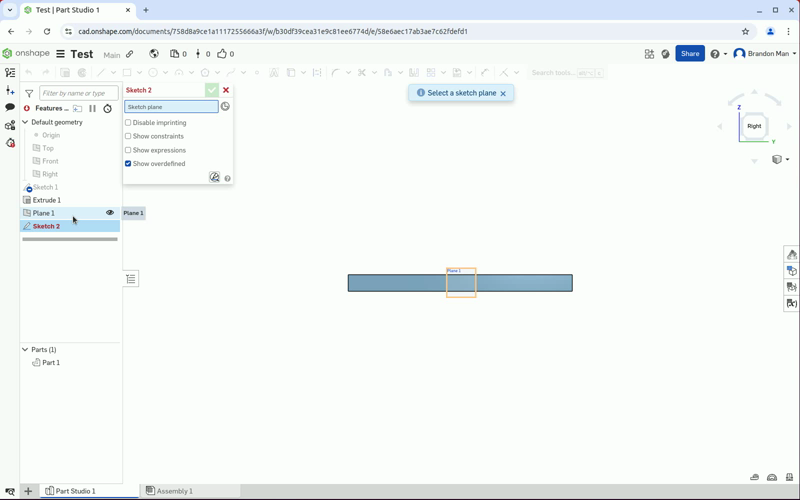
click(73, 215)
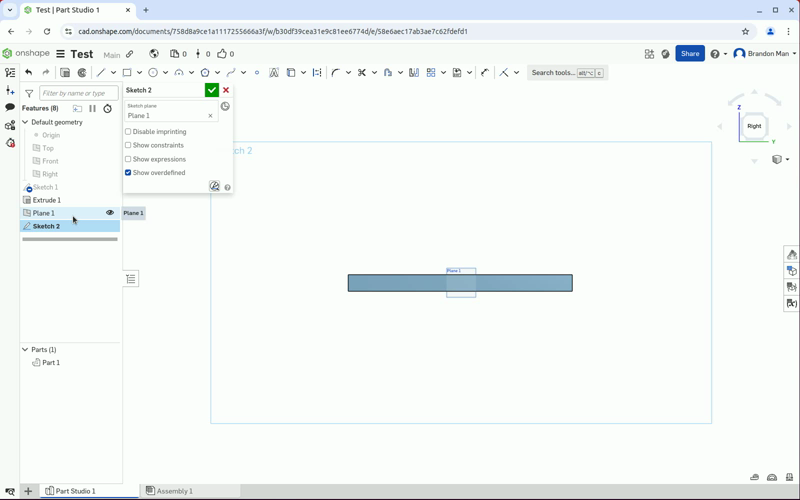
mouse_move(73, 352)
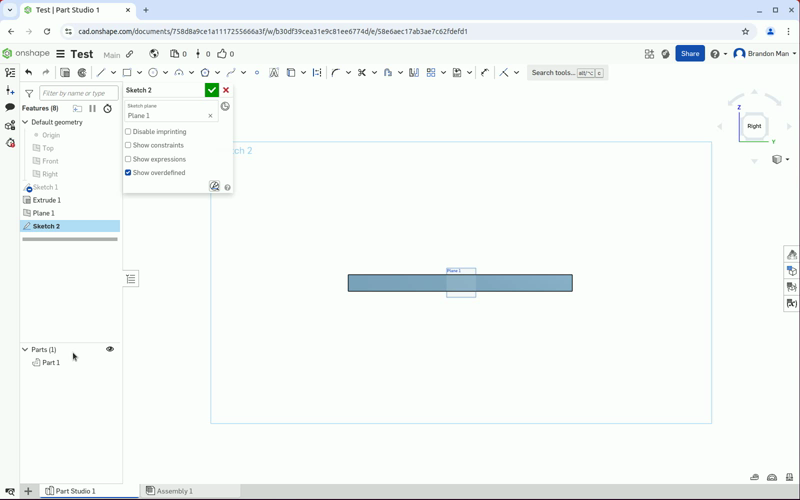
key(y)
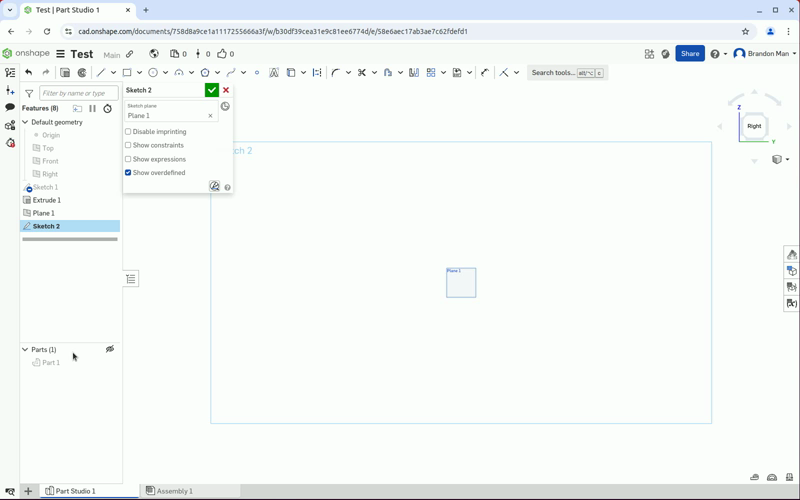
key(l)
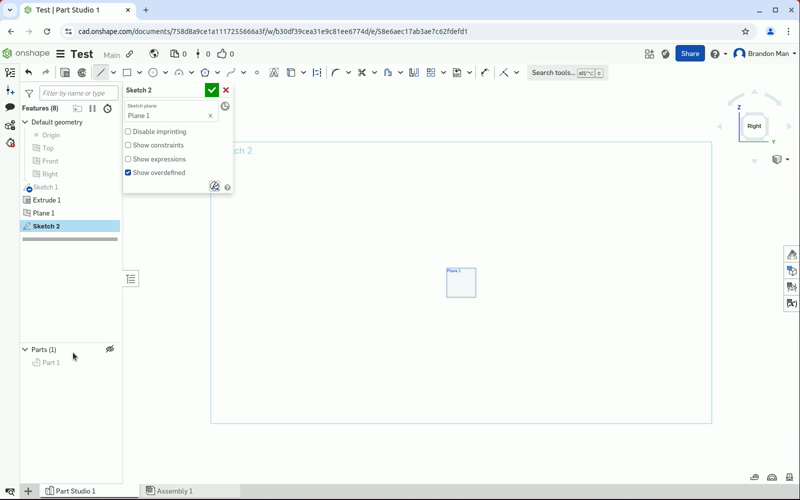
key_down(shift)
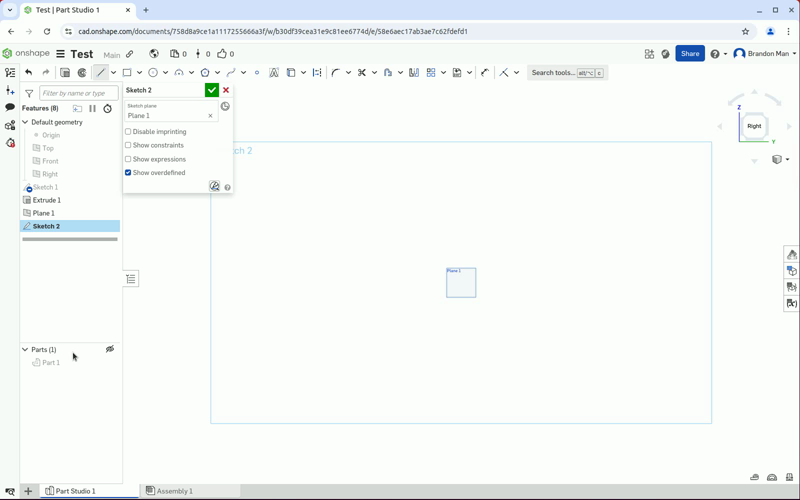
mouse_move(348, 280)
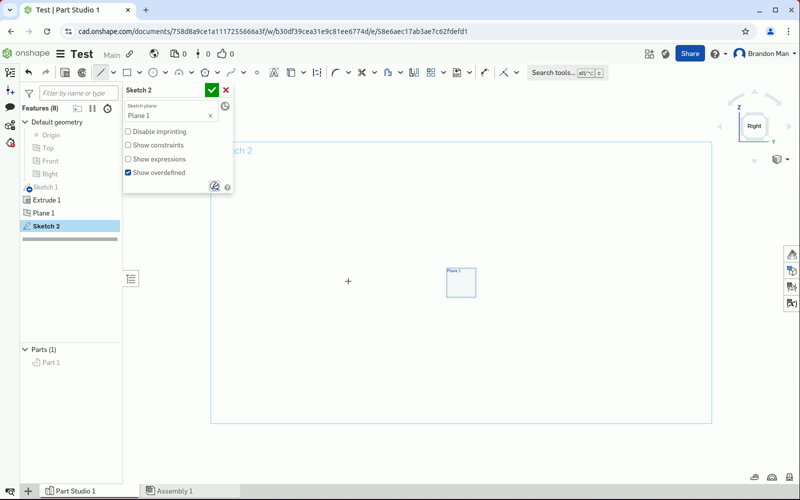
click(348, 280)
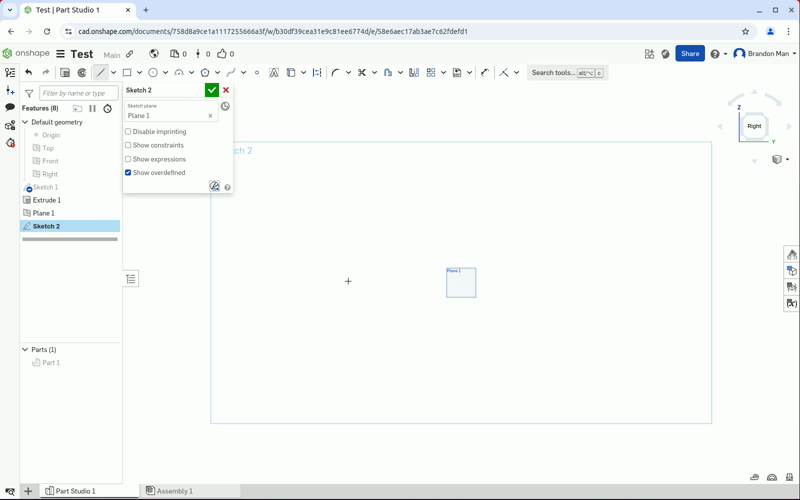
key_up(shift)
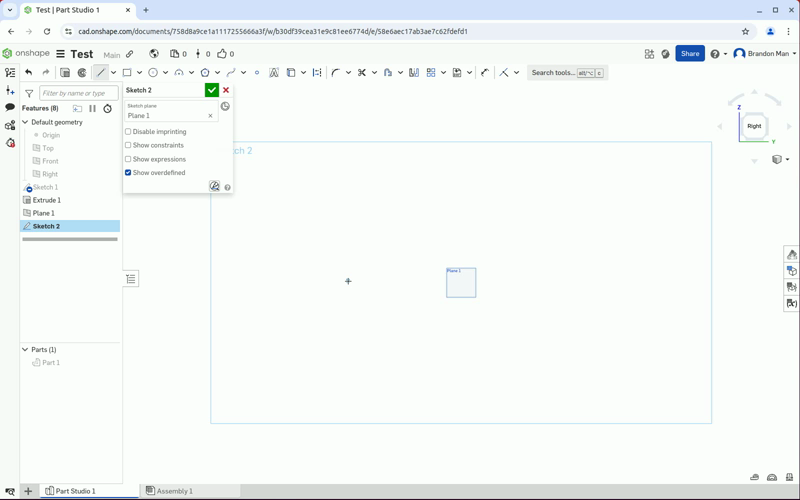
key_down(shift)
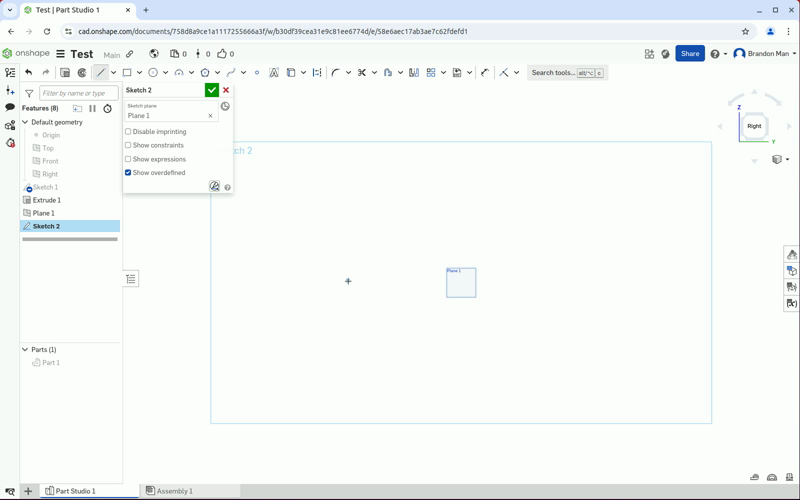
mouse_move(378, 280)
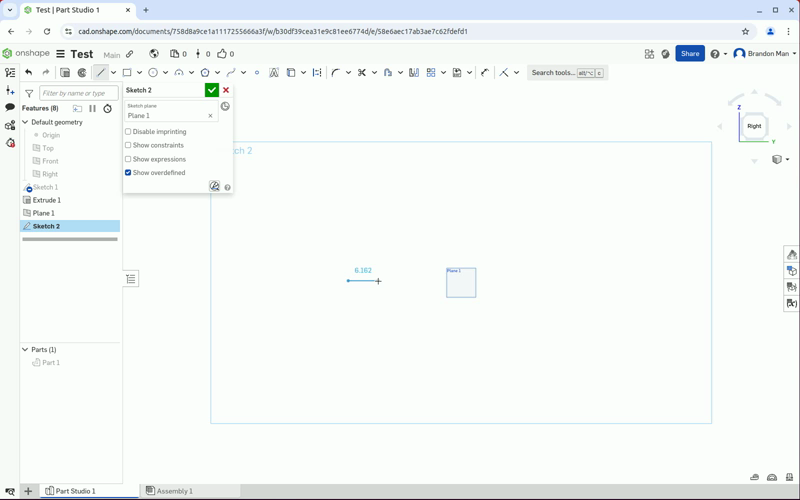
mouse_move(351, 280)
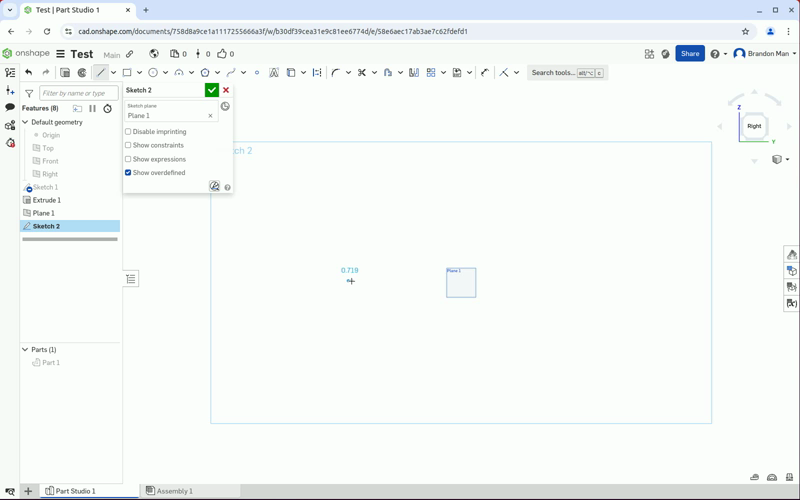
scroll(6)
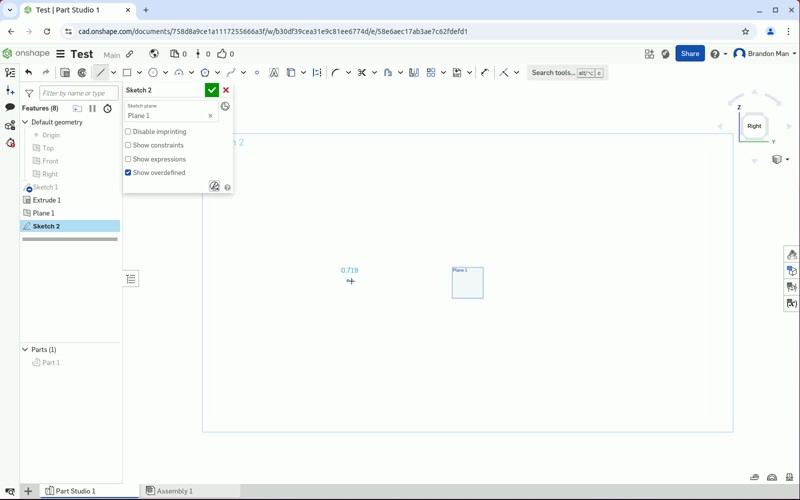
scroll(6)
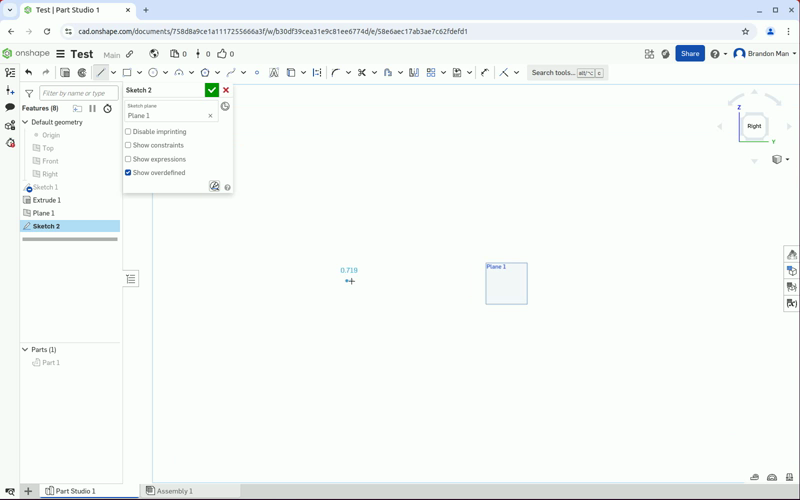
scroll(6)
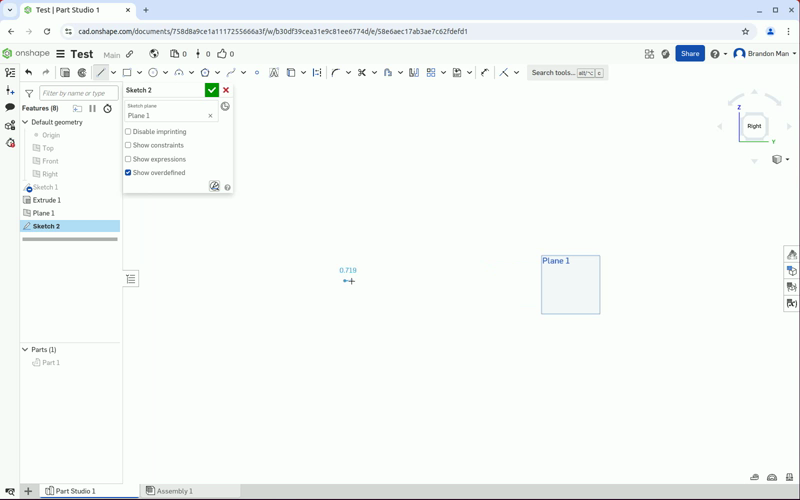
scroll(6)
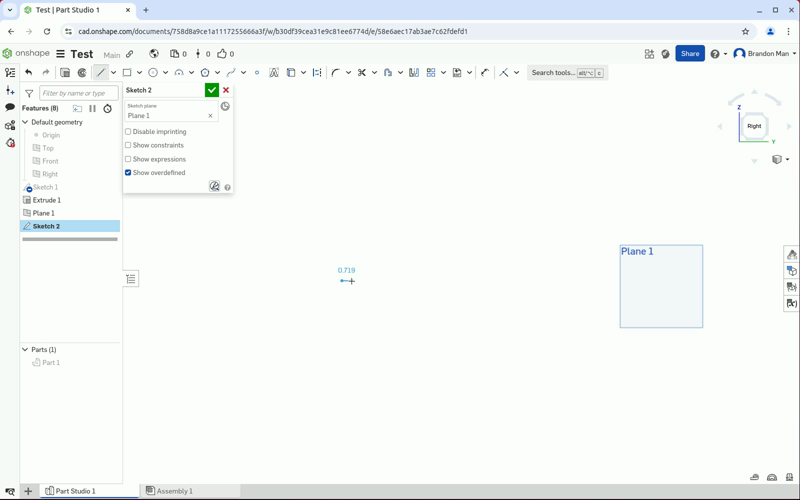
scroll(6)
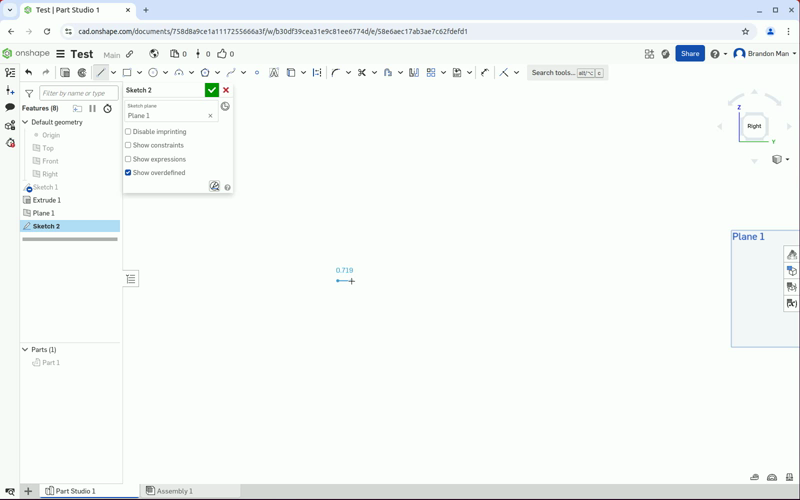
scroll(6)
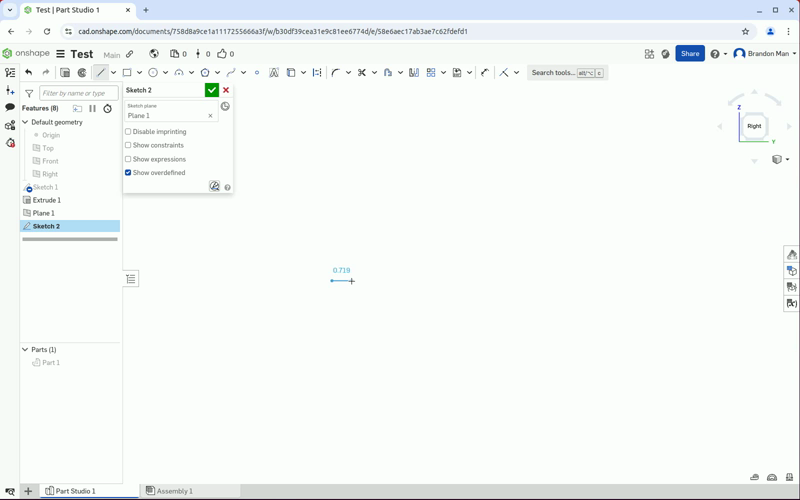
scroll(6)
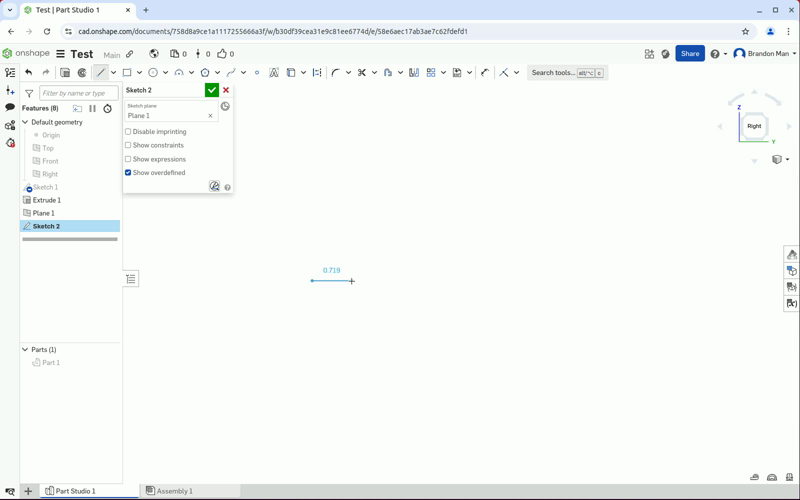
click(351, 280)
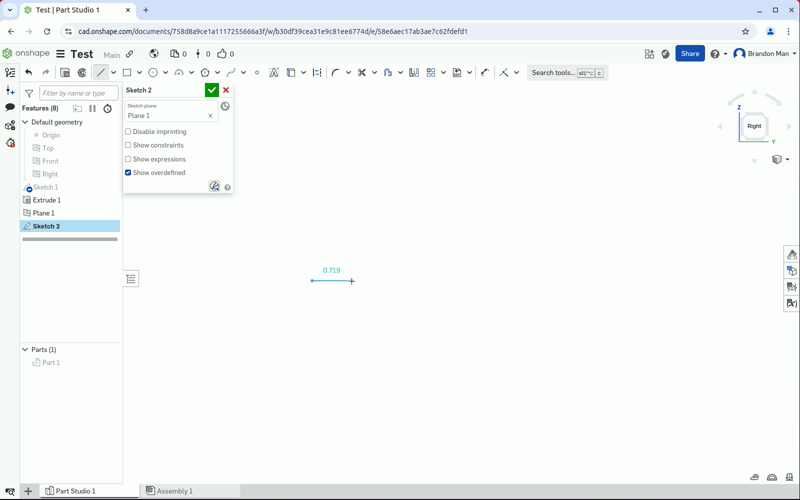
scroll(-6)
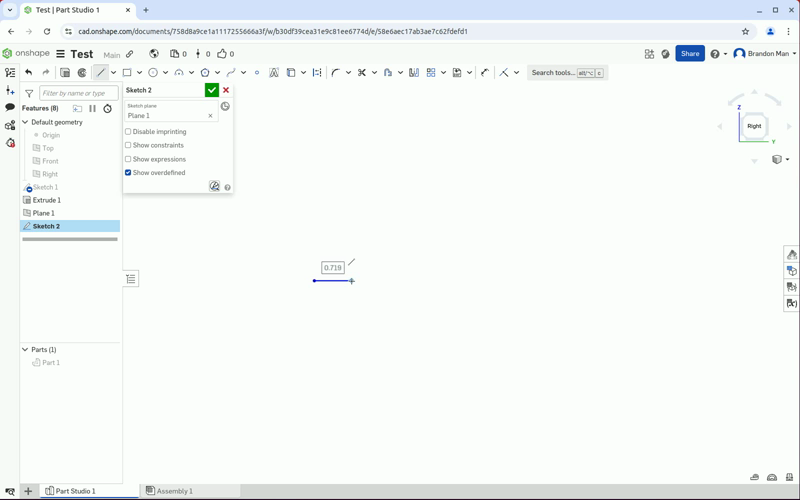
scroll(-6)
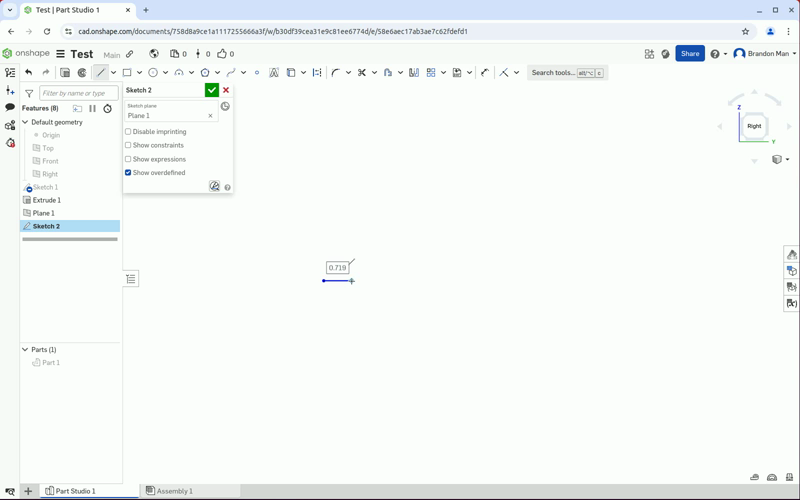
scroll(-6)
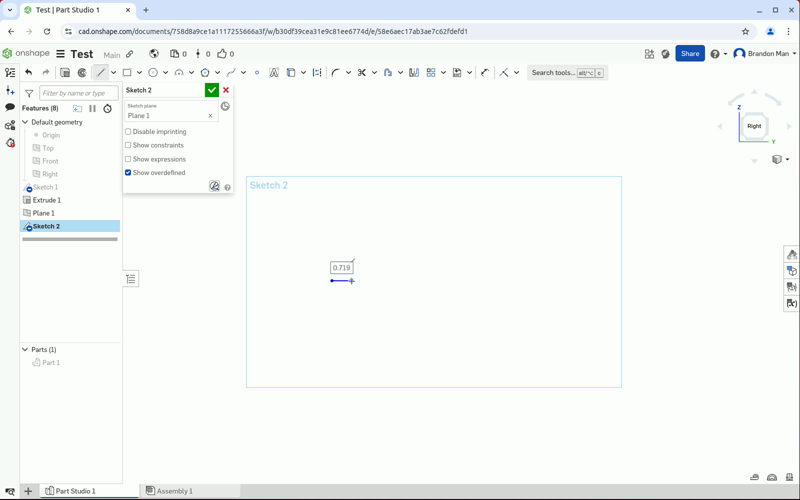
scroll(-6)
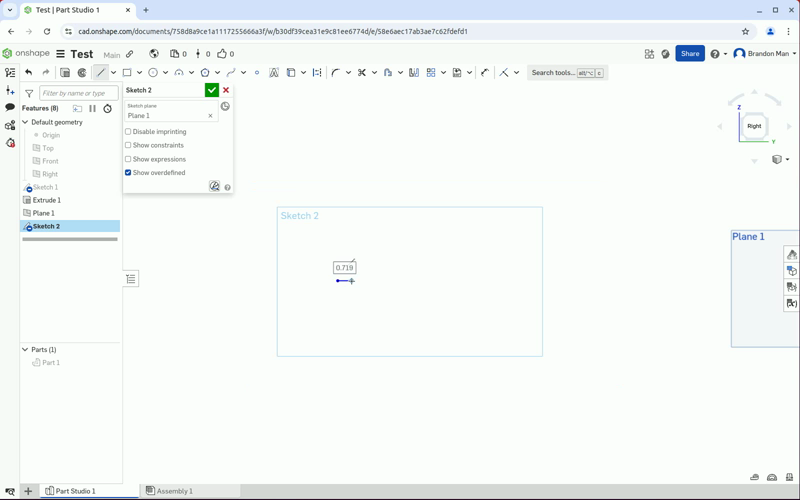
scroll(-6)
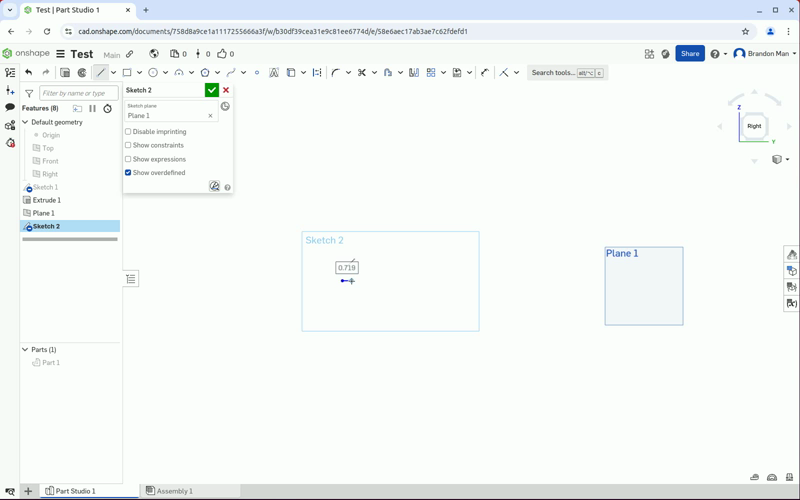
scroll(-6)
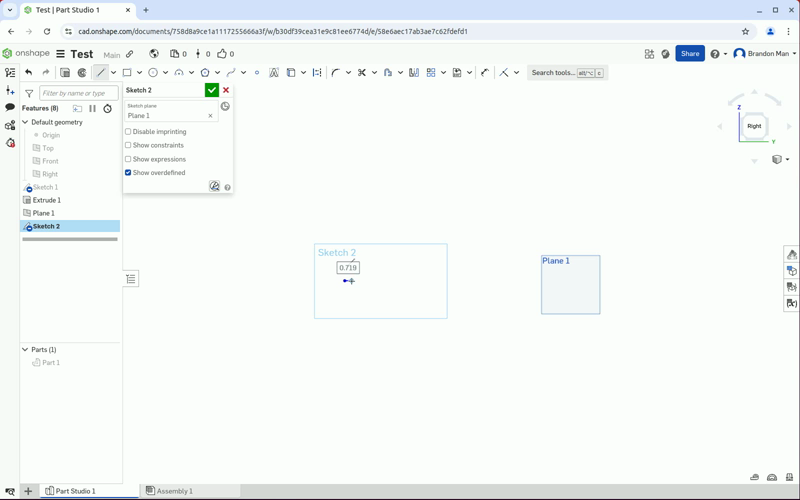
scroll(-6)
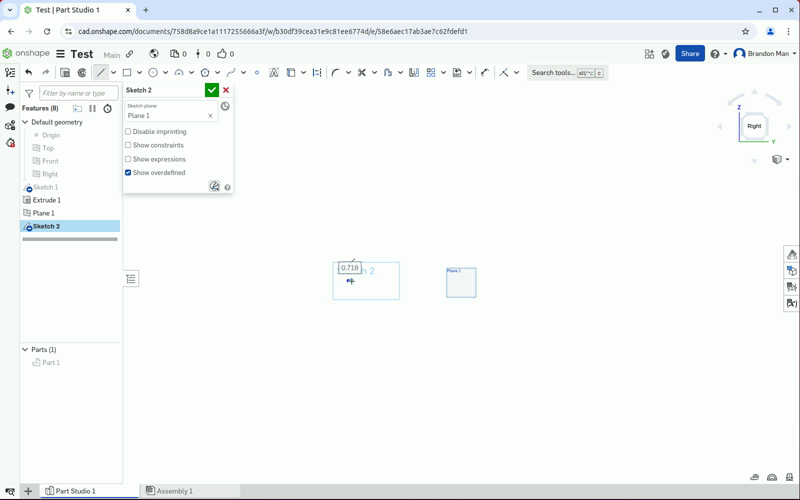
key_up(shift)
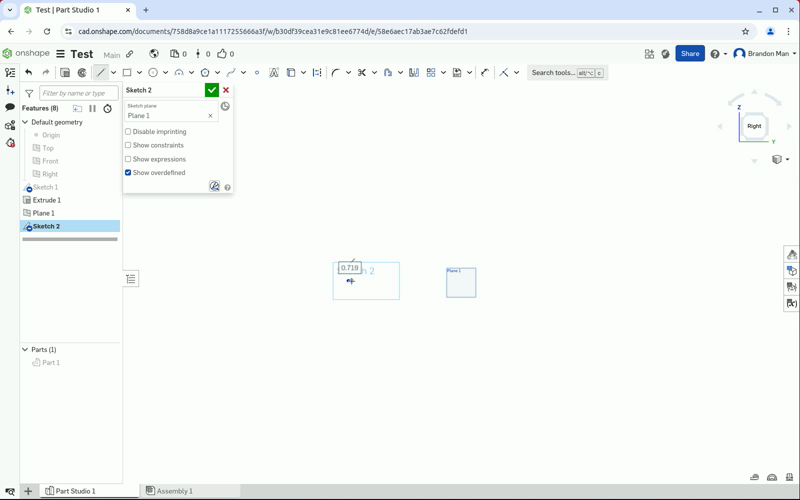
key_down(shift)
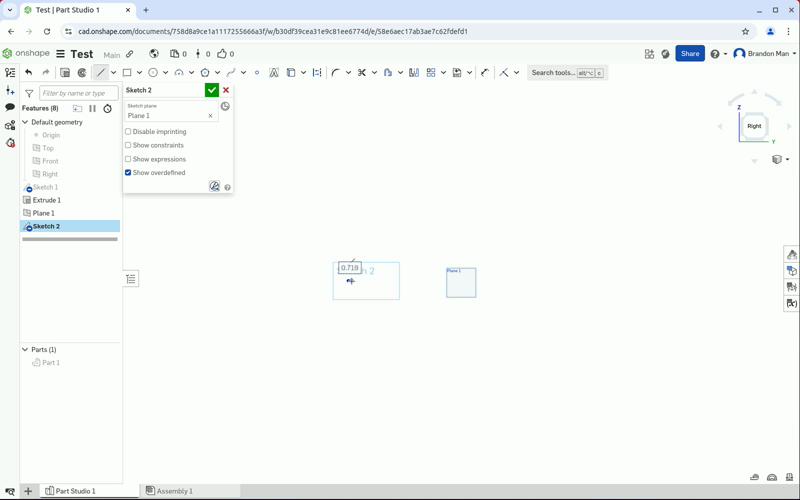
mouse_move(381, 280)
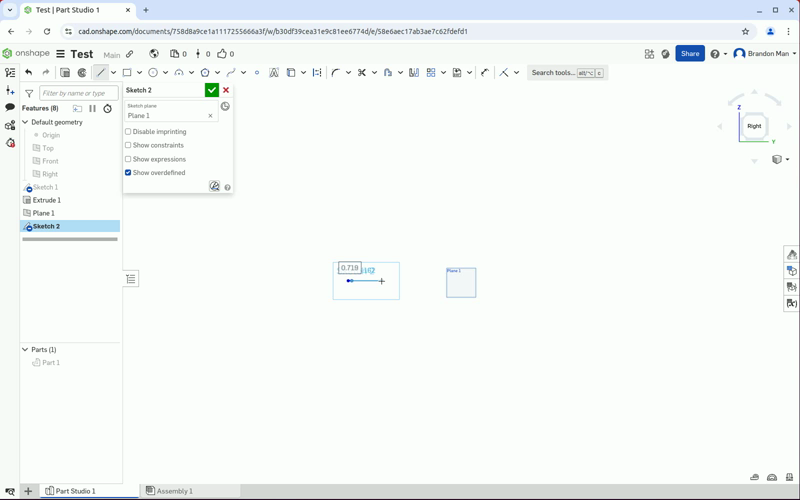
mouse_move(351, 273)
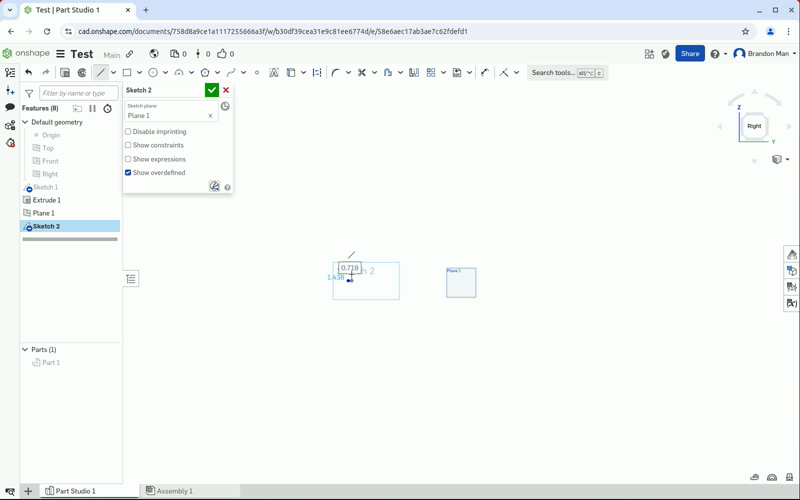
scroll(6)
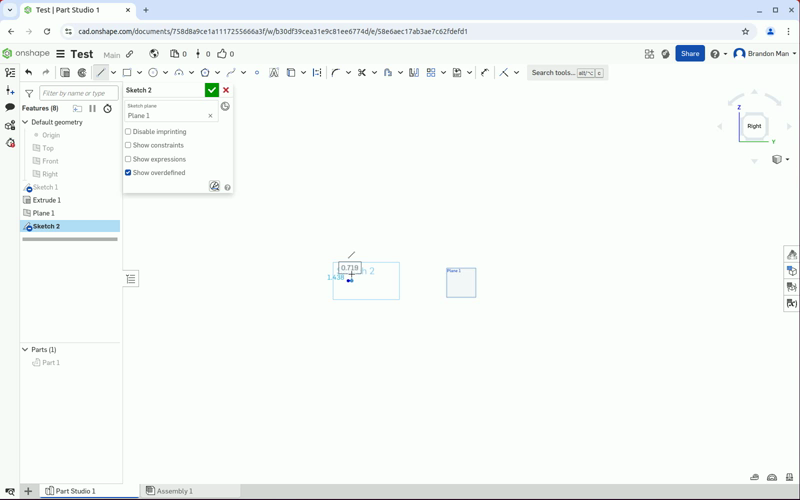
scroll(6)
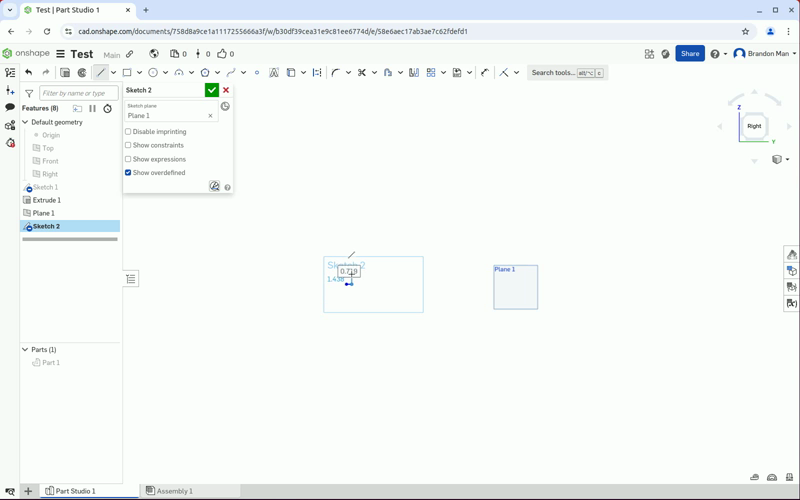
scroll(6)
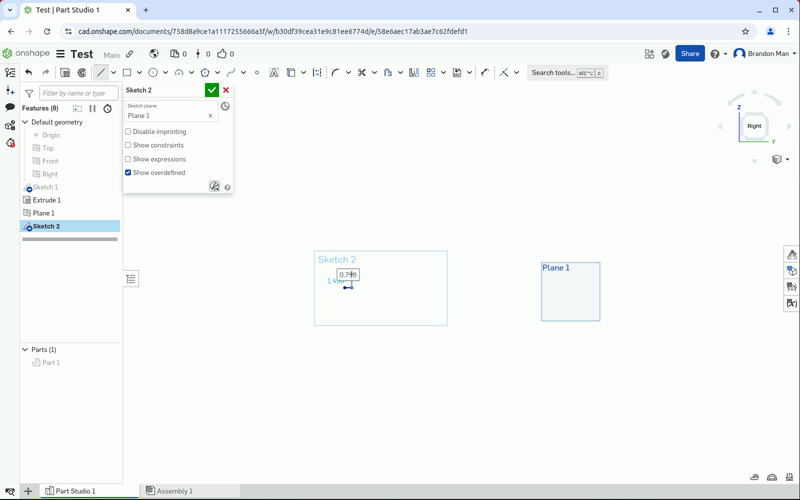
scroll(6)
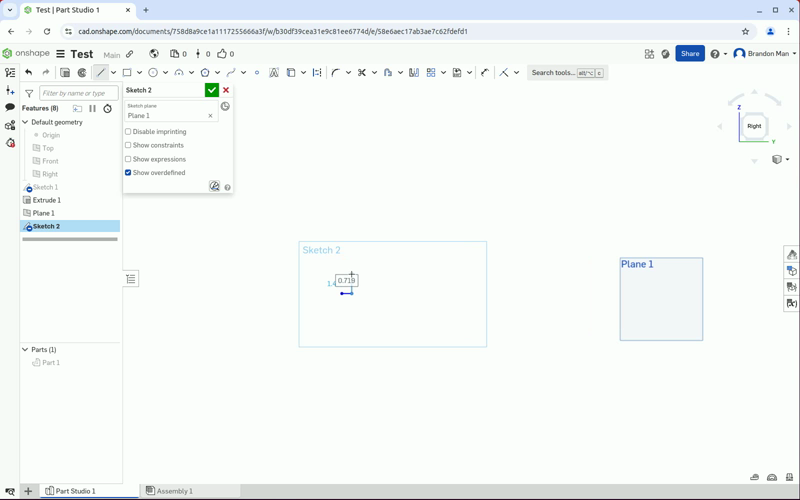
scroll(6)
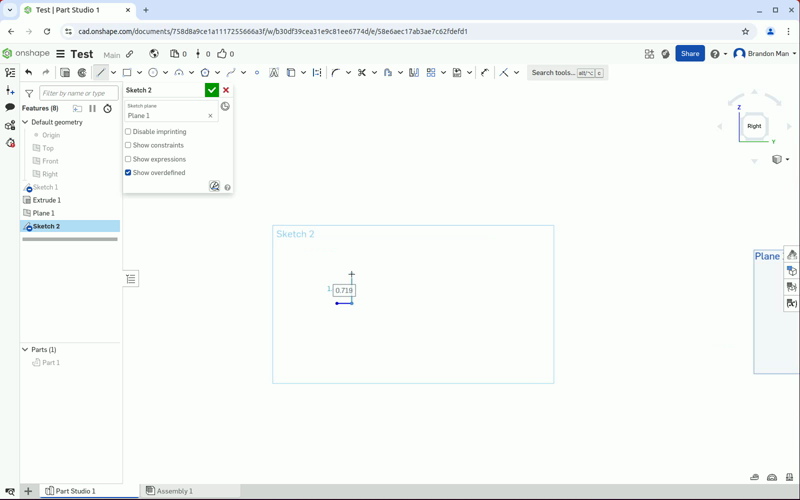
scroll(6)
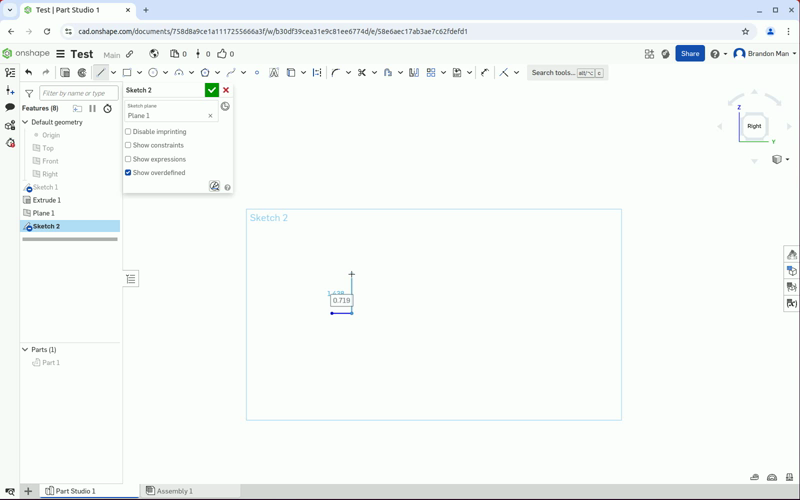
scroll(6)
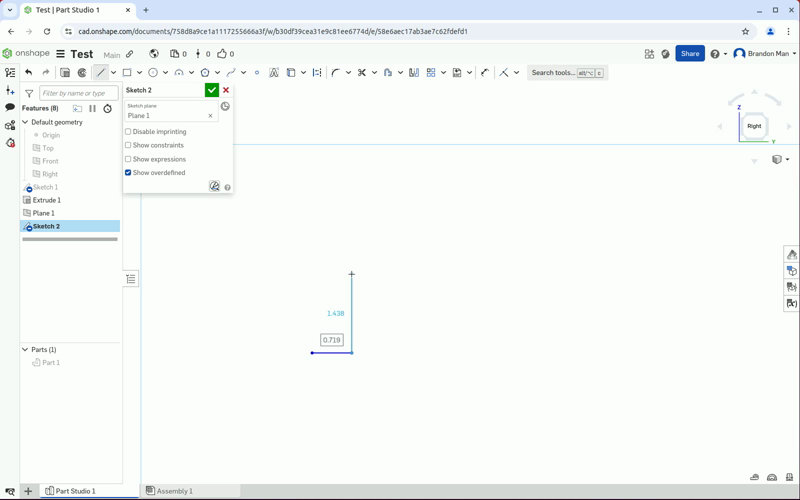
click(351, 273)
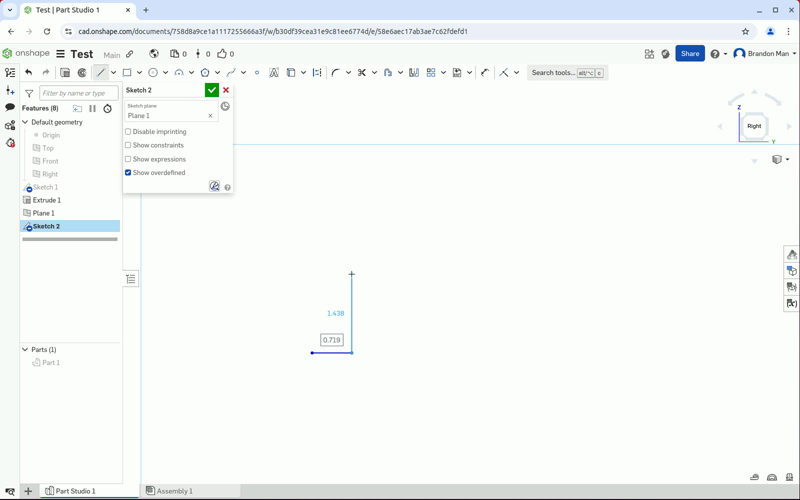
scroll(-6)
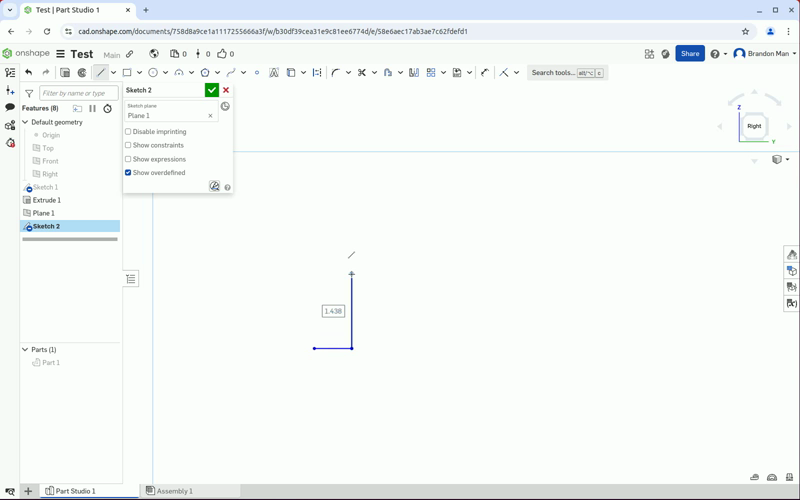
scroll(-6)
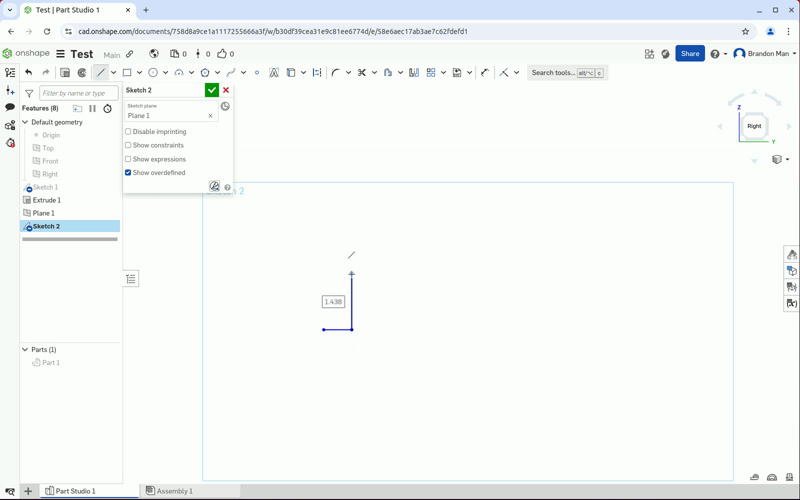
scroll(-6)
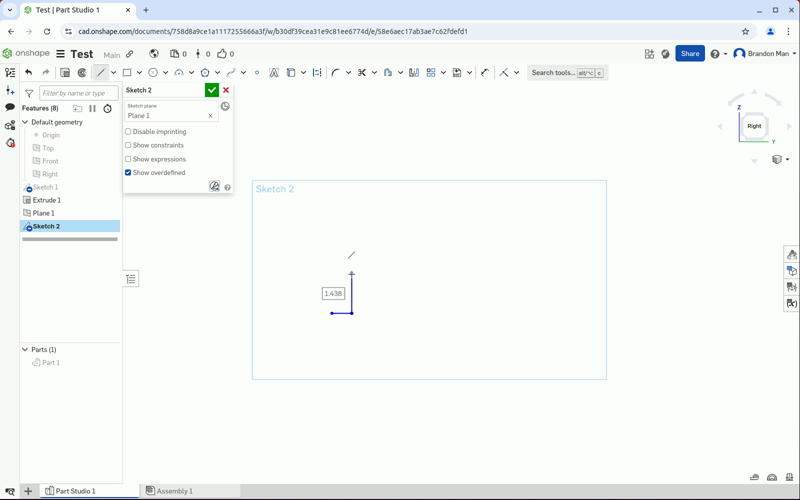
scroll(-6)
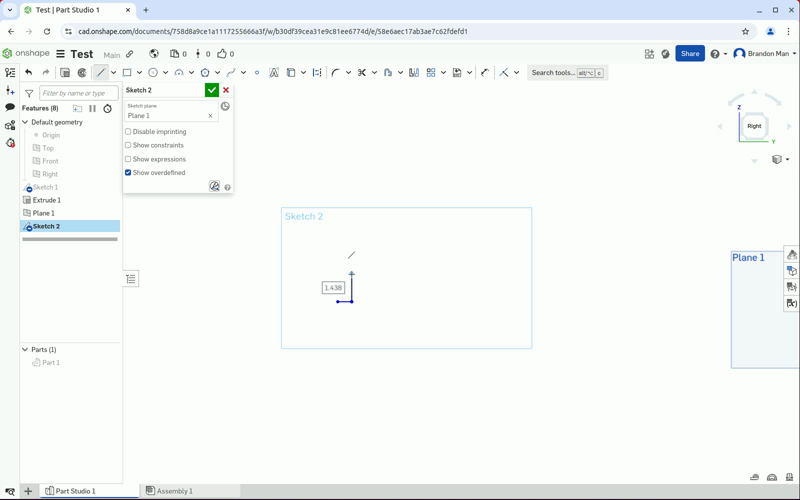
scroll(-6)
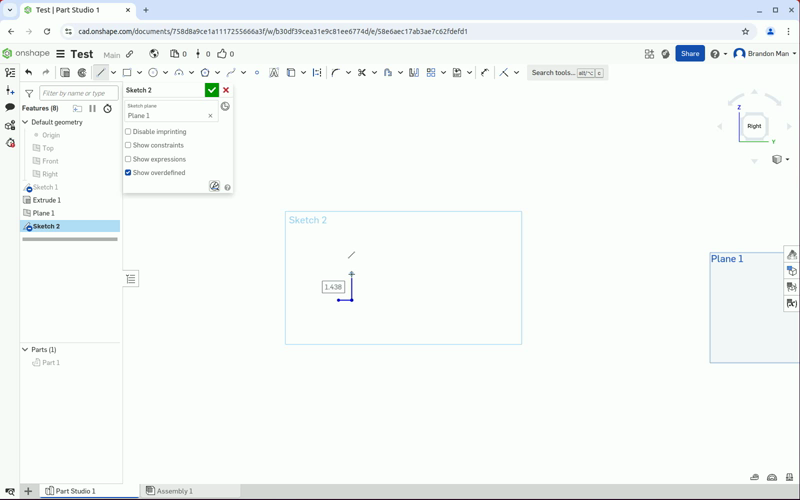
scroll(-6)
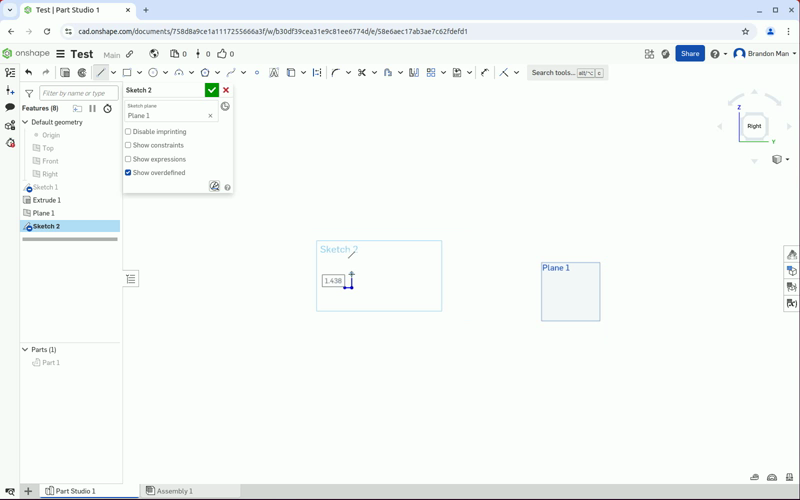
scroll(-6)
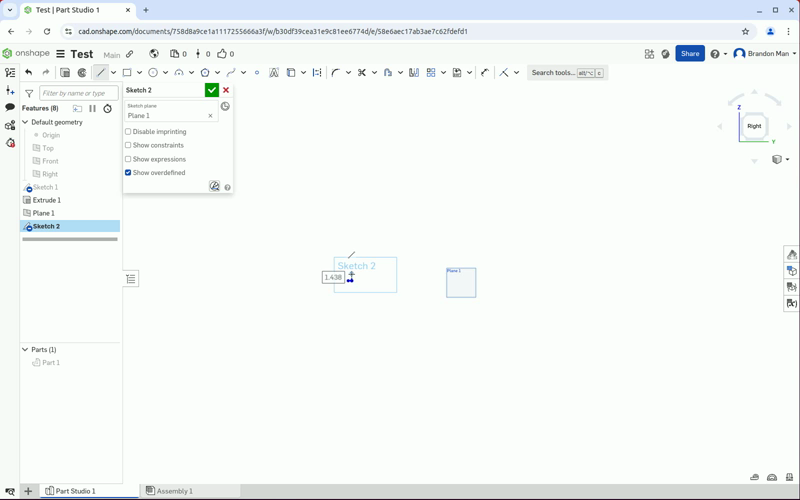
key_up(shift)
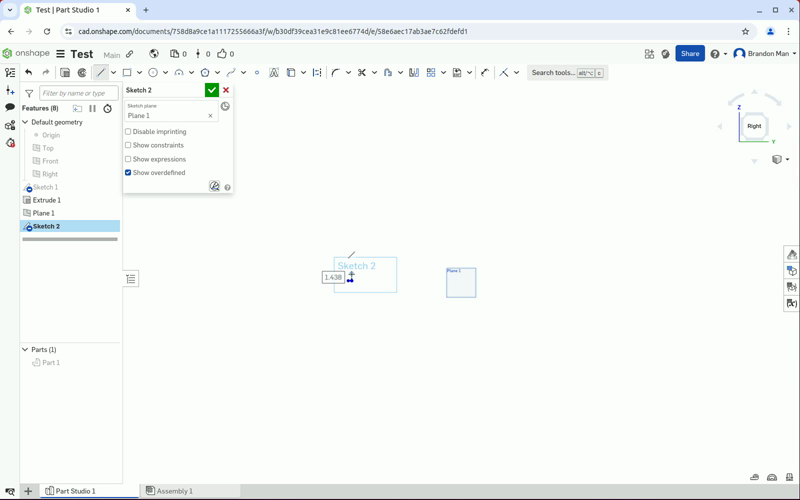
key_down(shift)
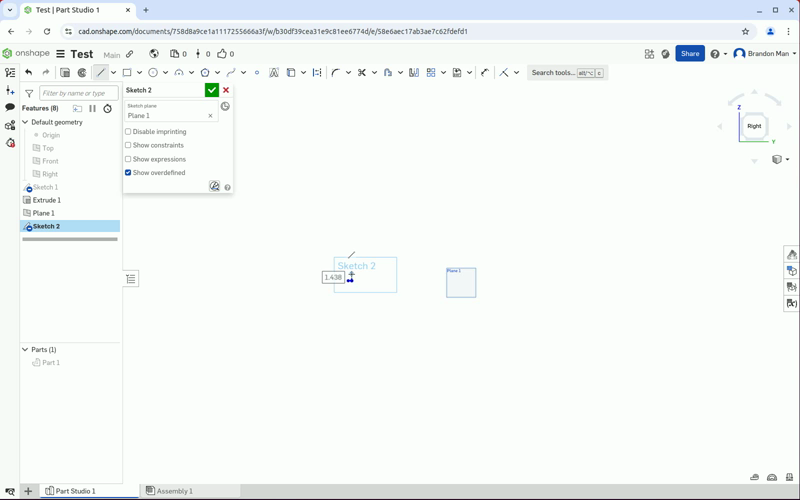
mouse_move(381, 273)
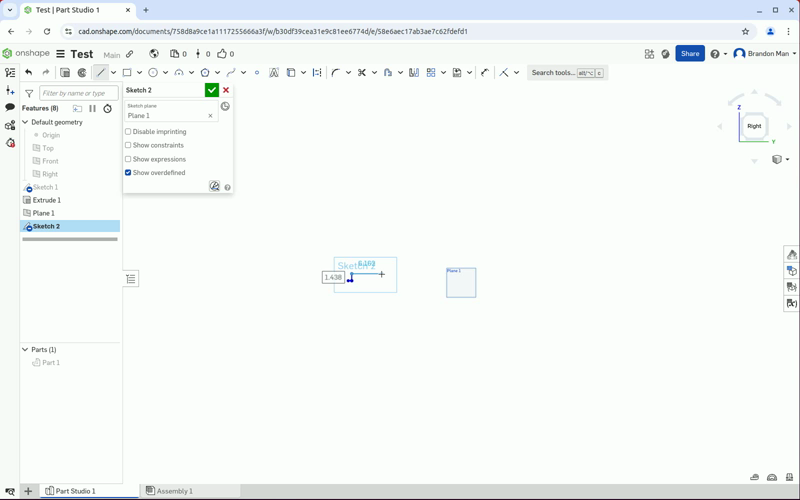
mouse_move(348, 273)
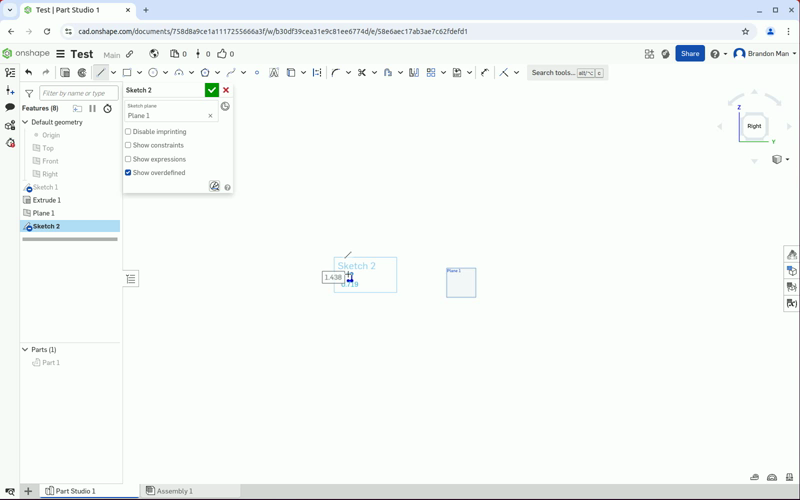
scroll(6)
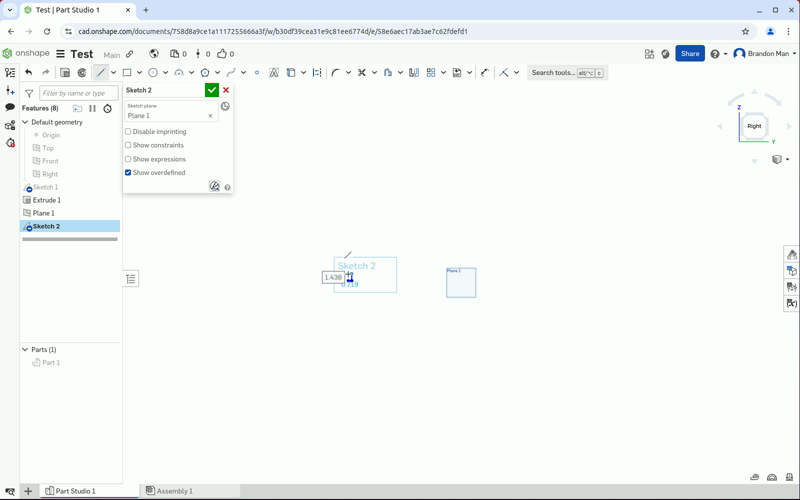
scroll(6)
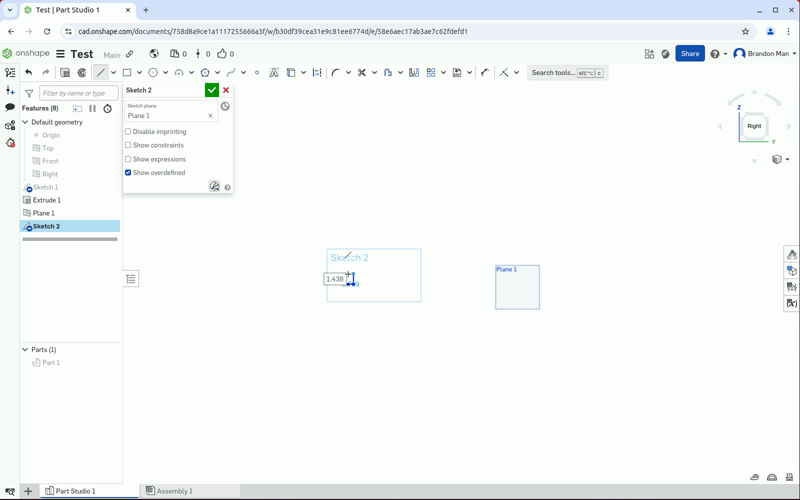
scroll(6)
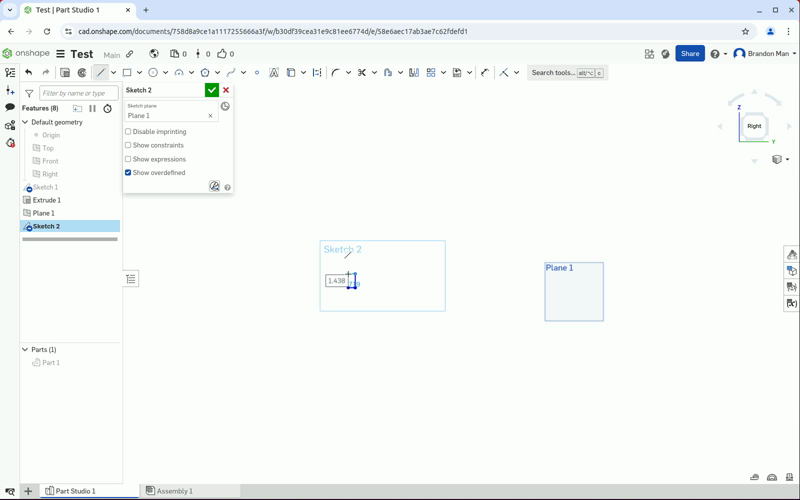
scroll(6)
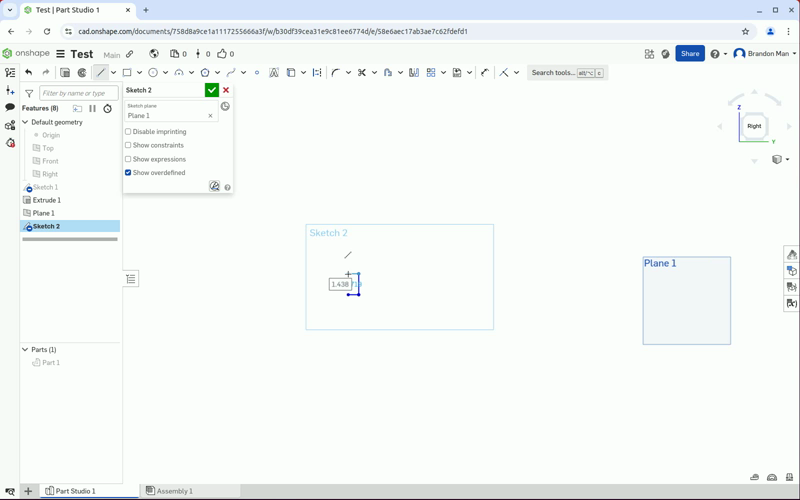
scroll(6)
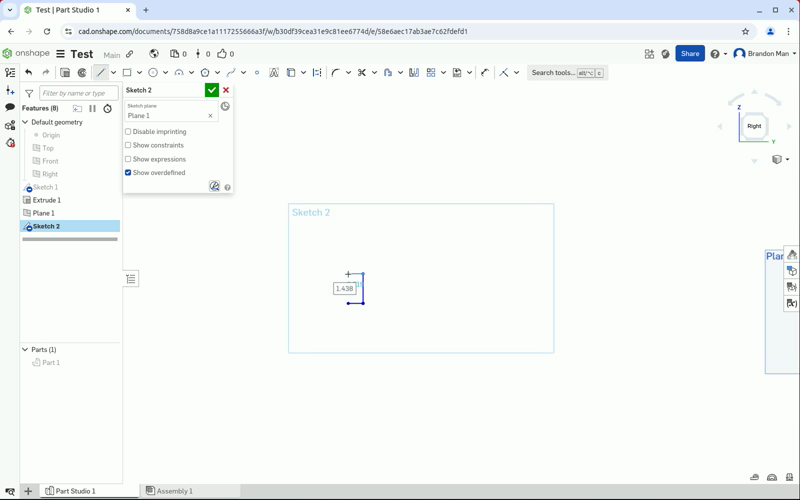
scroll(6)
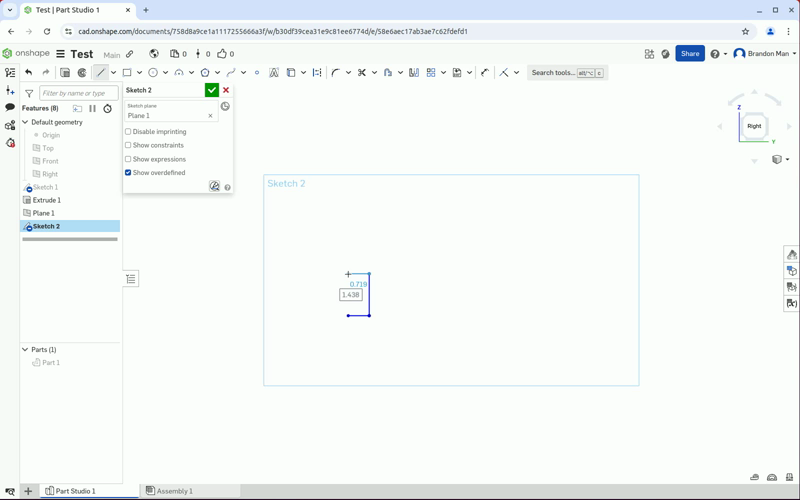
scroll(6)
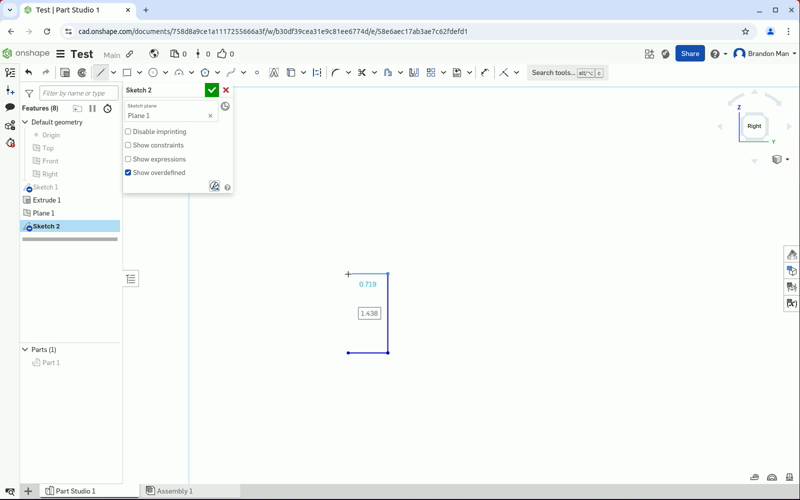
click(348, 273)
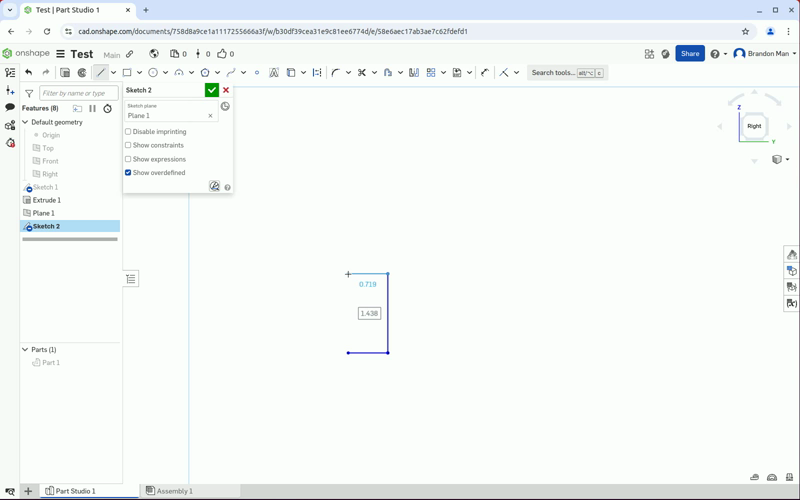
scroll(-6)
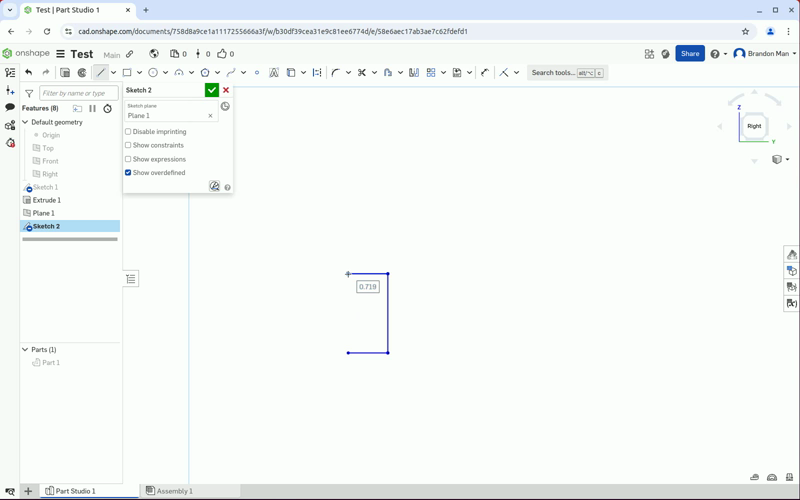
scroll(-6)
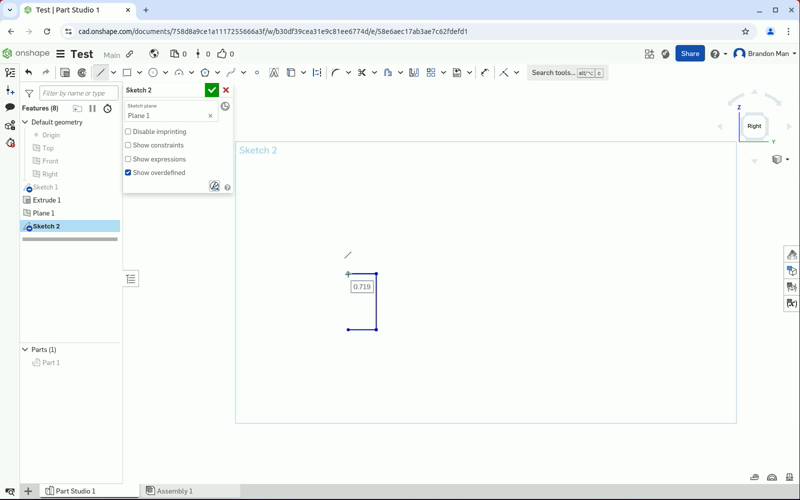
scroll(-6)
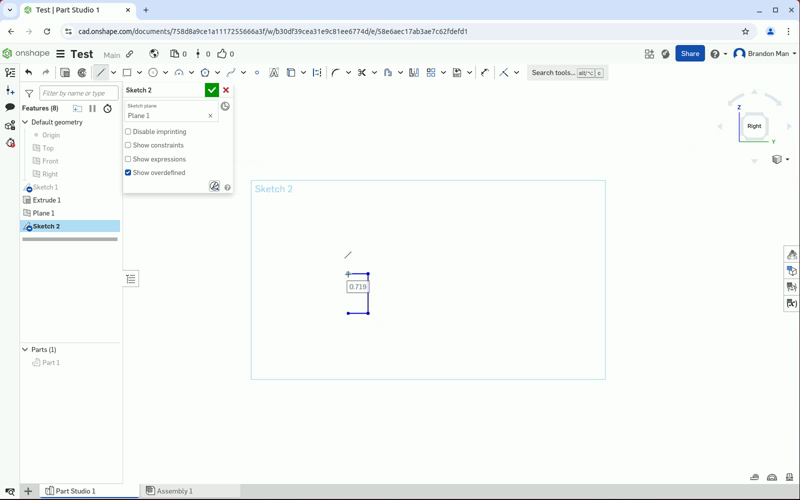
scroll(-6)
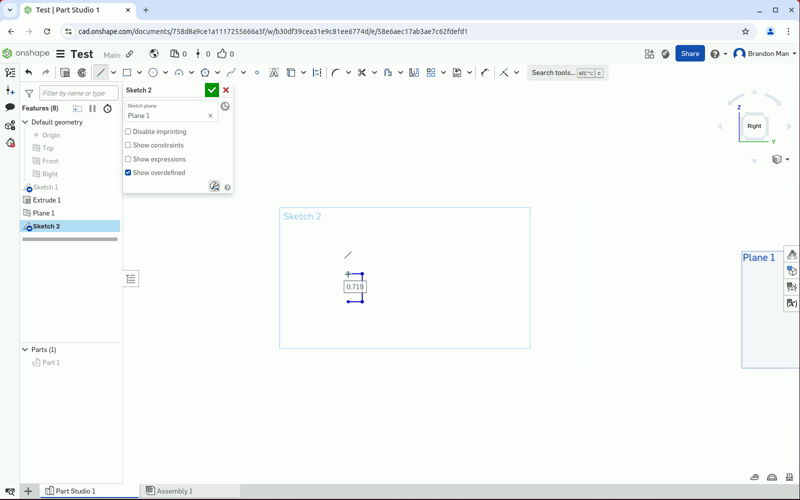
scroll(-6)
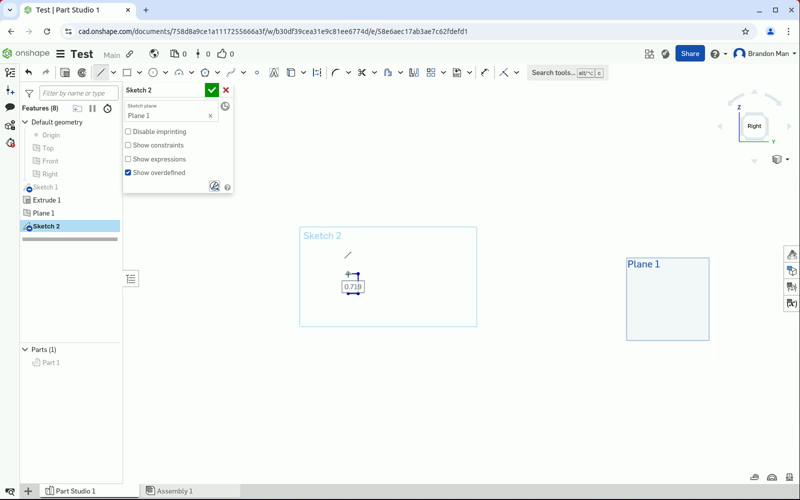
scroll(-6)
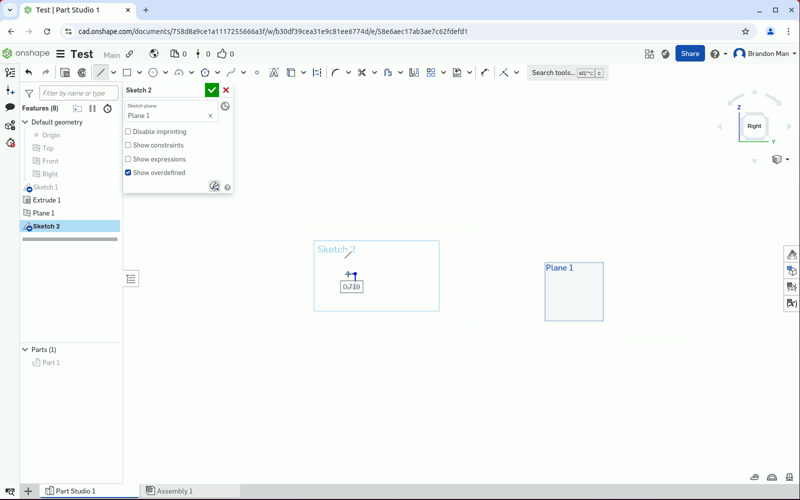
scroll(-6)
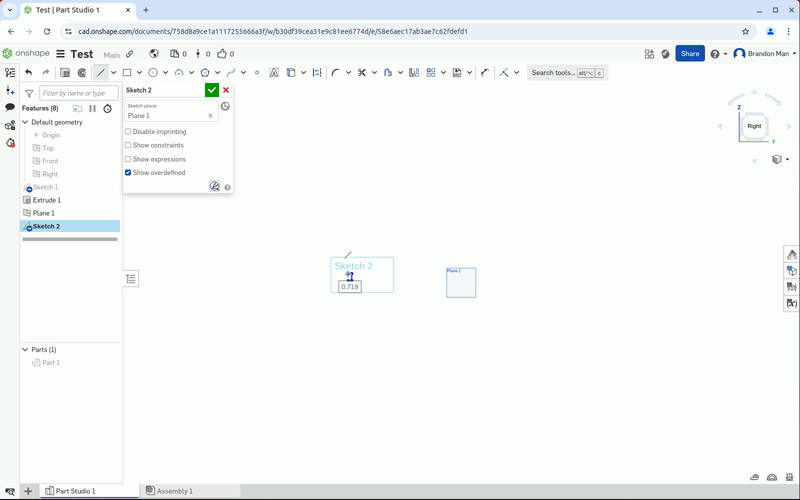
key_up(shift)
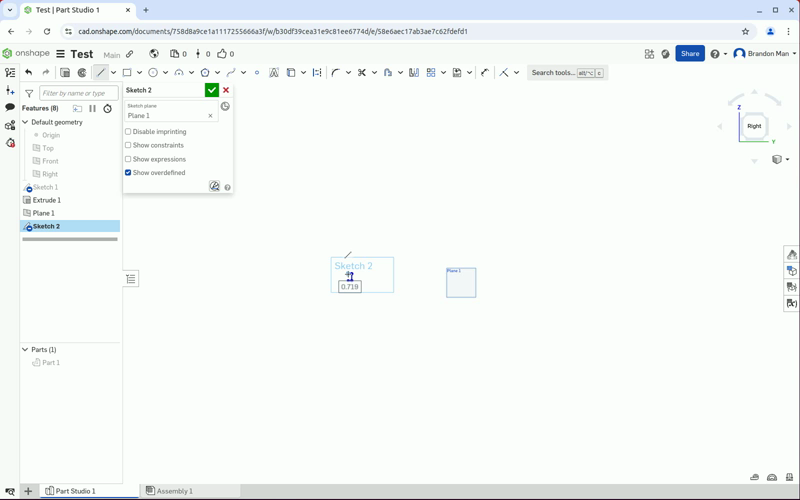
mouse_move(378, 273)
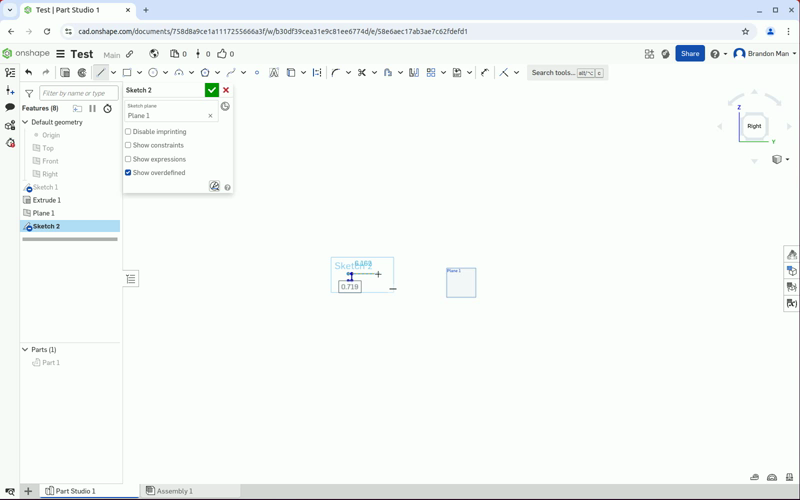
key_down(shift)
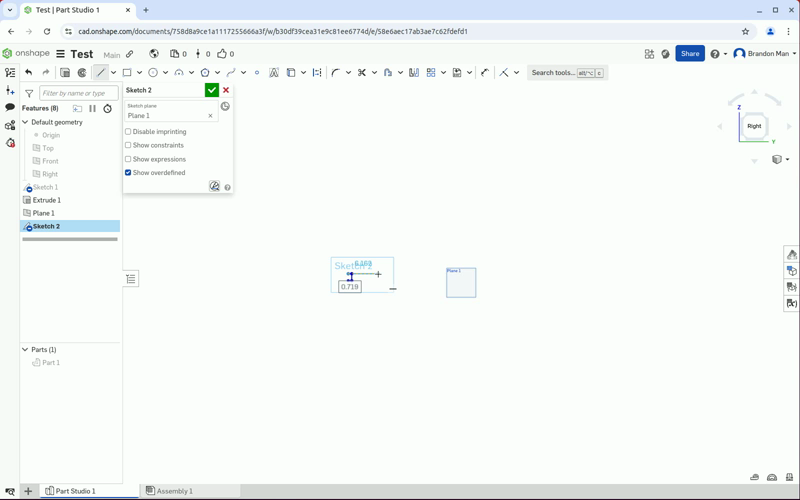
mouse_move(348, 280)
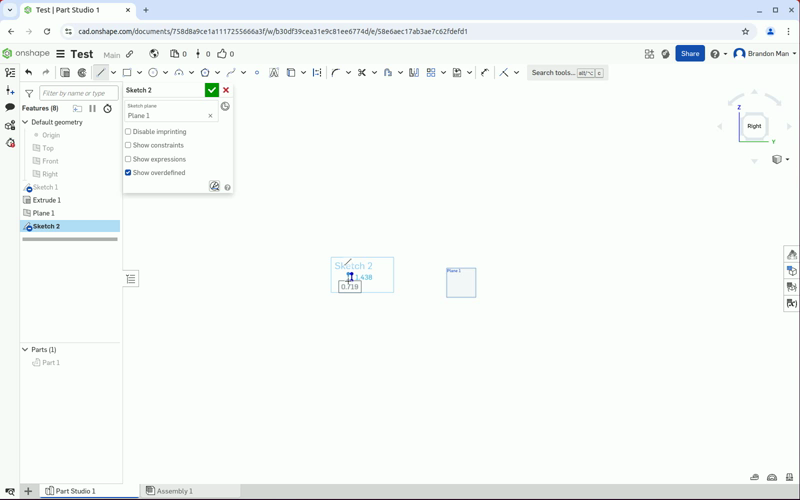
scroll(6)
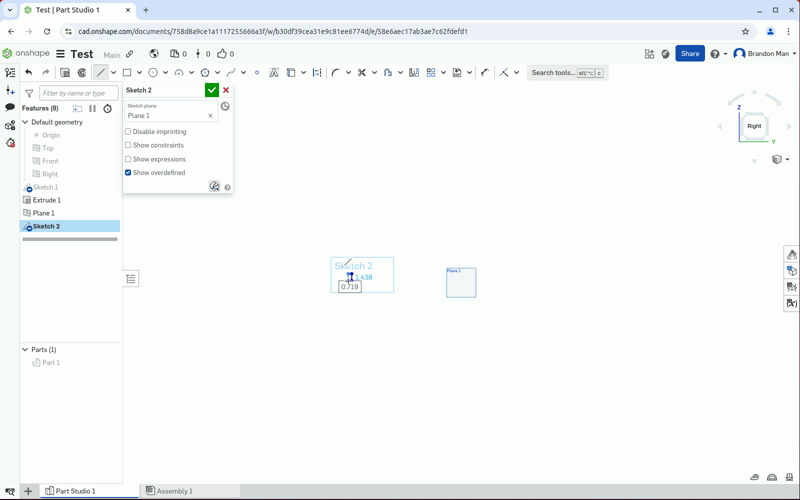
scroll(6)
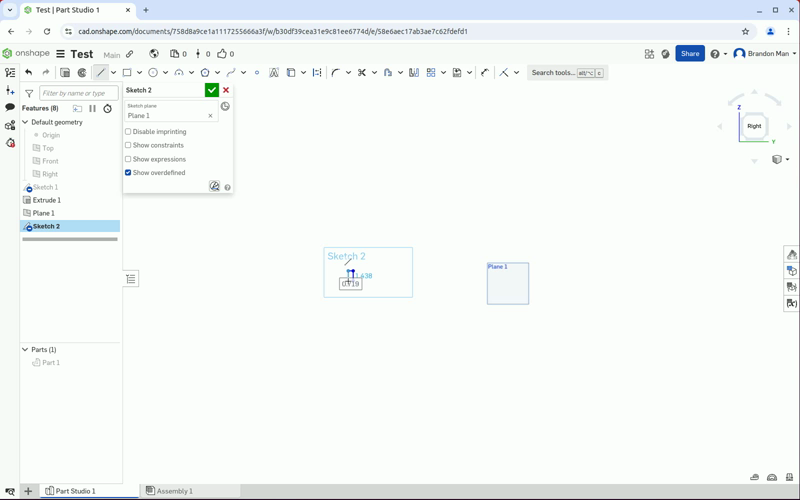
scroll(6)
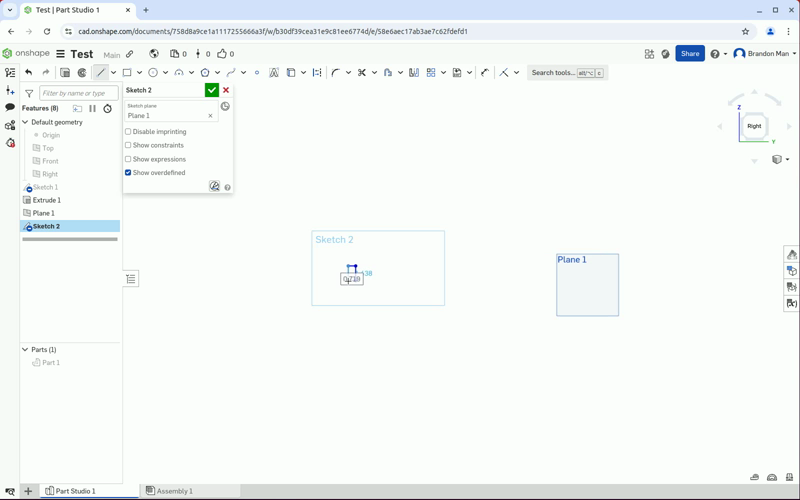
scroll(6)
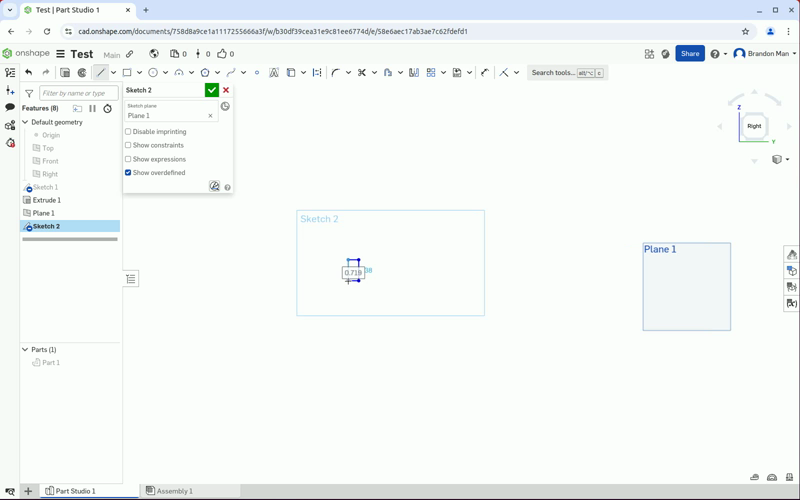
scroll(6)
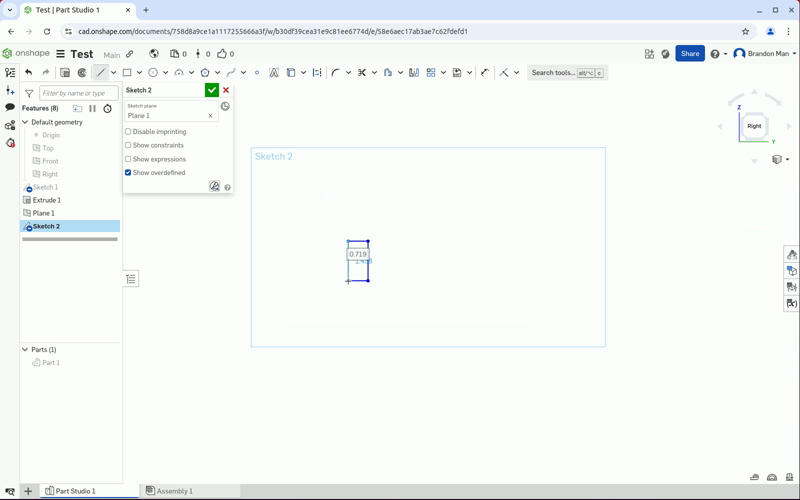
scroll(6)
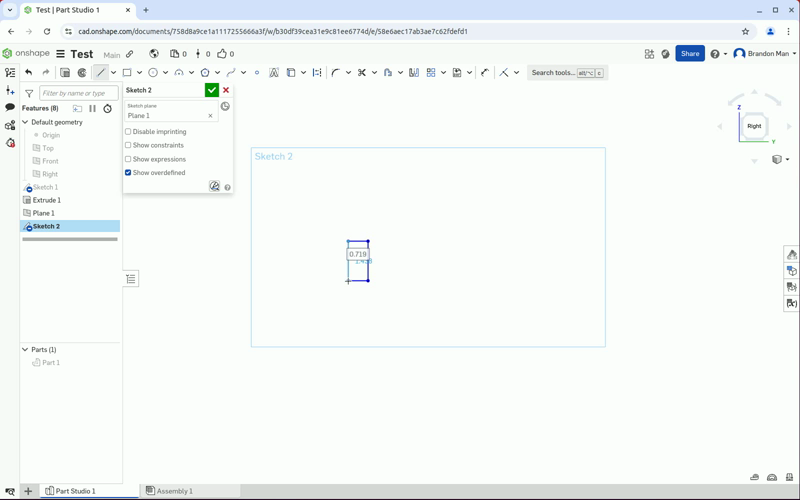
scroll(6)
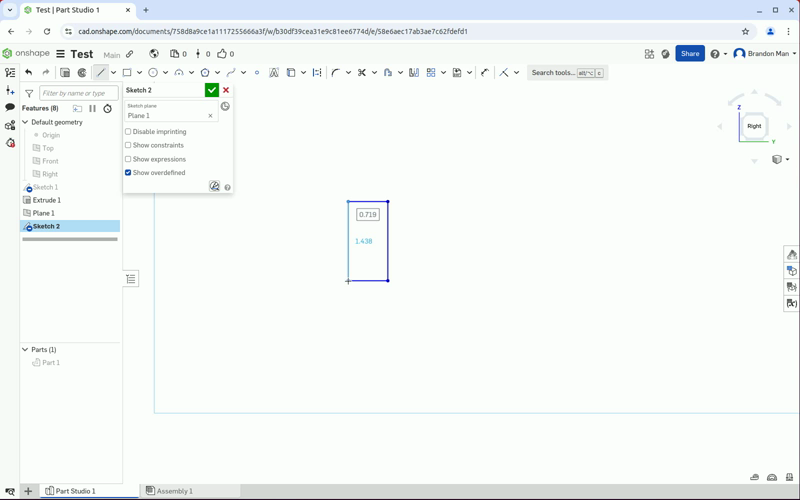
key_up(shift)
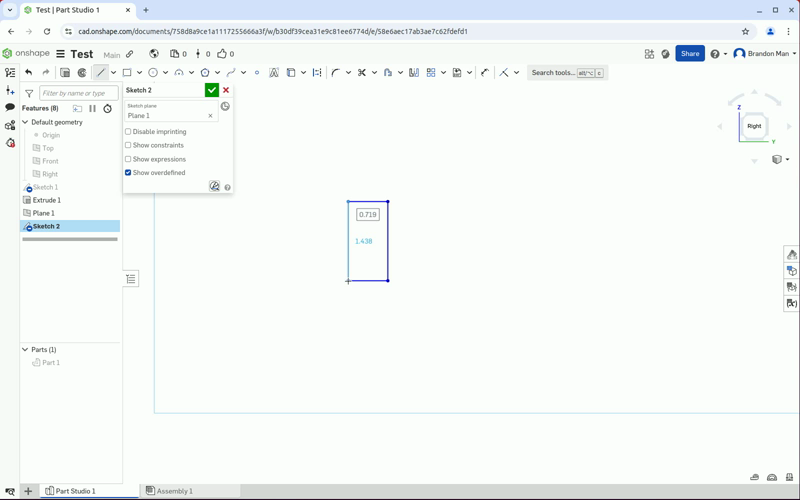
click(348, 280)
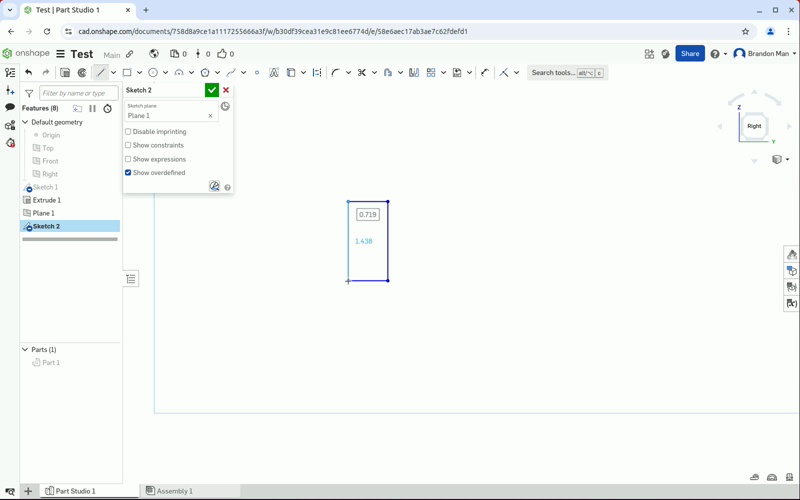
scroll(-6)
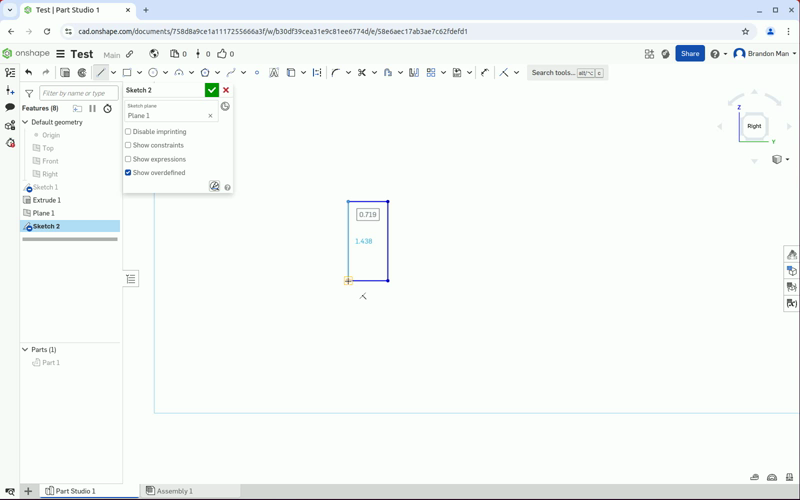
scroll(-6)
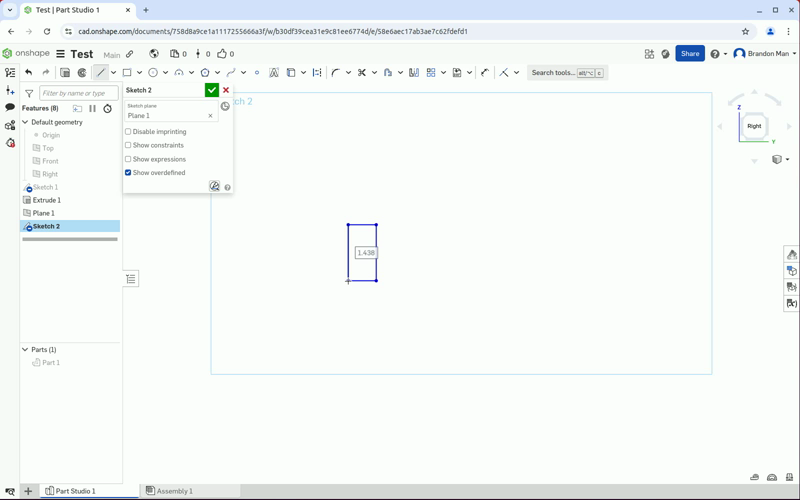
scroll(-6)
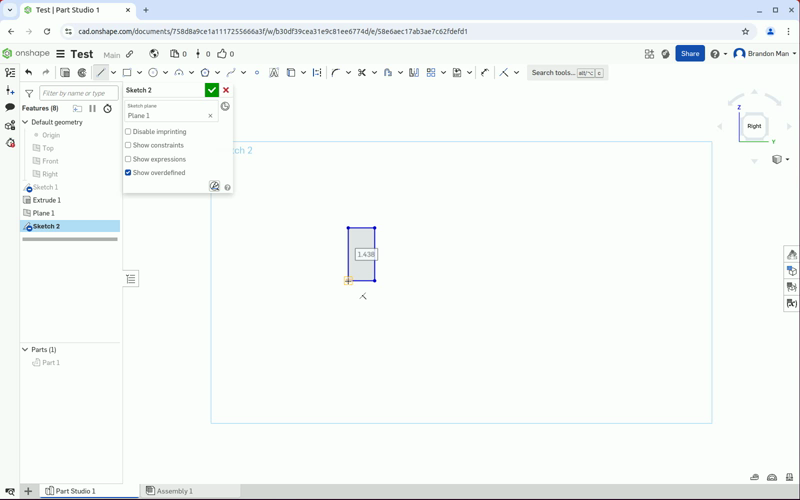
scroll(-6)
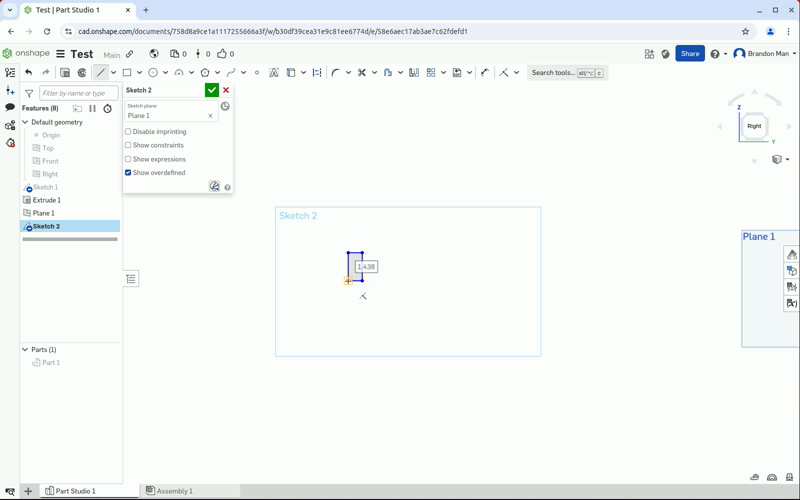
scroll(-6)
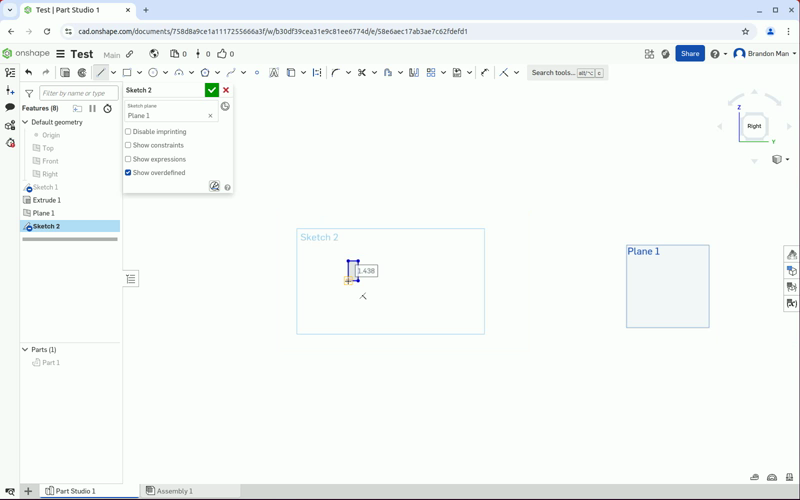
scroll(-6)
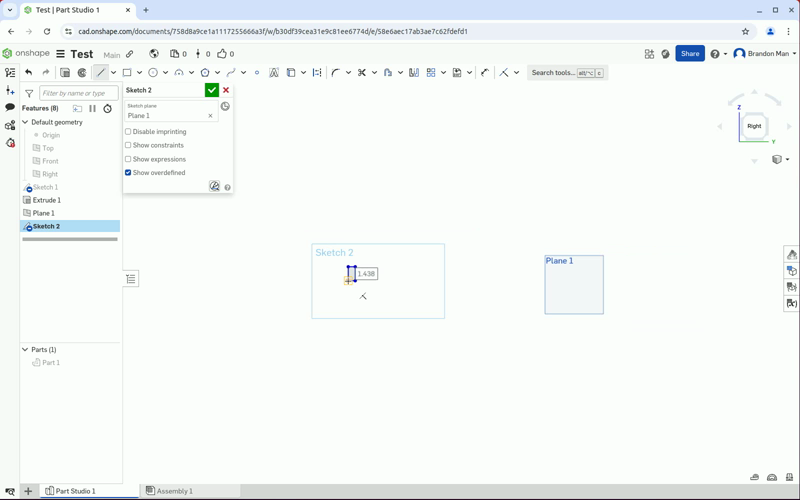
scroll(-6)
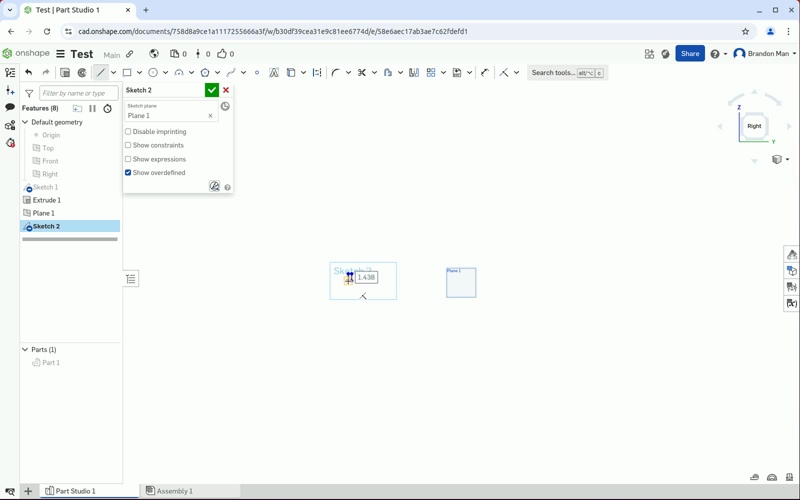
key(esc)
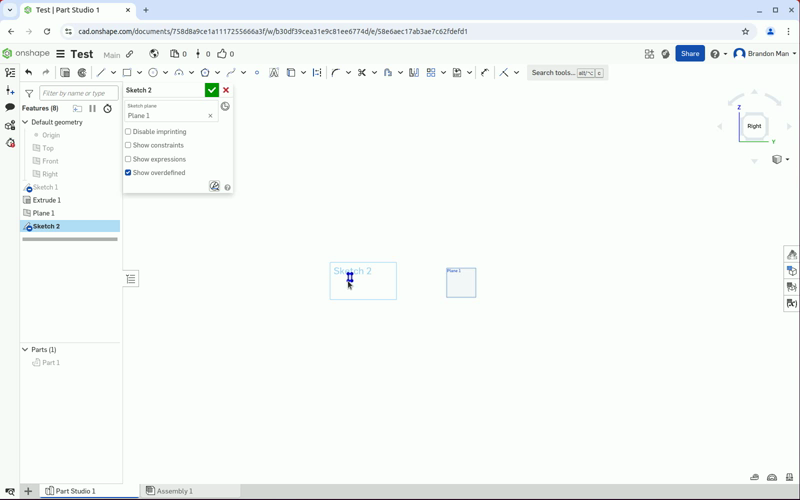
mouse_move(351, 280)
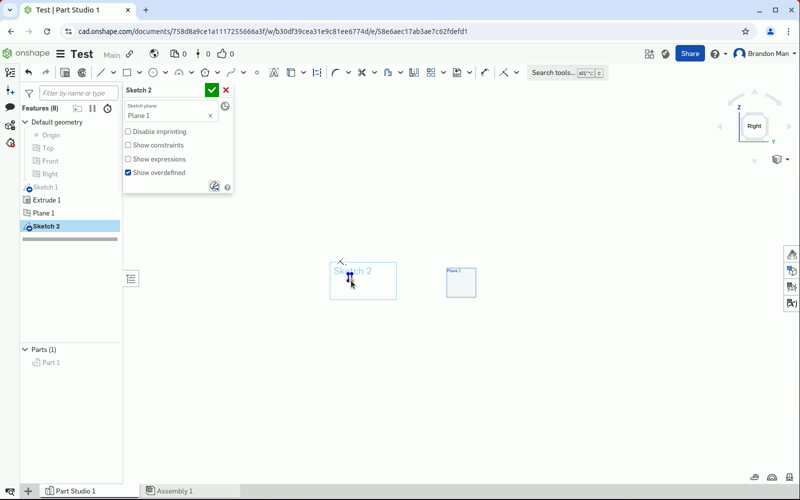
scroll(6)
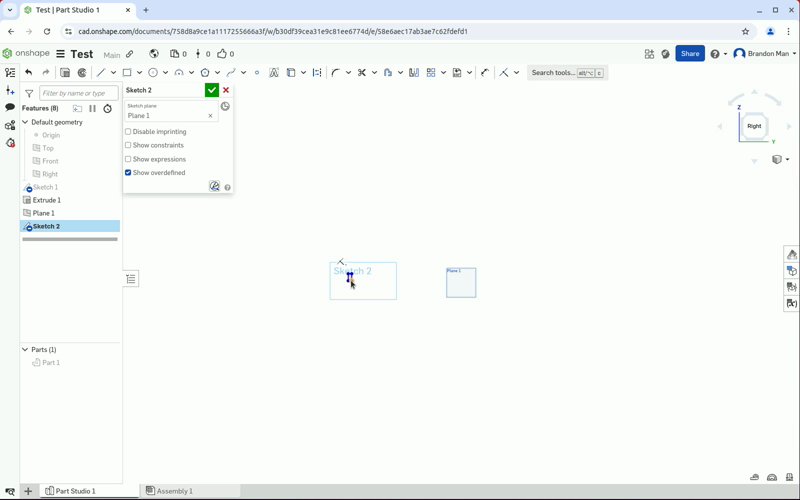
scroll(6)
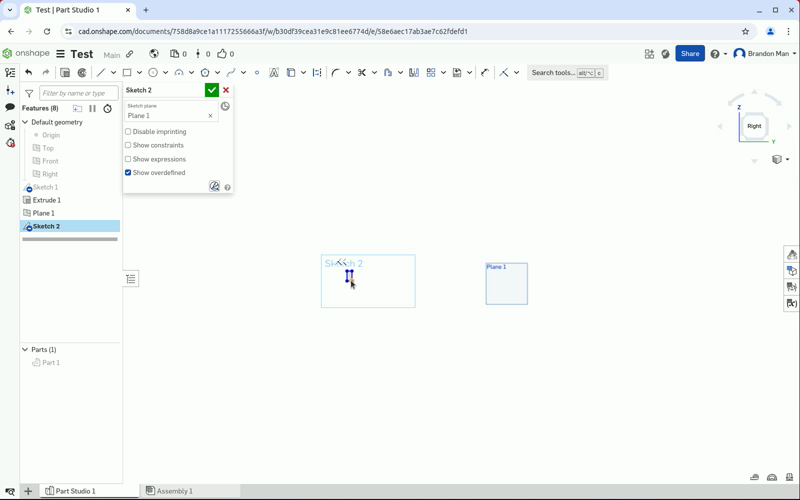
scroll(6)
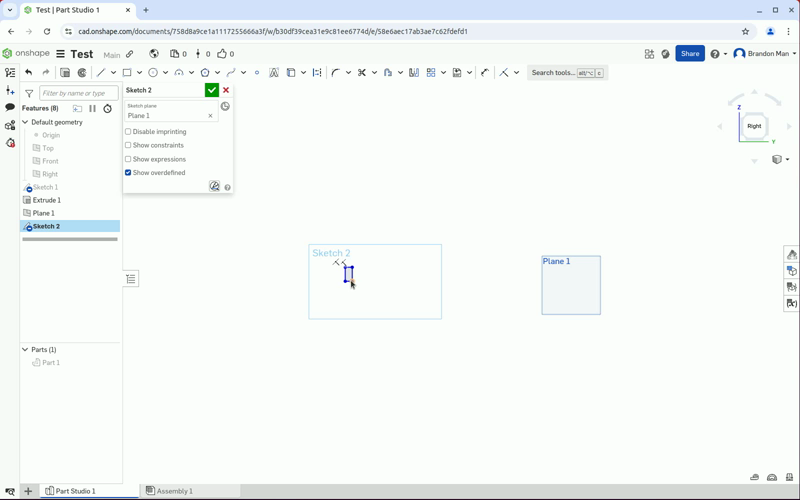
scroll(6)
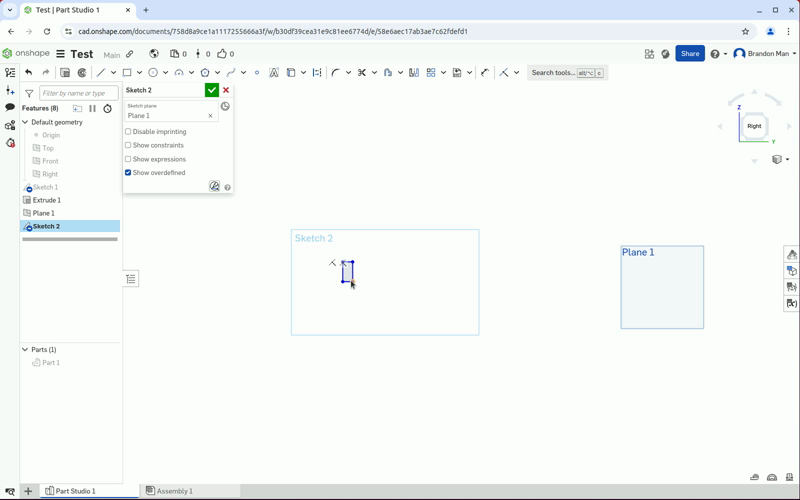
scroll(6)
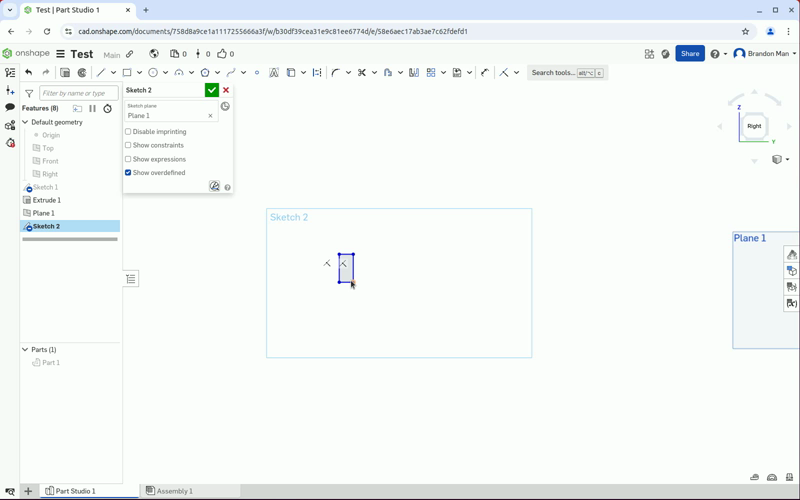
scroll(6)
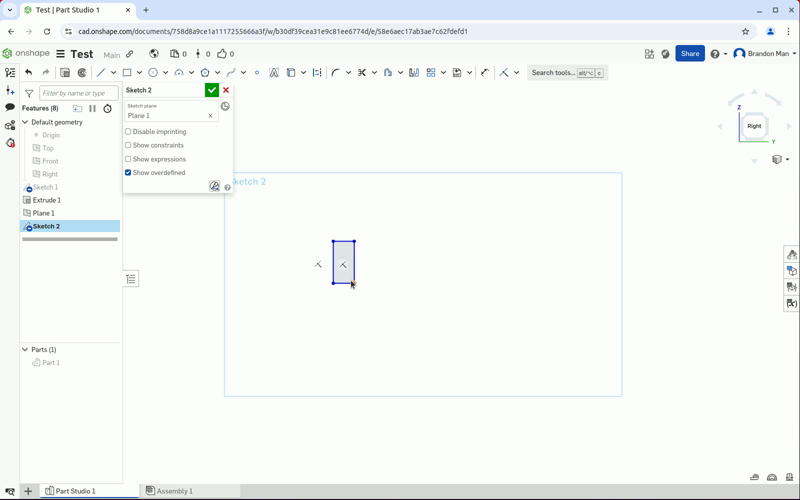
scroll(6)
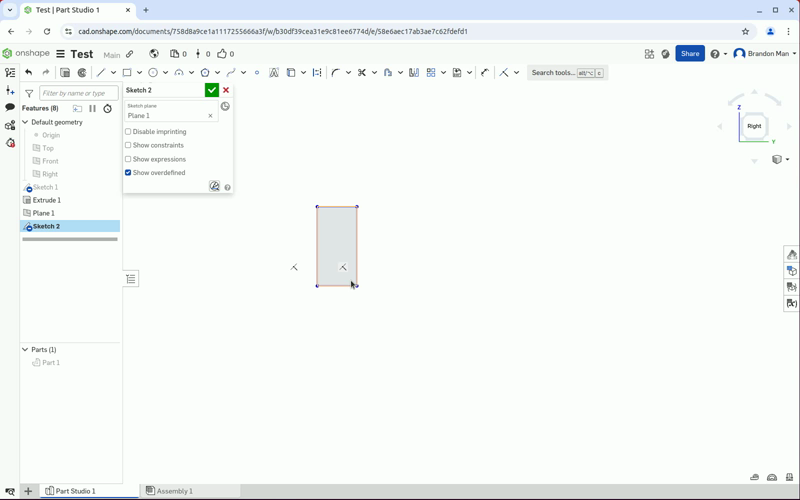
click(351, 280)
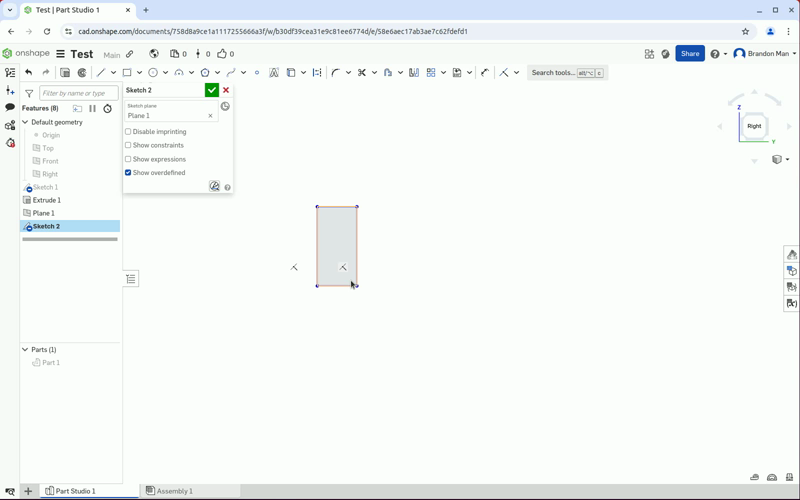
scroll(-6)
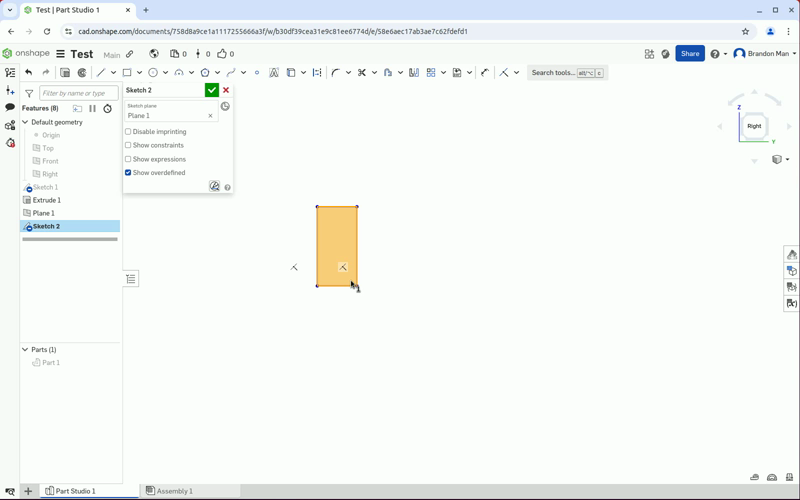
scroll(-6)
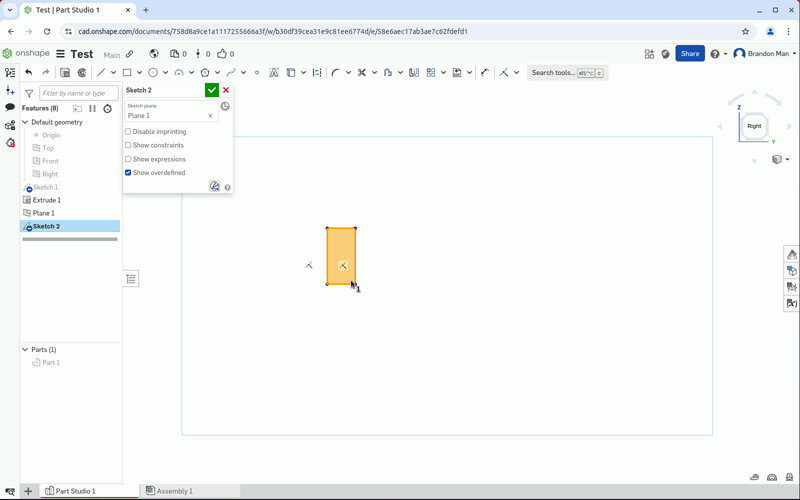
scroll(-6)
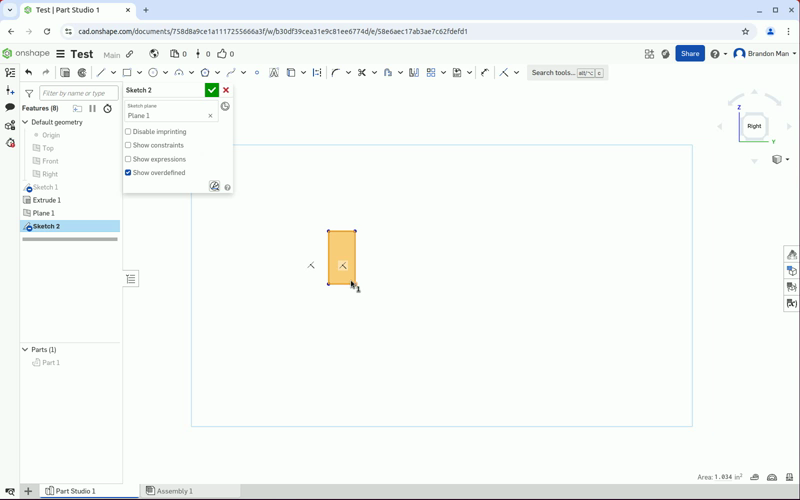
scroll(-6)
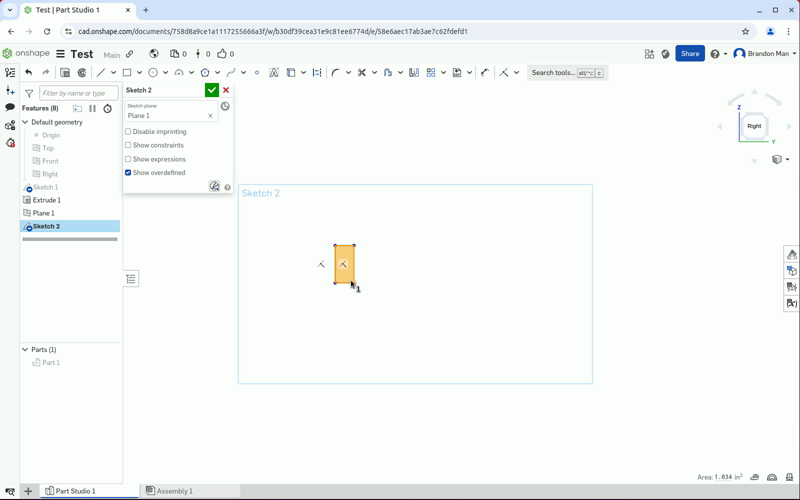
scroll(-6)
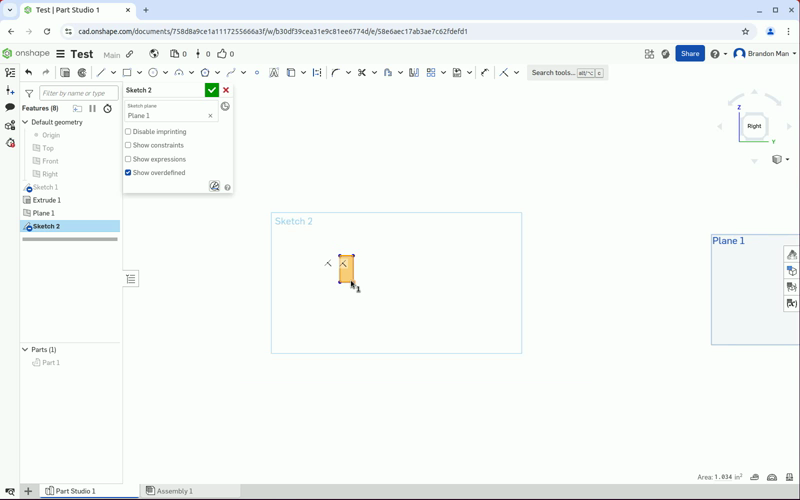
scroll(-6)
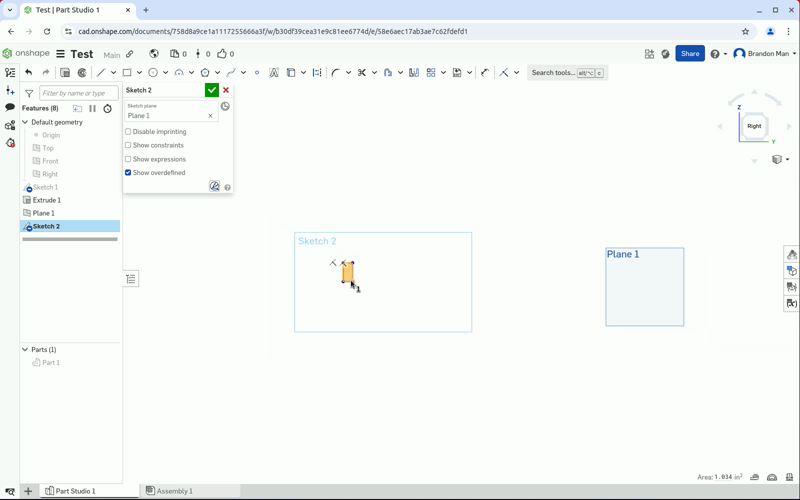
scroll(-6)
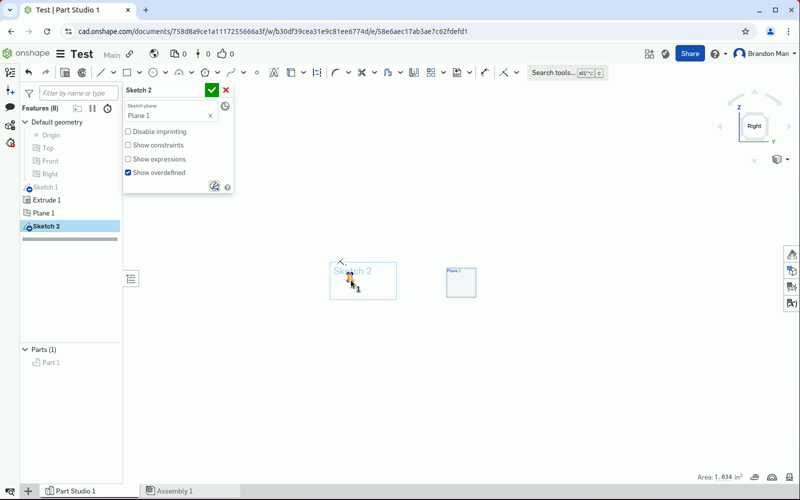
mouse_move(73, 352)
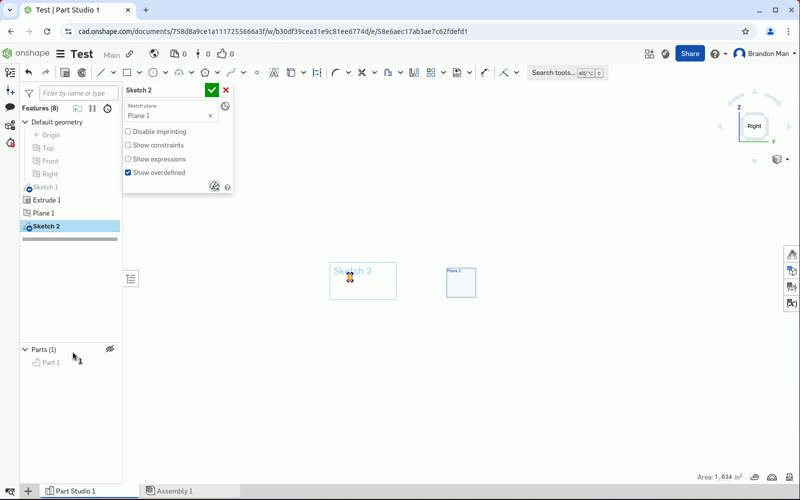
key(shift+y)
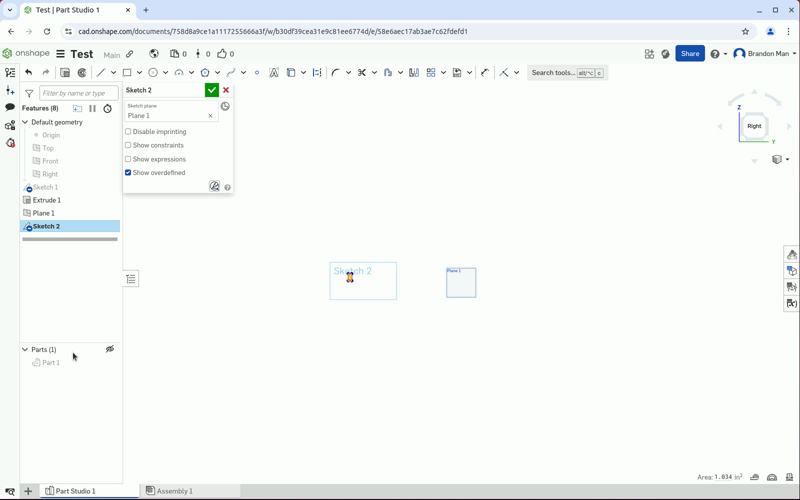
key(shift+e)
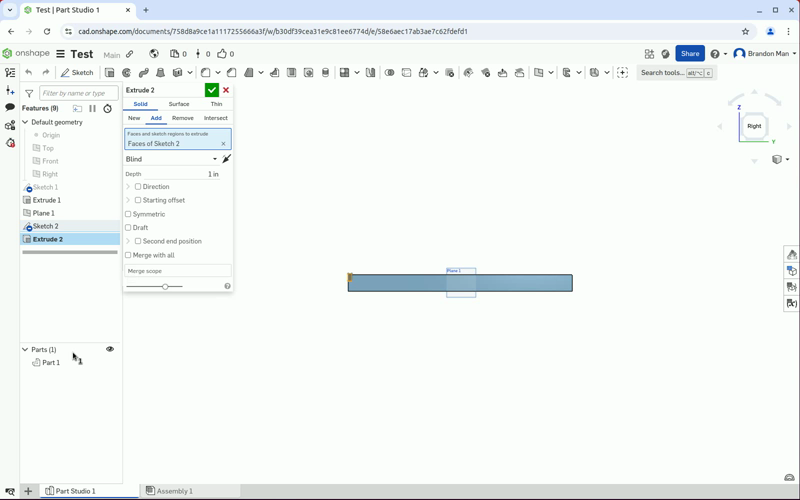
mouse_move(143, 106)
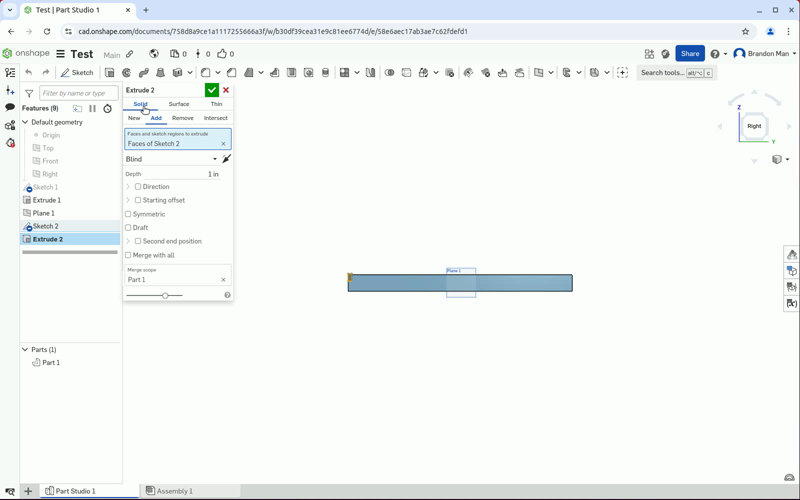
click(143, 106)
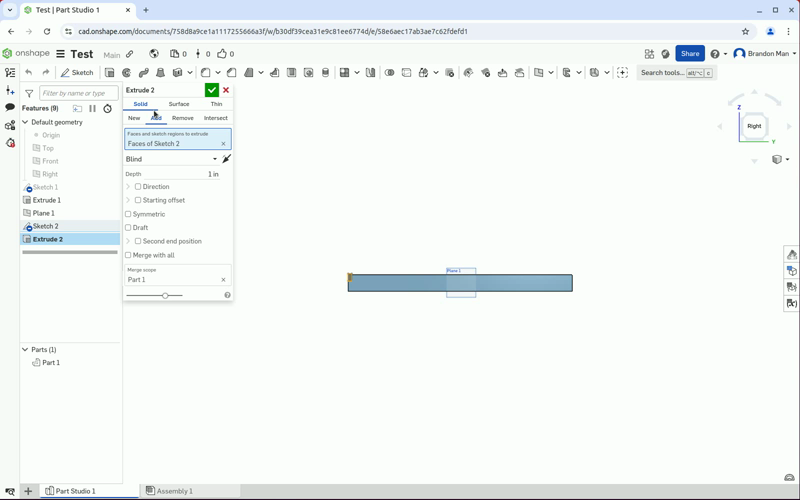
mouse_move(186, 120)
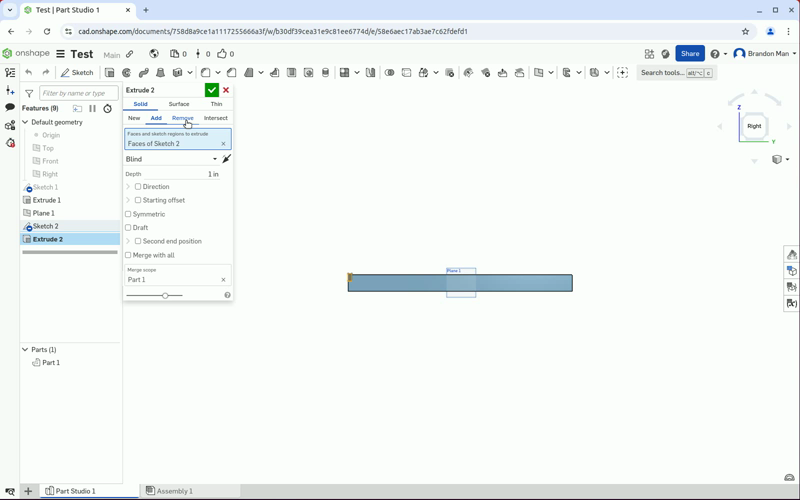
click(186, 120)
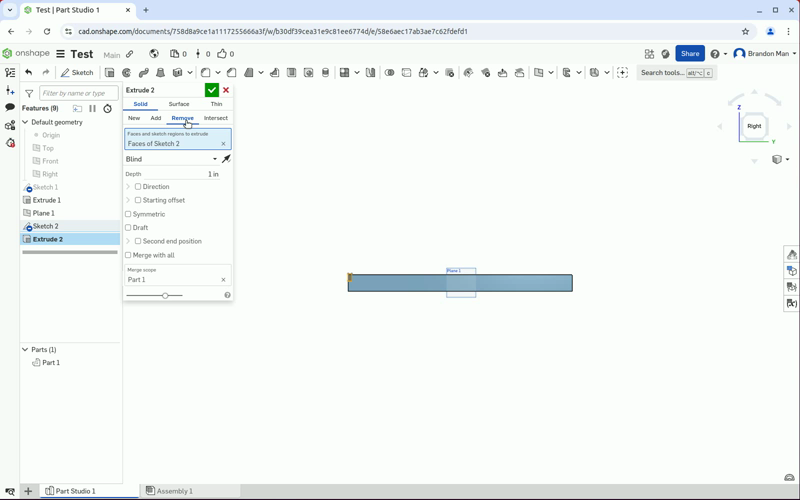
key(tab, 4)
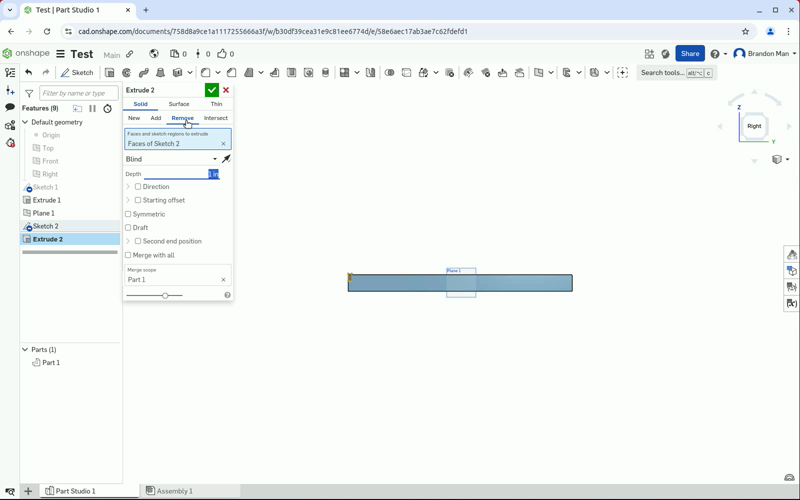
text(1.926)
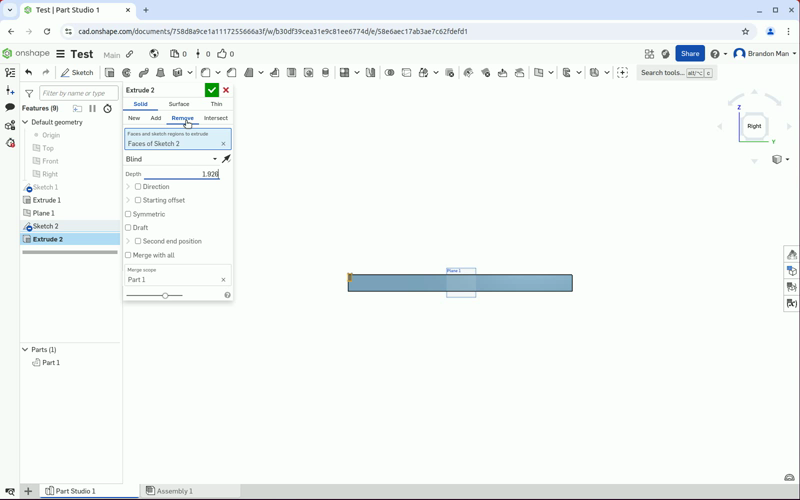
key(tab, 6)
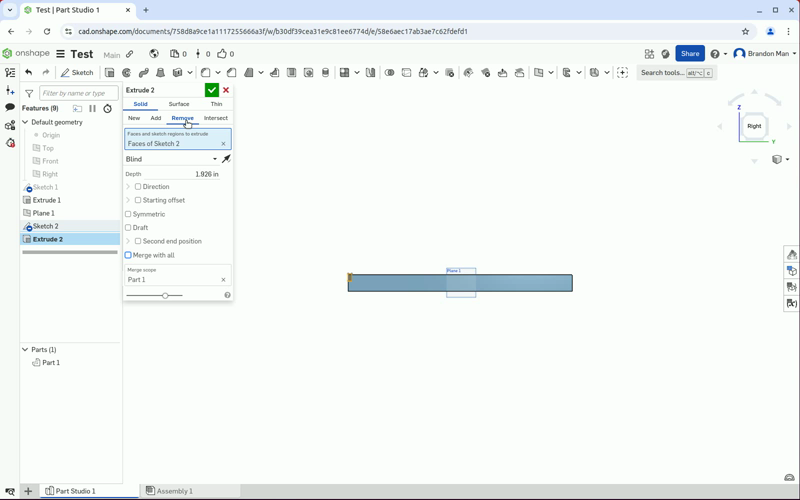
key(space)
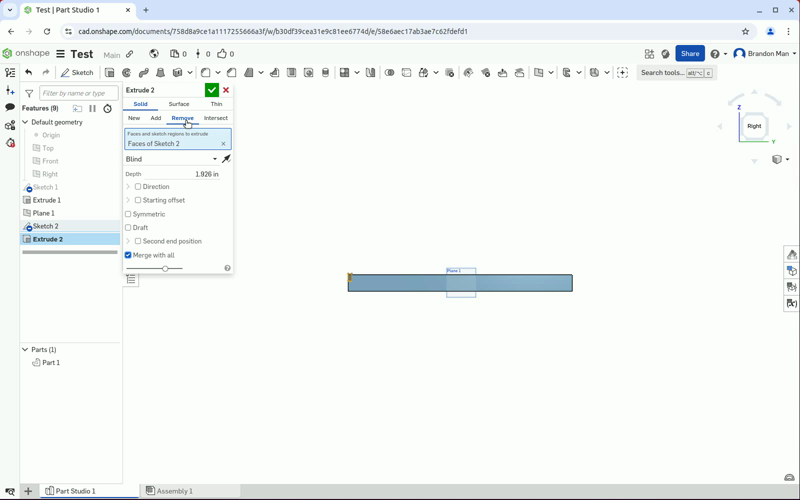
key(enter)
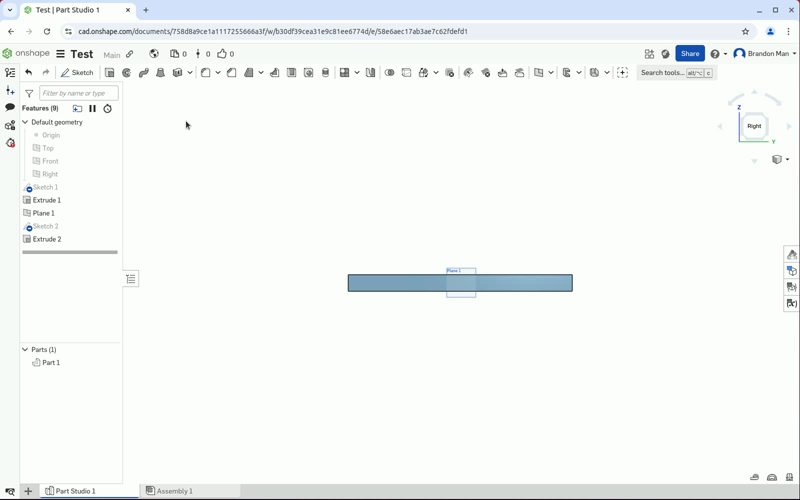
key(shift+h)
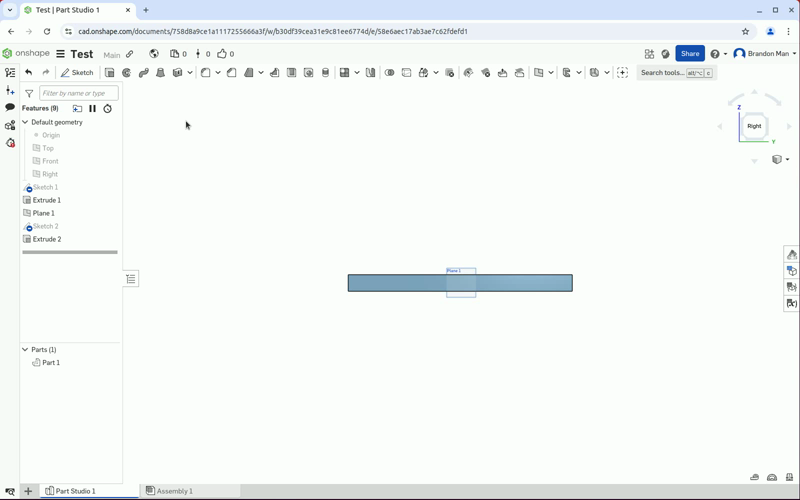
key(shift+h)
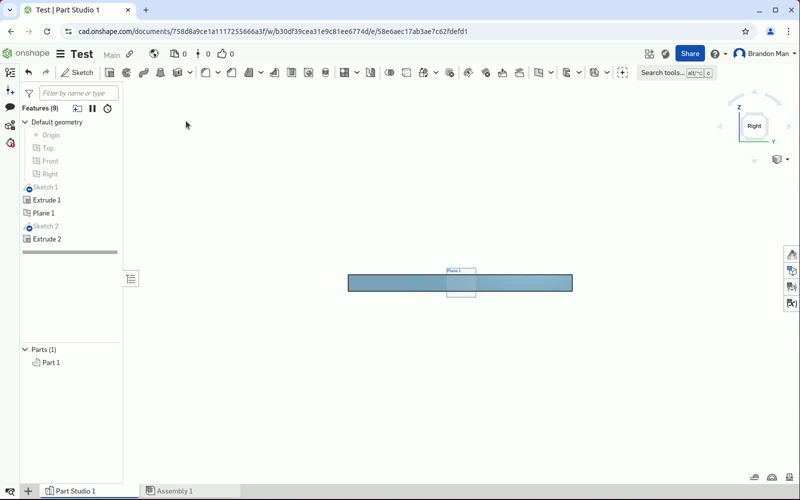
mouse_move(73, 189)
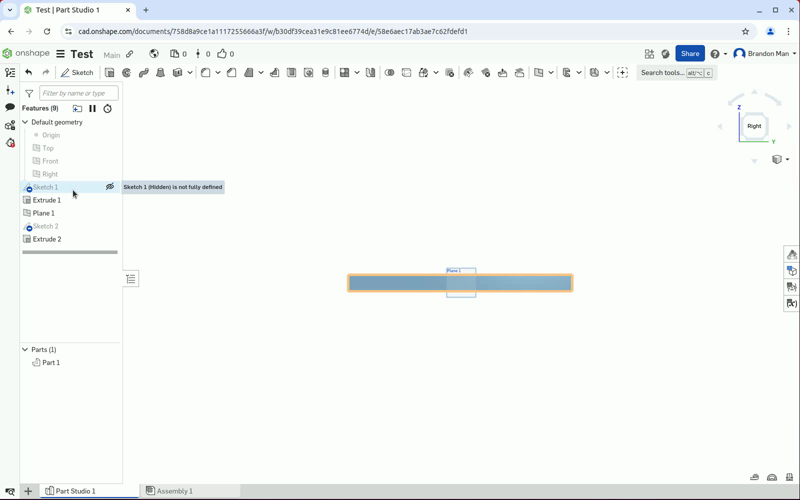
click(73, 189)
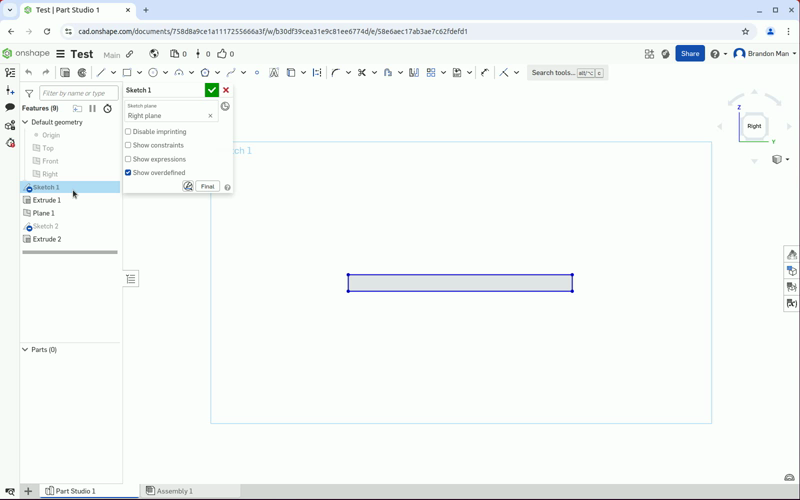
mouse_move(229, 92)
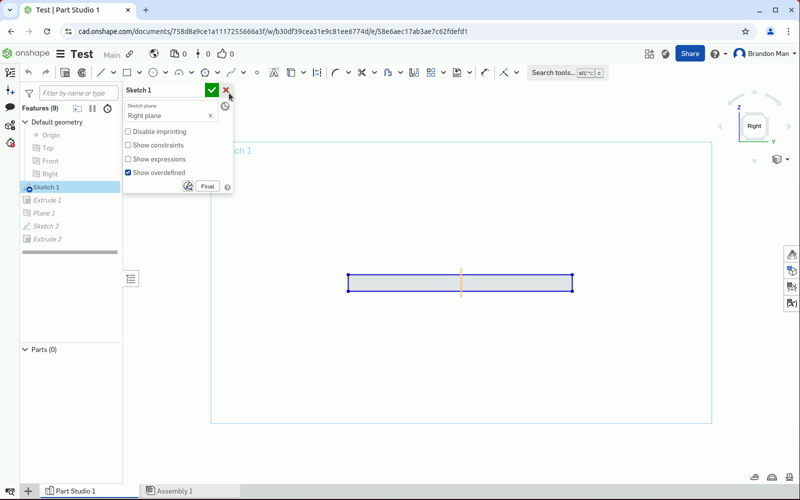
click(229, 92)
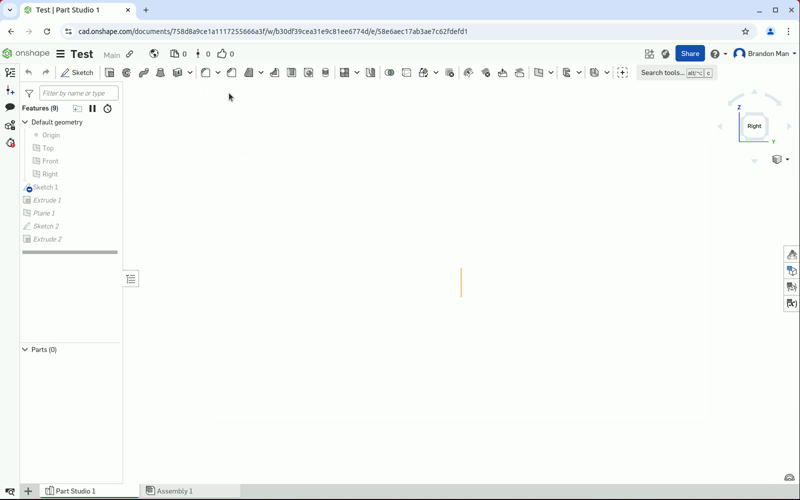
key(shift+s)
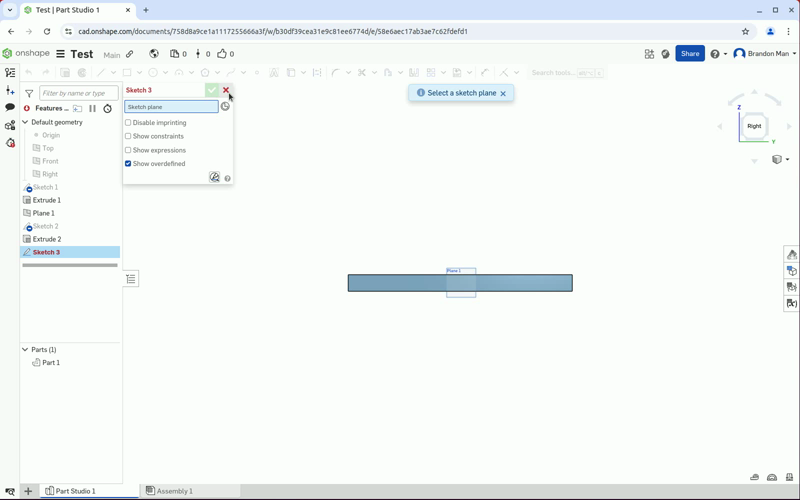
mouse_move(73, 215)
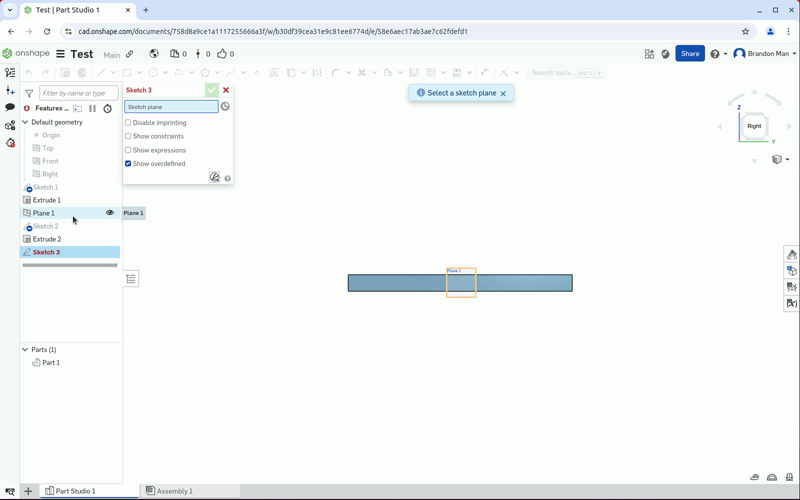
click(73, 215)
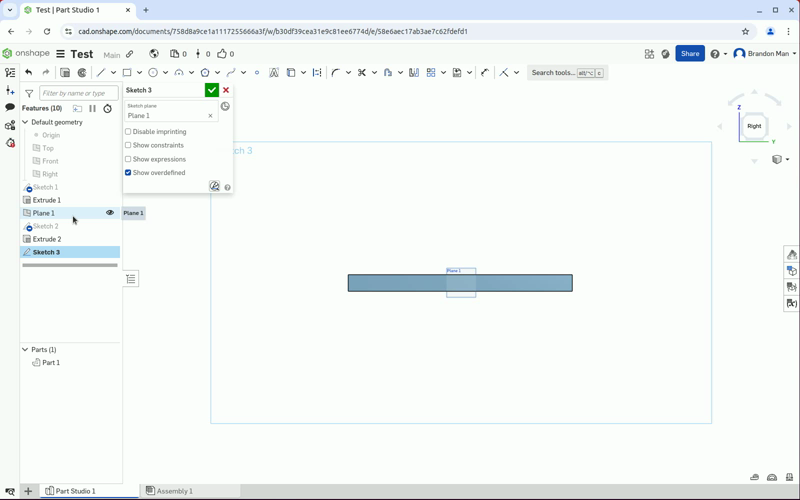
mouse_move(73, 352)
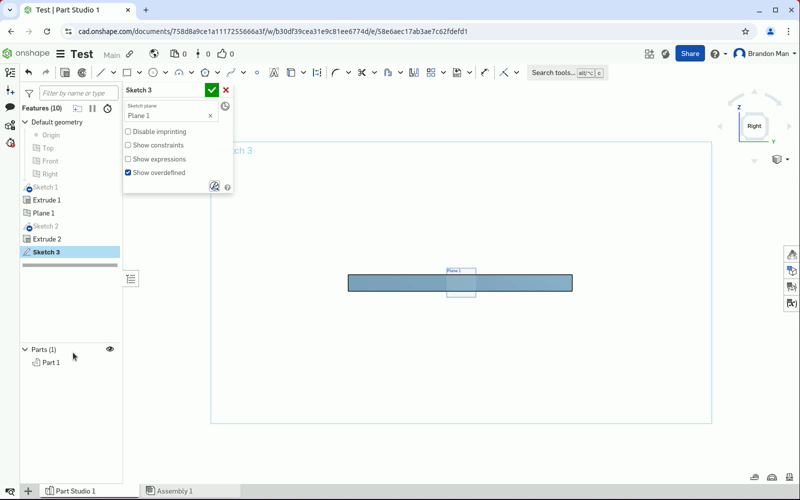
key(y)
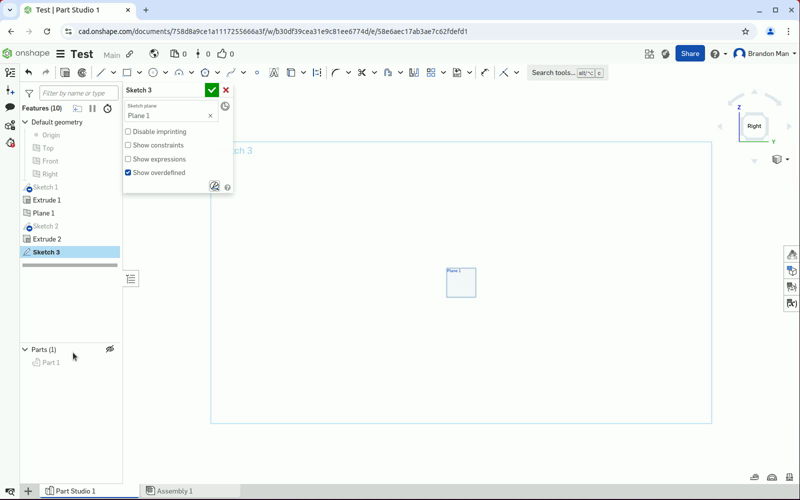
key(l)
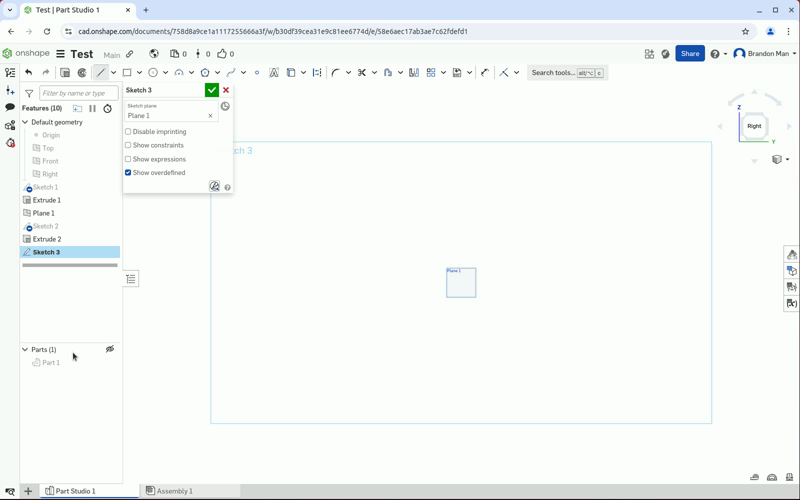
key_down(shift)
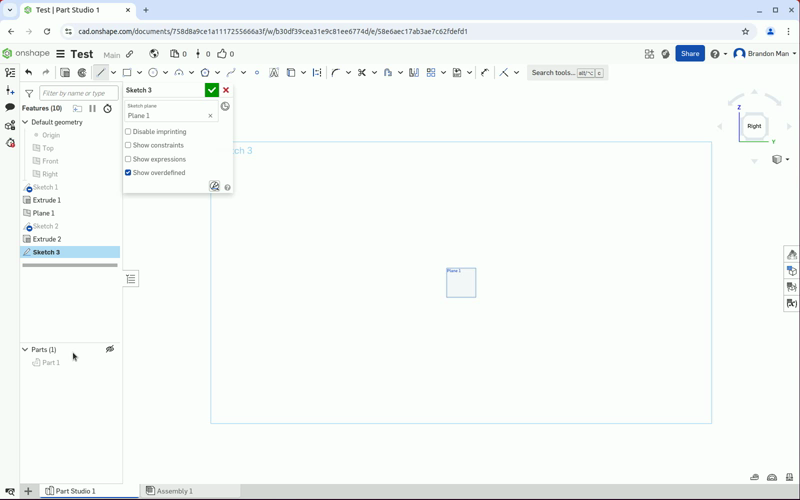
mouse_move(348, 291)
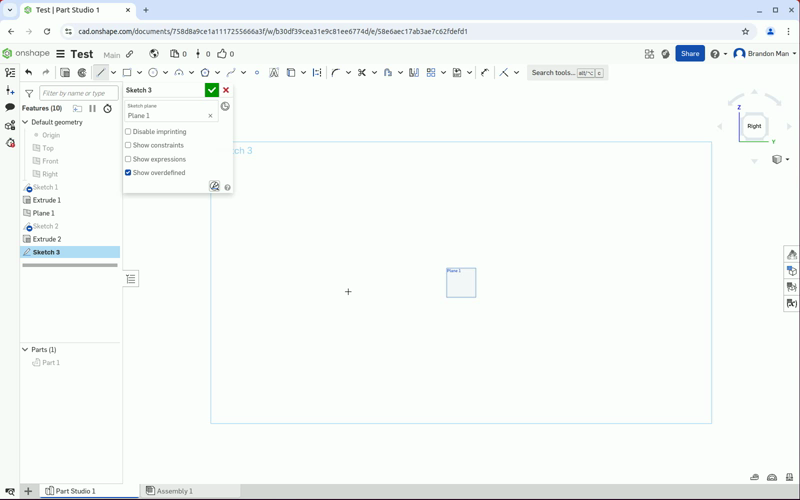
click(348, 291)
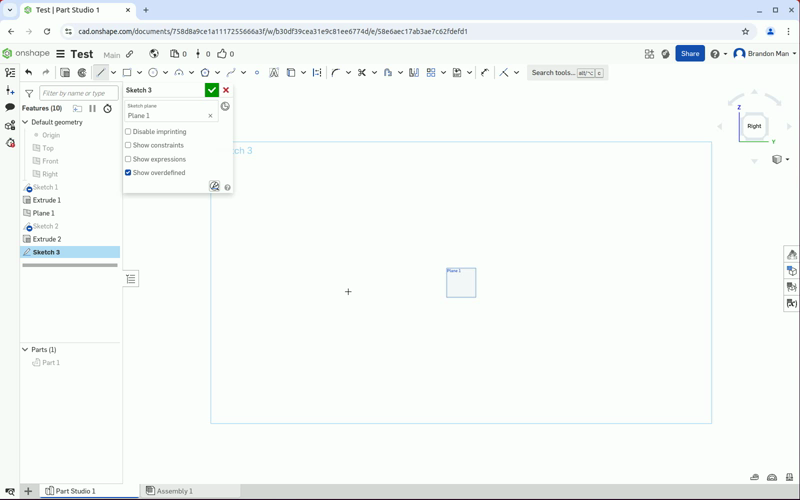
key_up(shift)
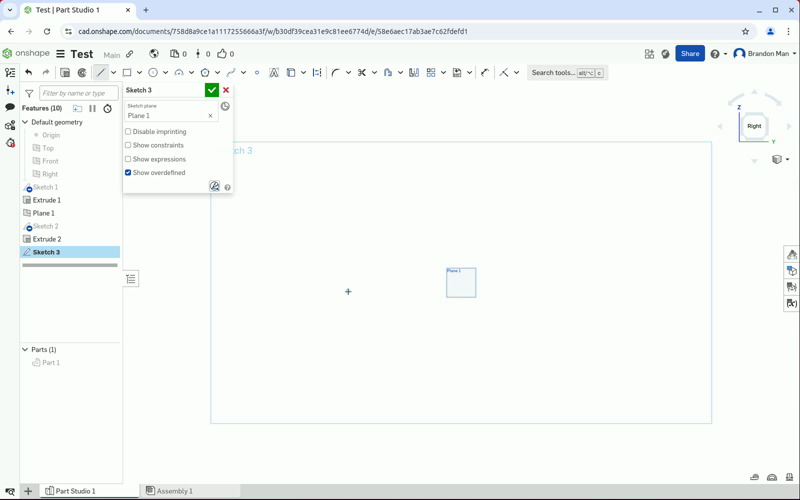
key_down(shift)
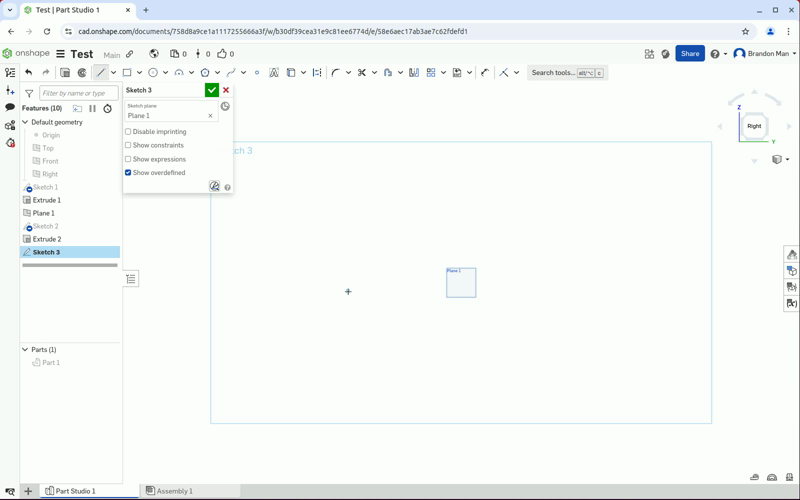
mouse_move(378, 291)
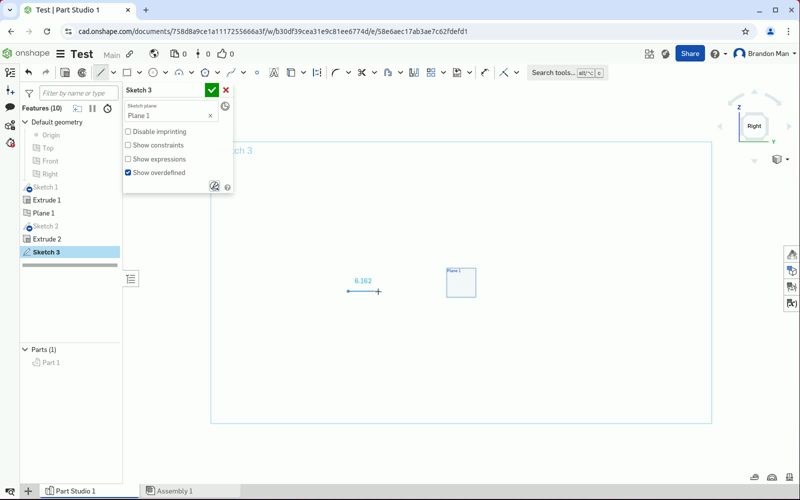
mouse_move(351, 291)
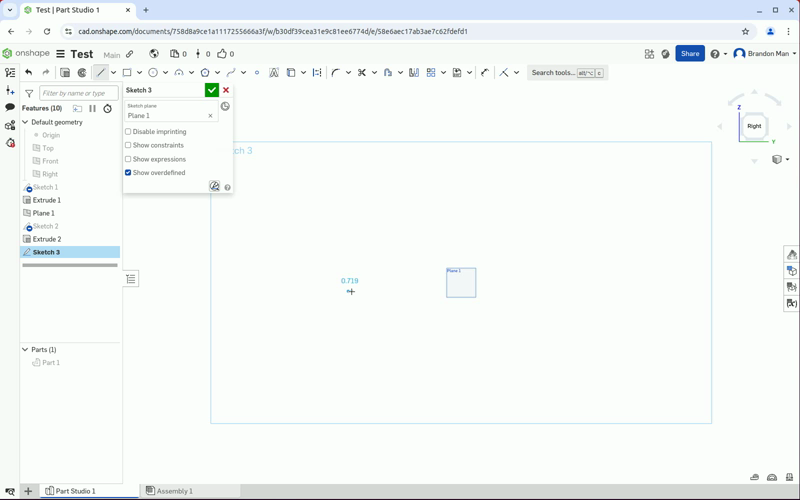
scroll(6)
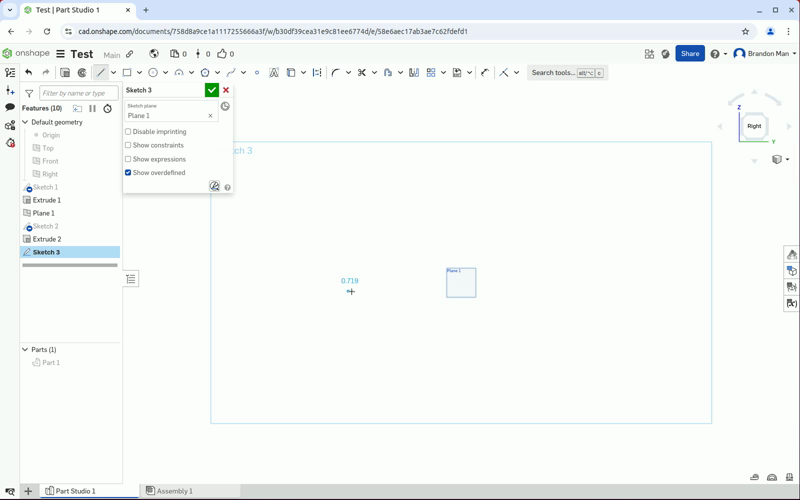
scroll(6)
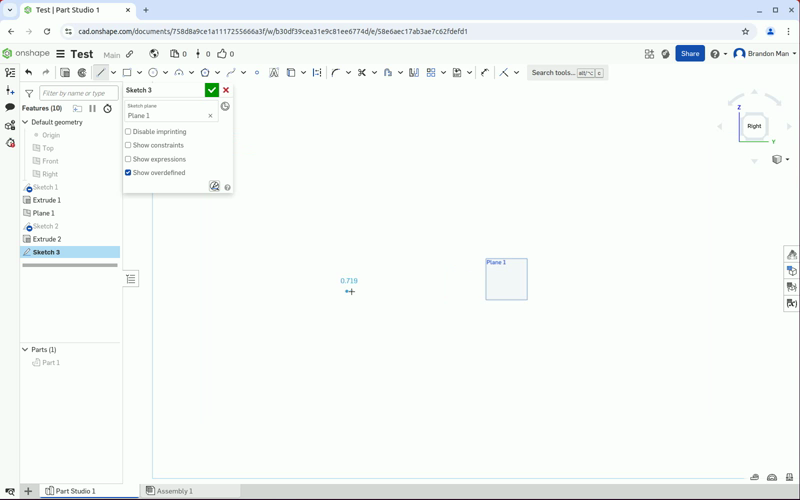
scroll(6)
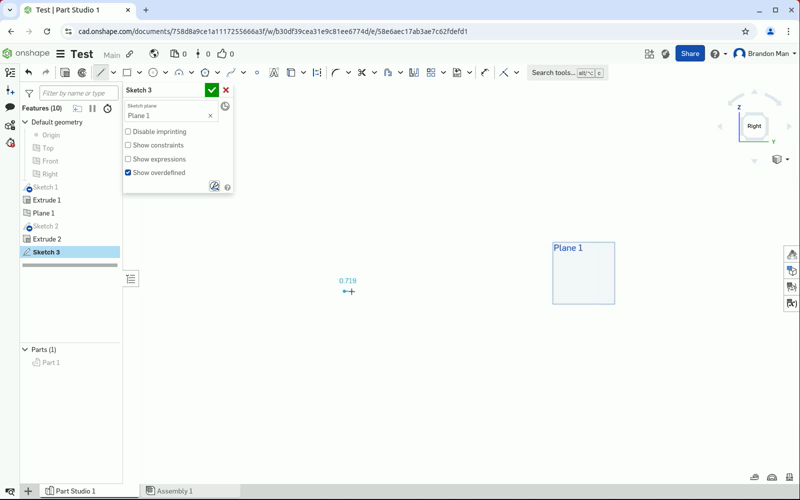
scroll(6)
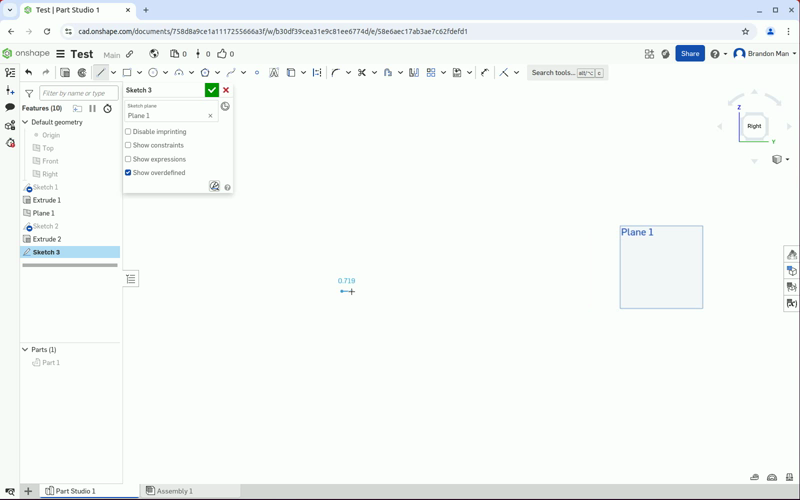
scroll(6)
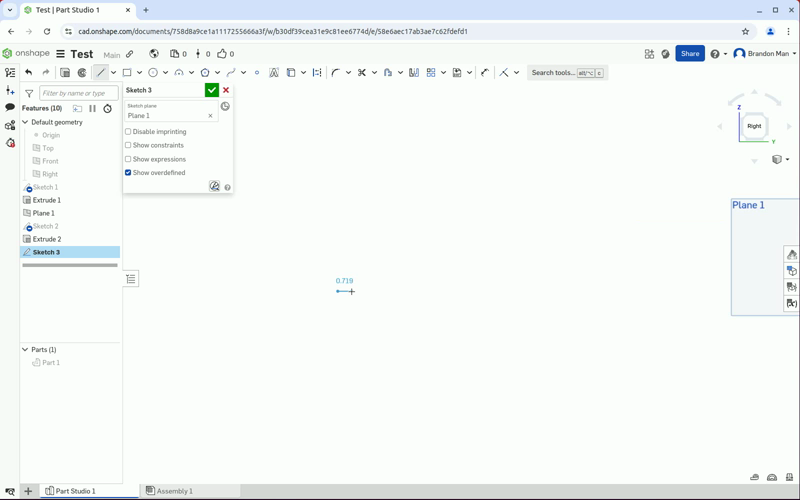
scroll(6)
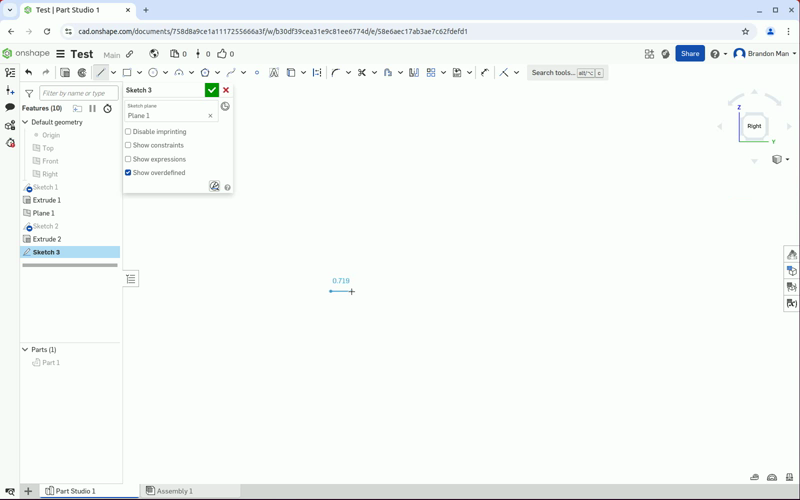
scroll(6)
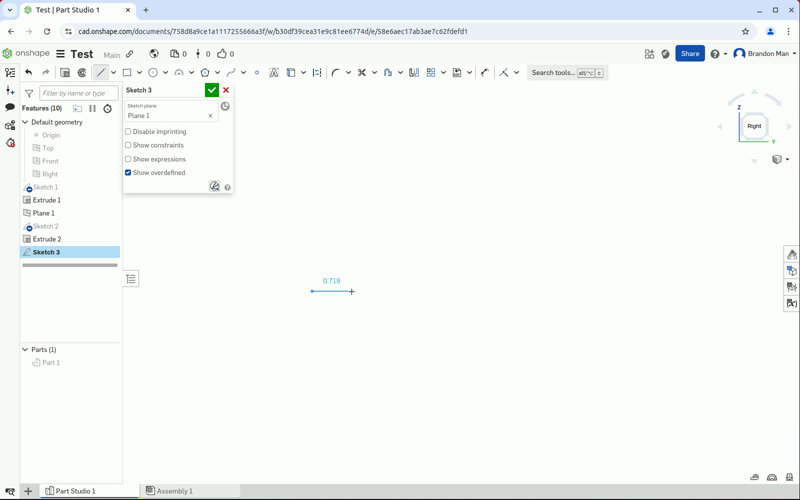
click(351, 291)
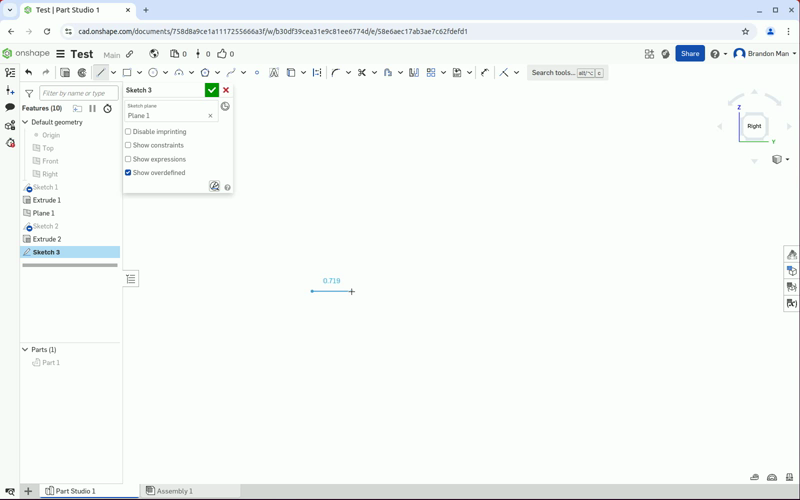
scroll(-6)
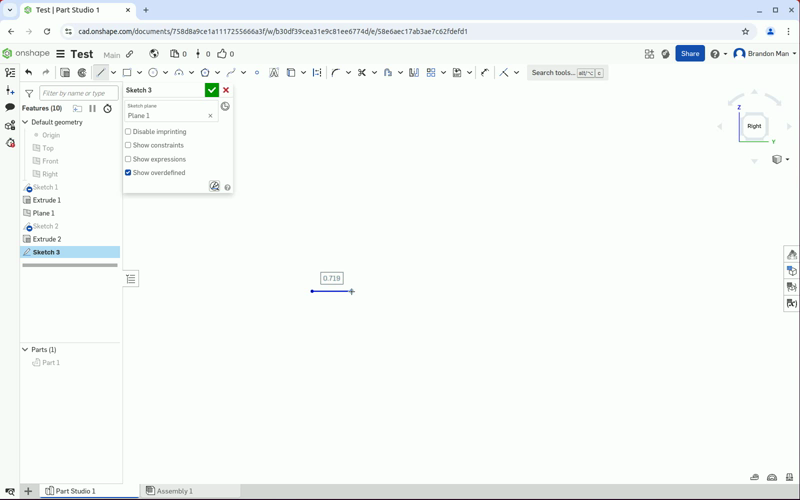
scroll(-6)
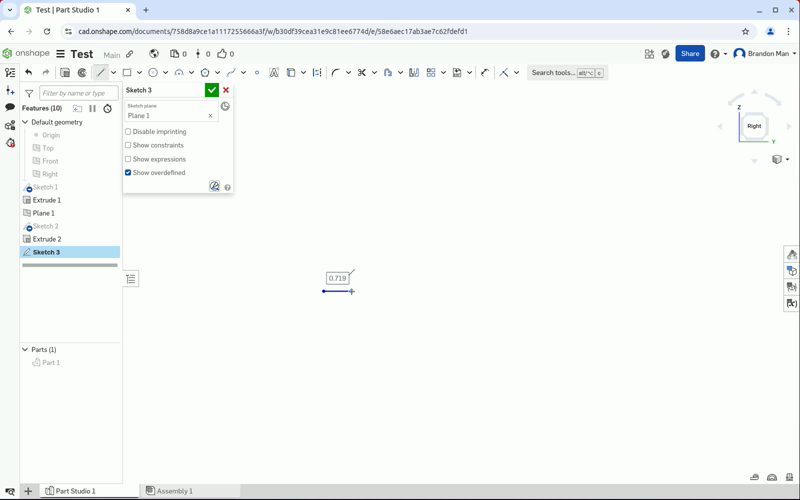
scroll(-6)
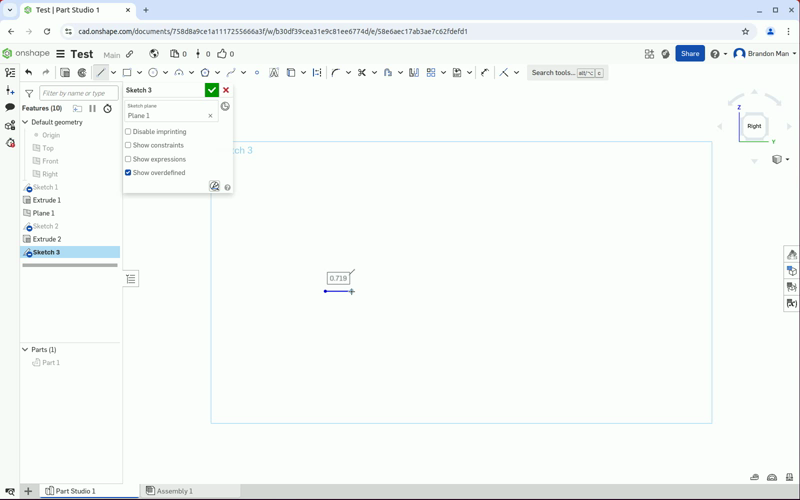
scroll(-6)
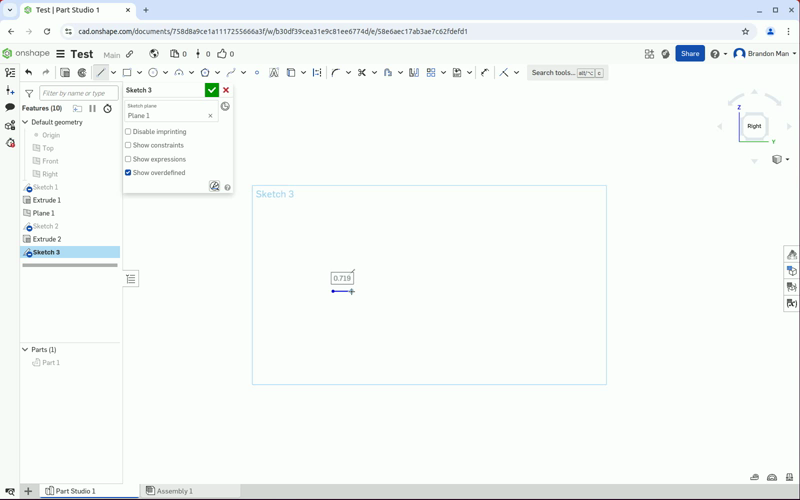
scroll(-6)
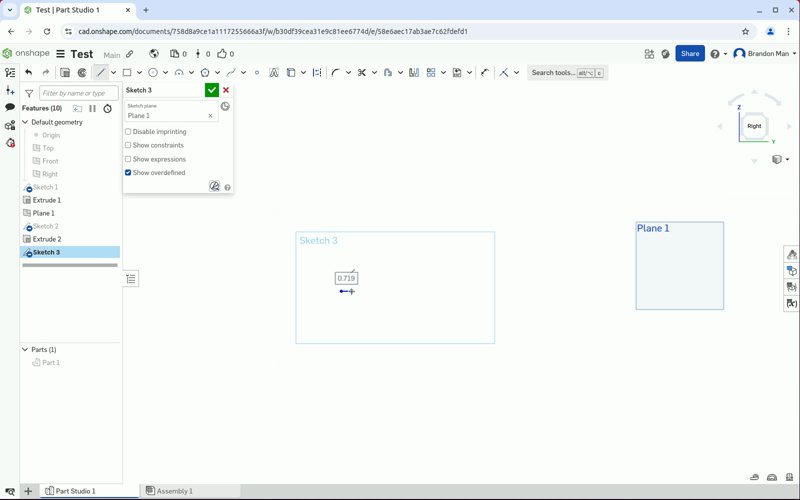
scroll(-6)
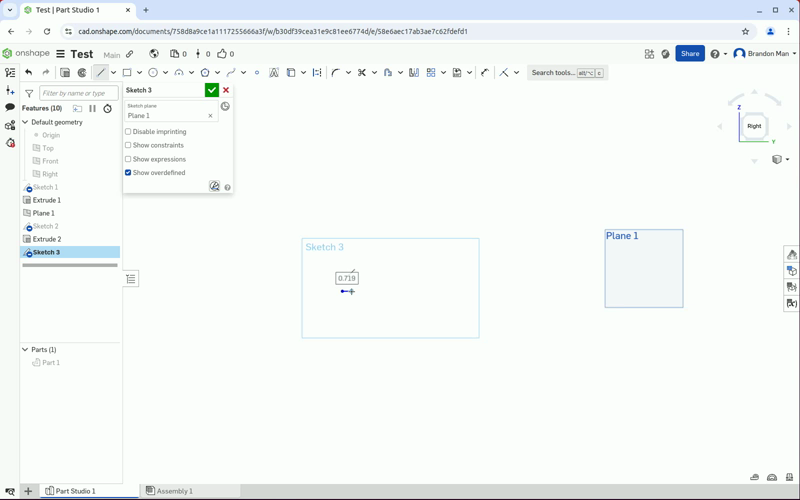
scroll(-6)
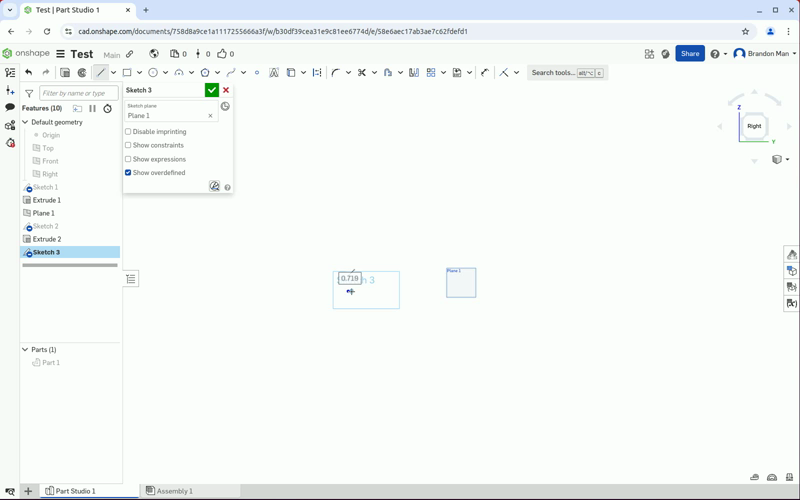
key_up(shift)
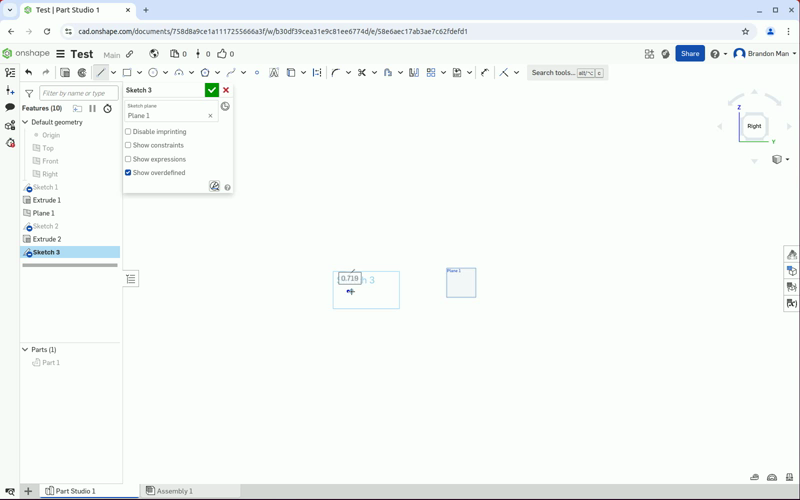
key_down(shift)
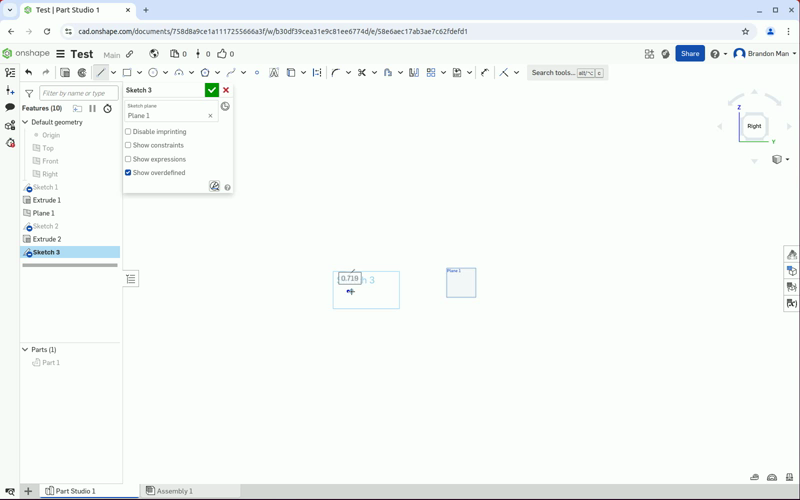
mouse_move(381, 291)
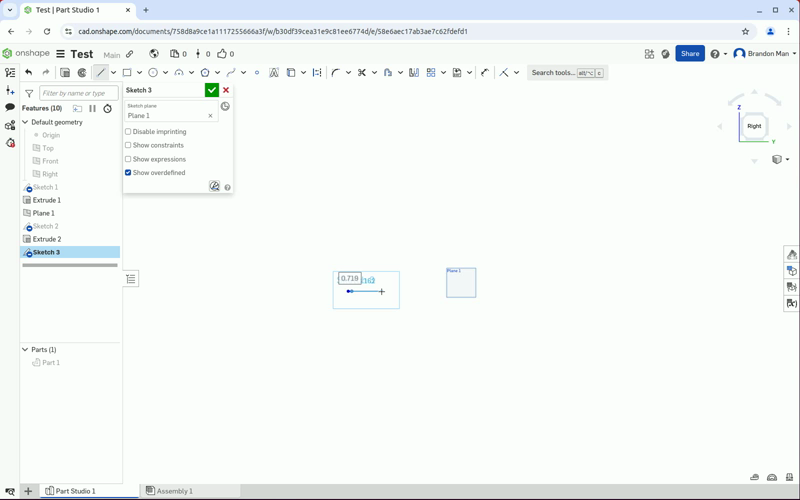
mouse_move(351, 284)
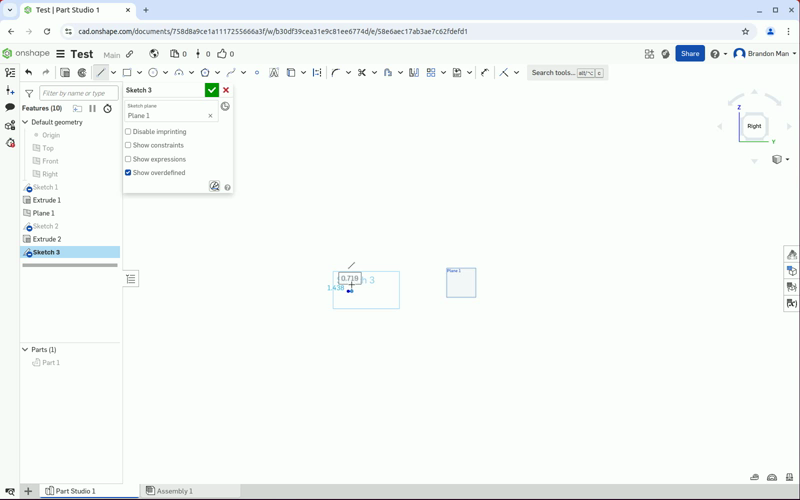
scroll(6)
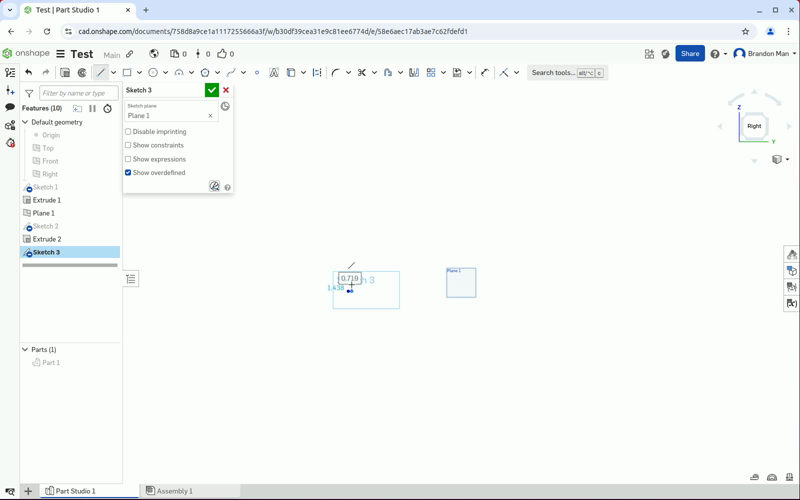
scroll(6)
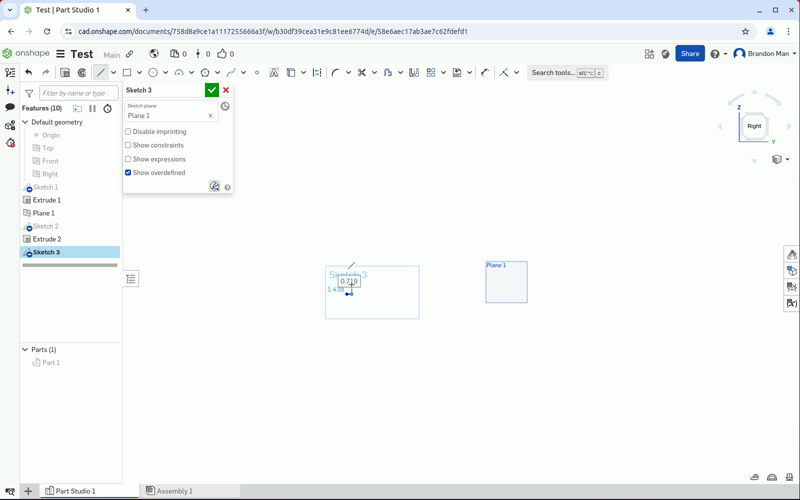
scroll(6)
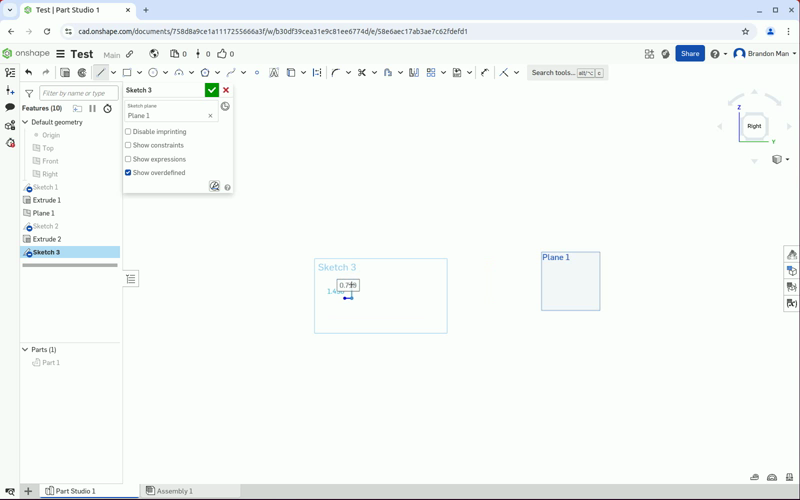
scroll(6)
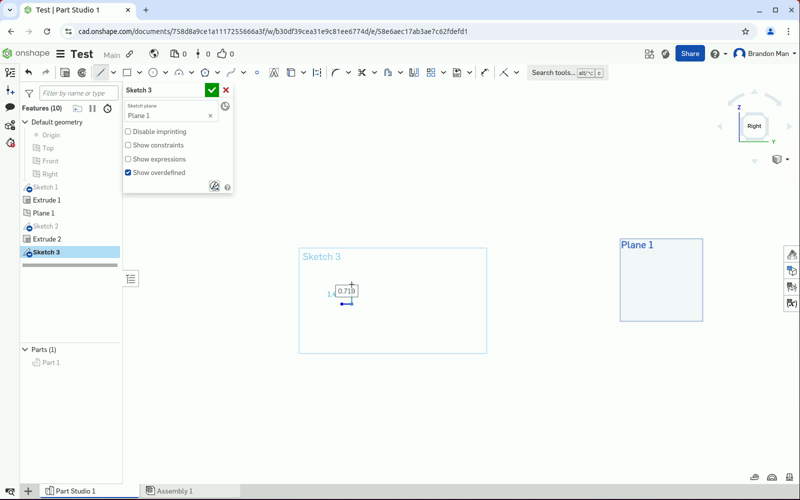
scroll(6)
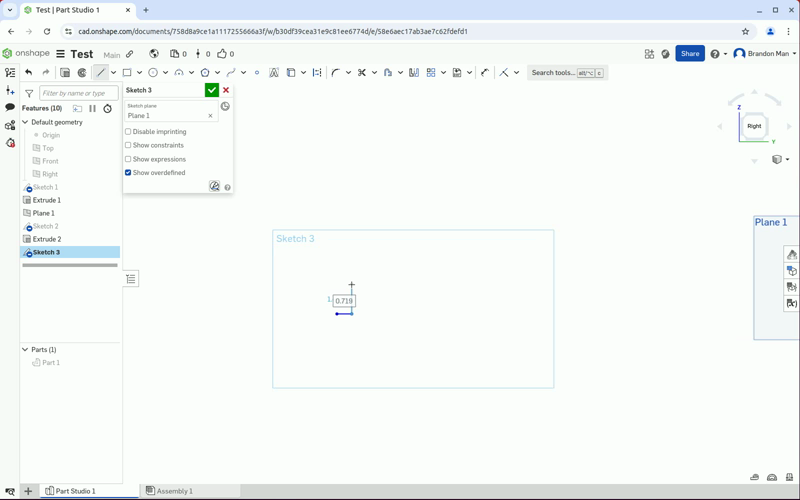
scroll(6)
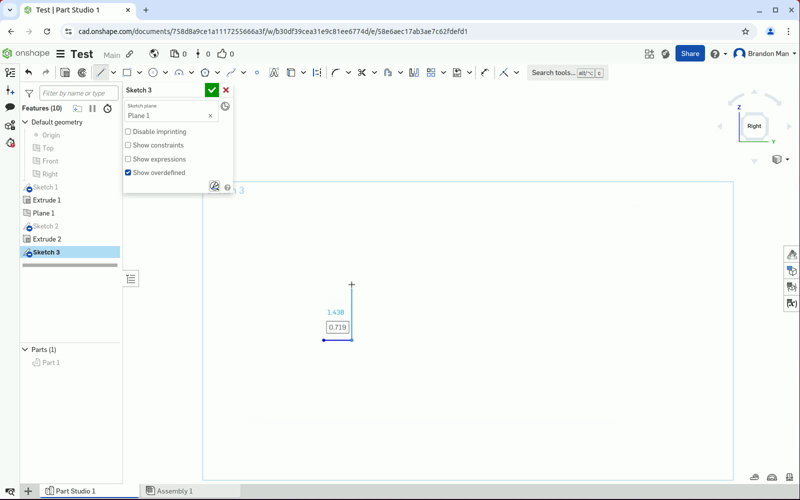
scroll(6)
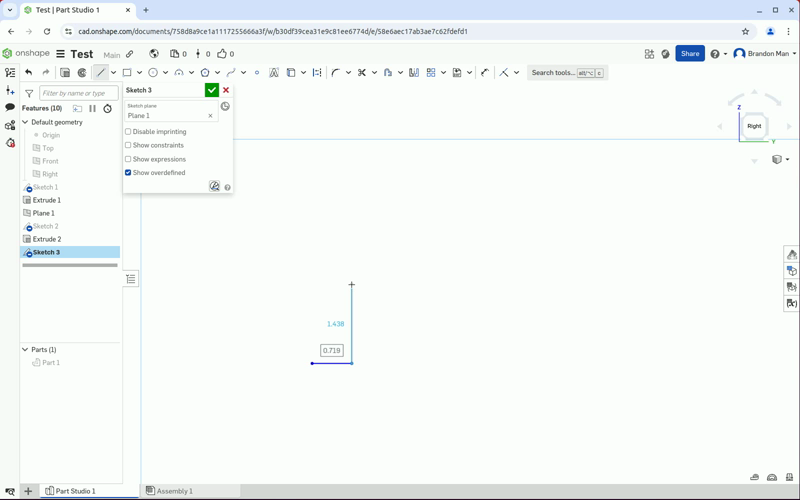
click(351, 284)
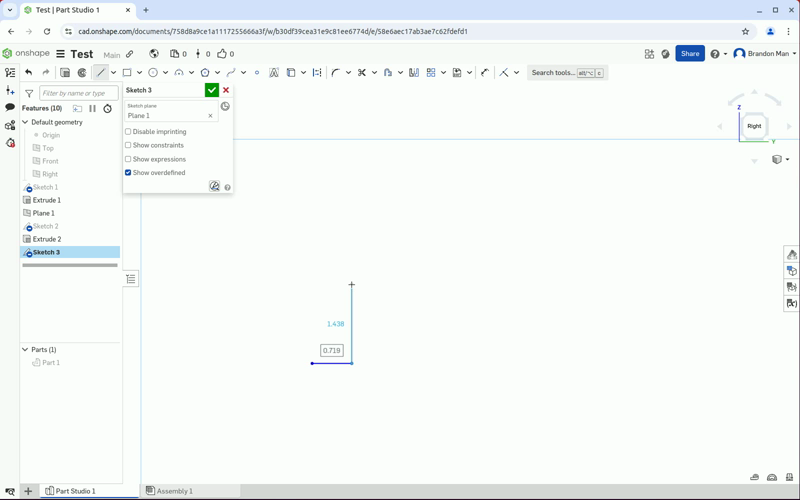
scroll(-6)
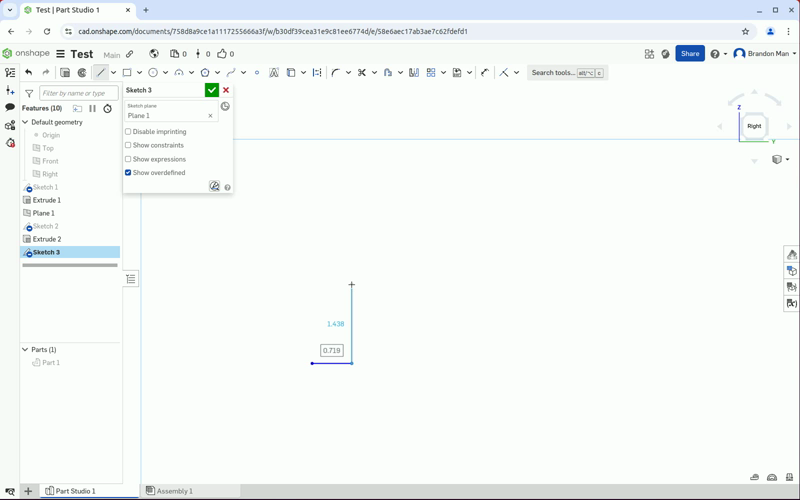
scroll(-6)
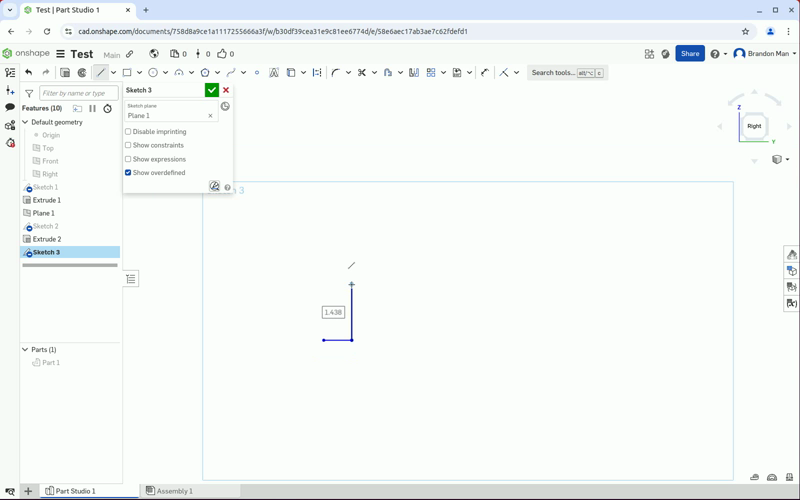
scroll(-6)
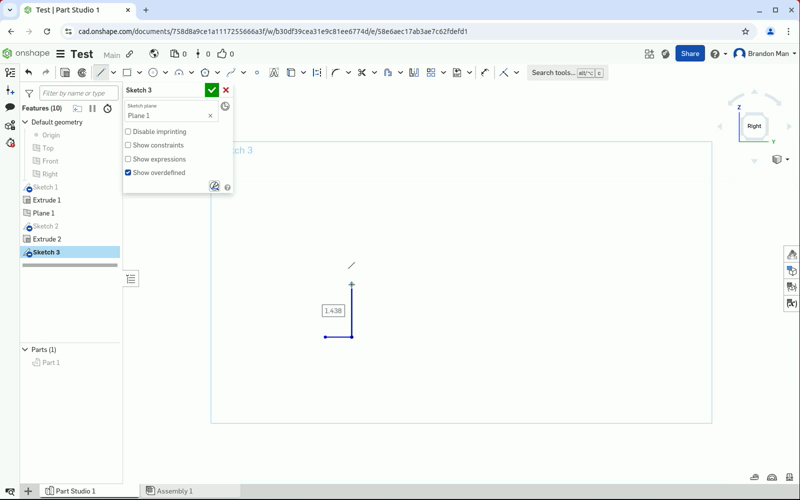
scroll(-6)
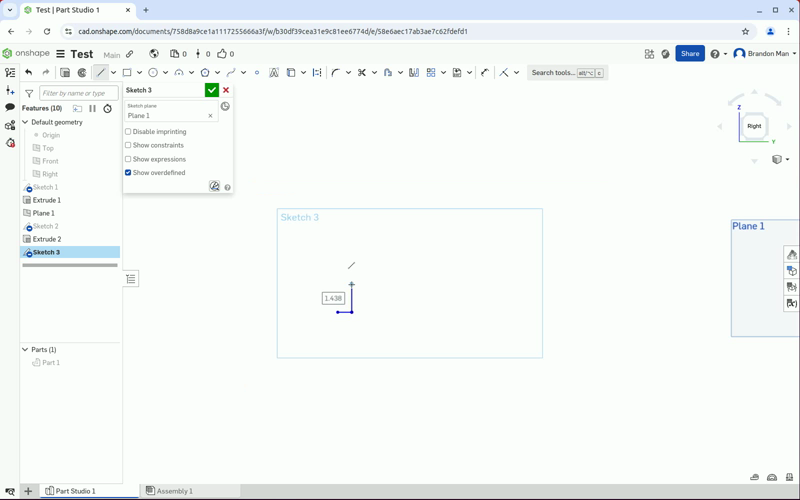
scroll(-6)
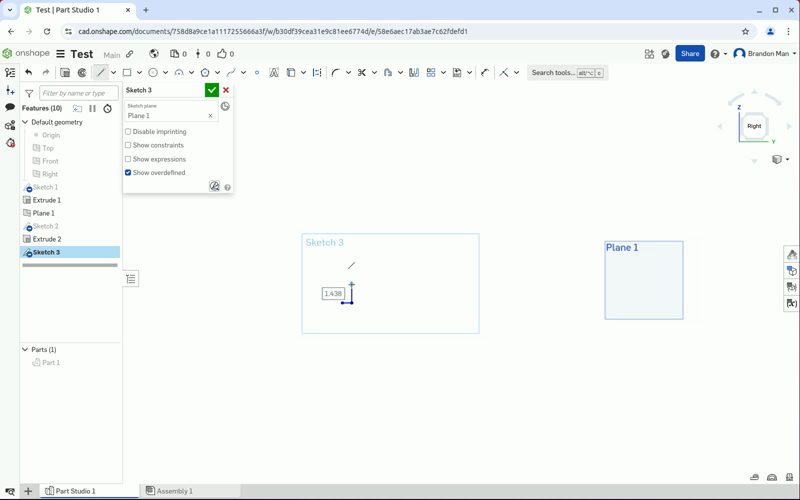
scroll(-6)
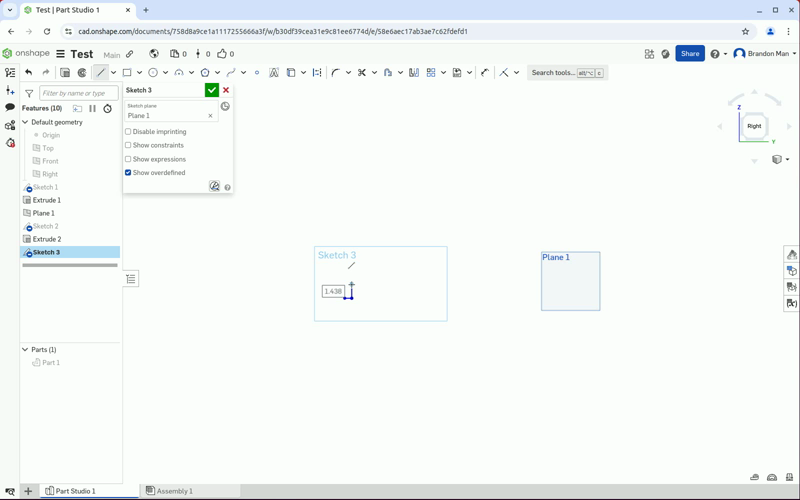
scroll(-6)
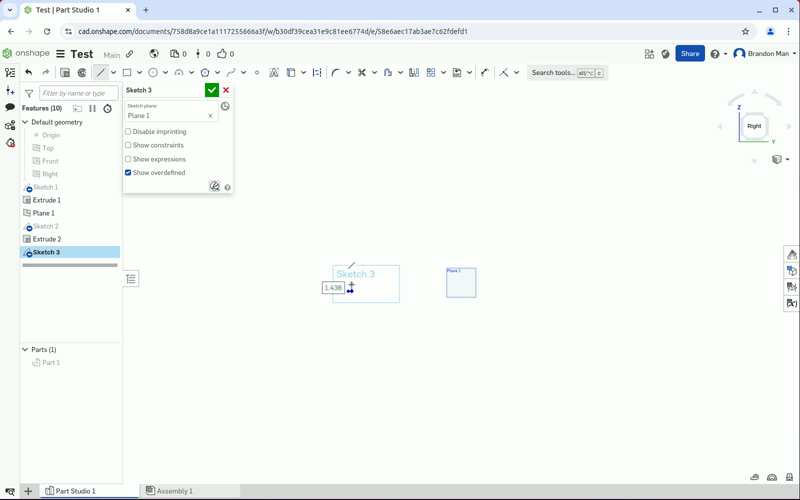
key_up(shift)
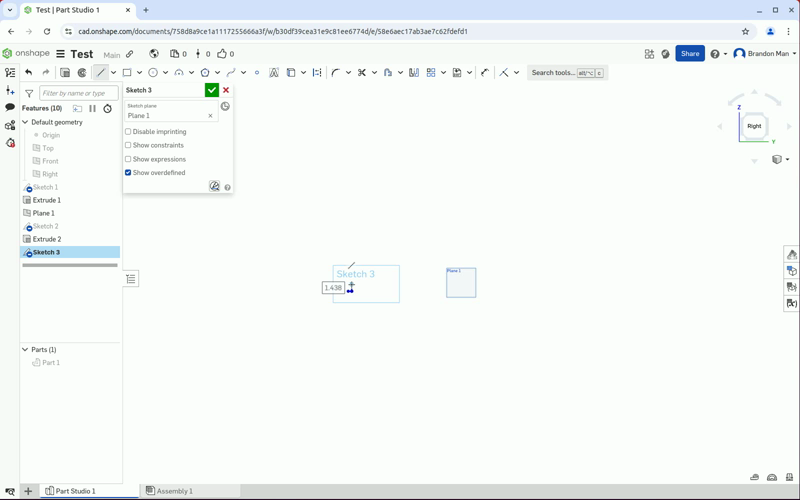
key_down(shift)
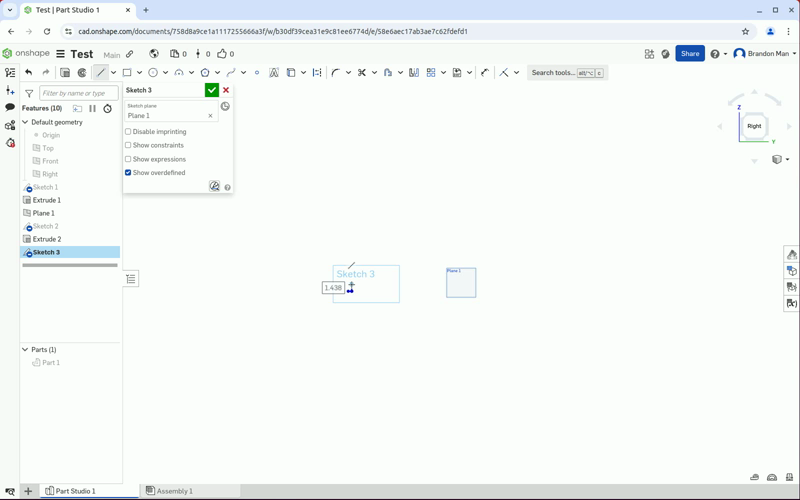
mouse_move(381, 284)
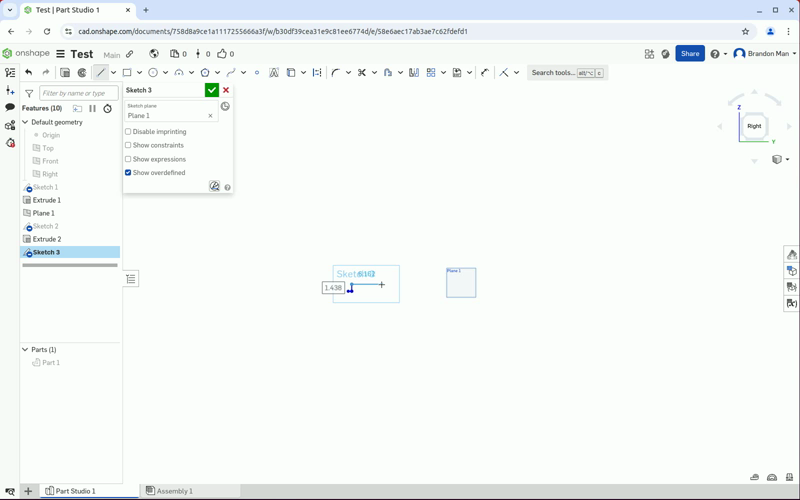
mouse_move(348, 284)
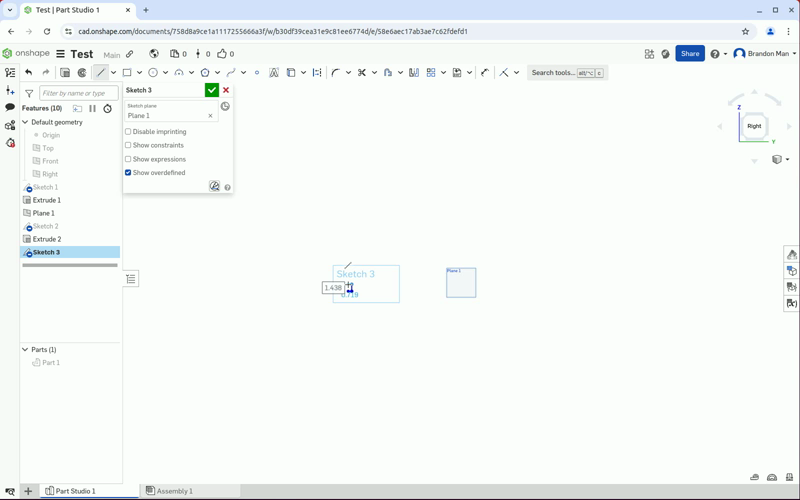
scroll(6)
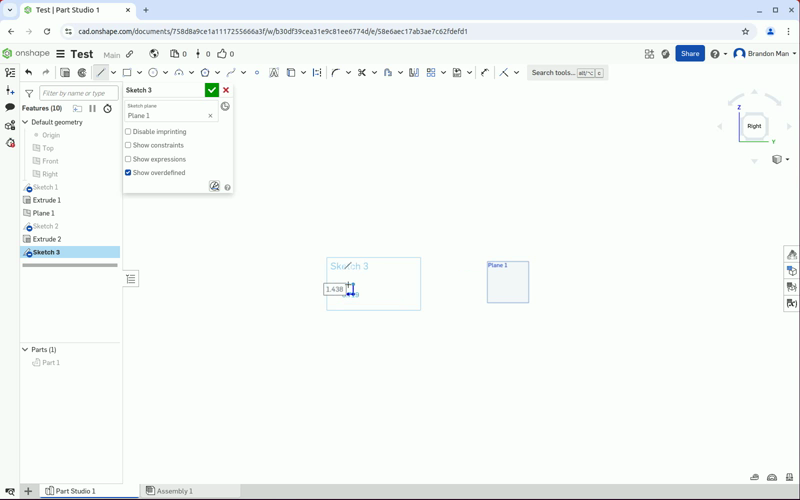
scroll(6)
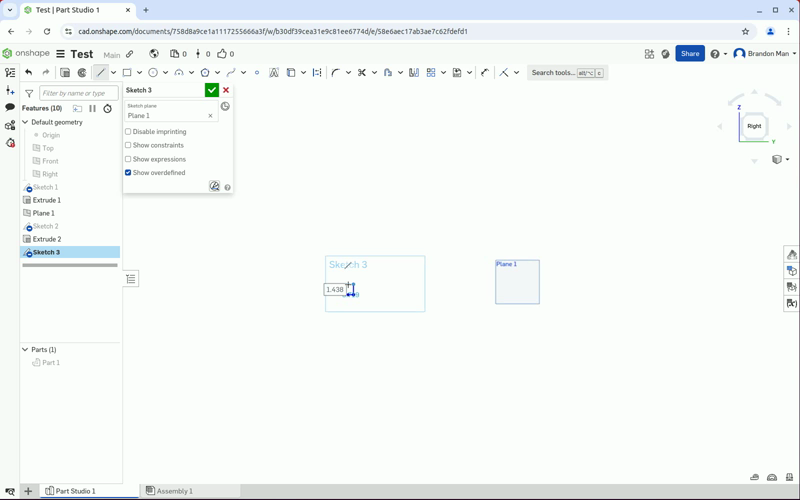
scroll(6)
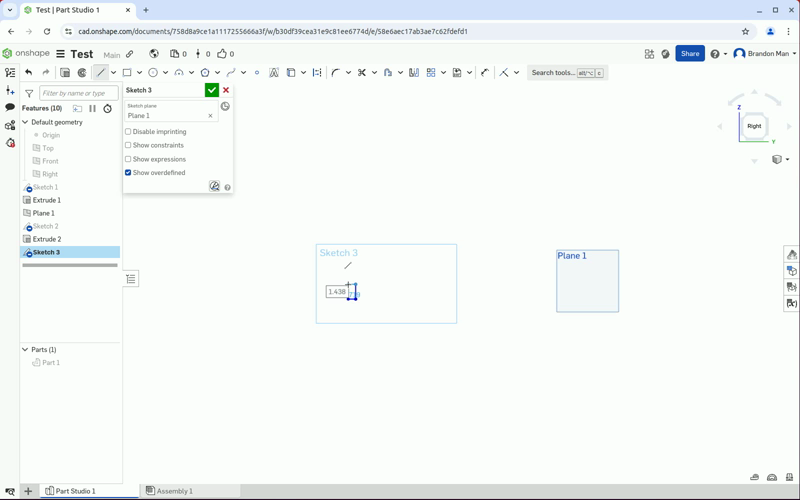
scroll(6)
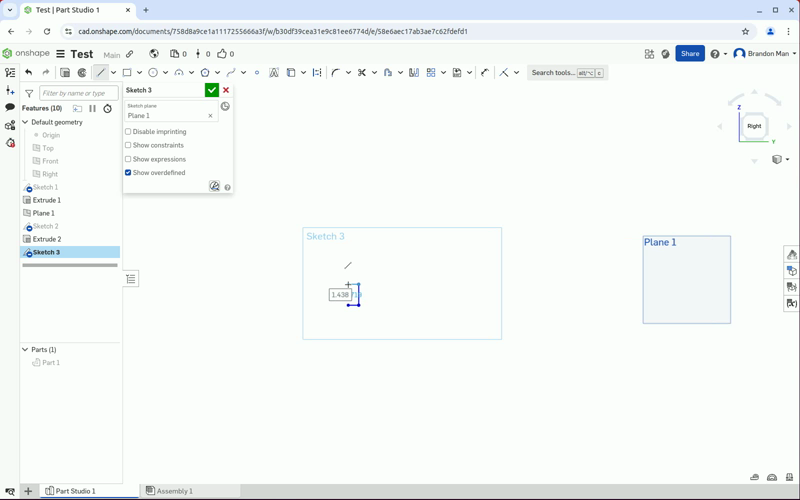
scroll(6)
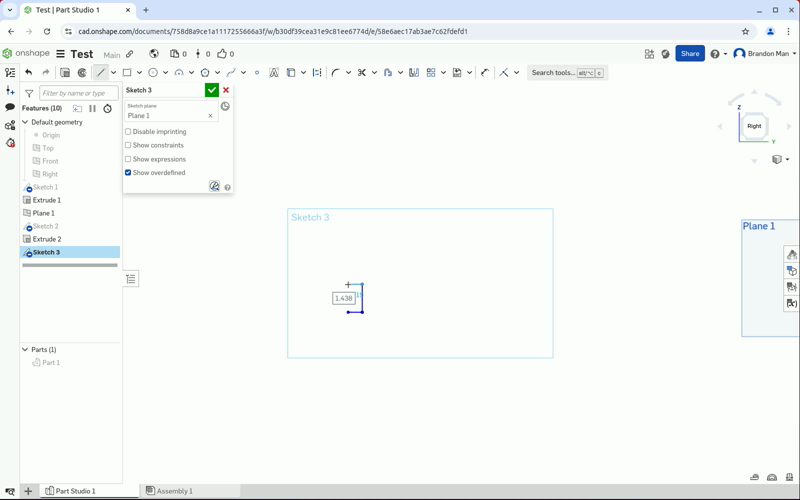
scroll(6)
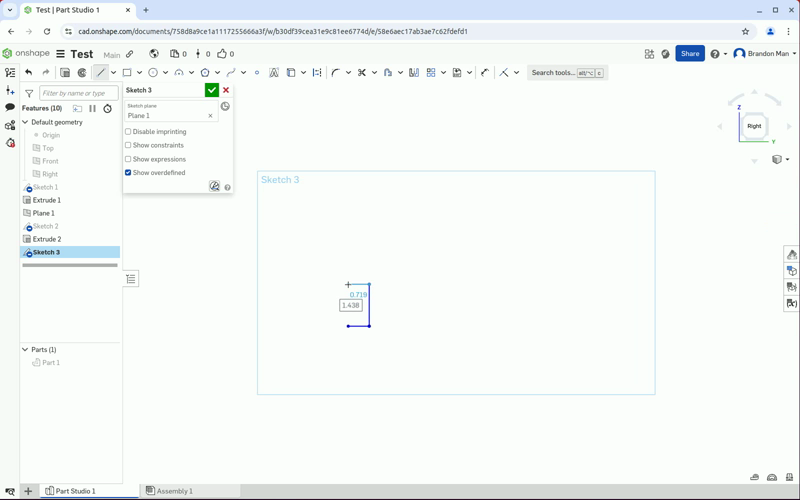
scroll(6)
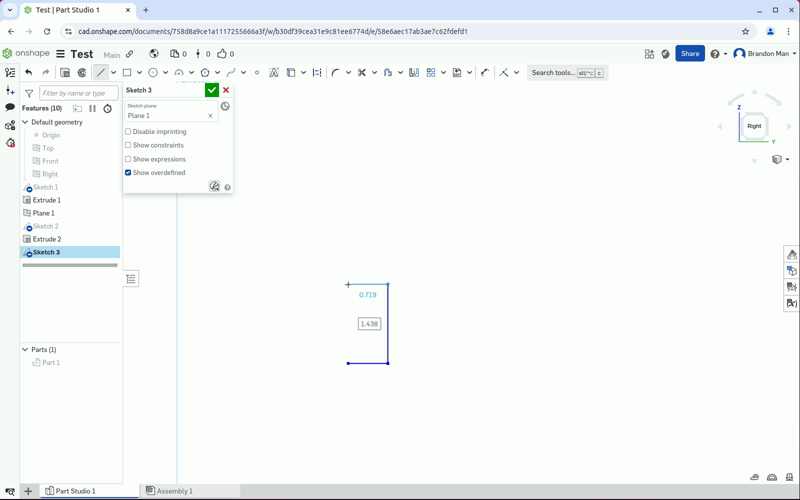
click(348, 284)
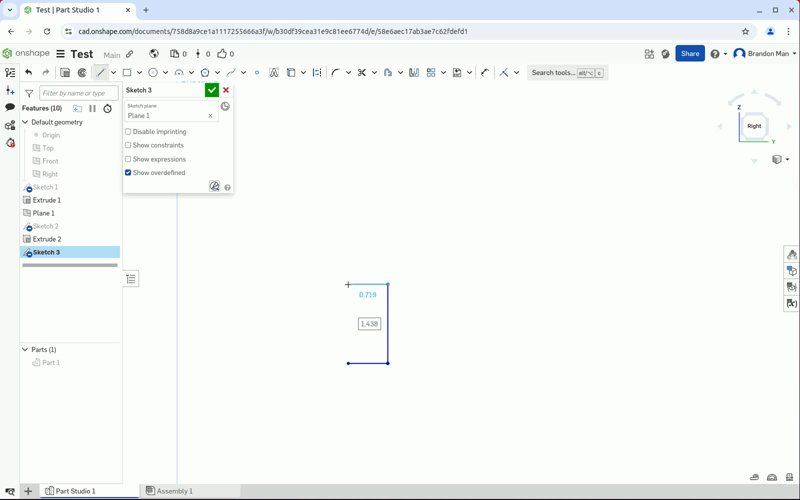
scroll(-6)
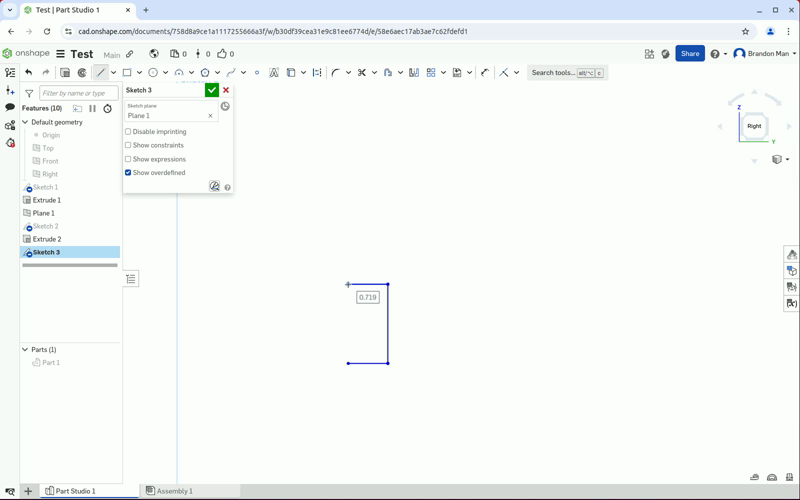
scroll(-6)
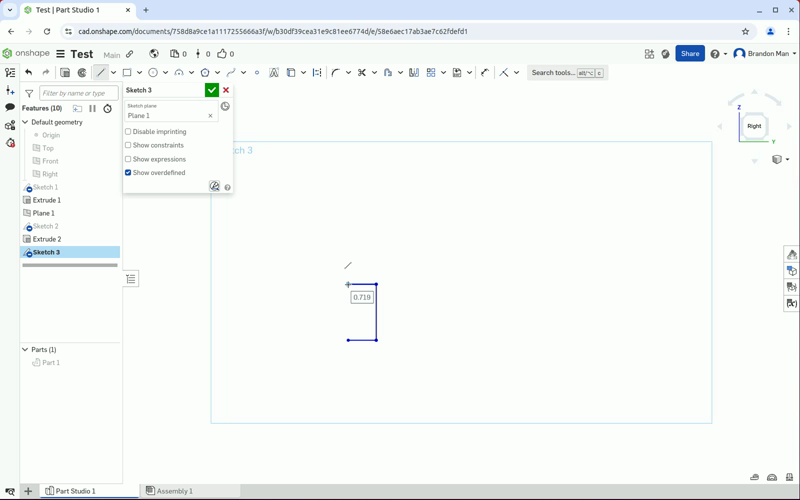
scroll(-6)
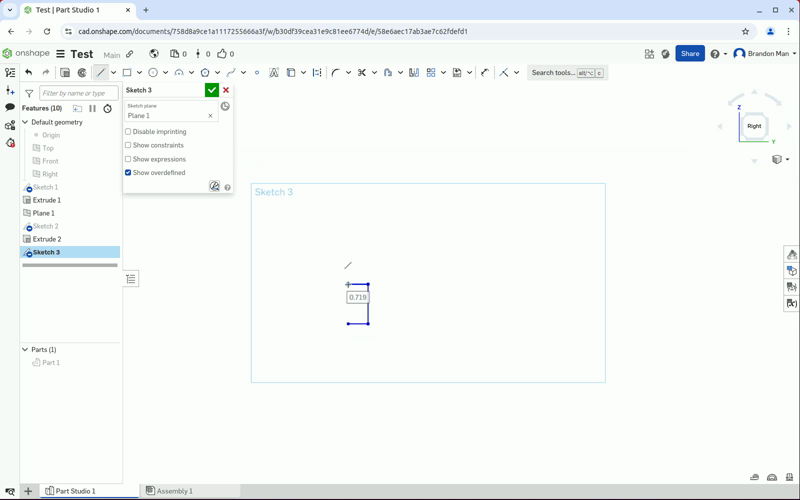
scroll(-6)
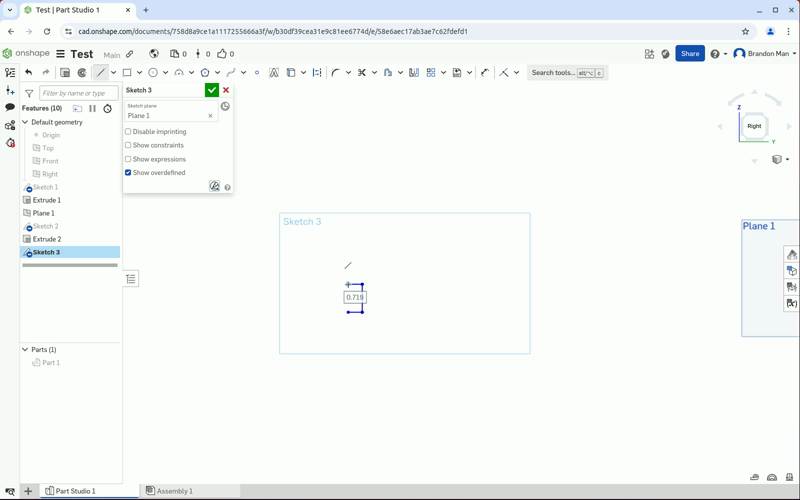
scroll(-6)
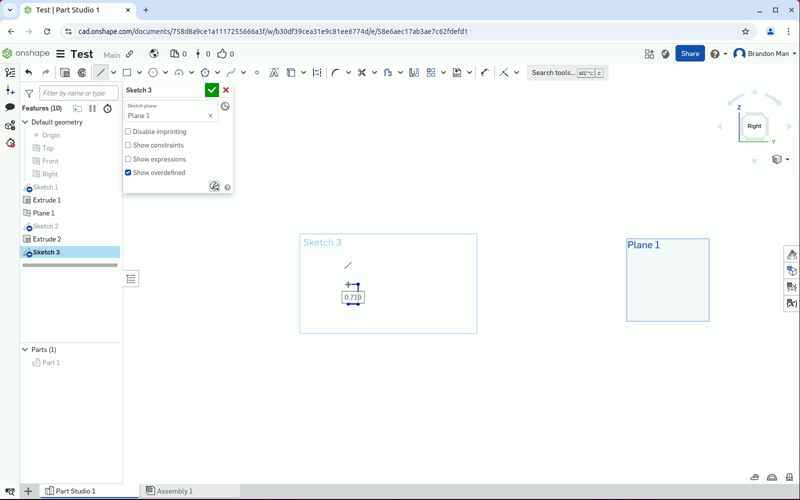
scroll(-6)
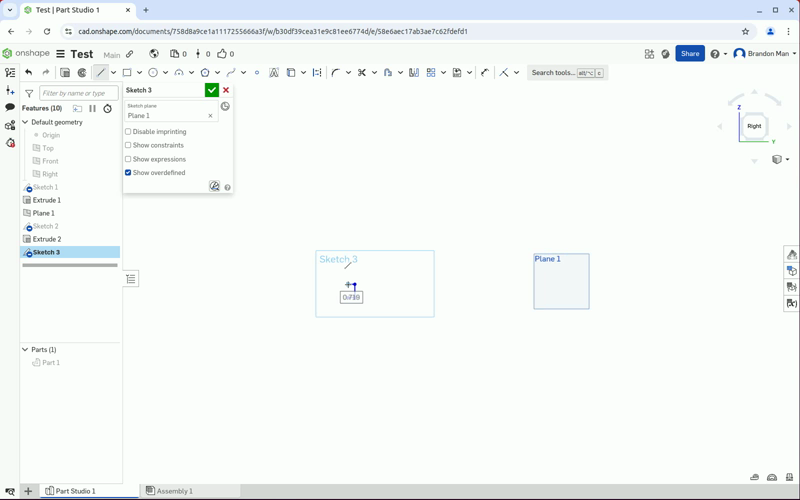
scroll(-6)
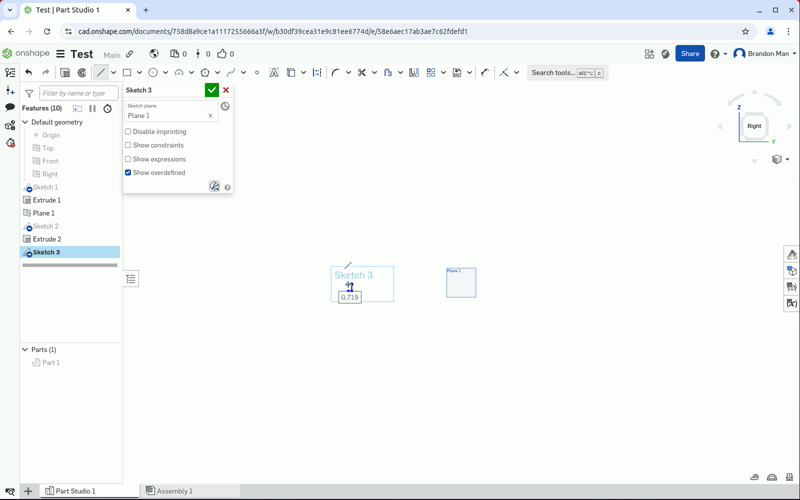
key_up(shift)
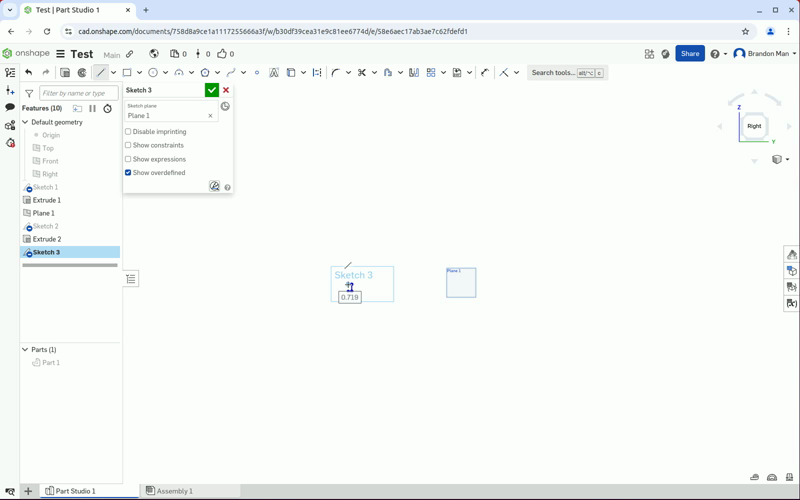
mouse_move(378, 284)
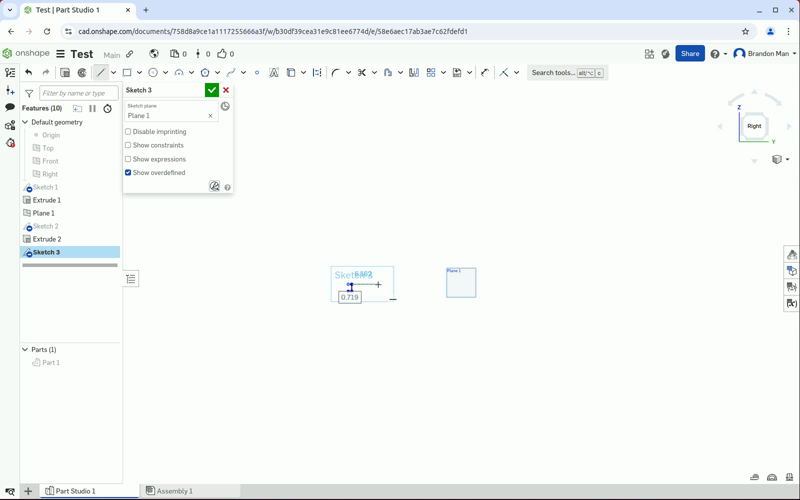
key_down(shift)
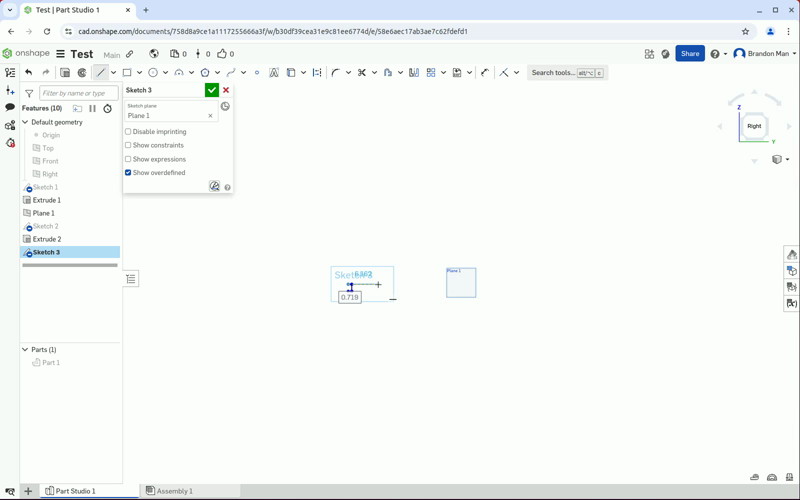
mouse_move(348, 291)
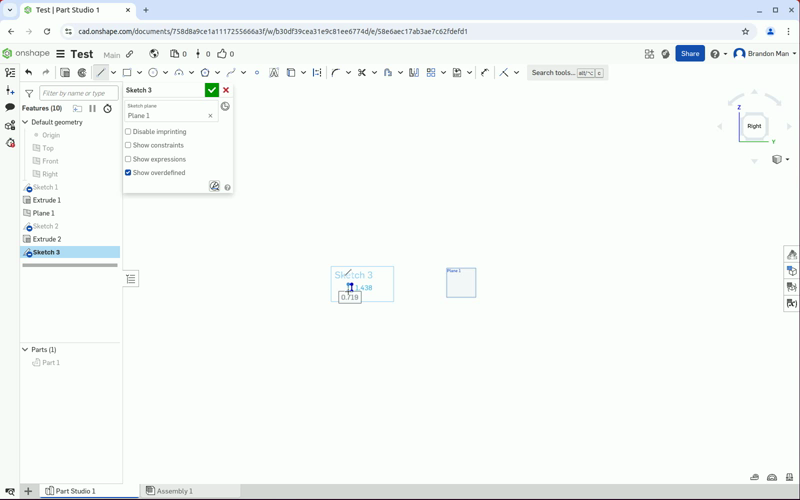
scroll(6)
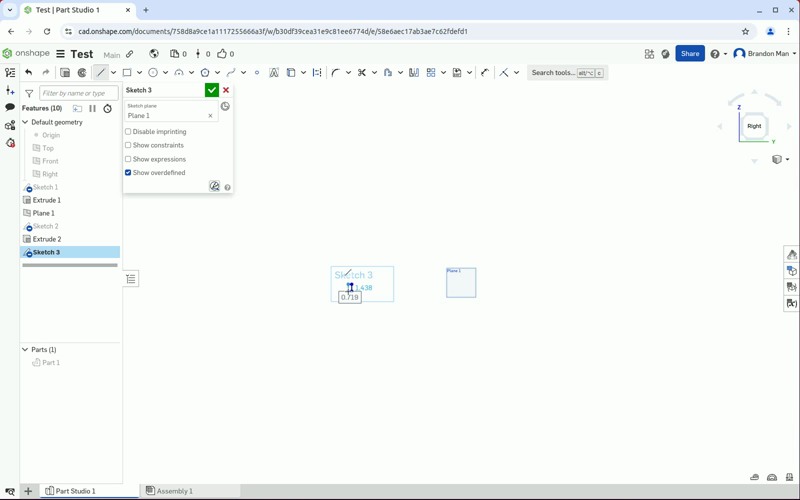
scroll(6)
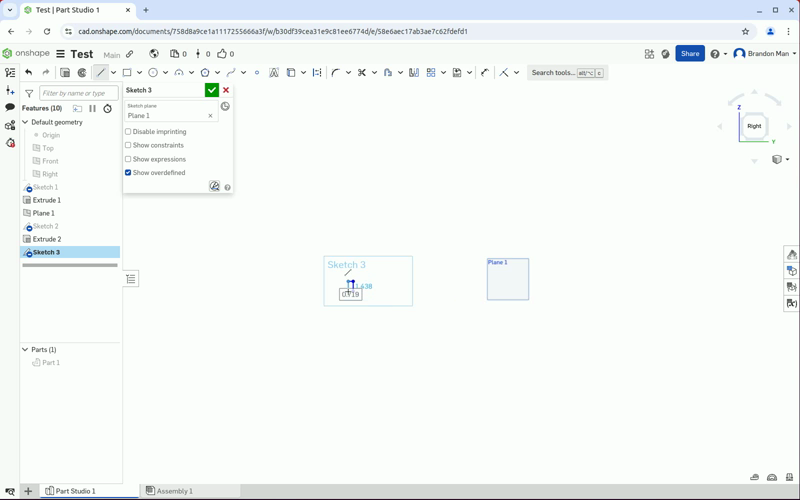
scroll(6)
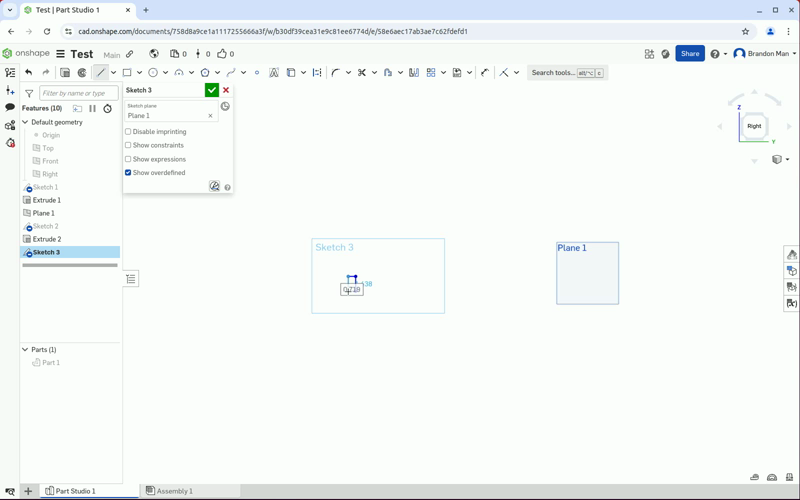
scroll(6)
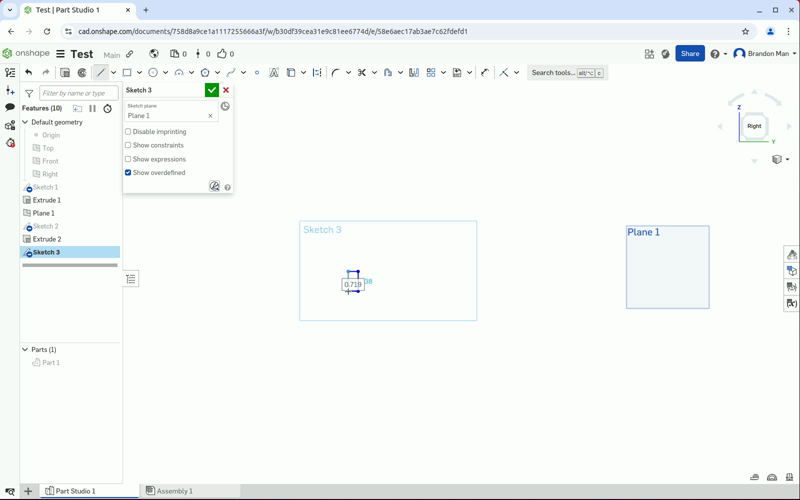
scroll(6)
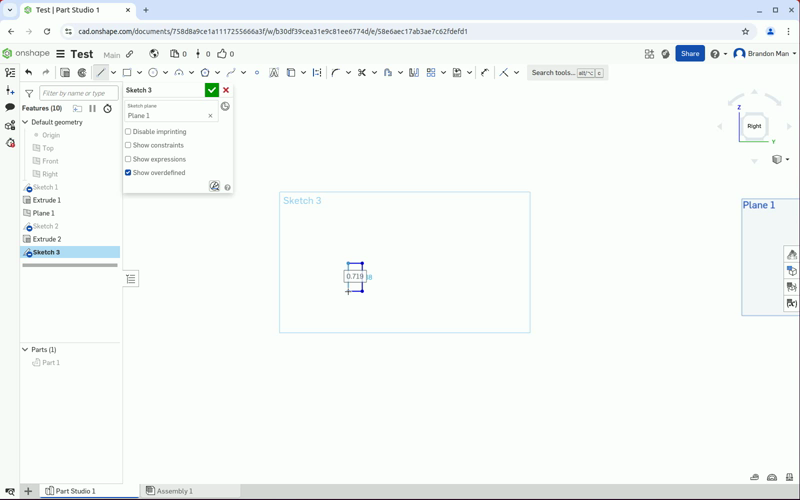
scroll(6)
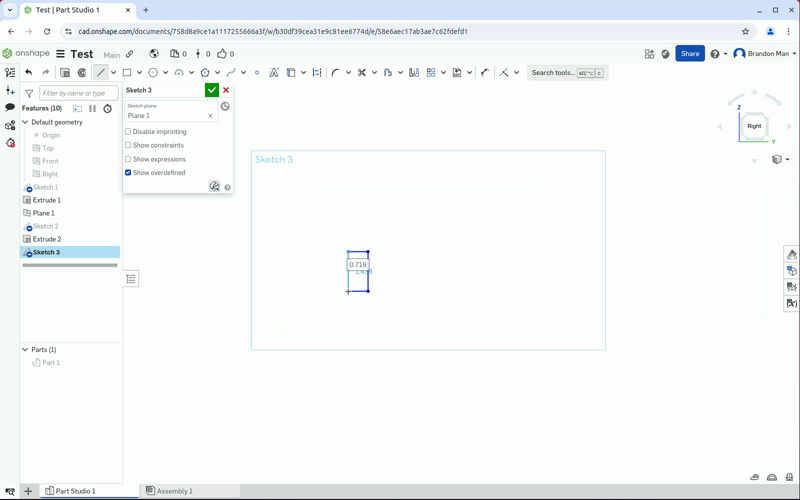
scroll(6)
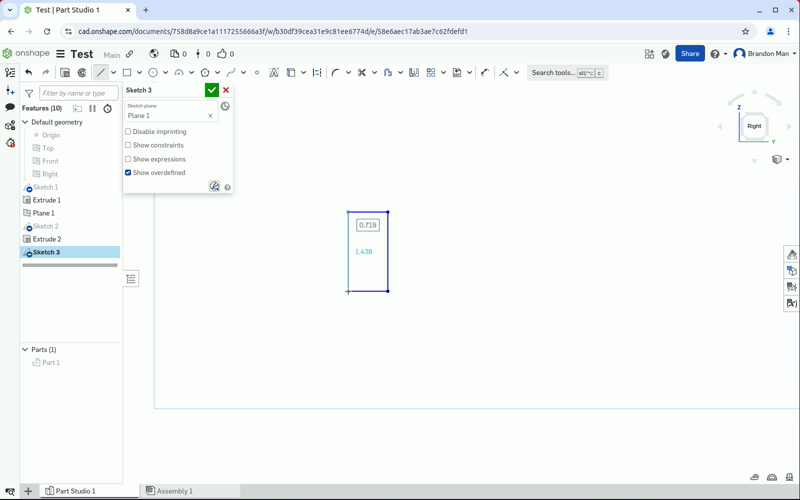
key_up(shift)
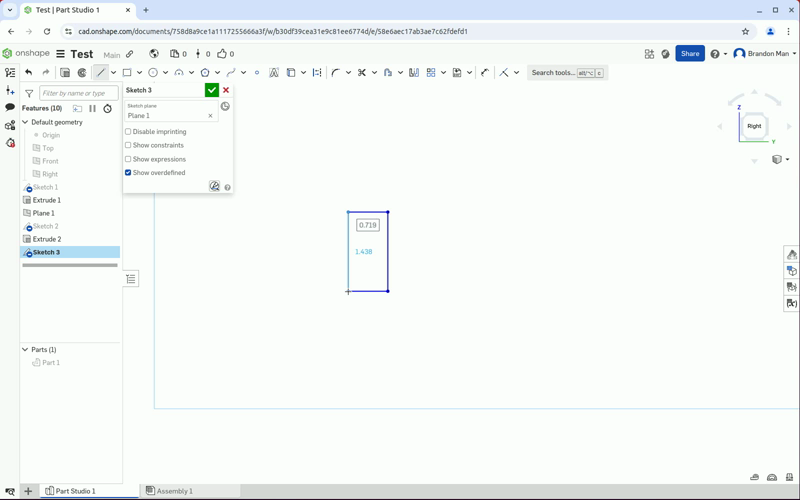
click(348, 291)
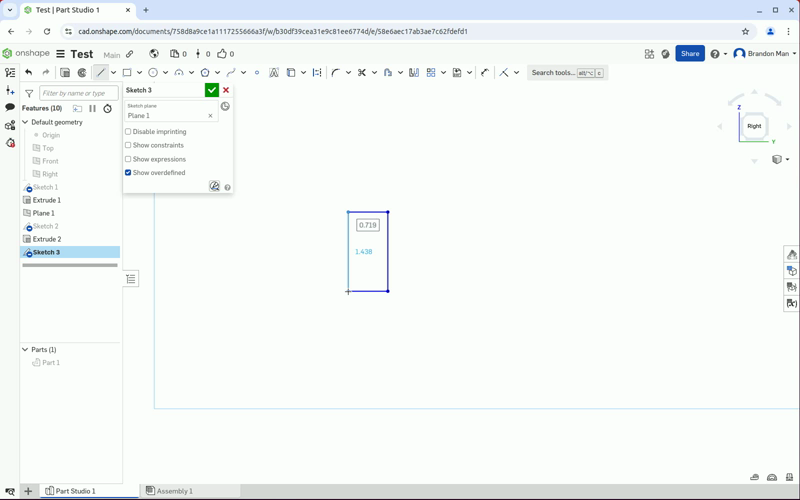
scroll(-6)
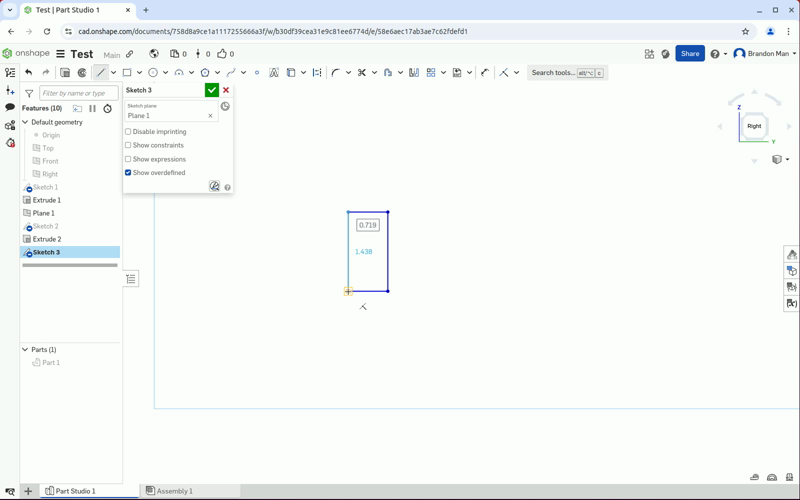
scroll(-6)
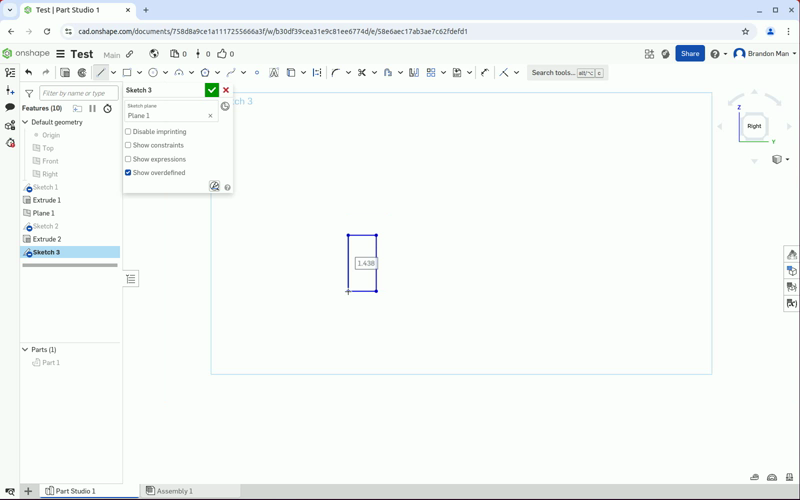
scroll(-6)
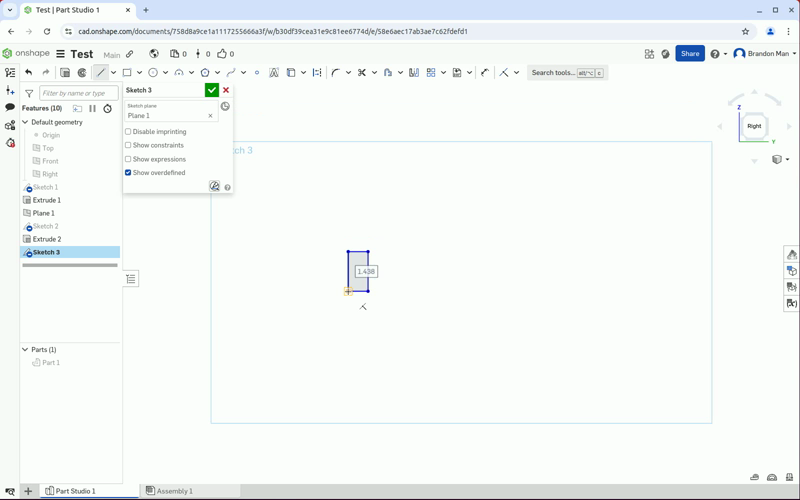
scroll(-6)
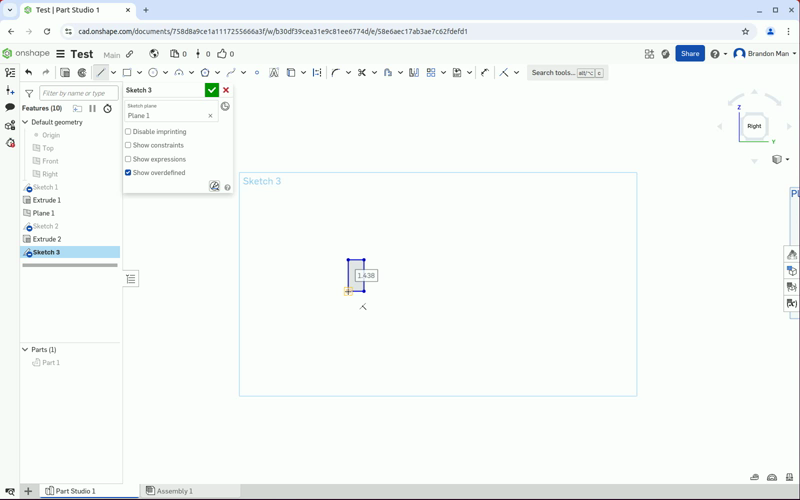
scroll(-6)
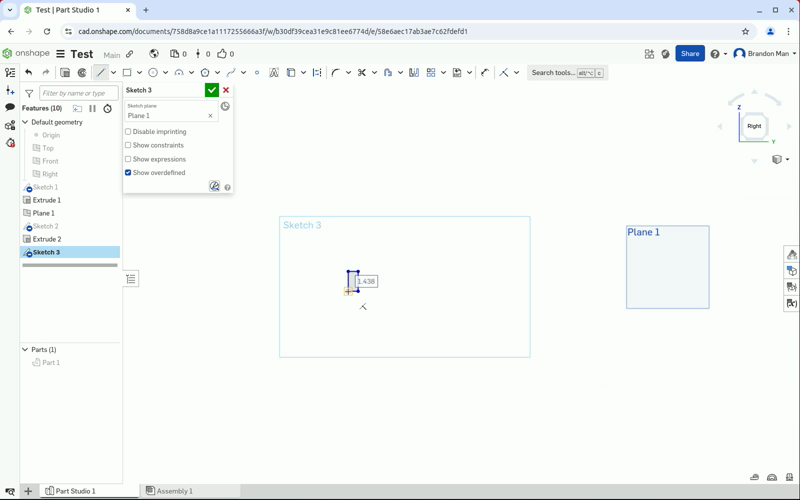
scroll(-6)
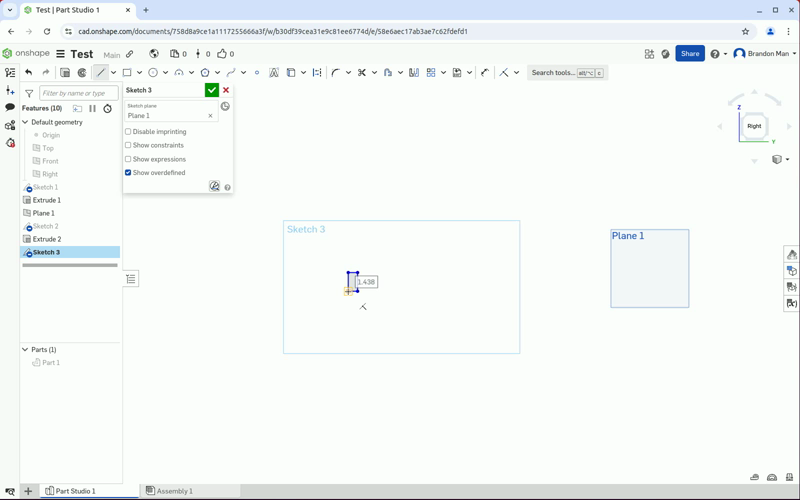
scroll(-6)
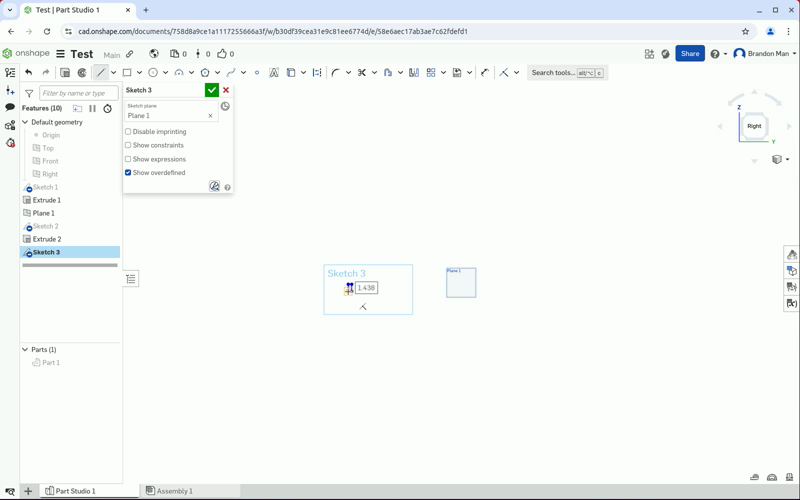
key(esc)
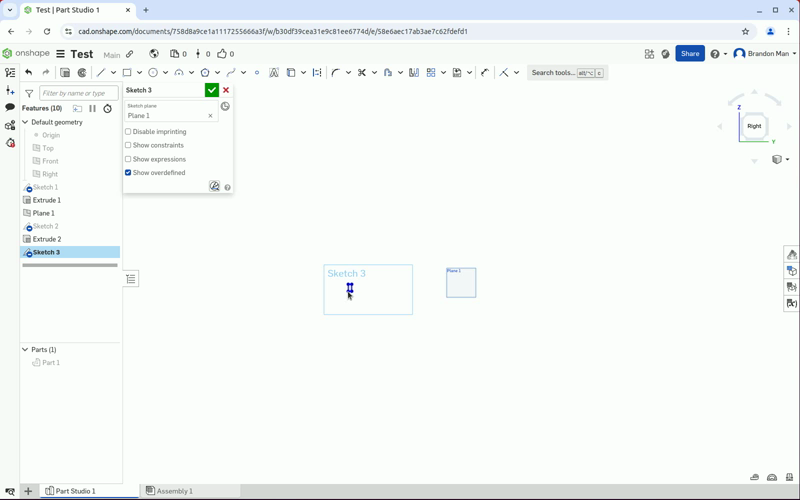
mouse_move(350, 291)
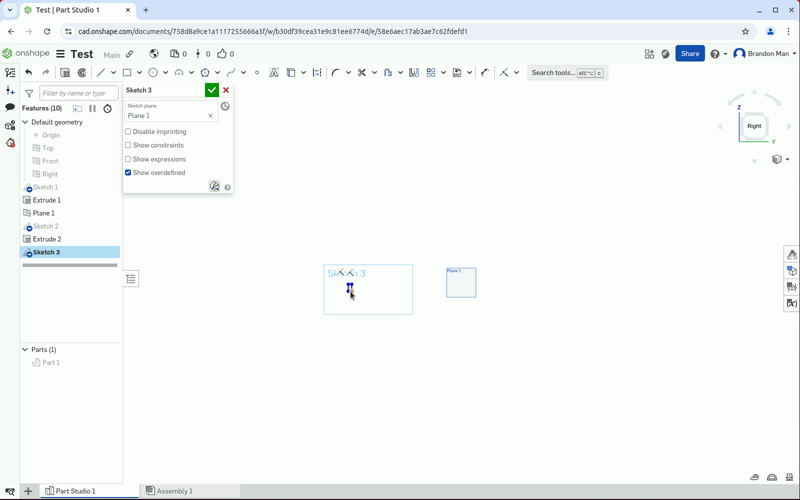
scroll(6)
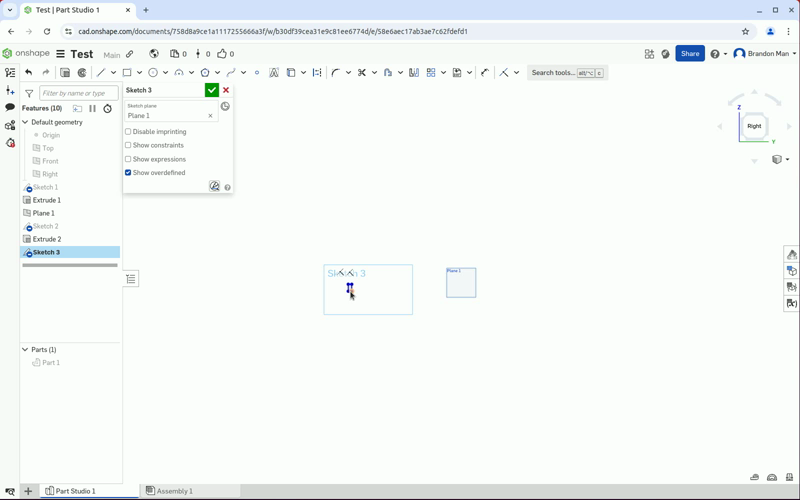
scroll(6)
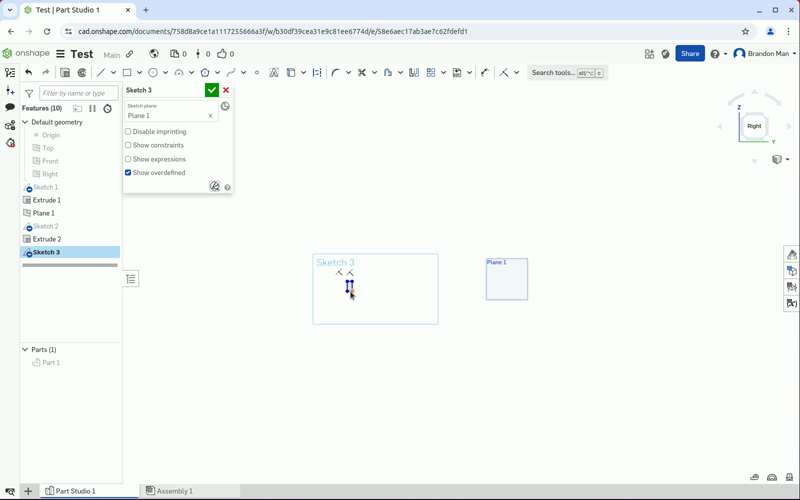
scroll(6)
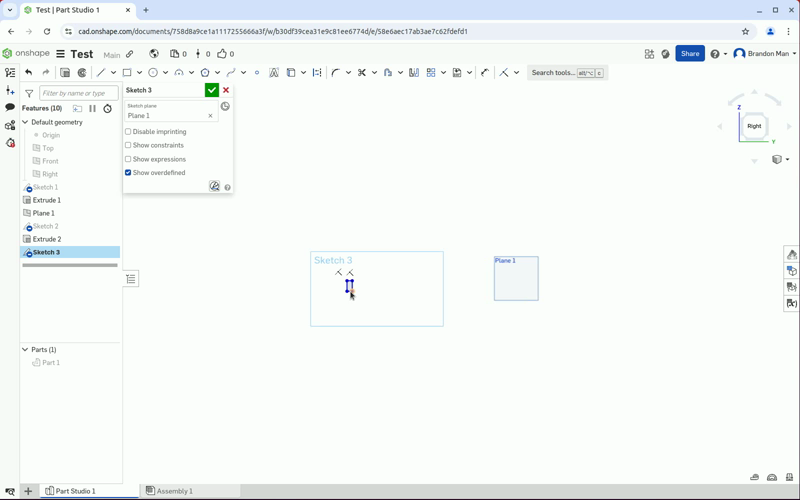
scroll(6)
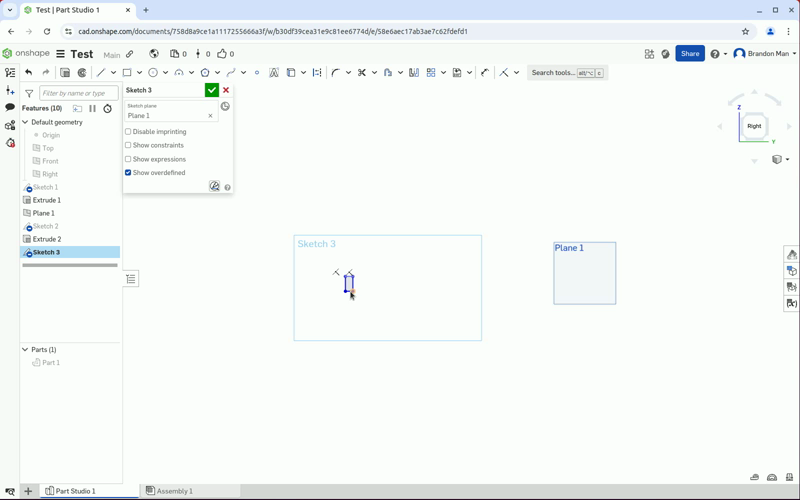
scroll(6)
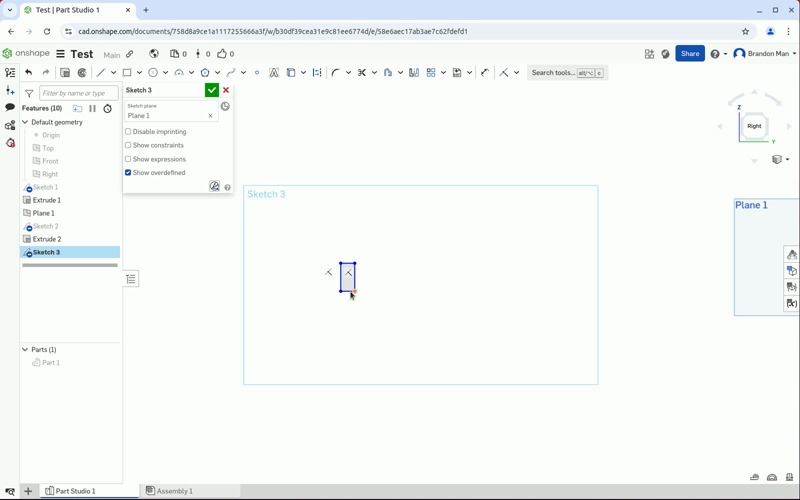
scroll(6)
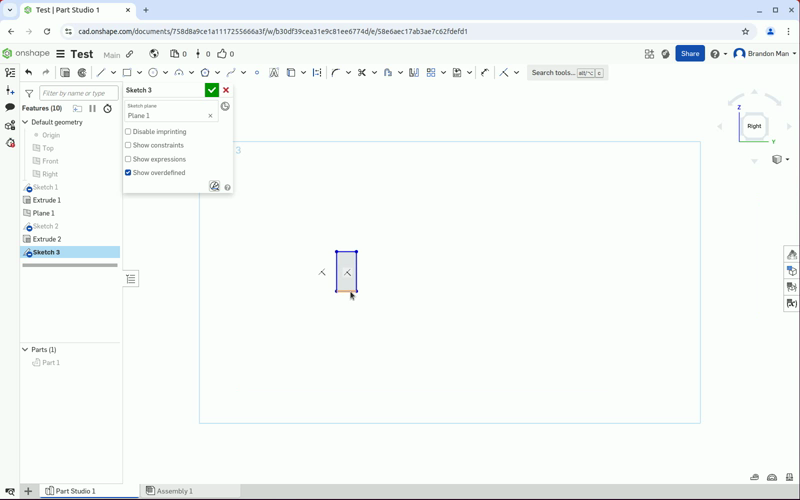
scroll(6)
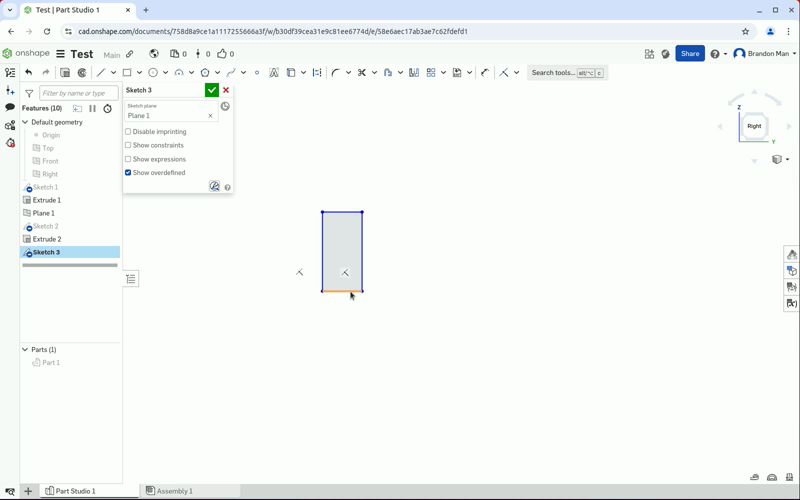
click(350, 291)
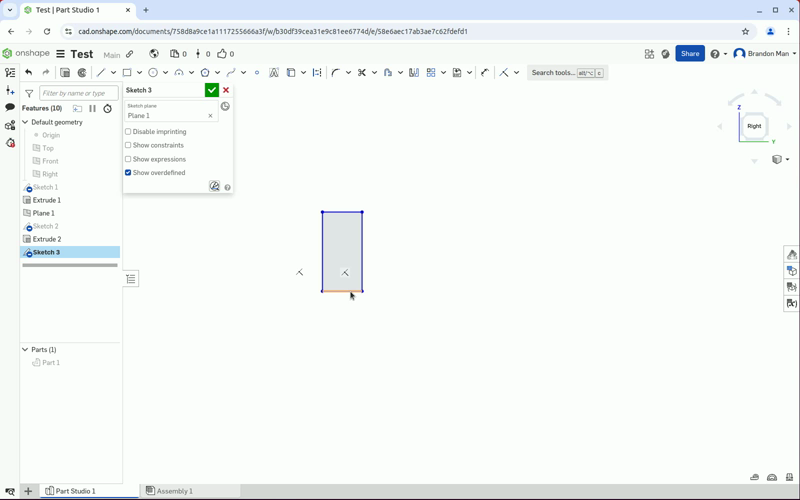
scroll(-6)
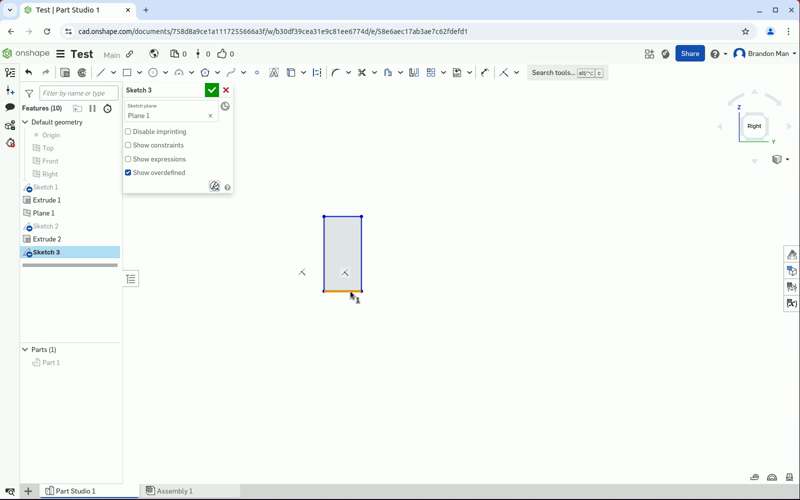
scroll(-6)
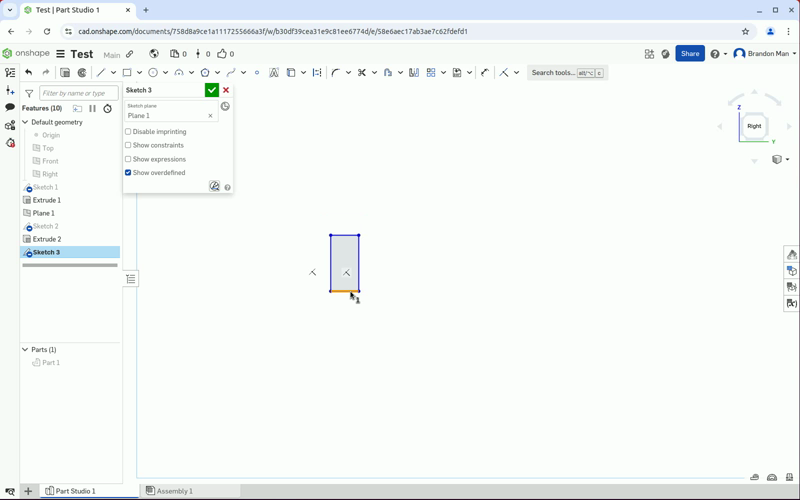
scroll(-6)
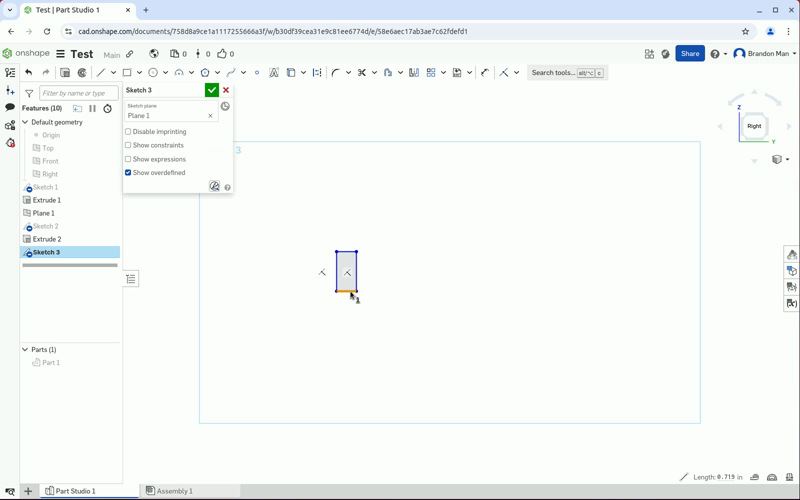
scroll(-6)
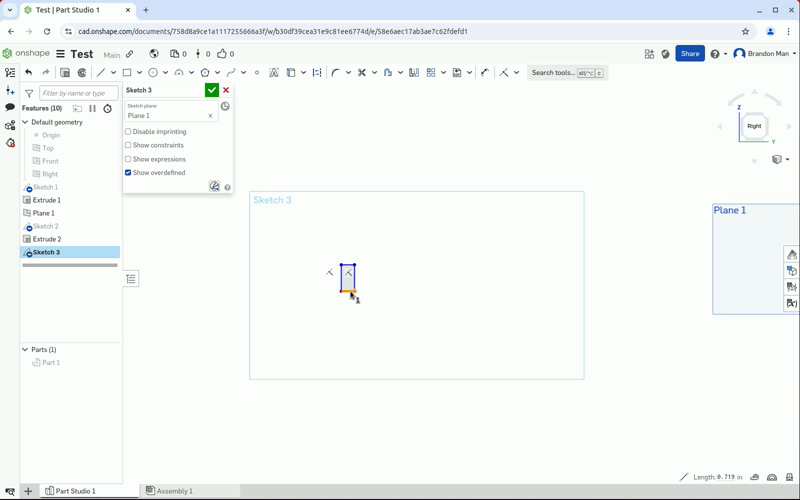
scroll(-6)
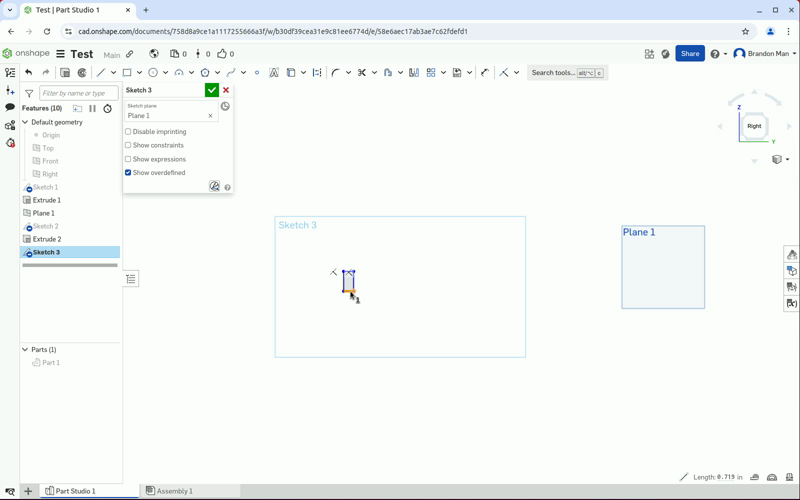
scroll(-6)
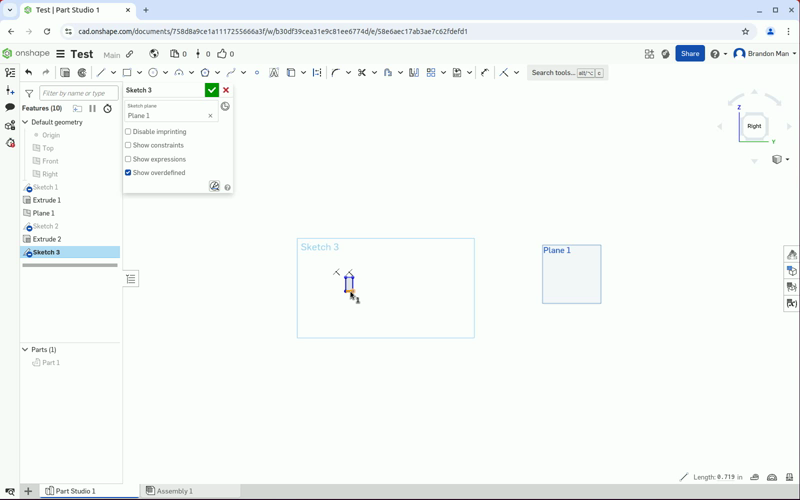
scroll(-6)
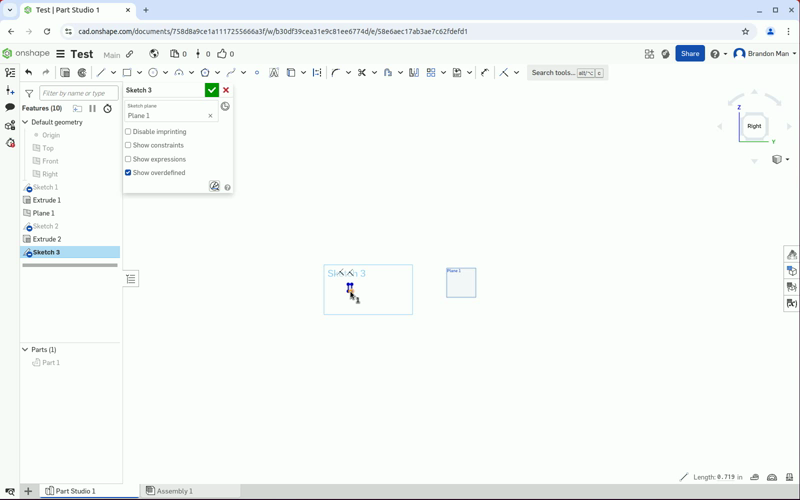
mouse_move(73, 352)
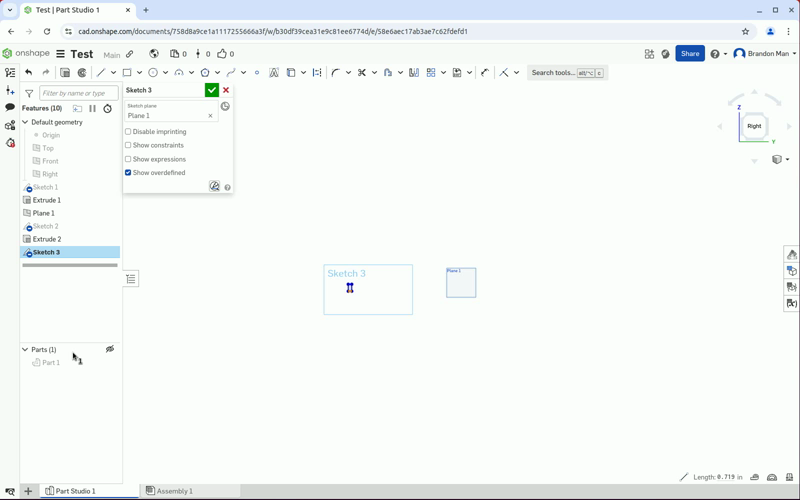
key(shift+y)
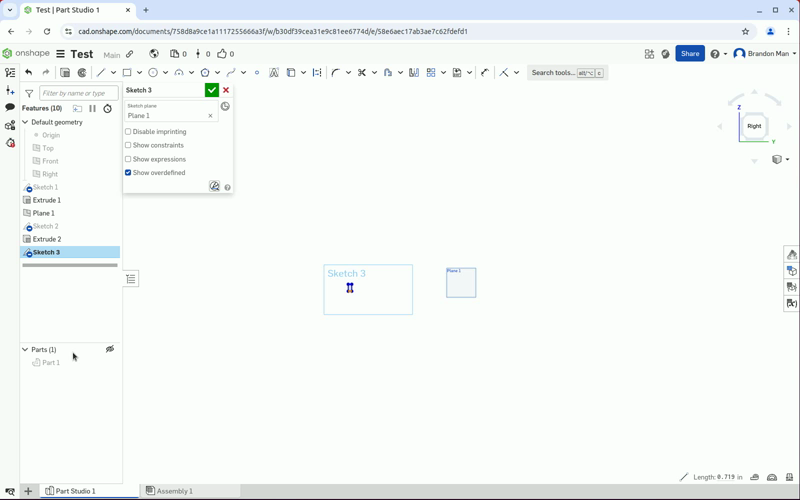
key(shift+e)
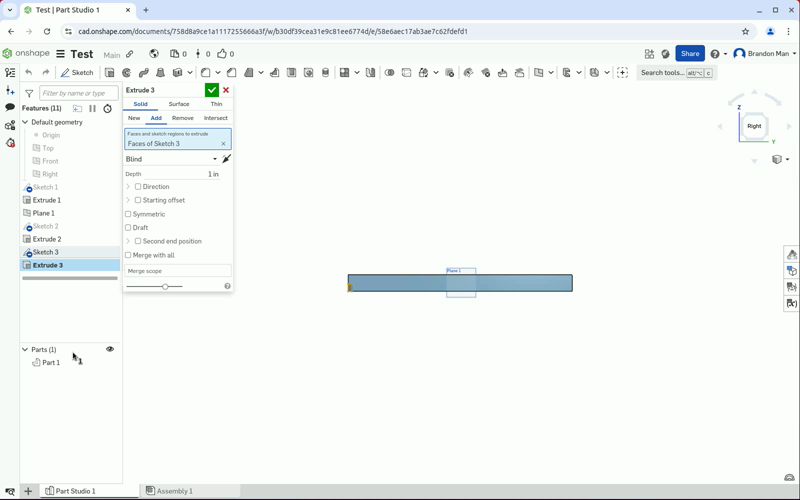
mouse_move(143, 106)
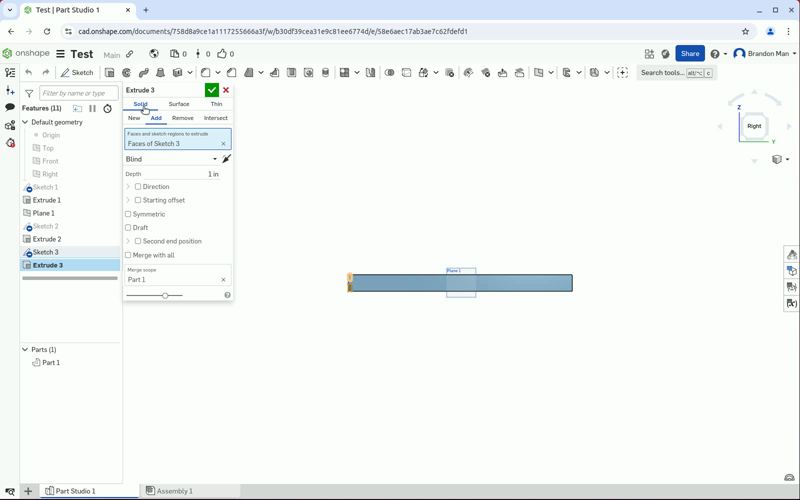
click(143, 106)
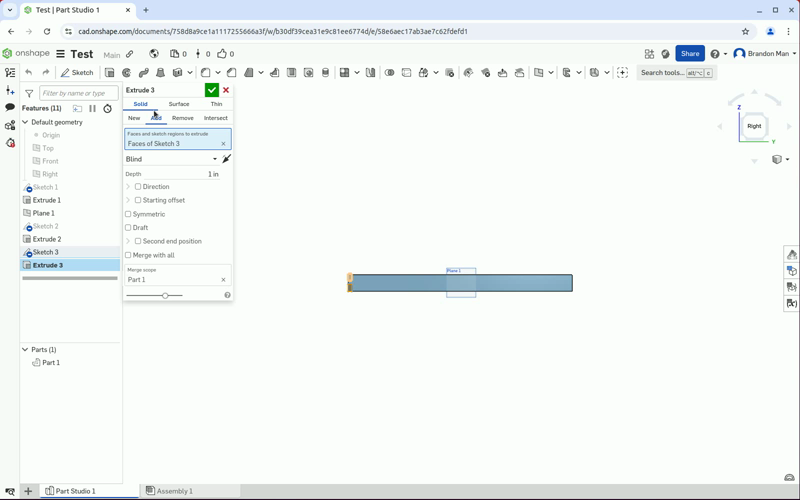
mouse_move(186, 120)
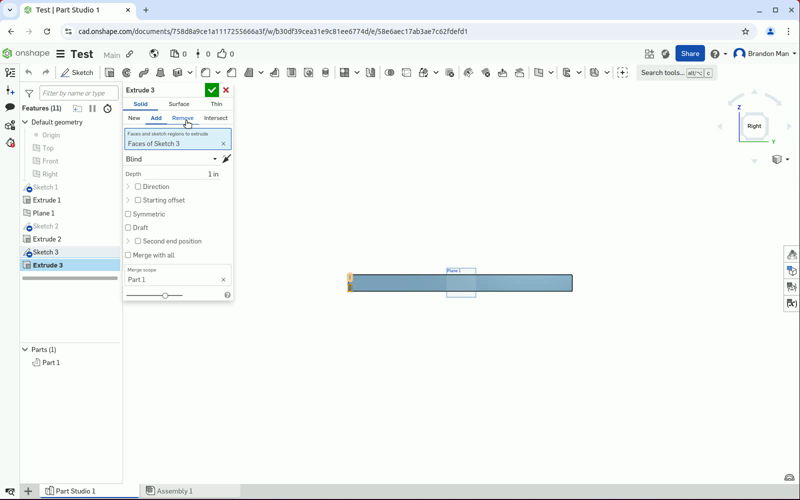
click(186, 120)
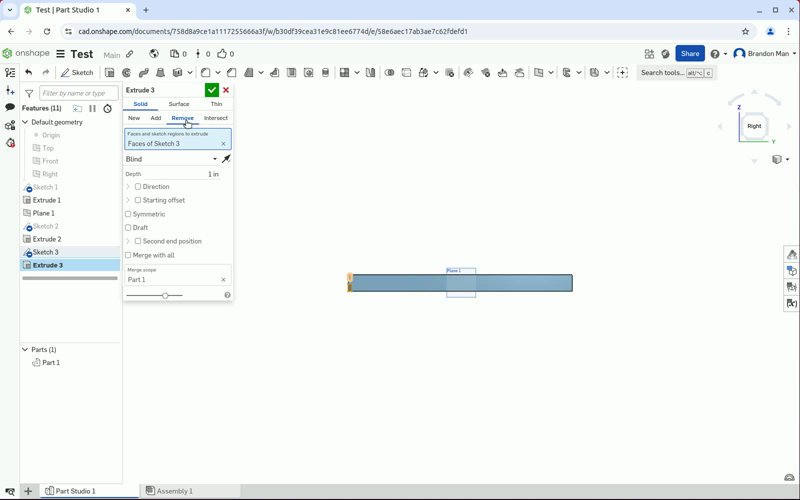
key(tab, 4)
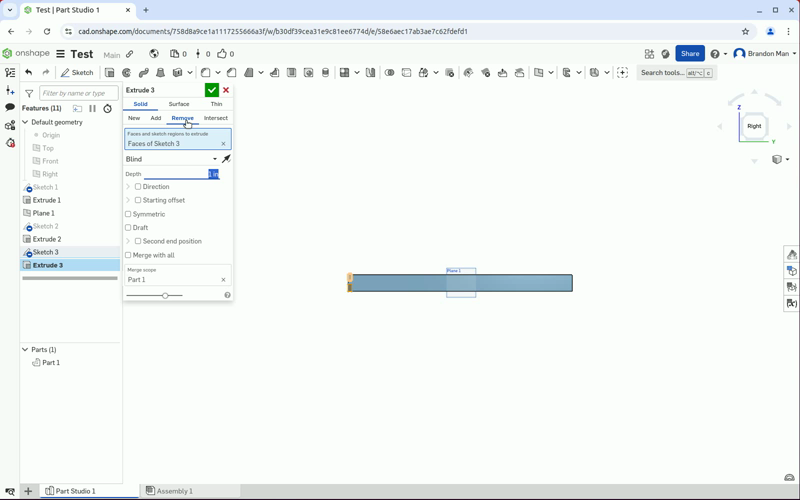
text(1.926)
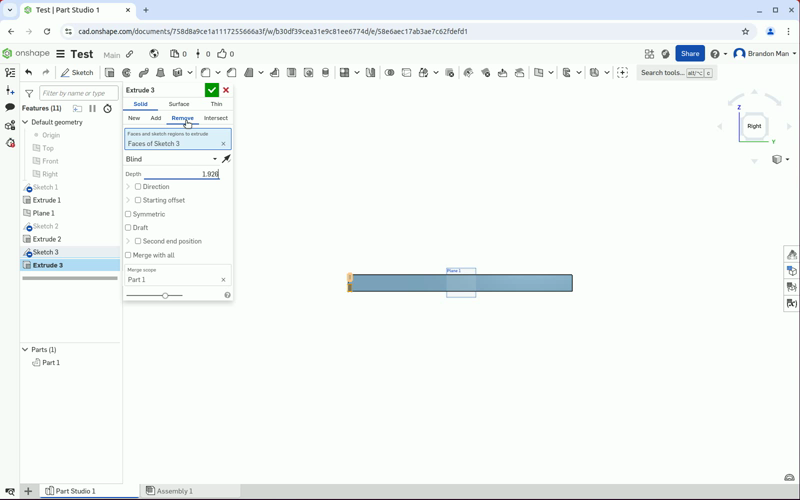
key(tab, 6)
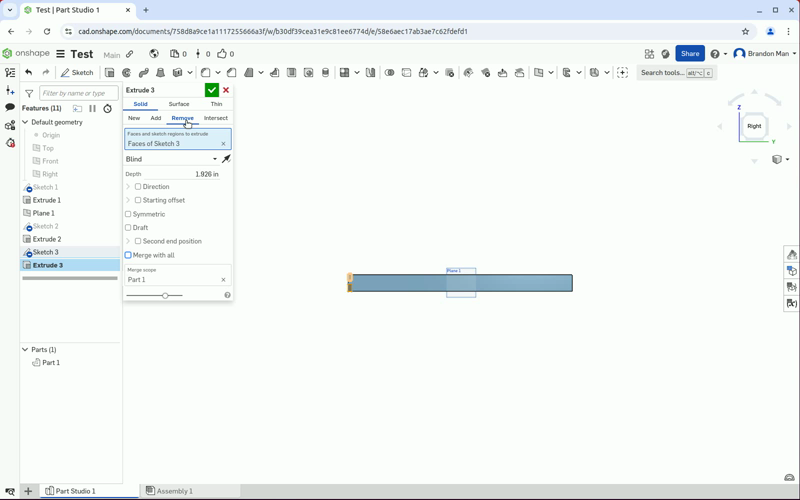
key(space)
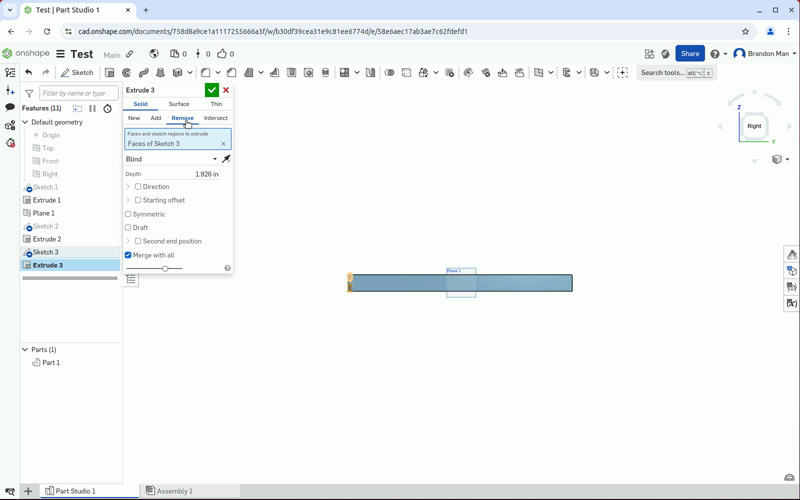
key(enter)
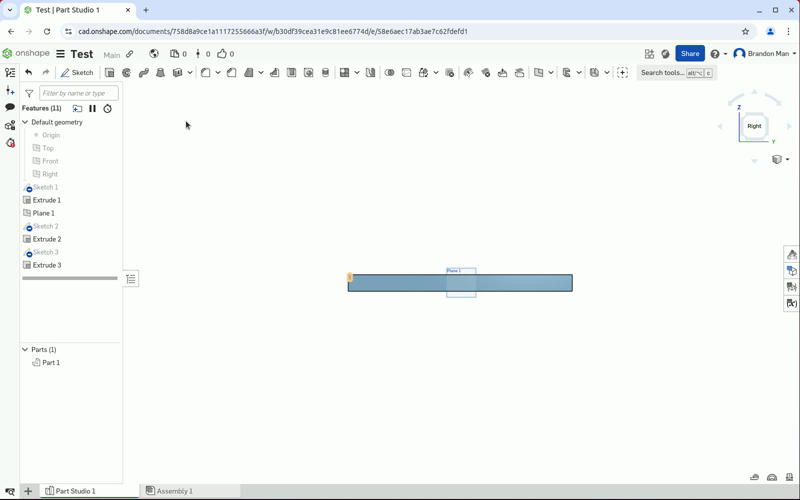
key(shift+h)
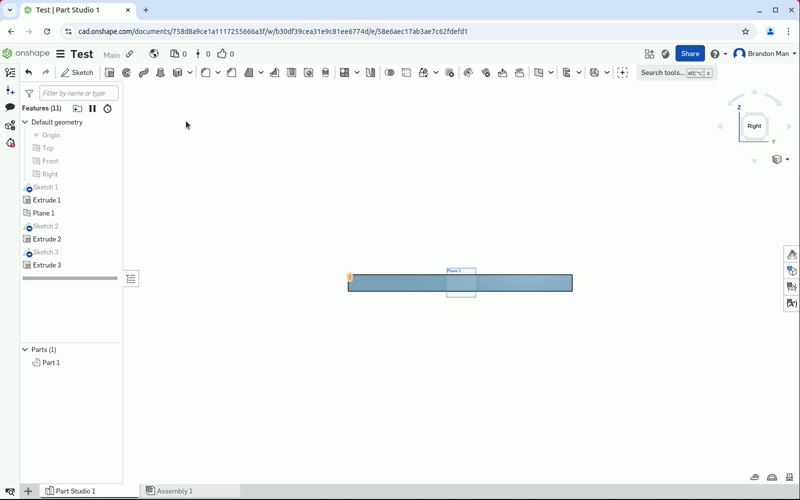
key(shift+h)
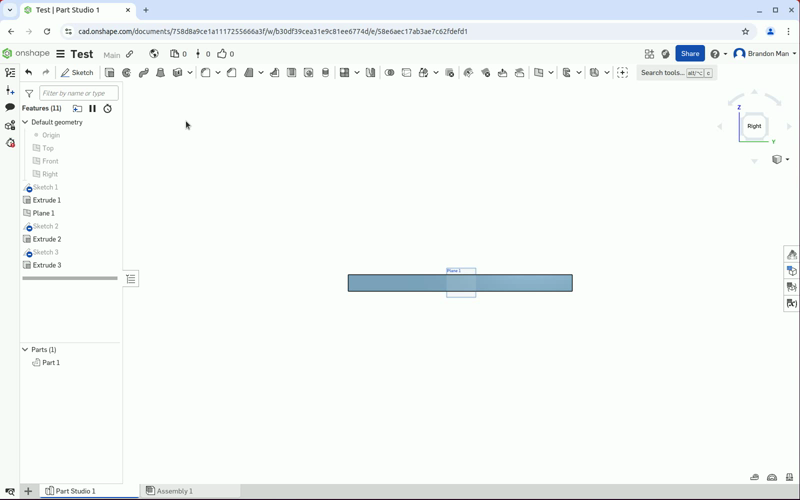
mouse_move(73, 189)
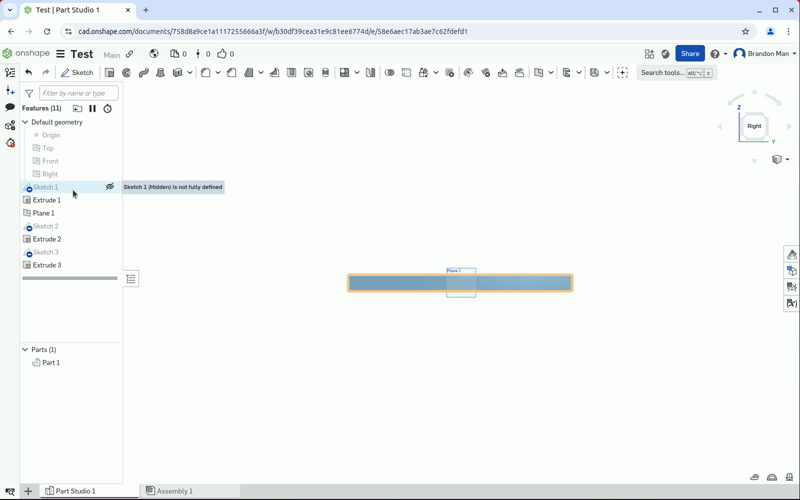
click(73, 189)
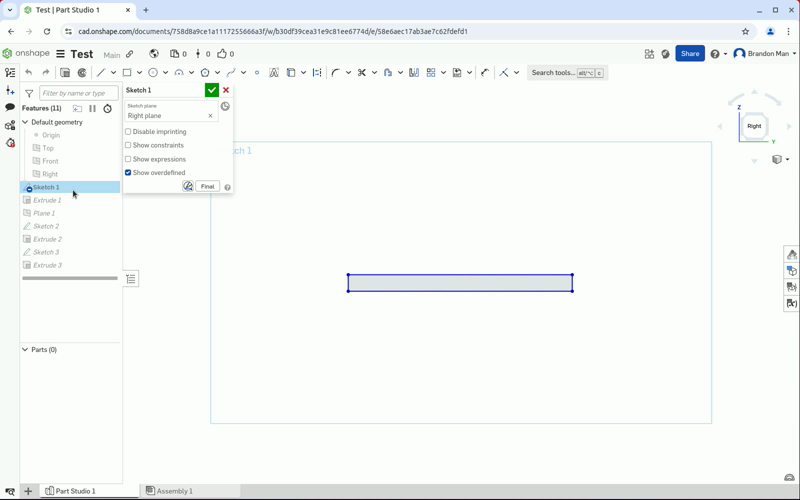
mouse_move(229, 92)
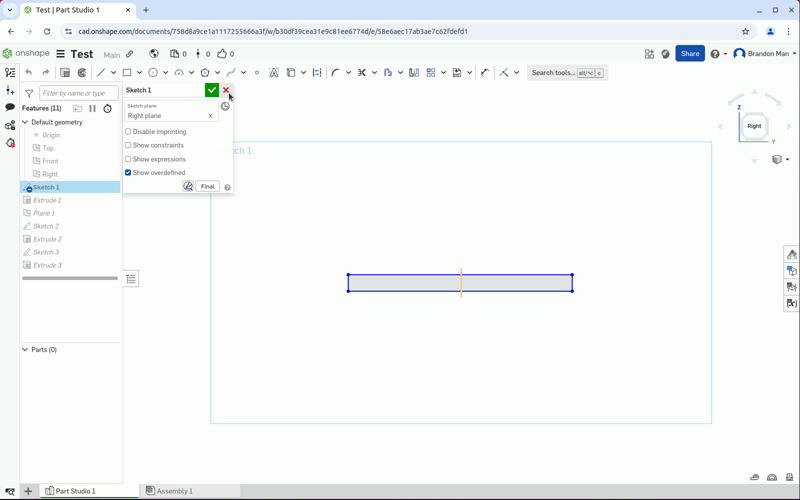
click(229, 92)
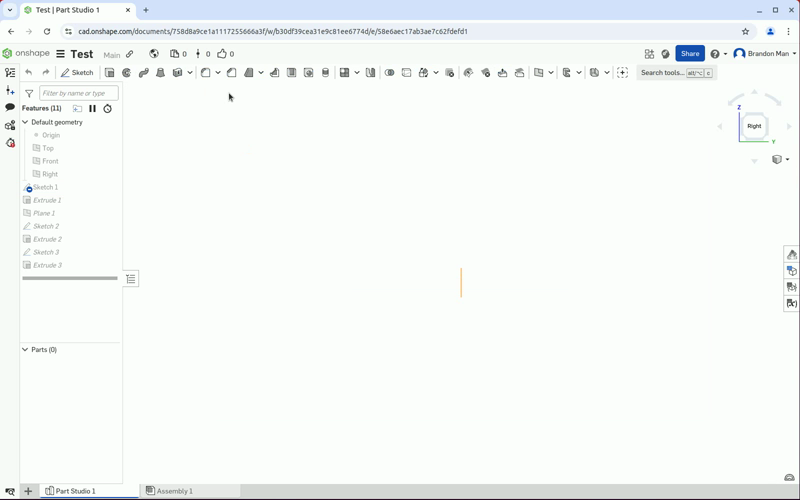
key(shift+s)
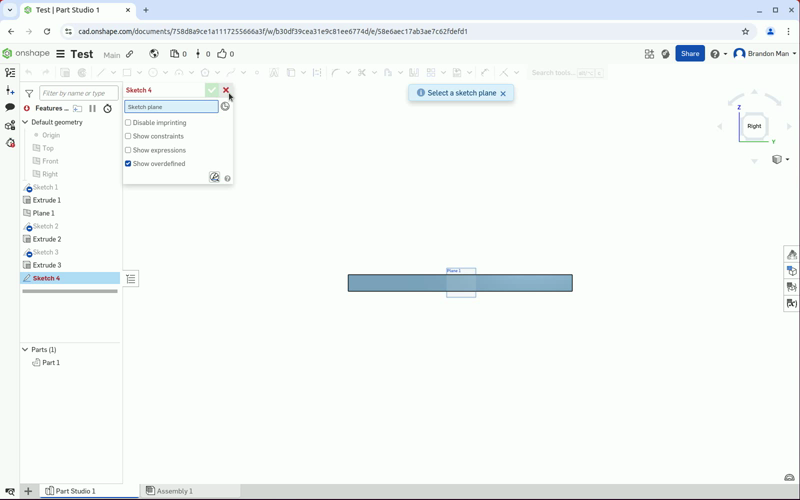
mouse_move(73, 215)
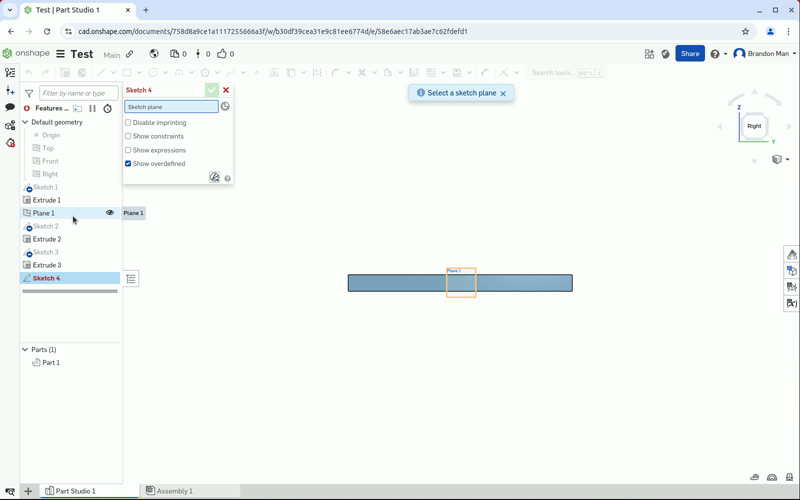
click(73, 215)
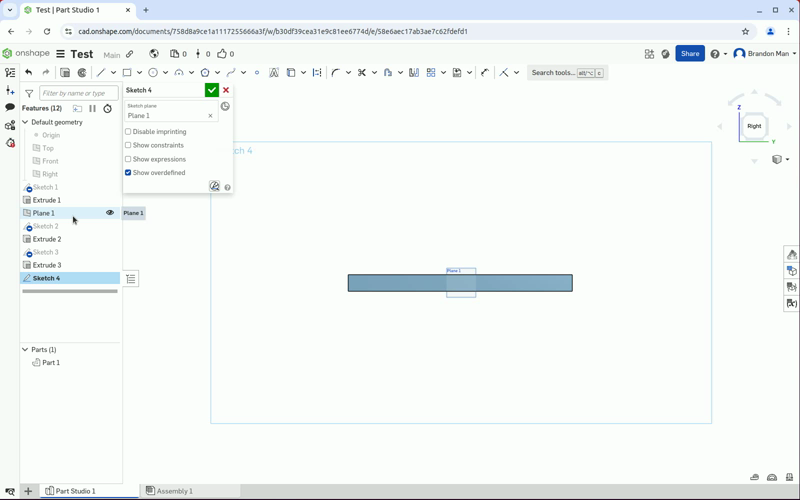
mouse_move(73, 352)
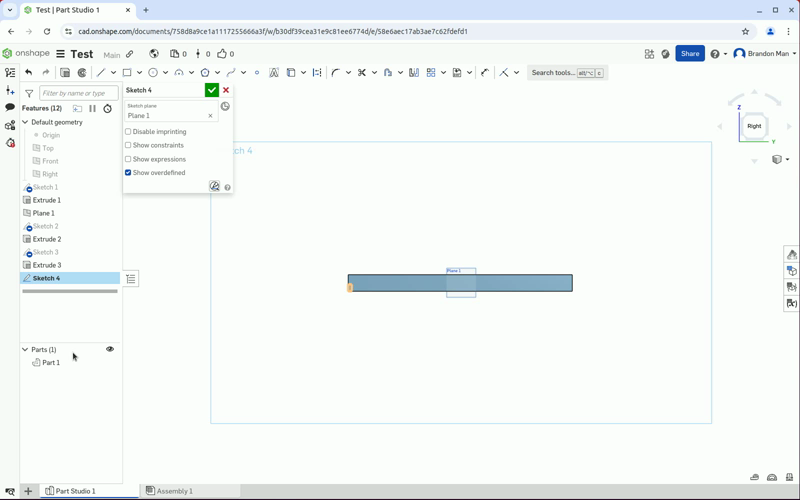
key(y)
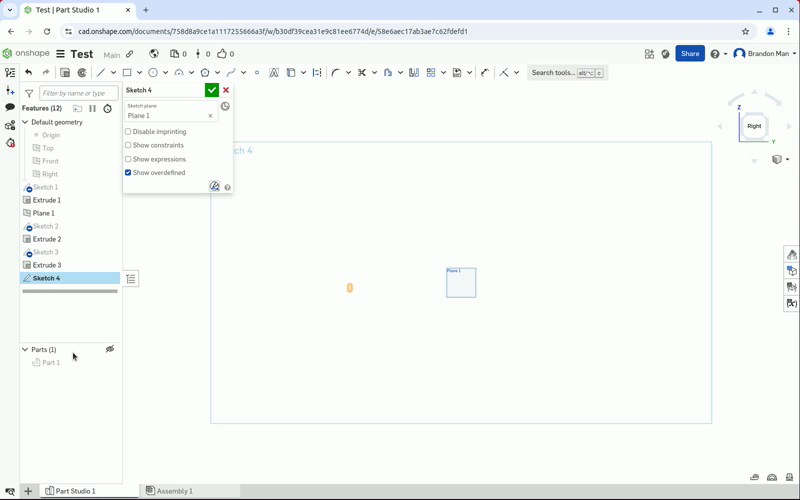
key(l)
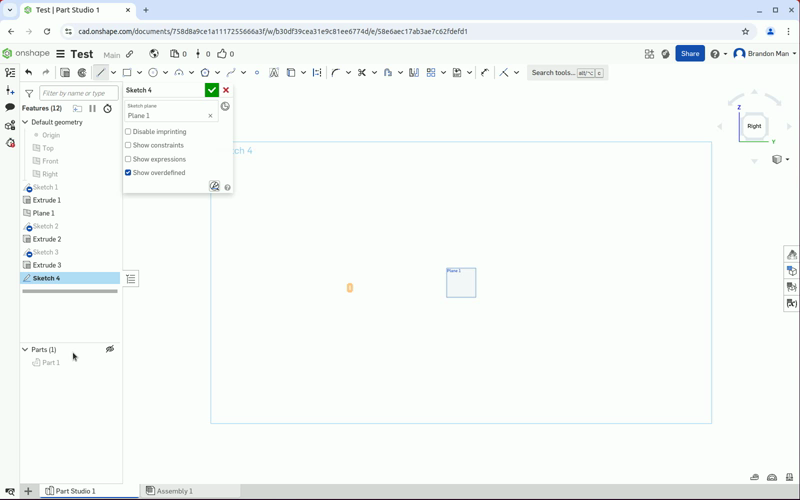
key_down(shift)
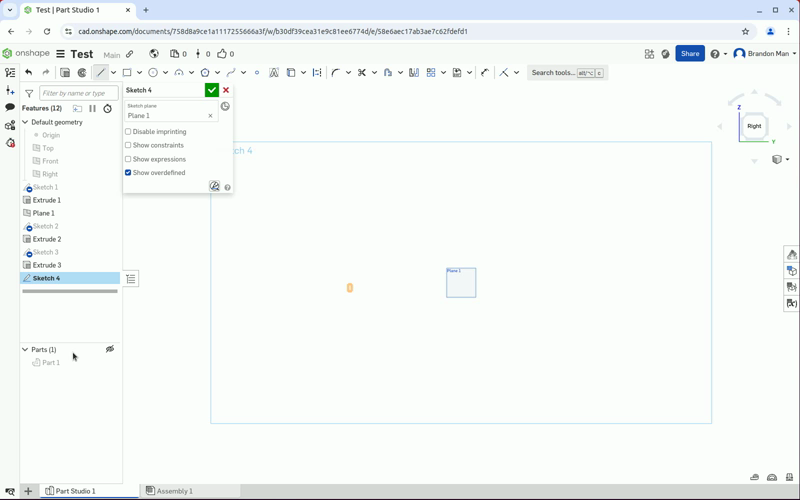
mouse_move(569, 280)
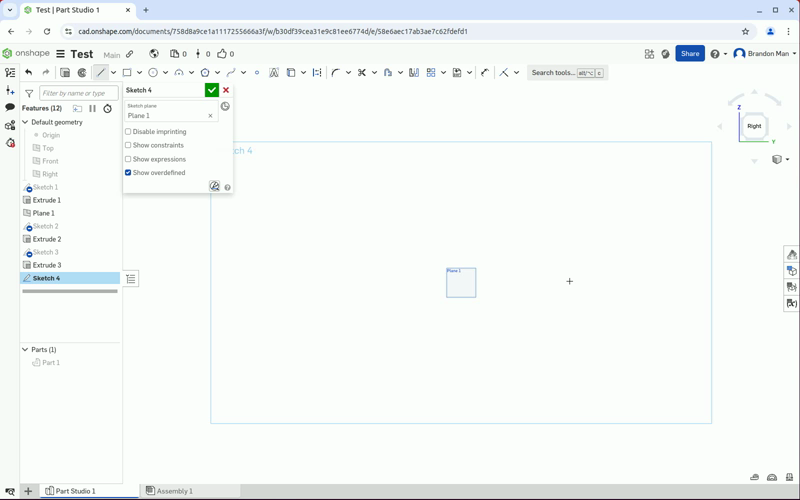
click(569, 280)
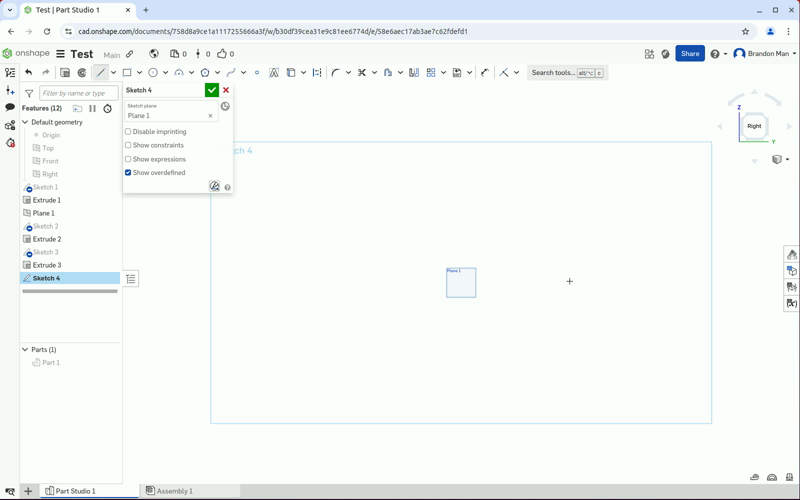
key_up(shift)
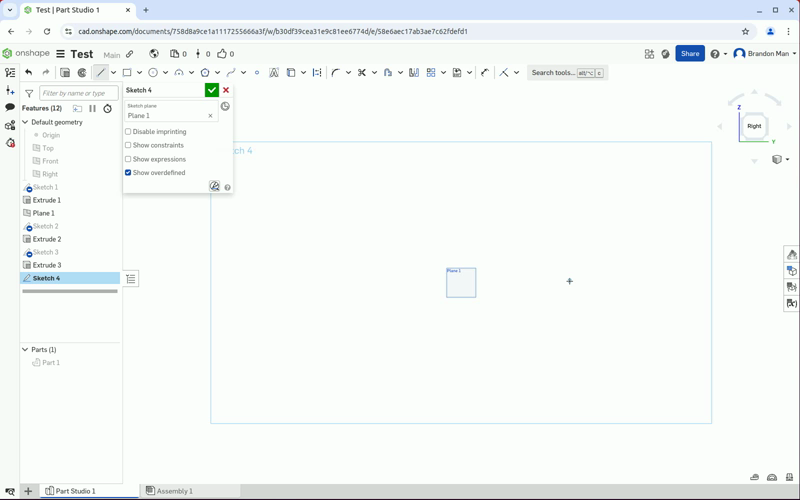
key_down(shift)
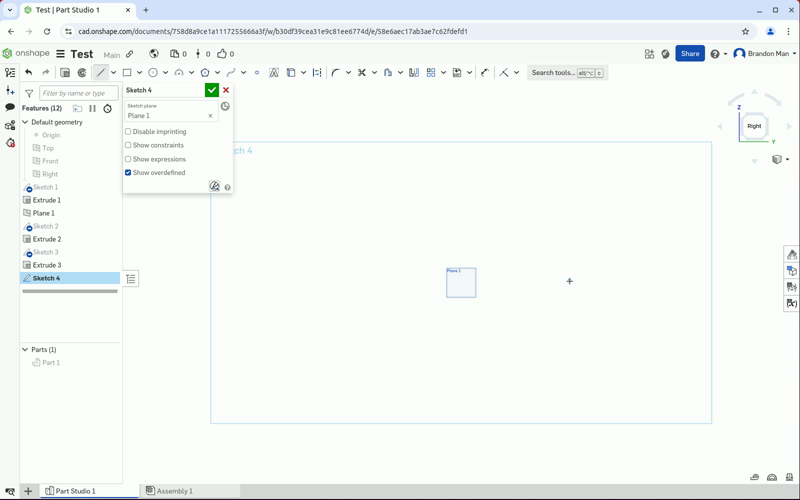
mouse_move(589, 280)
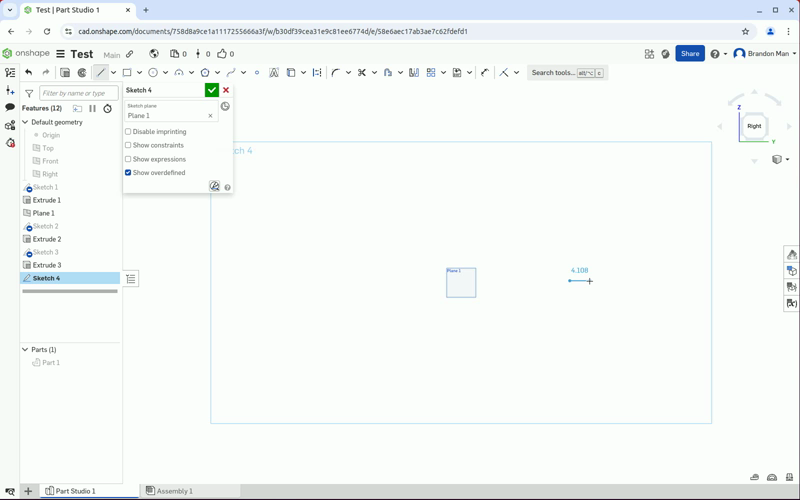
mouse_move(573, 280)
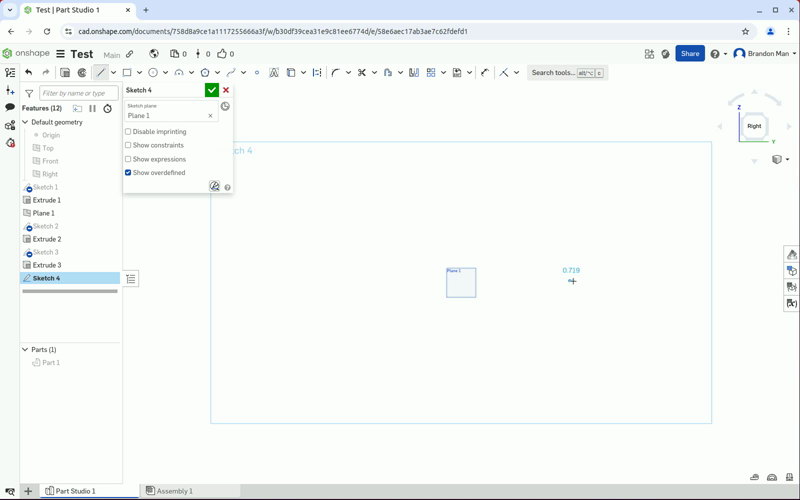
scroll(6)
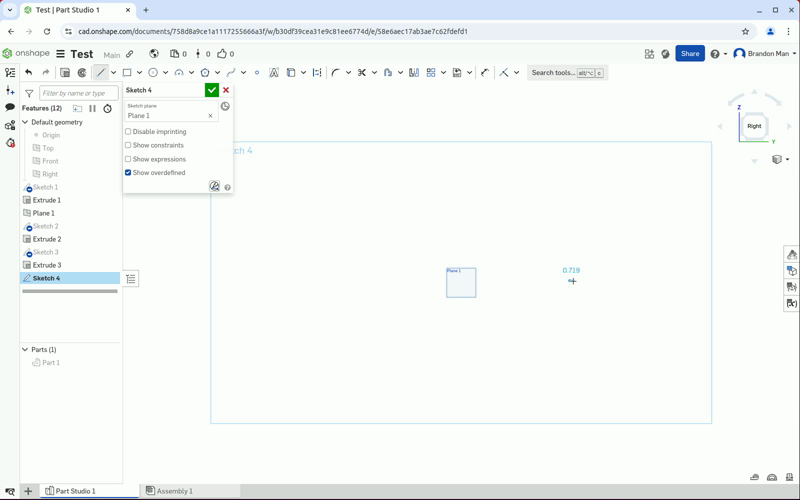
scroll(6)
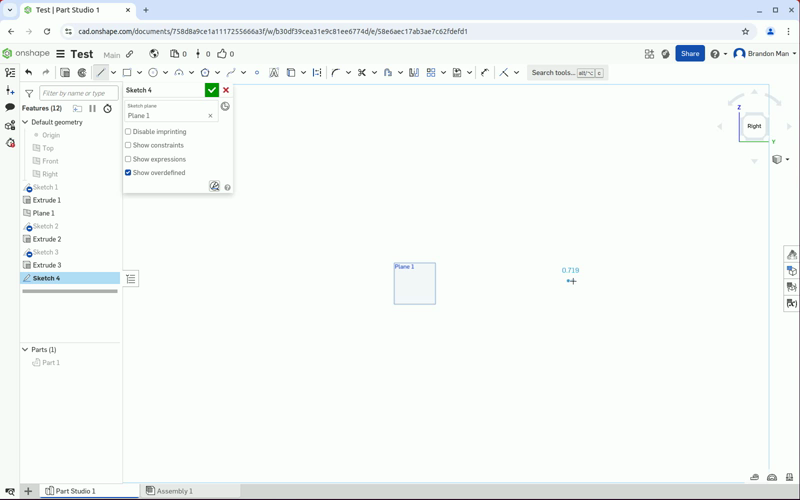
scroll(6)
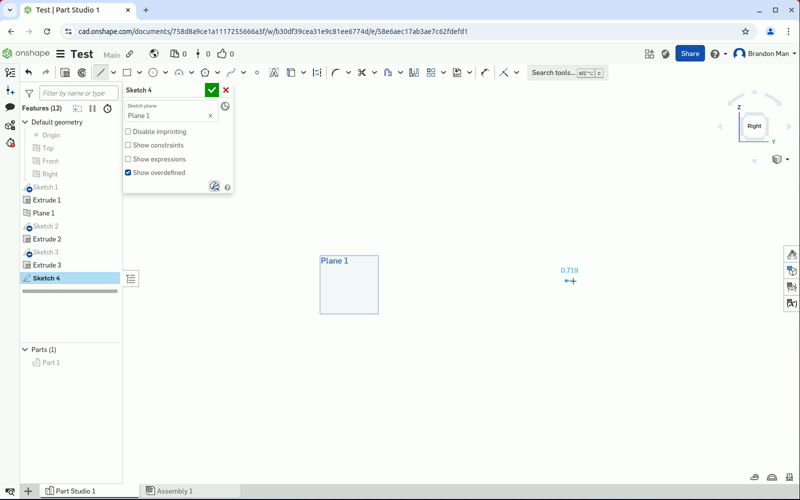
scroll(6)
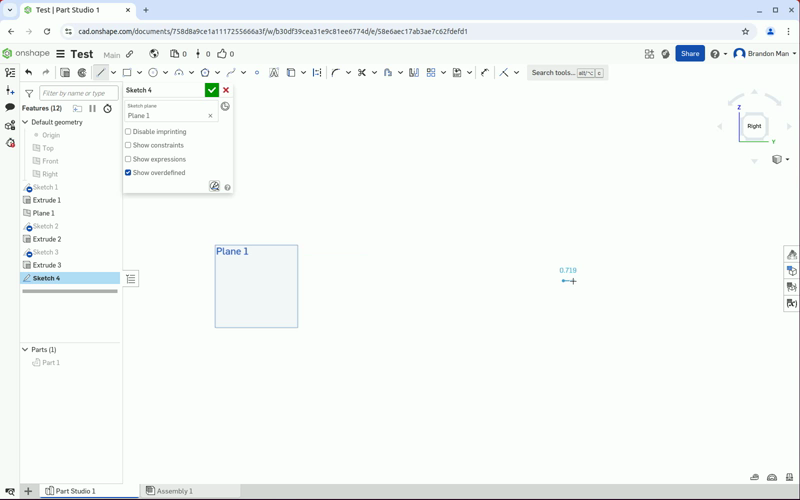
scroll(6)
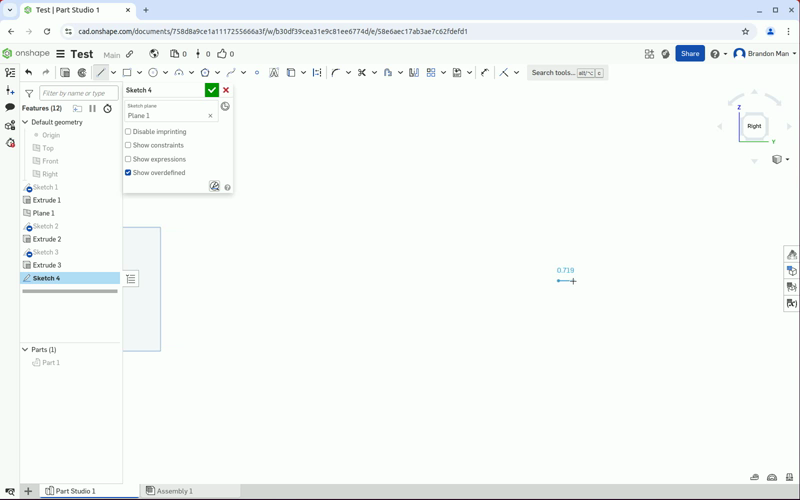
scroll(6)
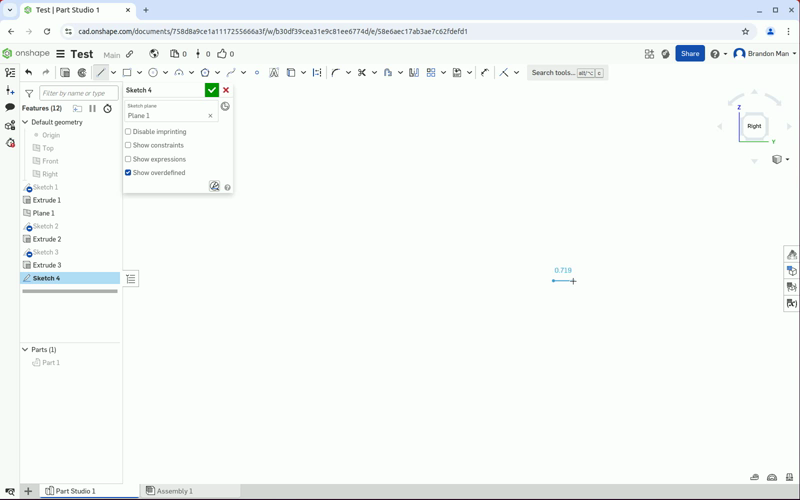
scroll(6)
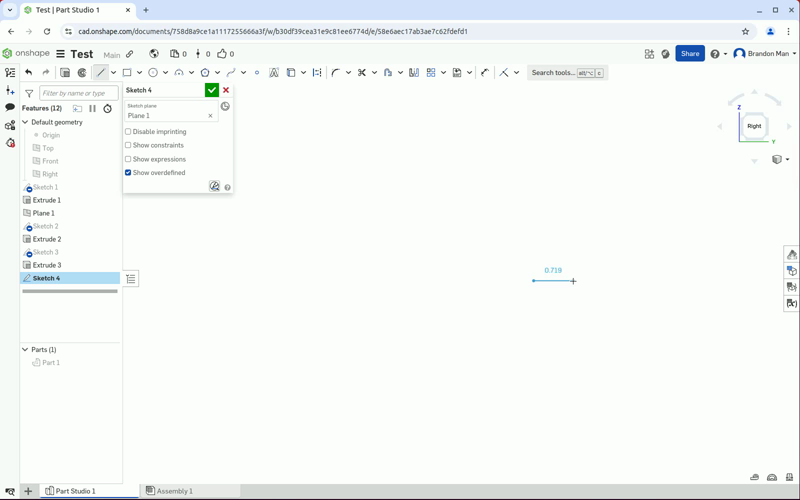
click(573, 280)
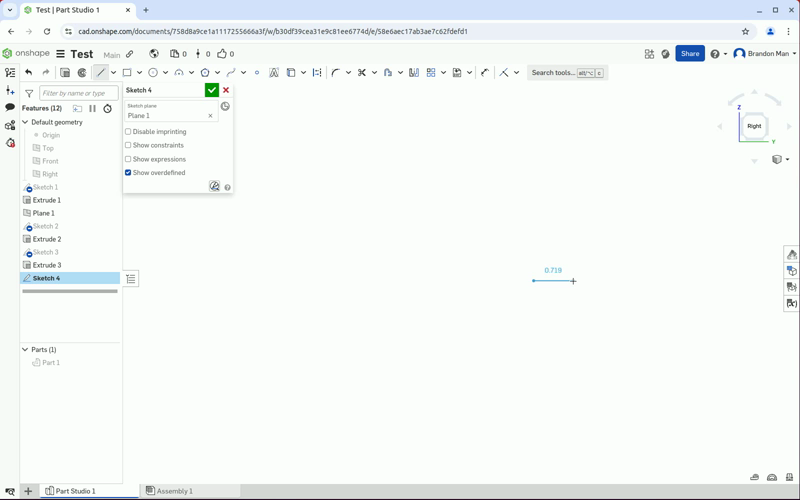
scroll(-6)
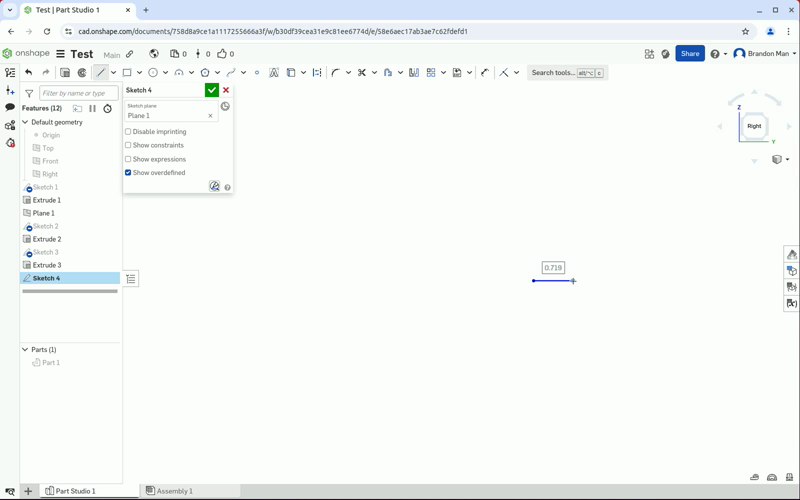
scroll(-6)
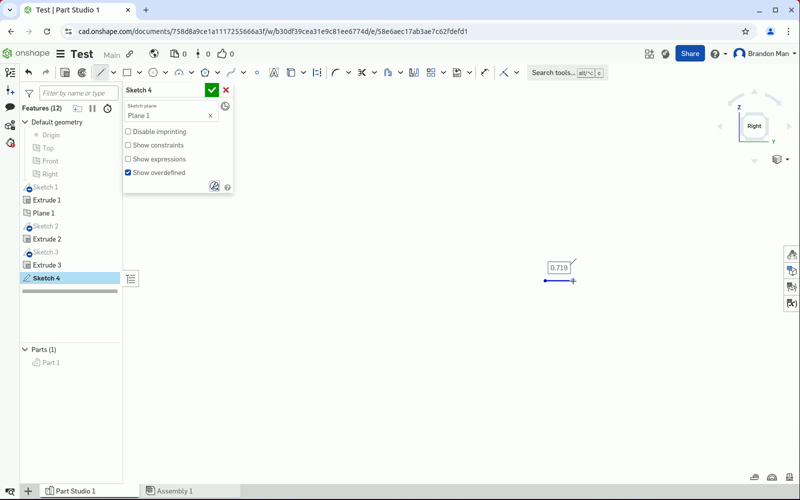
scroll(-6)
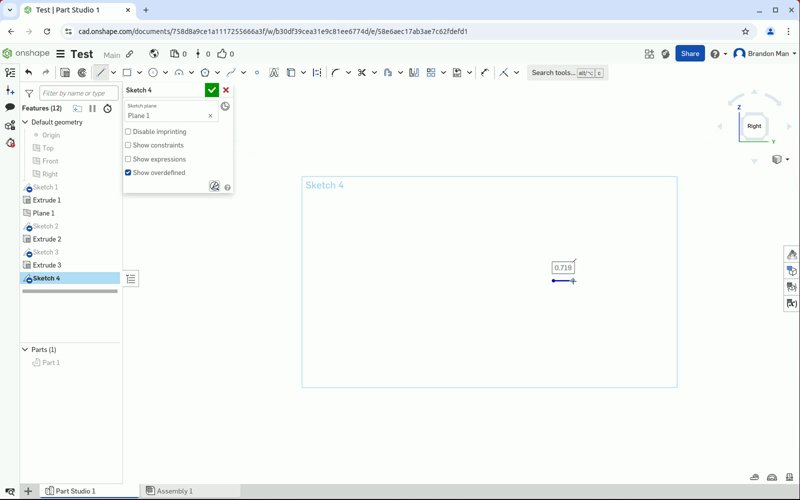
scroll(-6)
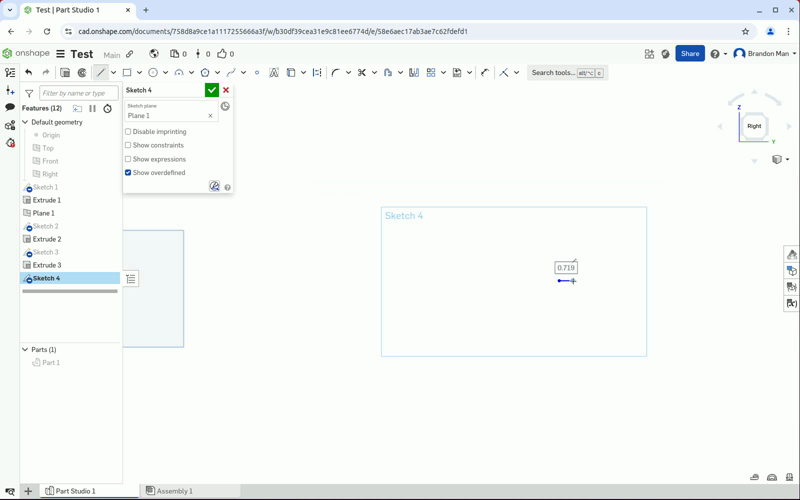
scroll(-6)
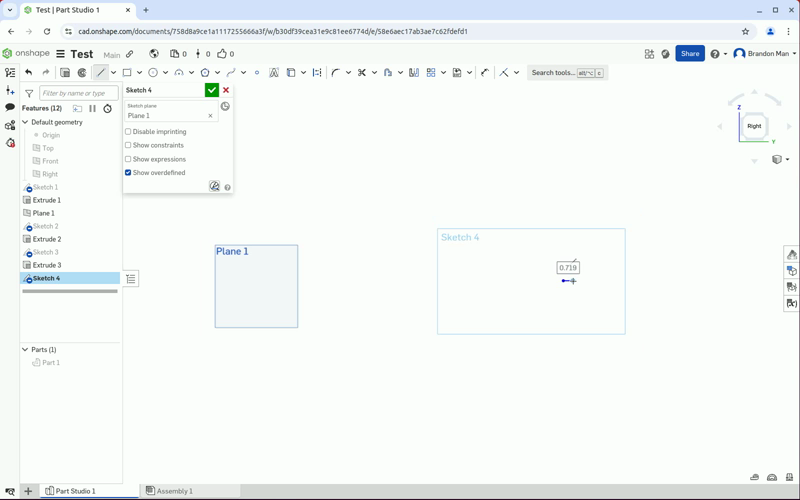
scroll(-6)
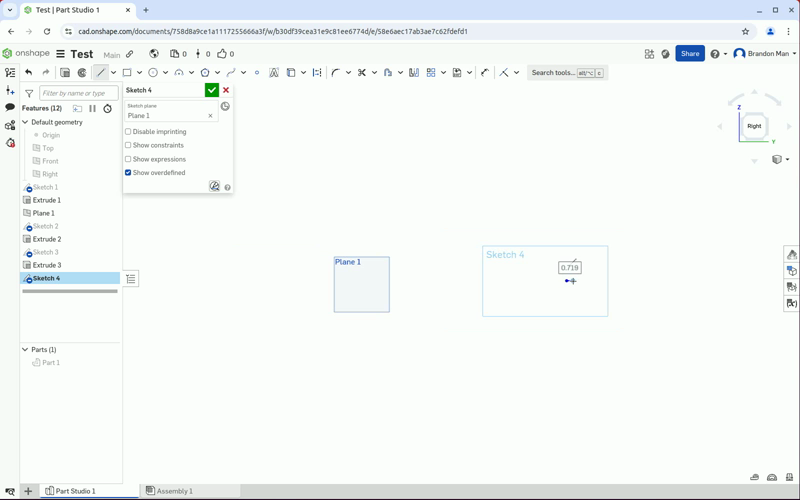
scroll(-6)
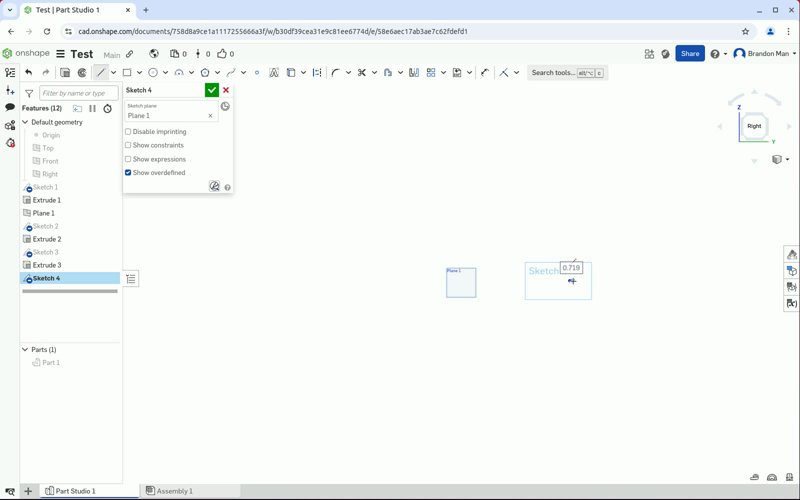
key_up(shift)
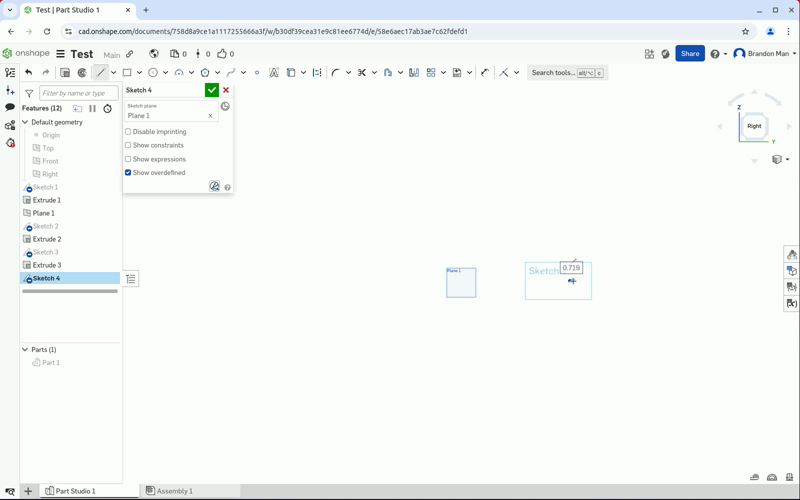
key_down(shift)
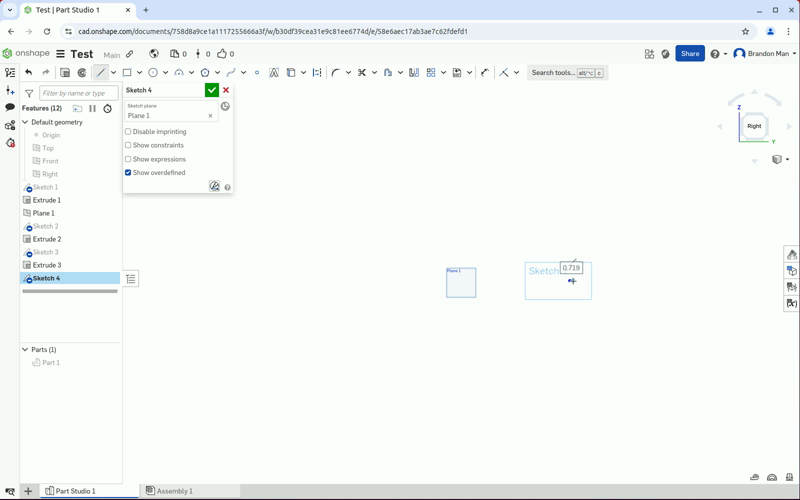
mouse_move(589, 280)
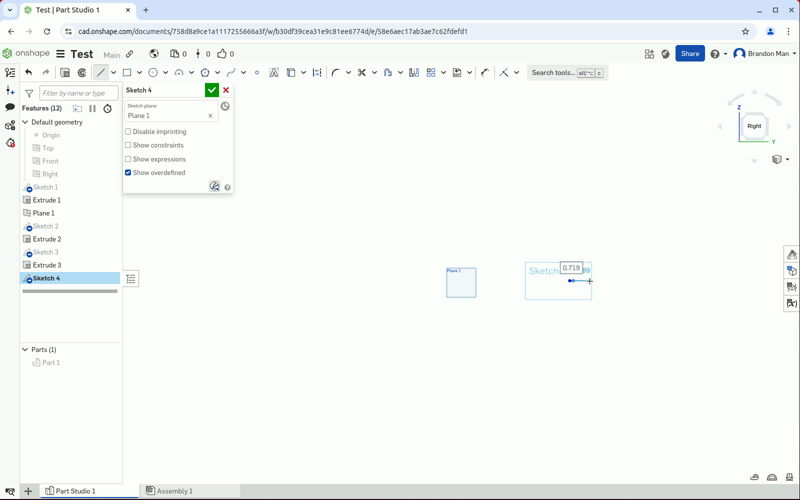
mouse_move(573, 273)
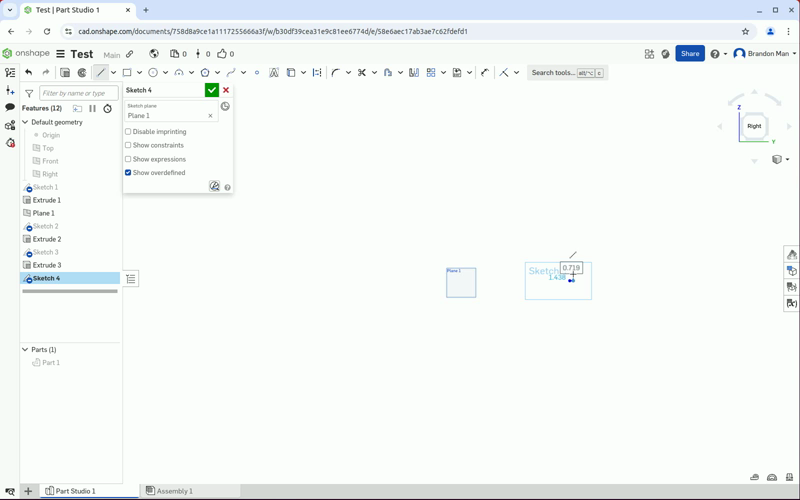
scroll(6)
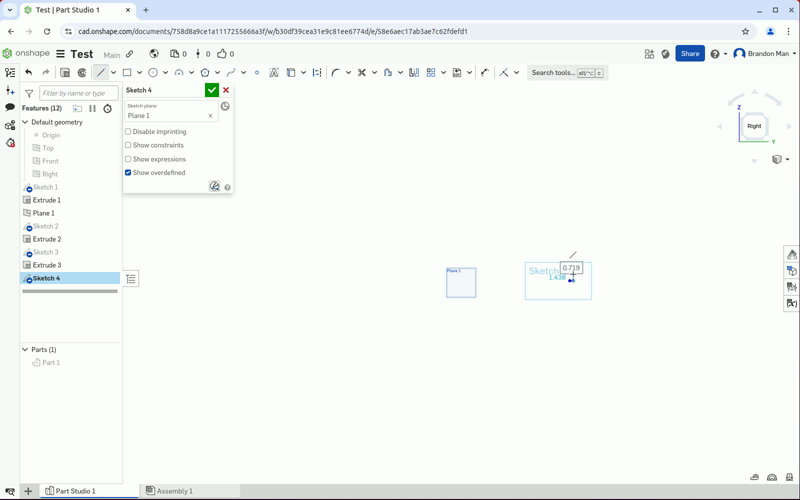
scroll(6)
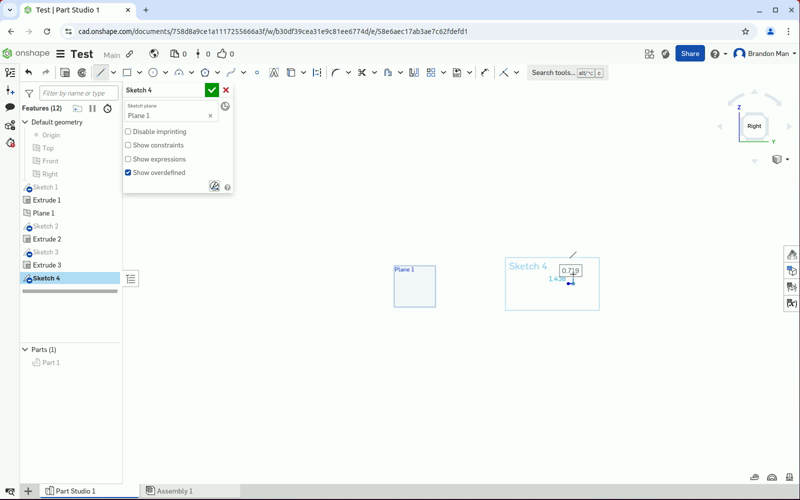
scroll(6)
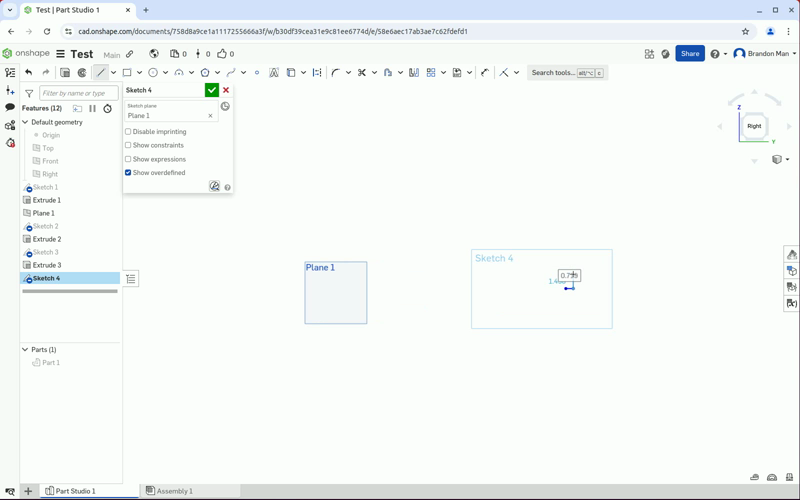
scroll(6)
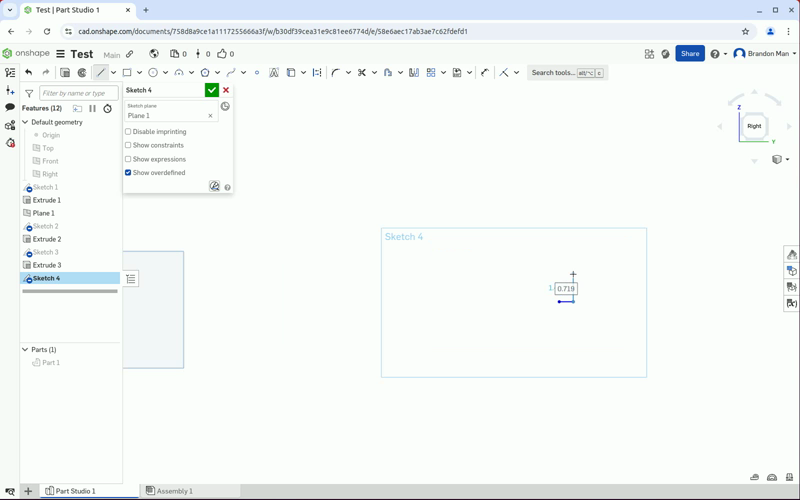
scroll(6)
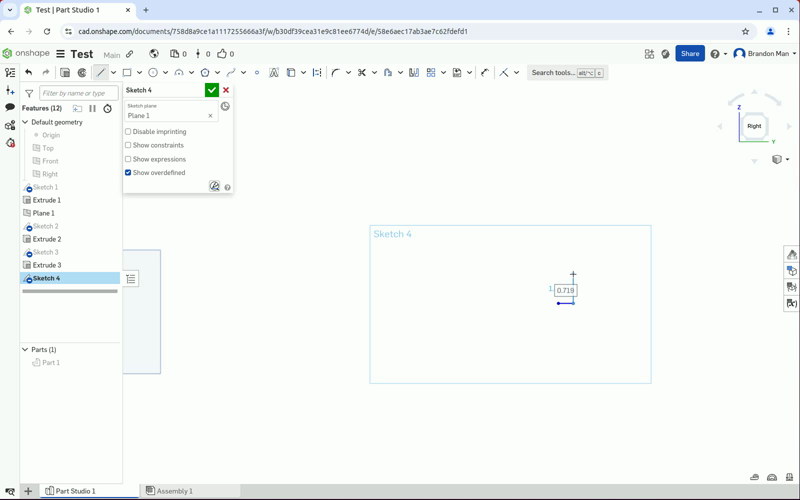
scroll(6)
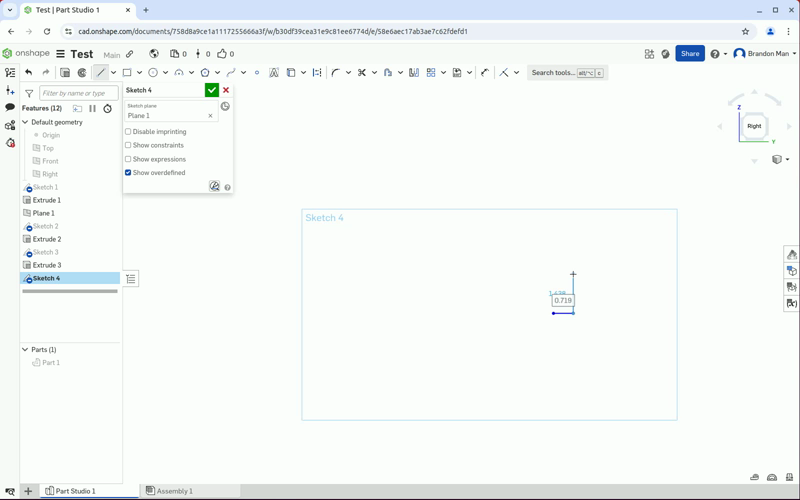
scroll(6)
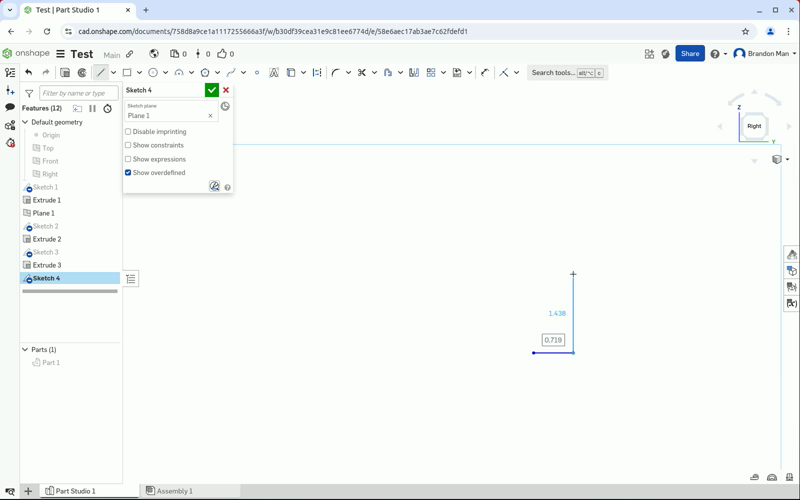
click(573, 273)
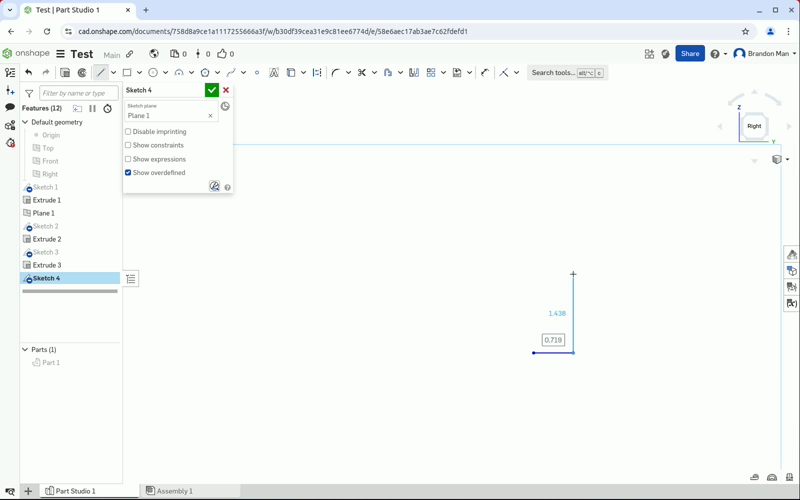
scroll(-6)
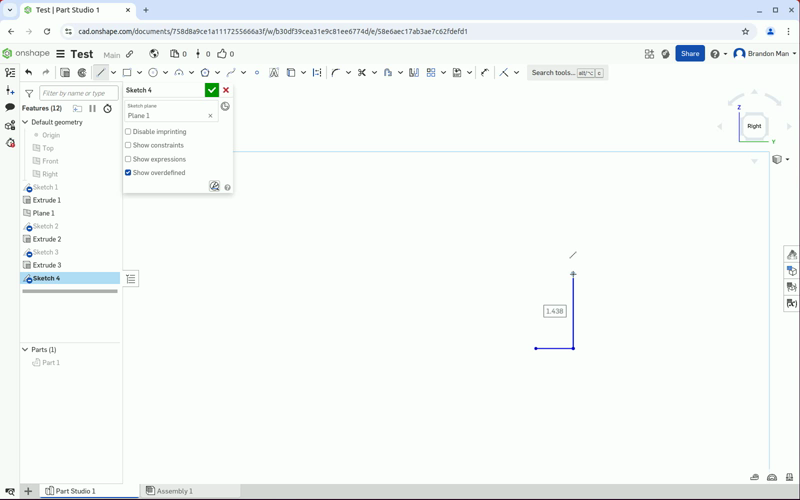
scroll(-6)
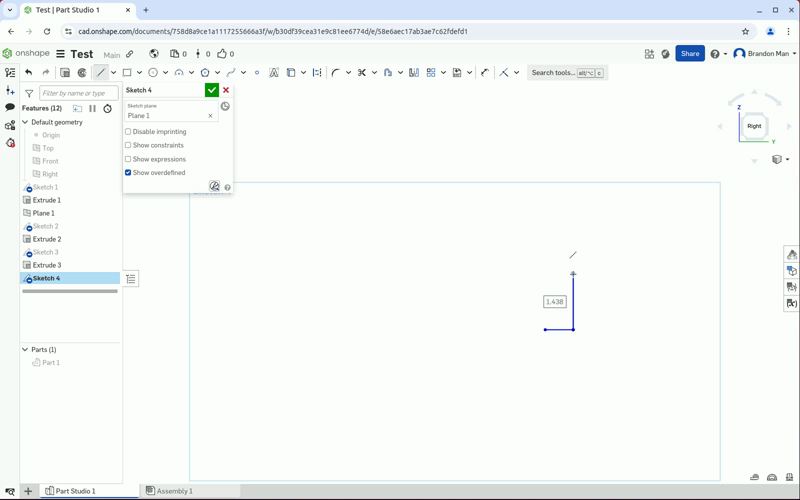
scroll(-6)
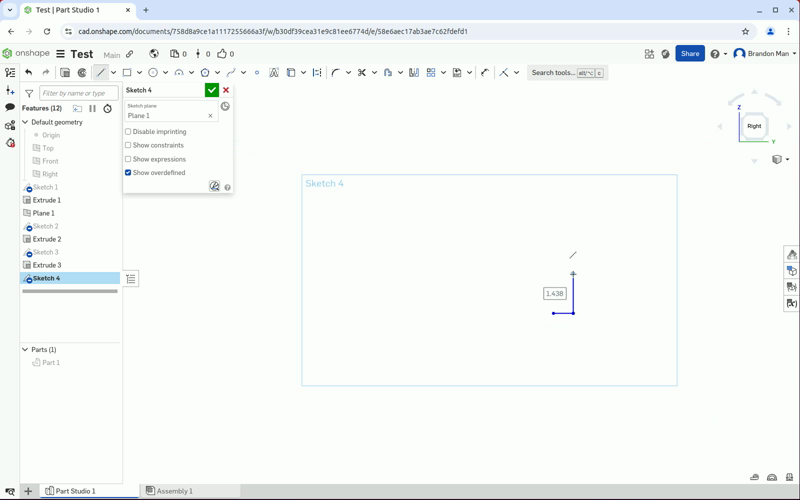
scroll(-6)
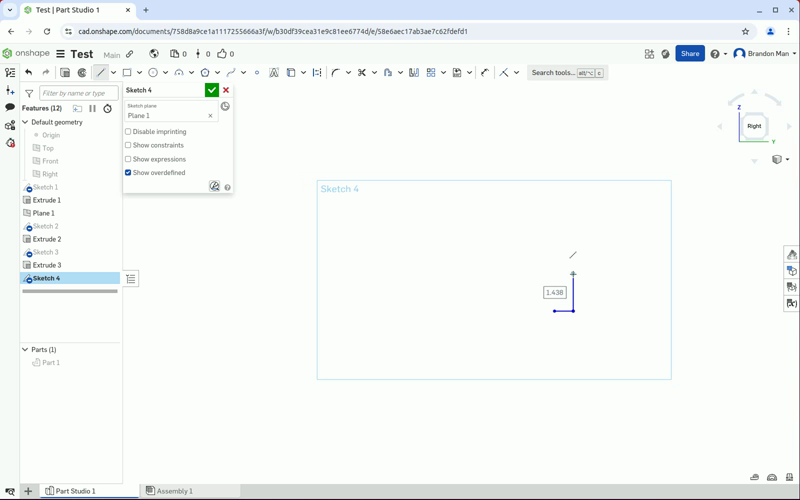
scroll(-6)
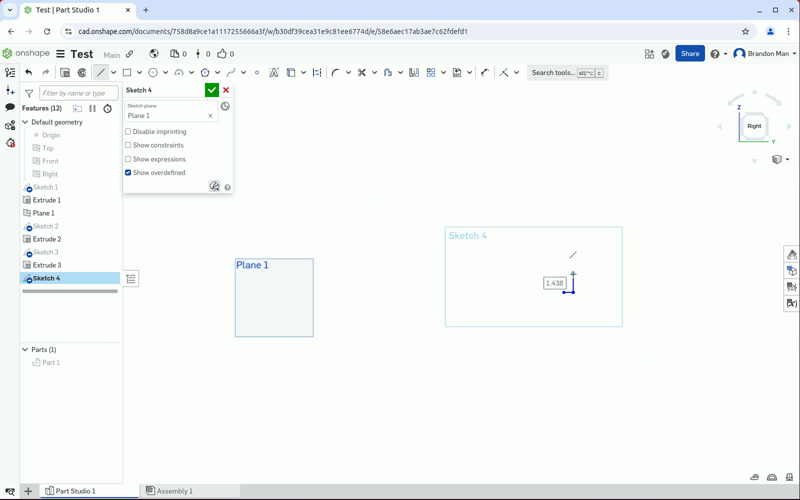
scroll(-6)
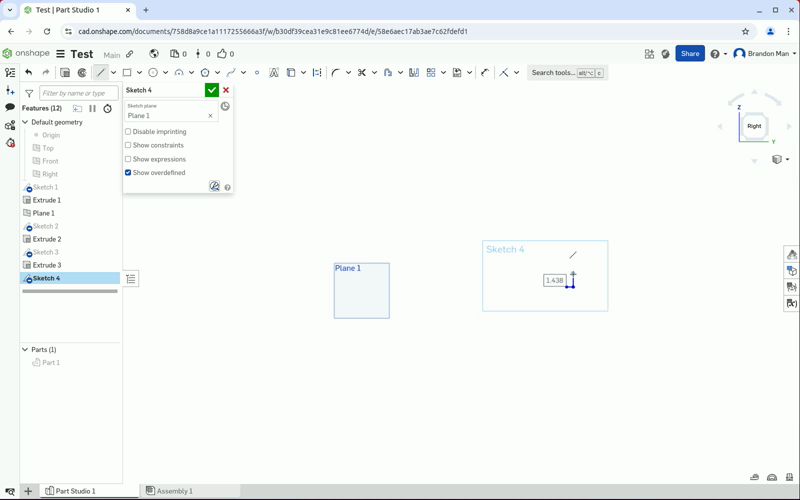
scroll(-6)
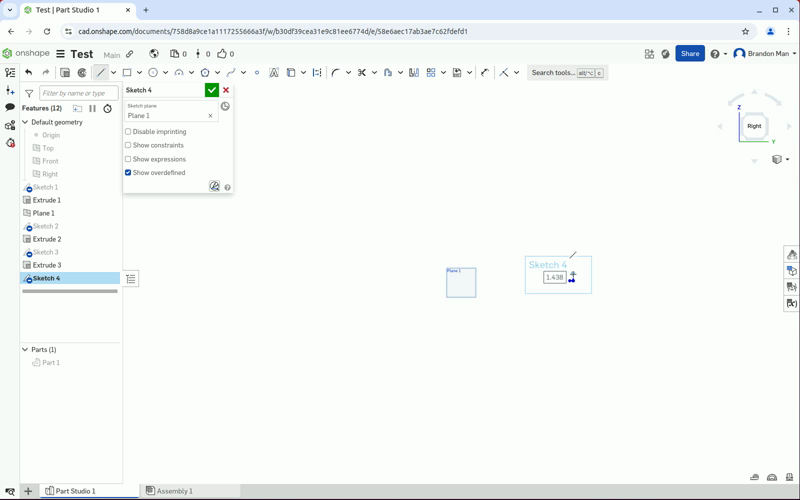
key_up(shift)
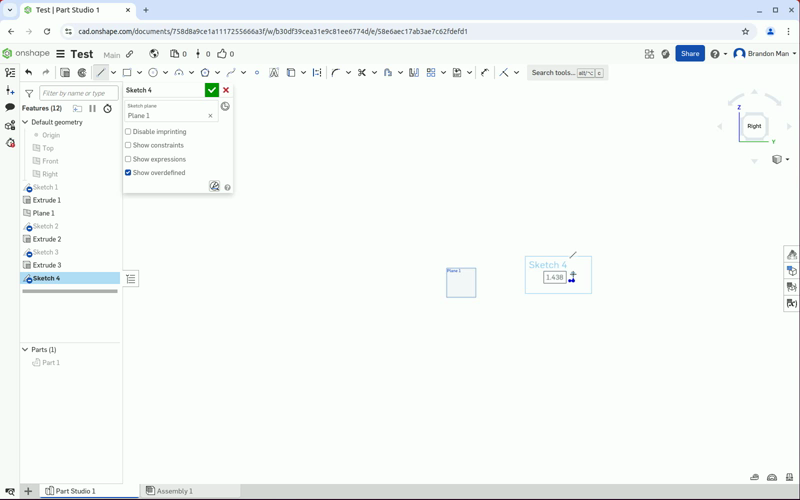
key_down(shift)
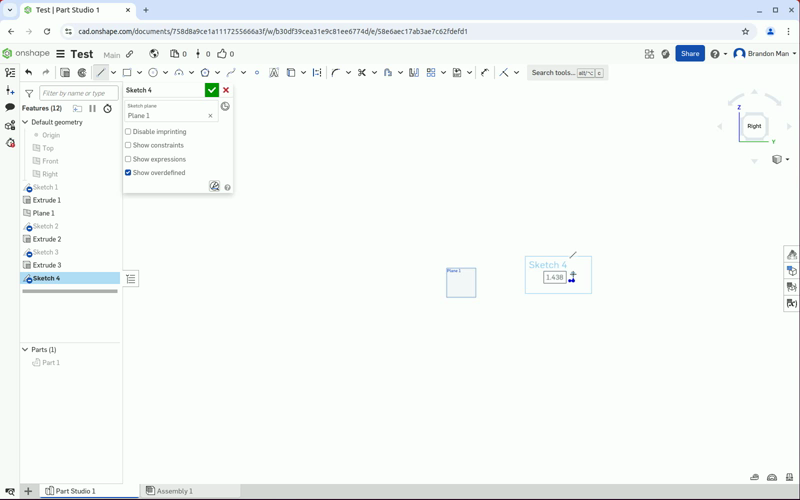
mouse_move(589, 273)
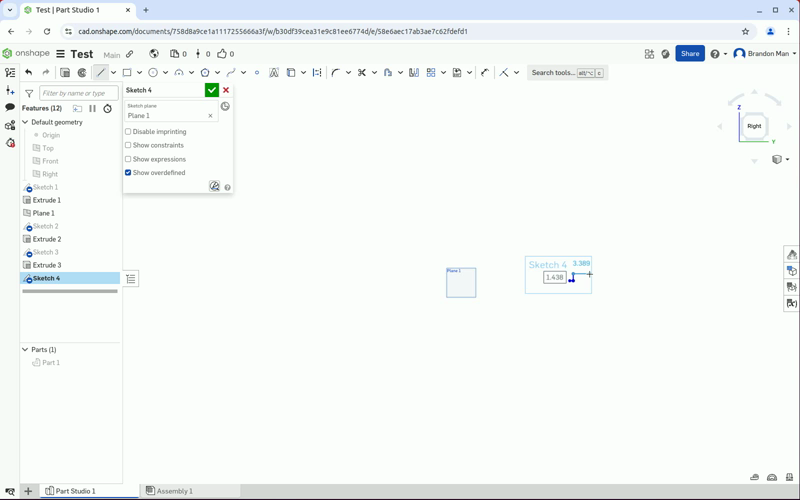
mouse_move(569, 273)
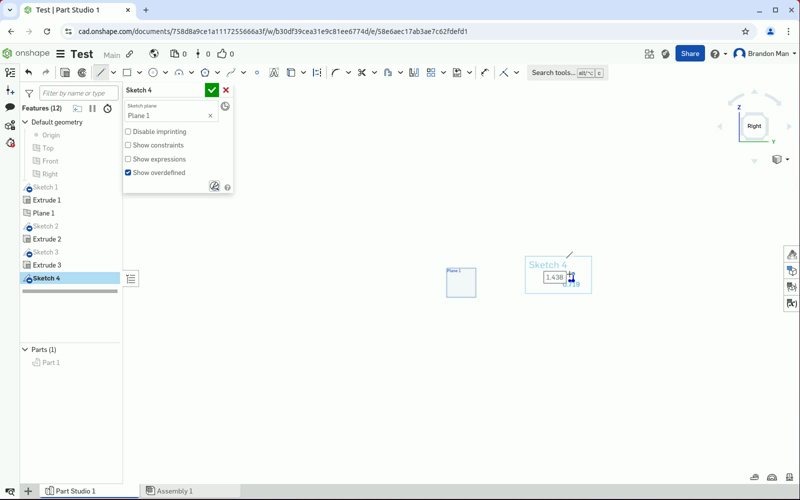
scroll(6)
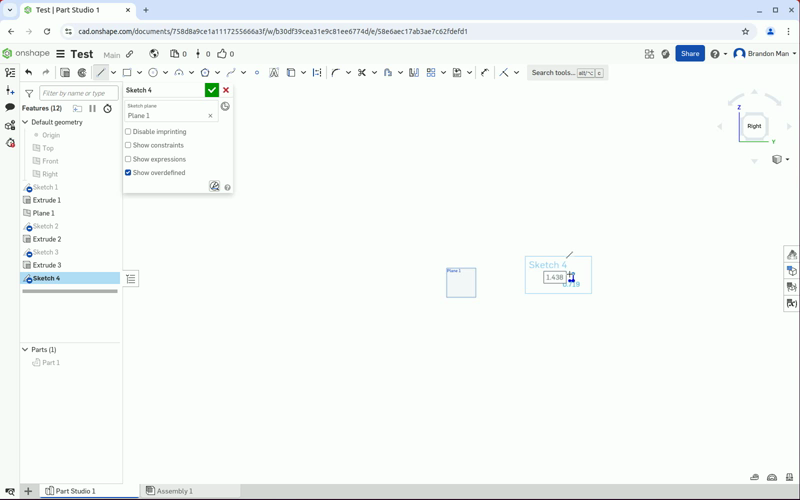
scroll(6)
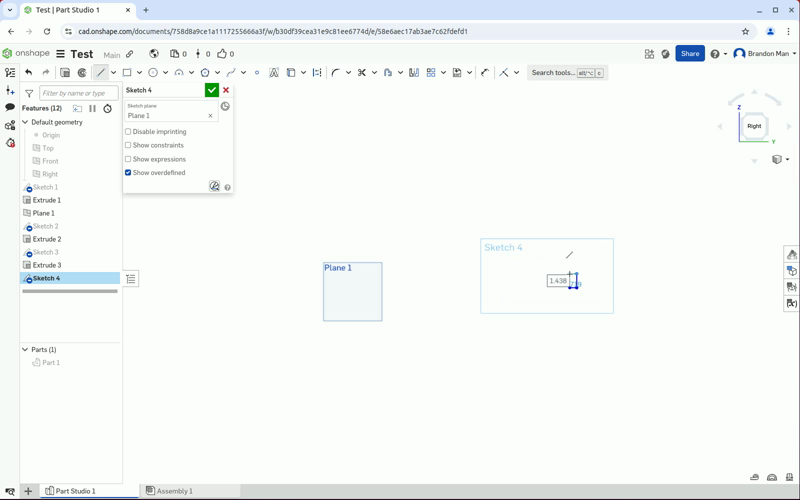
scroll(6)
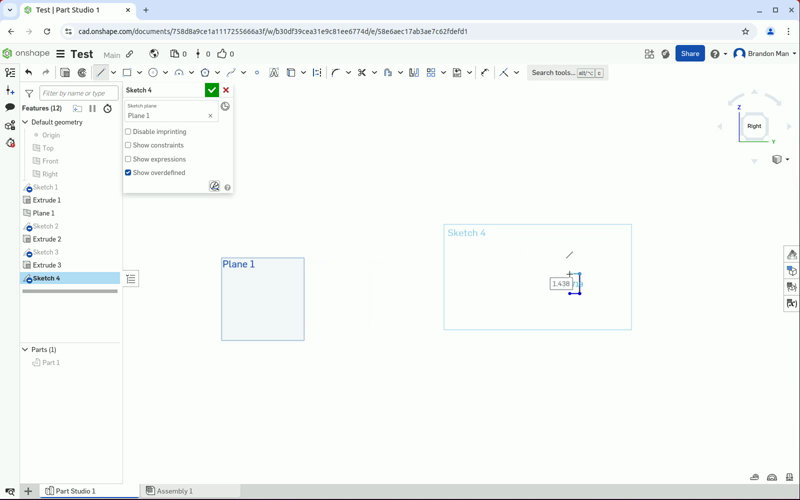
scroll(6)
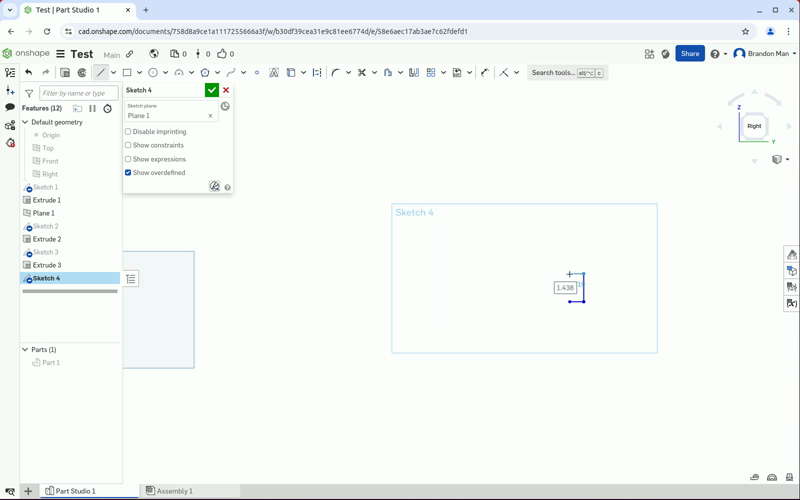
scroll(6)
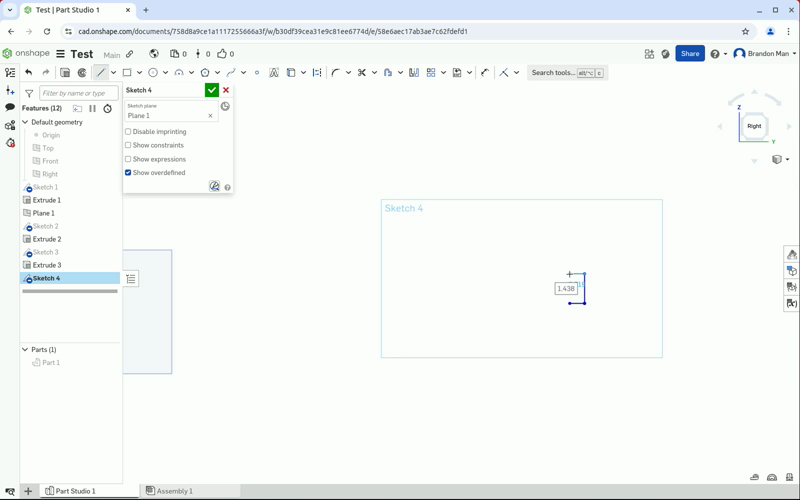
scroll(6)
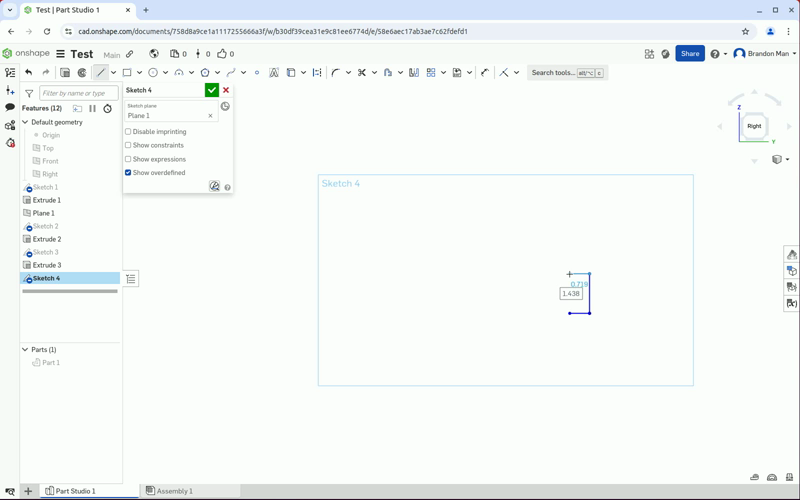
scroll(6)
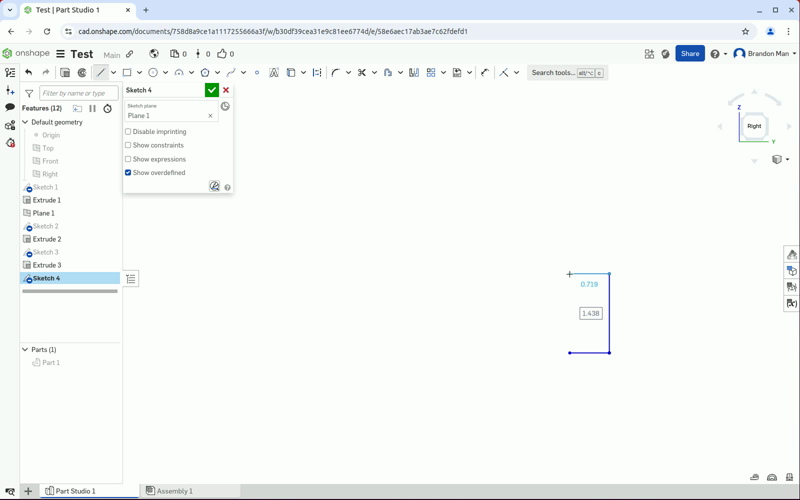
click(569, 273)
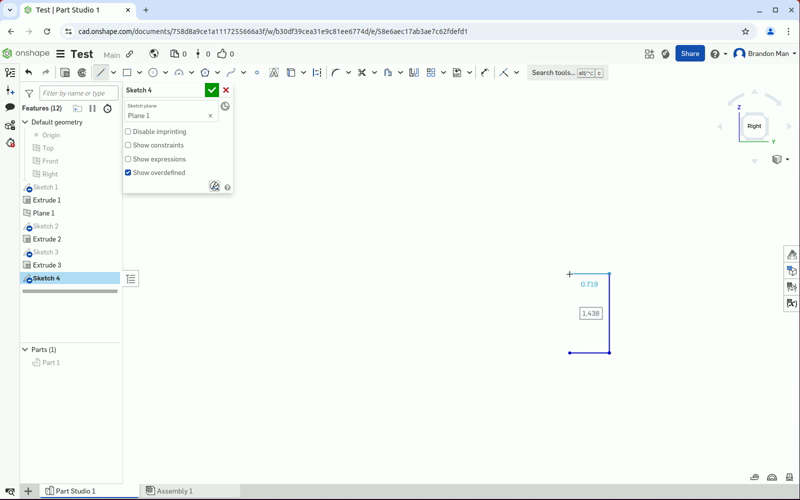
scroll(-6)
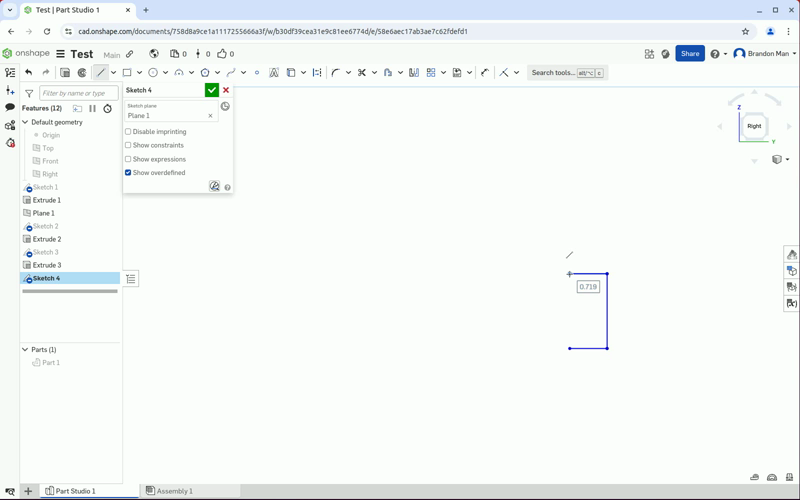
scroll(-6)
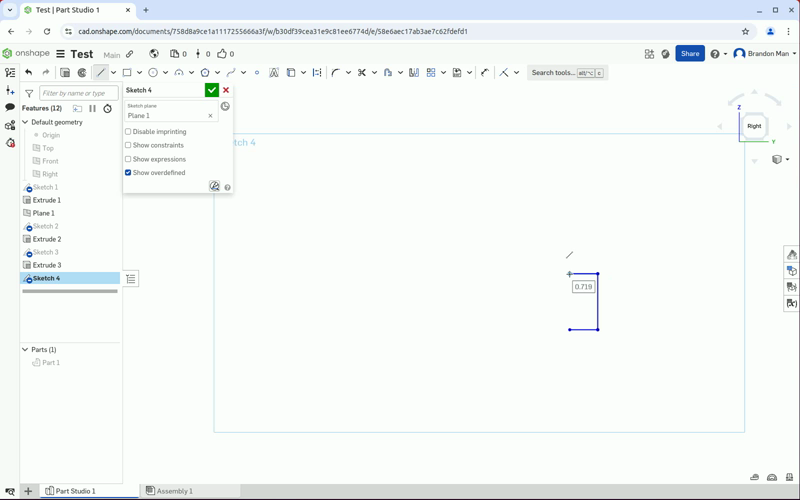
scroll(-6)
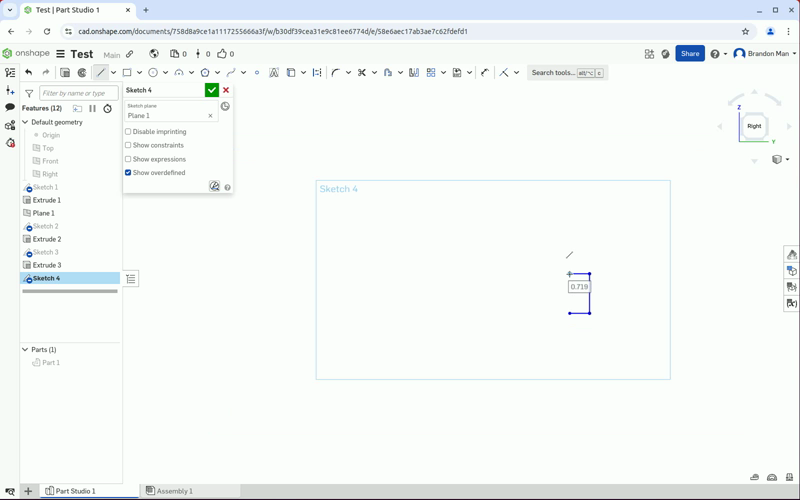
scroll(-6)
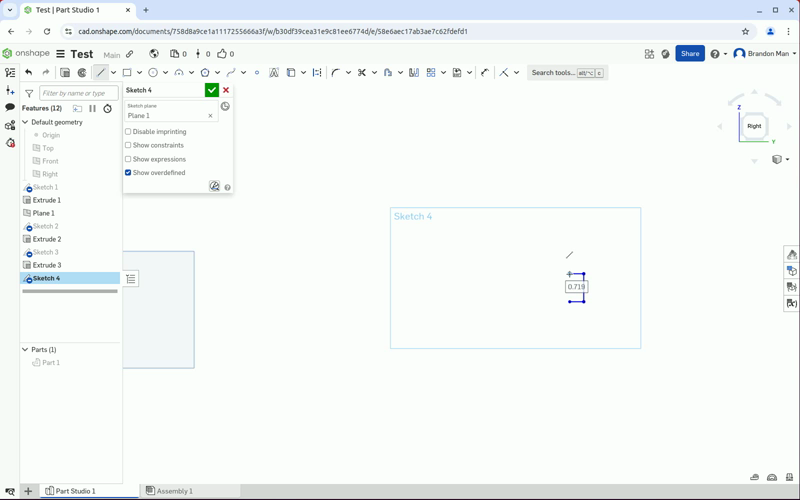
scroll(-6)
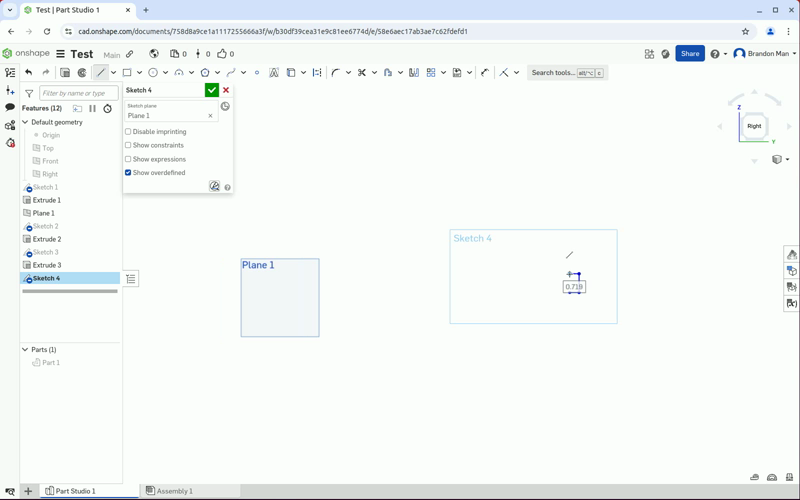
scroll(-6)
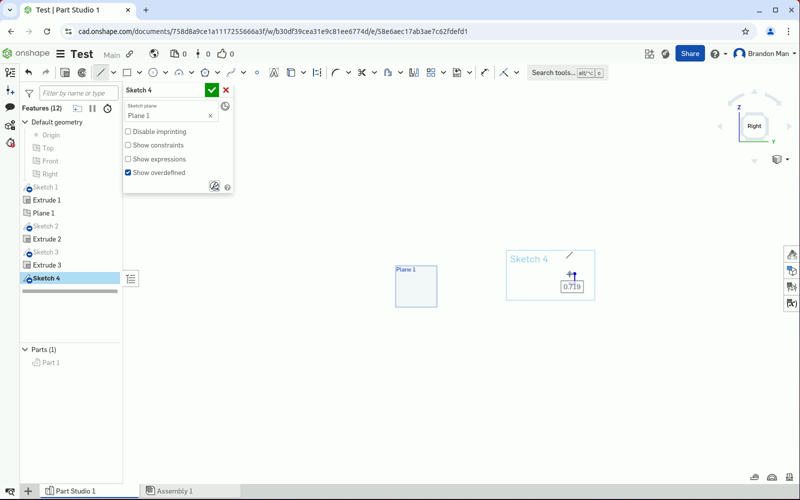
scroll(-6)
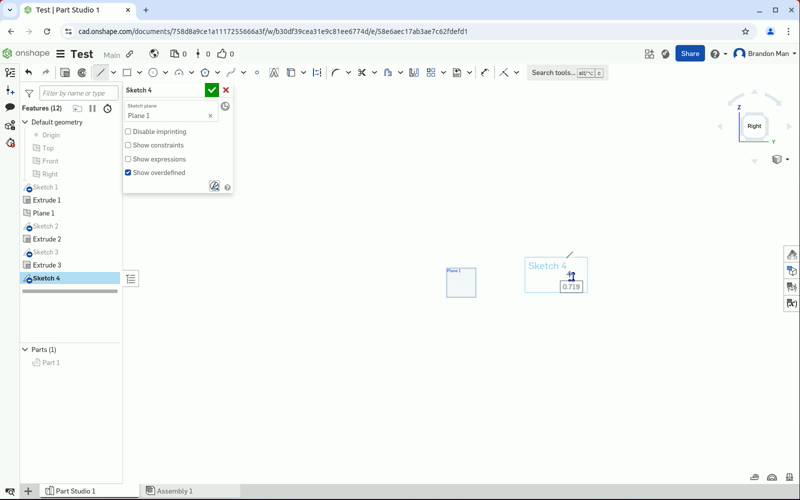
key_up(shift)
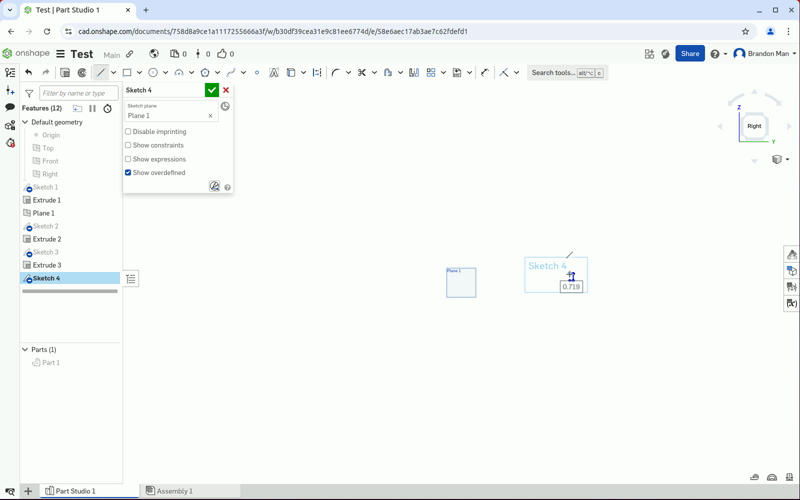
mouse_move(589, 273)
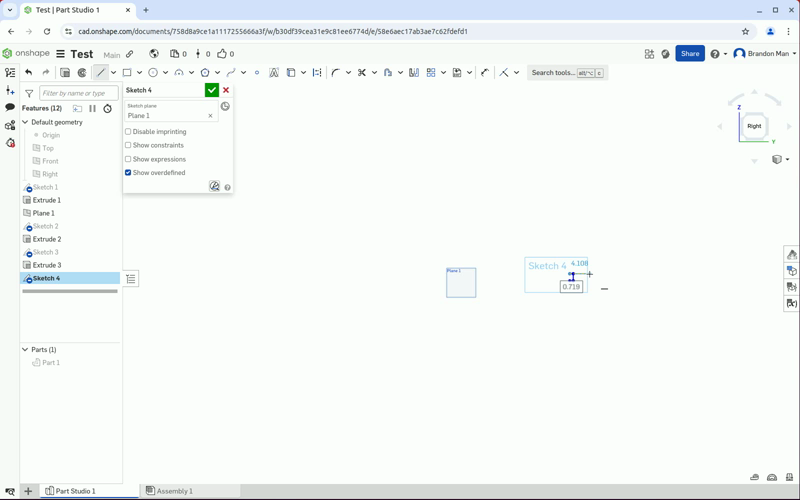
key_down(shift)
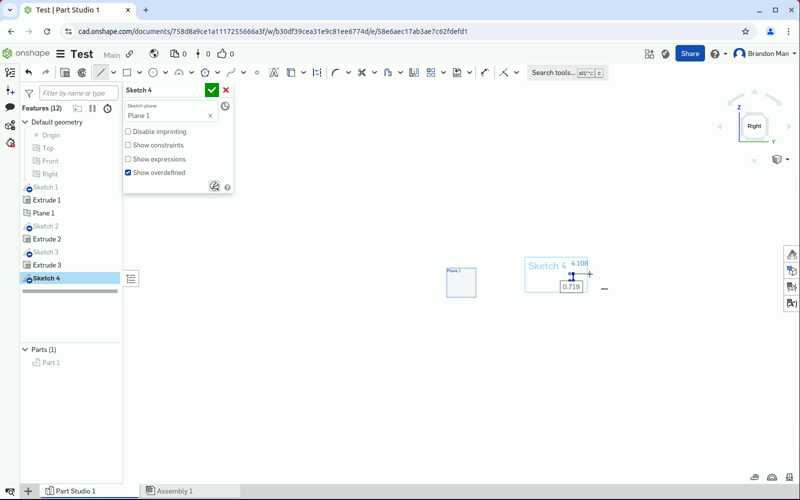
mouse_move(569, 280)
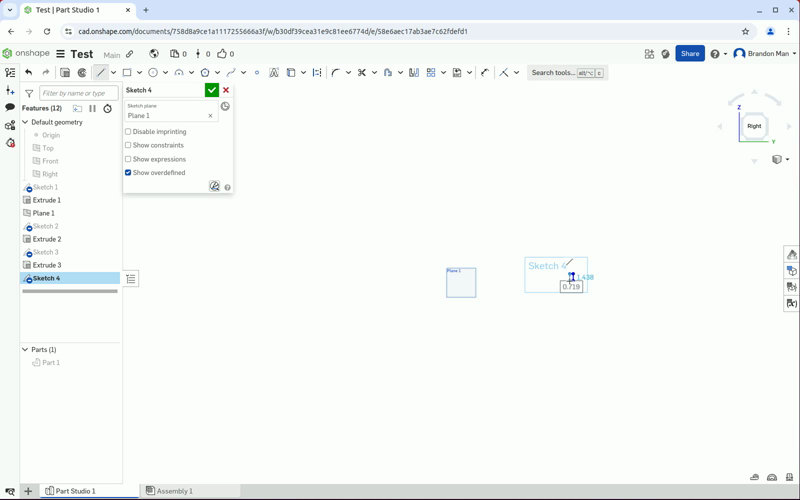
scroll(6)
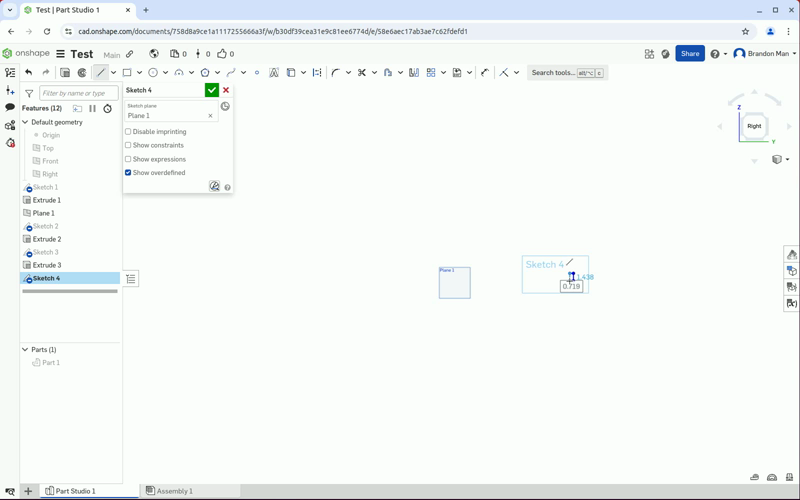
scroll(6)
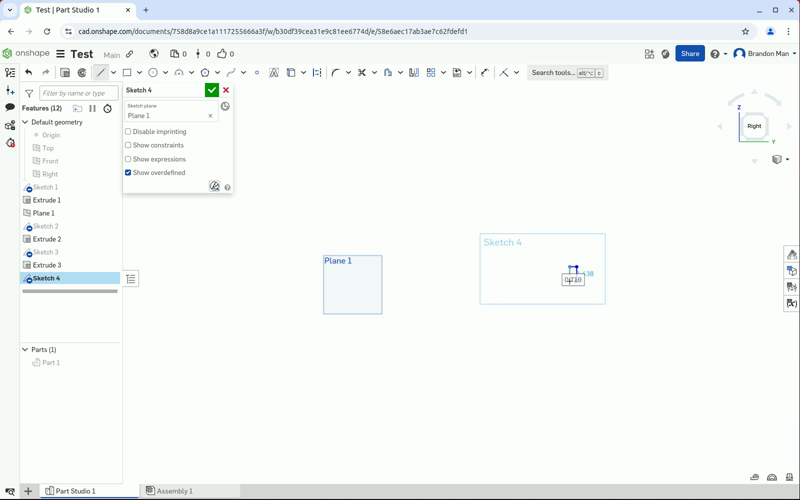
scroll(6)
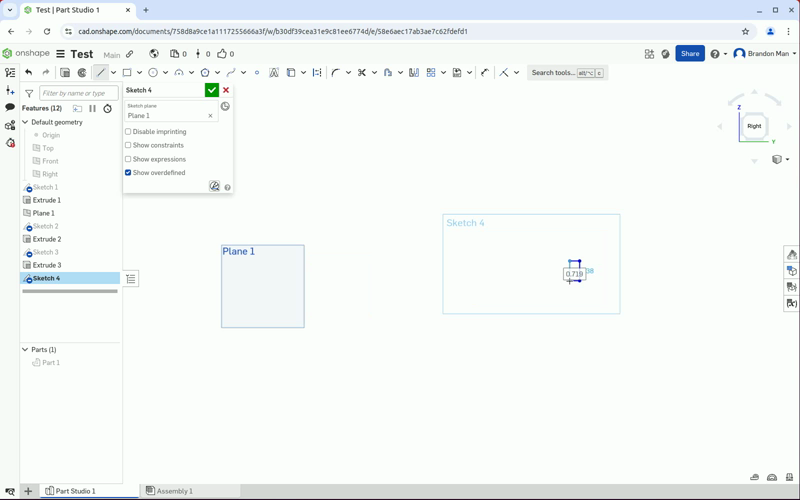
scroll(6)
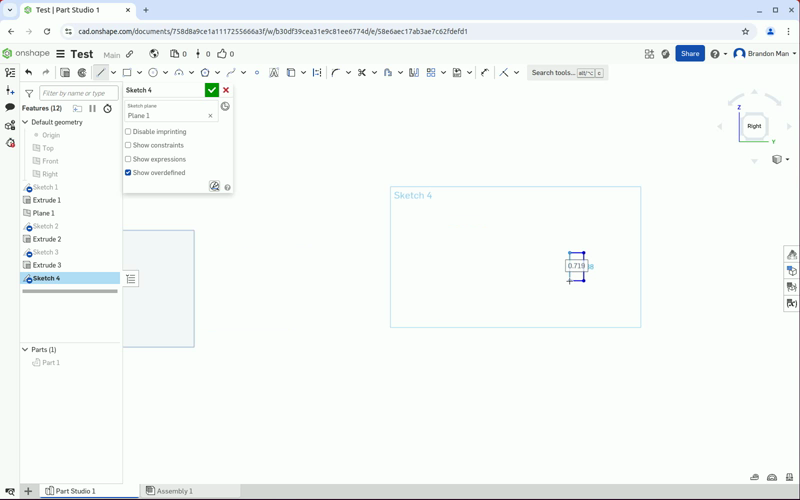
scroll(6)
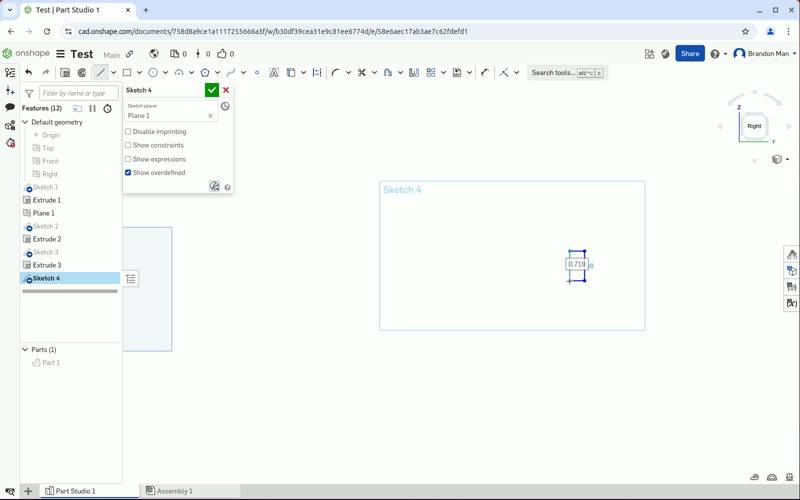
scroll(6)
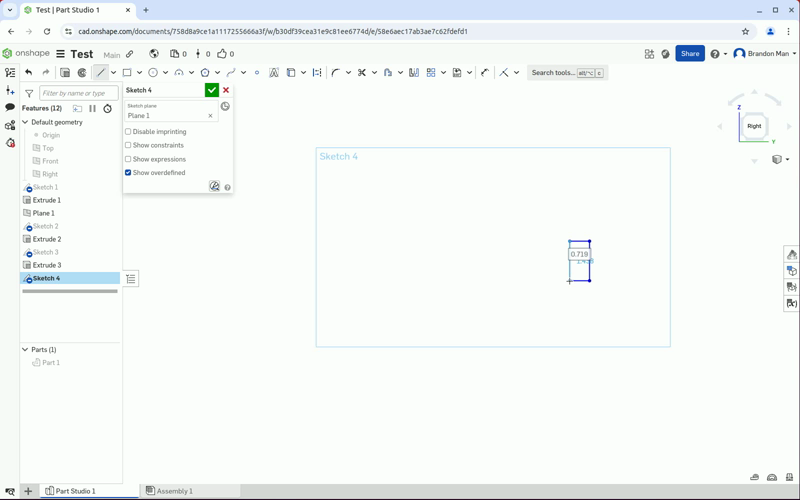
scroll(6)
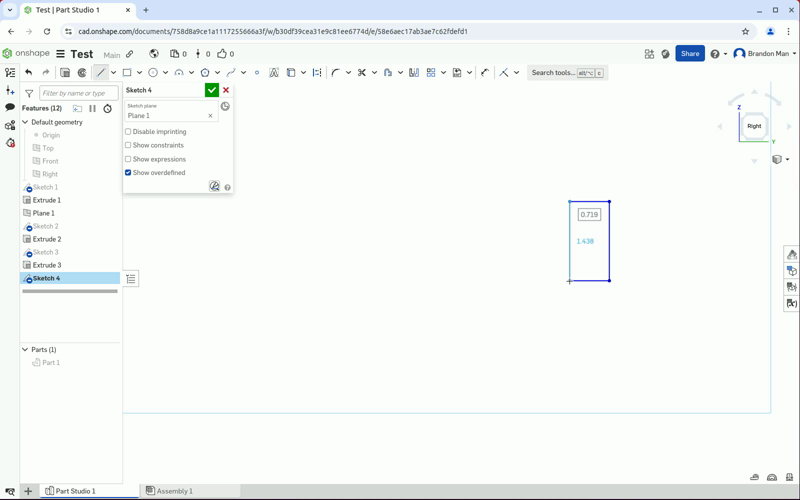
key_up(shift)
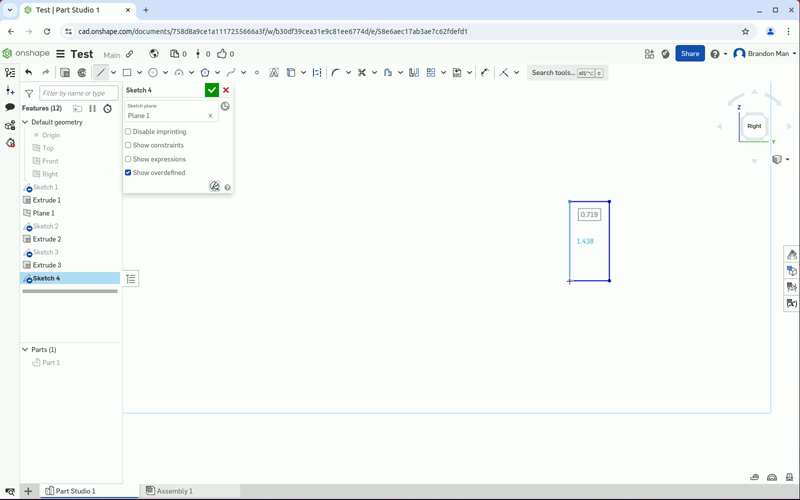
click(569, 280)
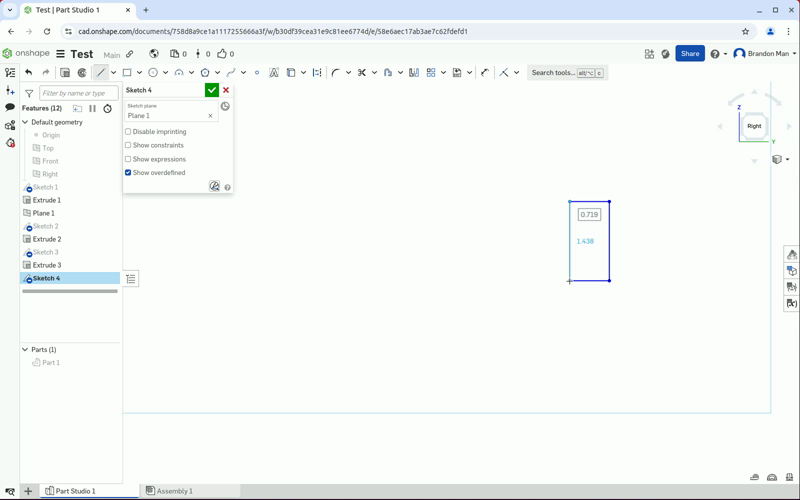
scroll(-6)
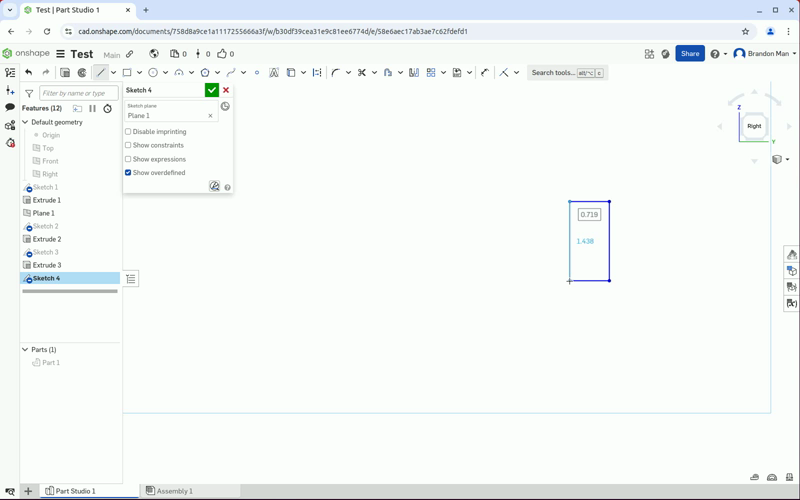
scroll(-6)
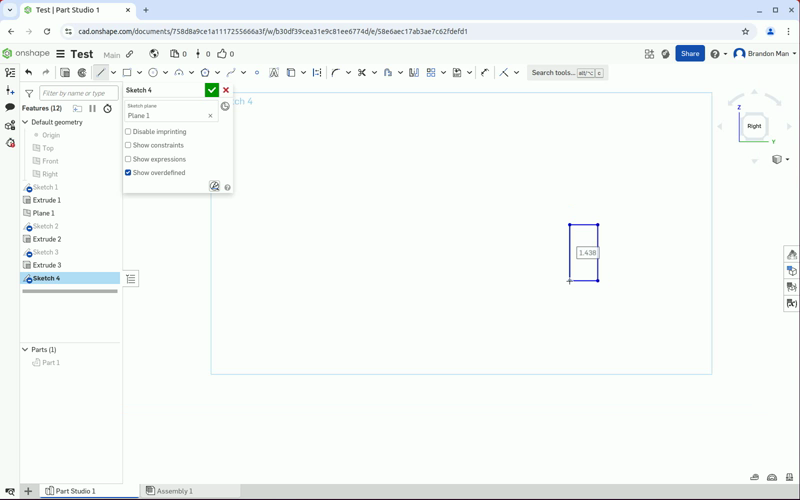
scroll(-6)
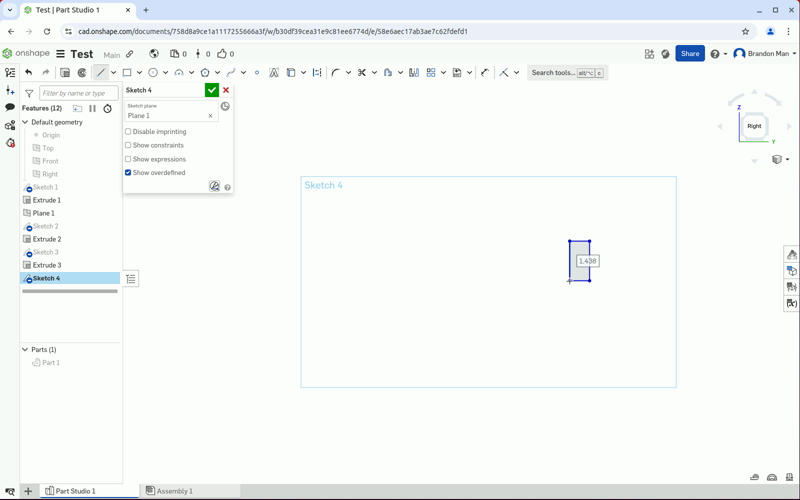
scroll(-6)
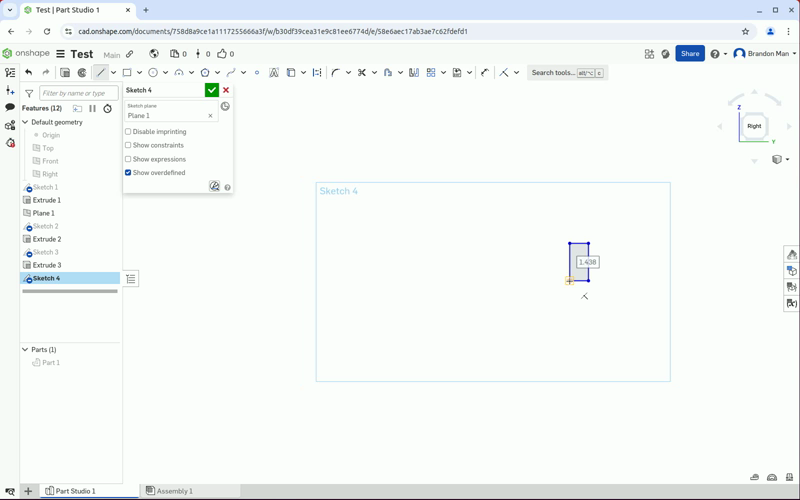
scroll(-6)
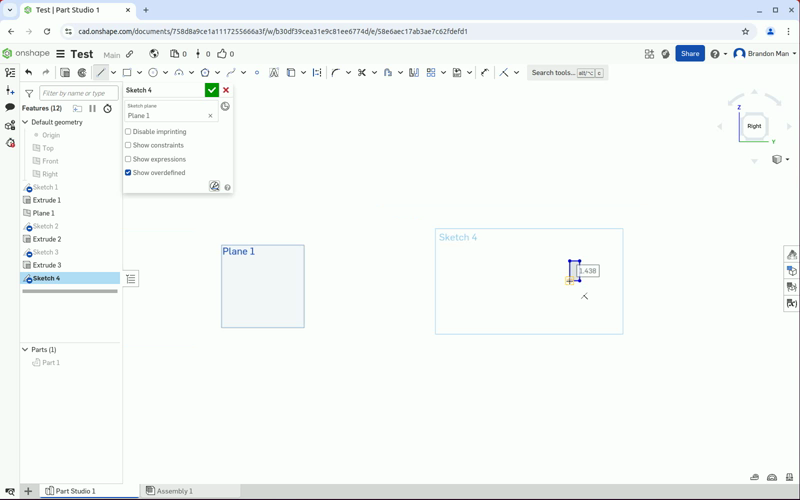
scroll(-6)
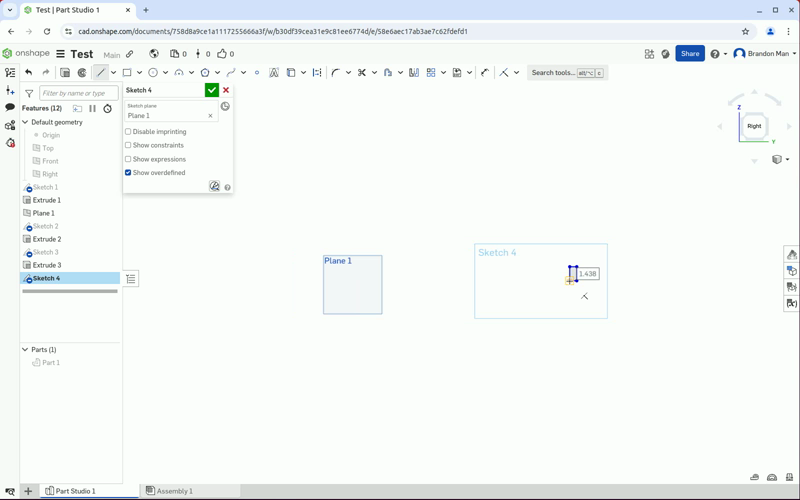
scroll(-6)
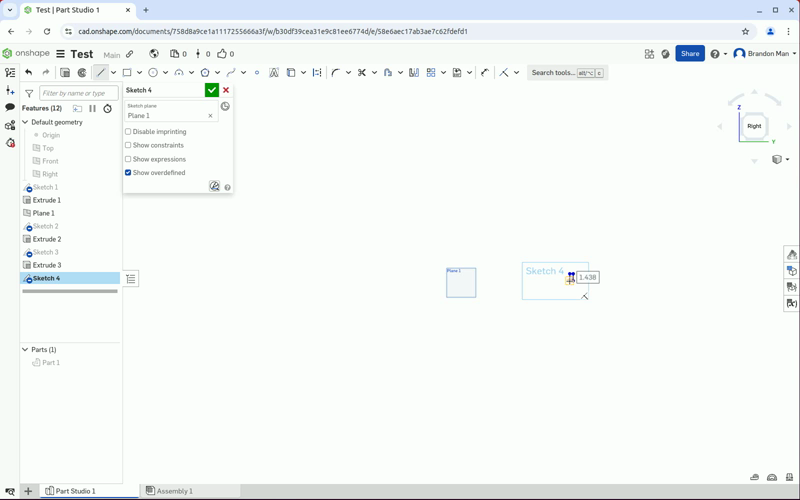
key(esc)
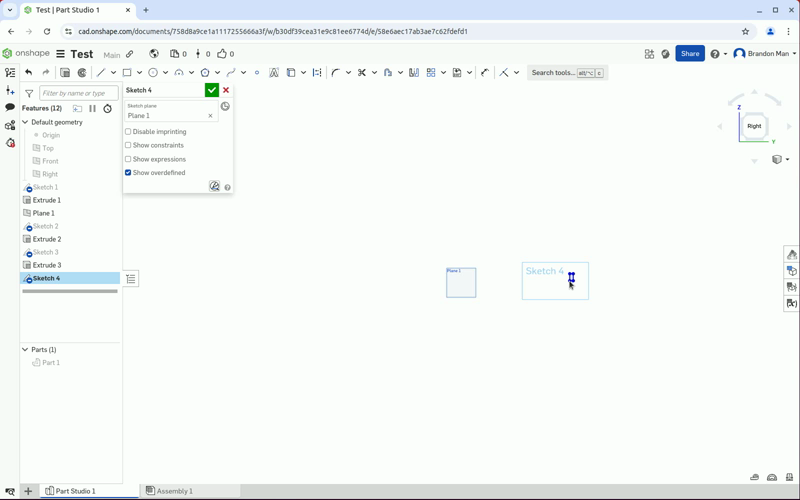
mouse_move(570, 274)
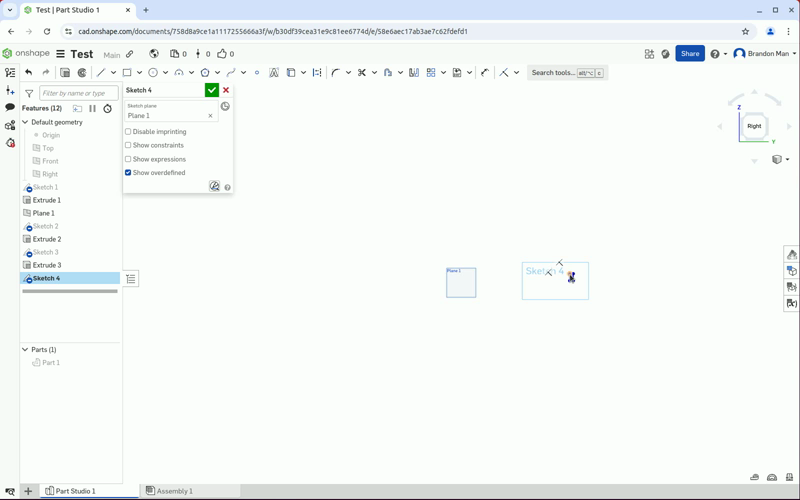
scroll(6)
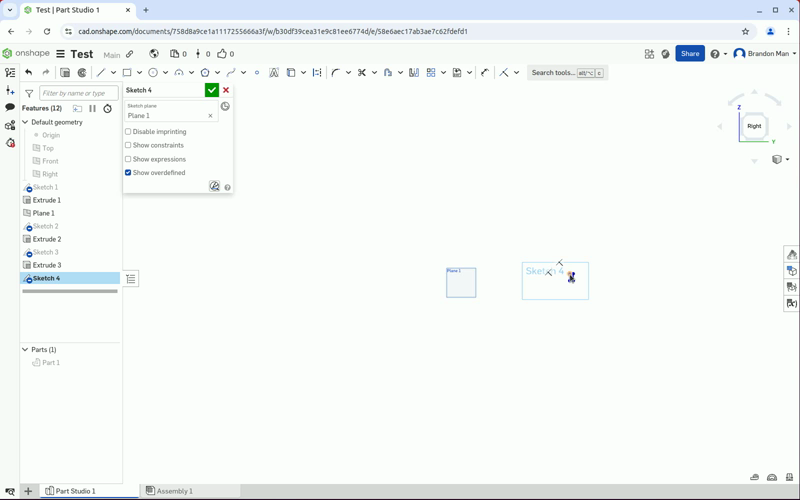
scroll(6)
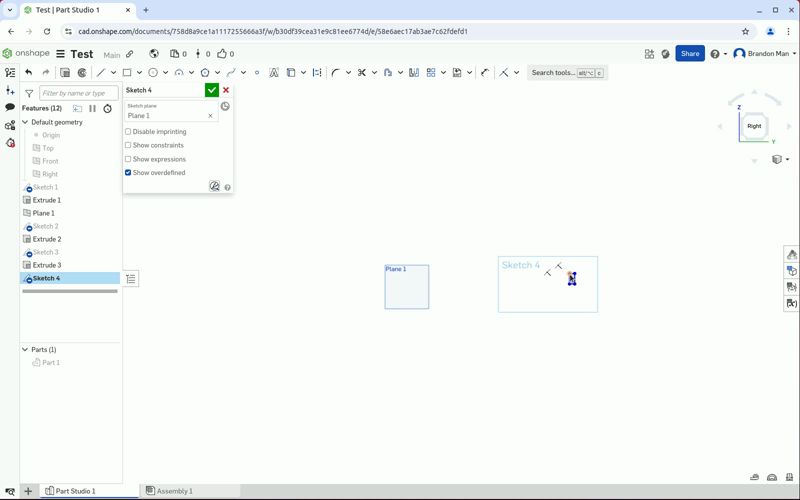
scroll(6)
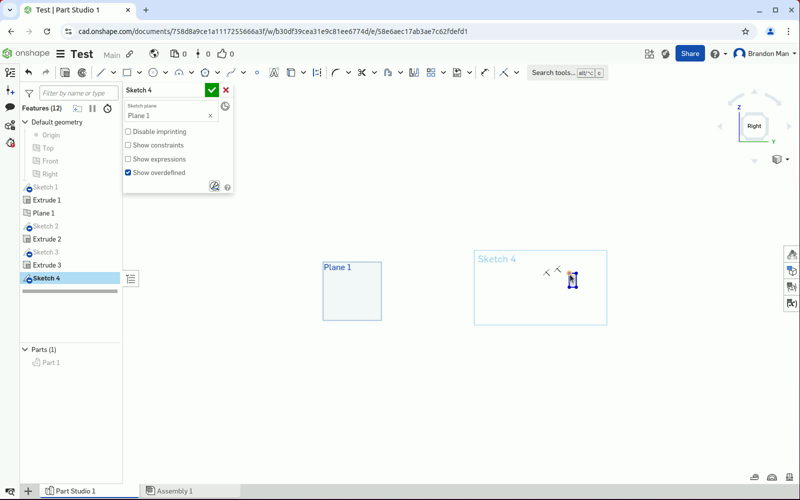
scroll(6)
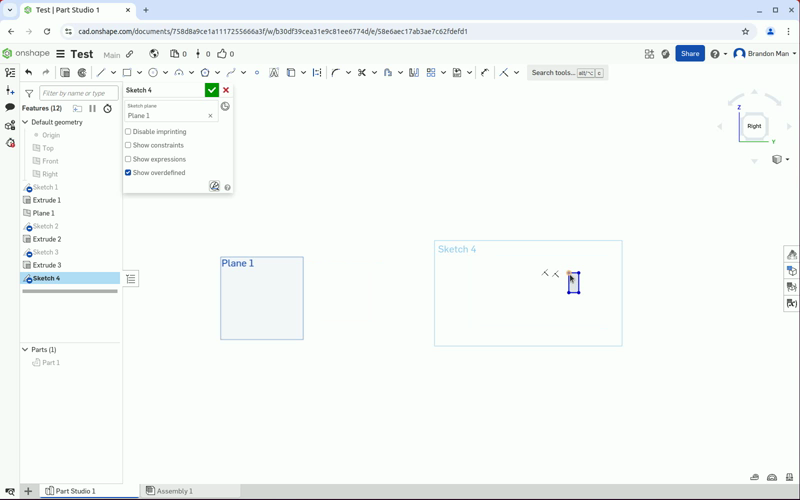
scroll(6)
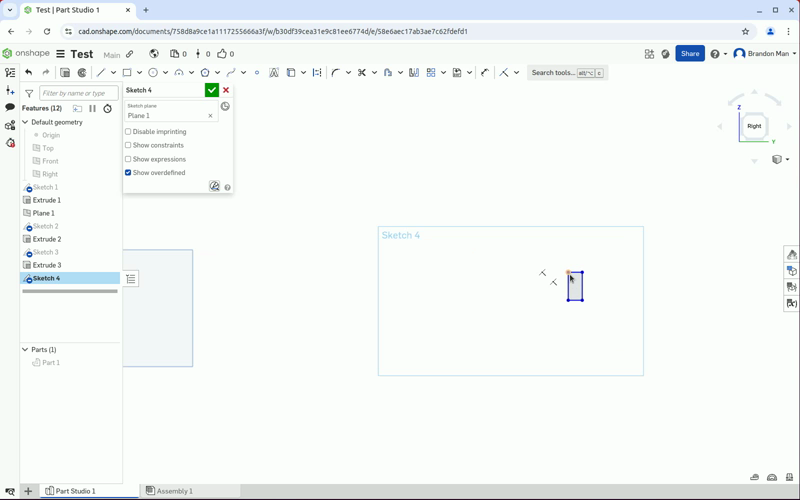
scroll(6)
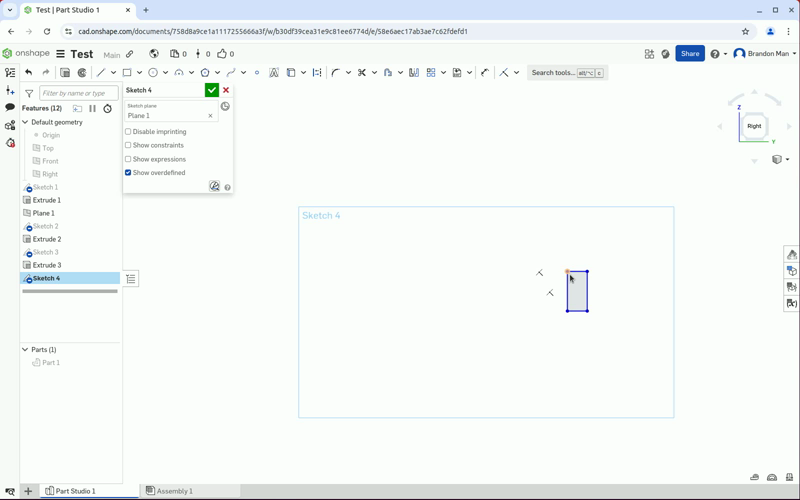
scroll(6)
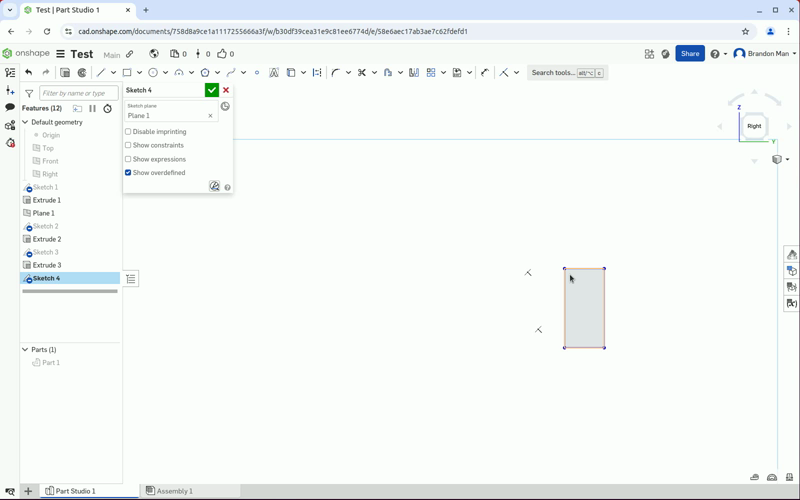
click(570, 274)
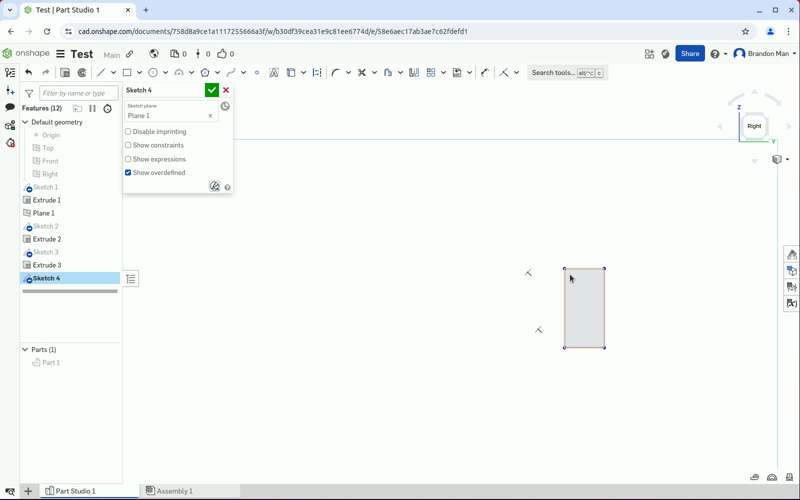
scroll(-6)
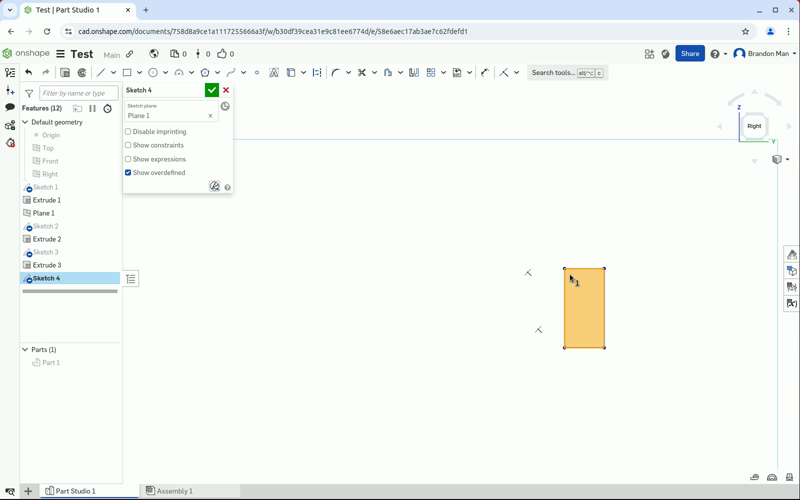
scroll(-6)
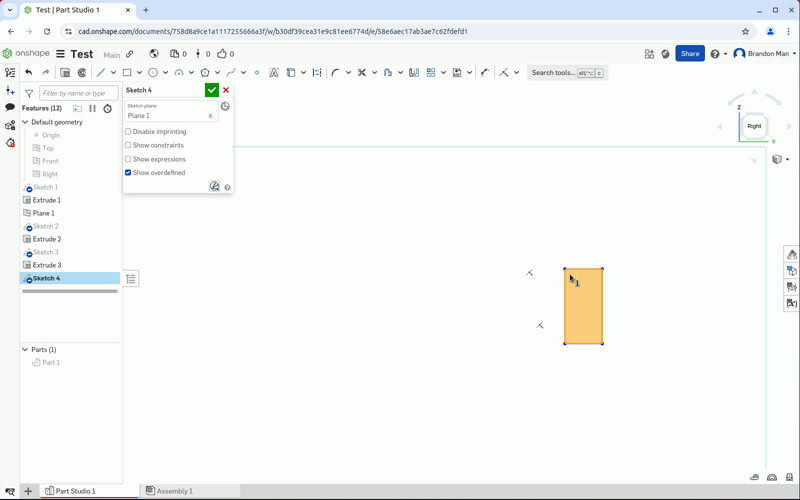
scroll(-6)
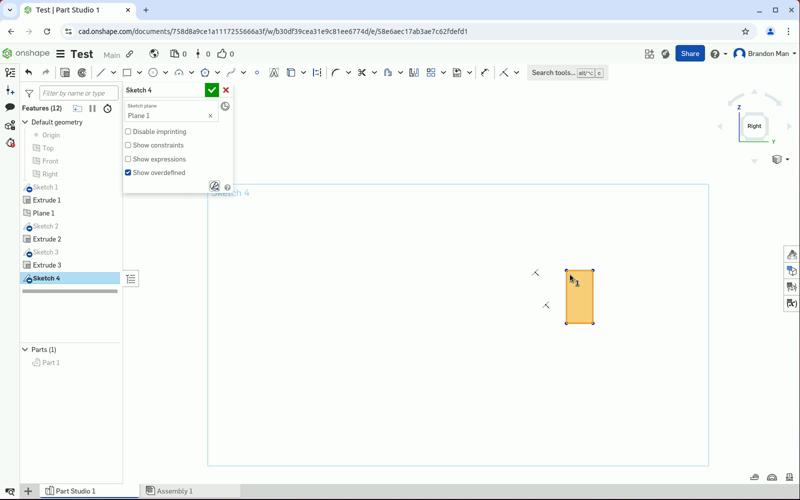
scroll(-6)
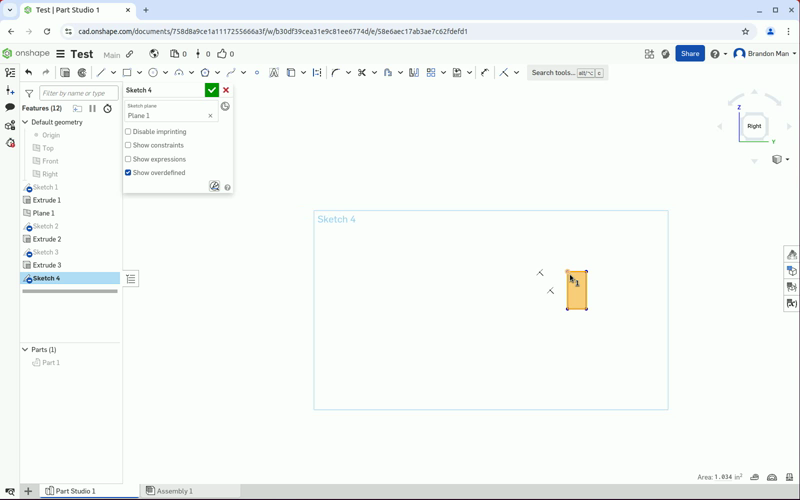
scroll(-6)
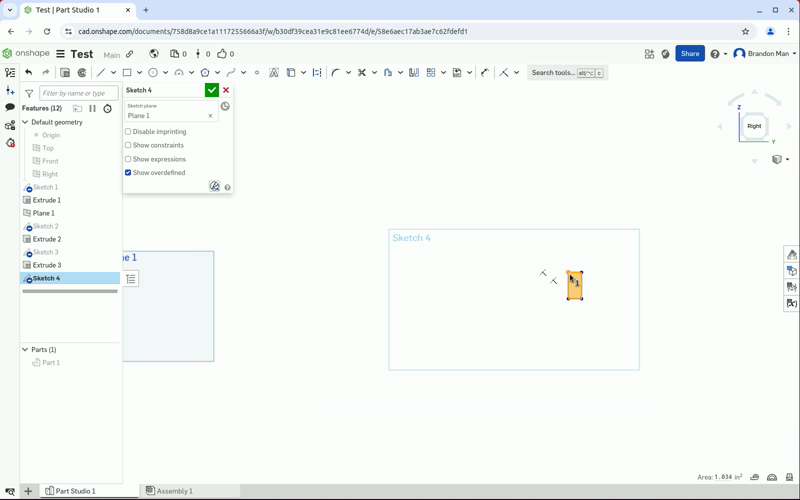
scroll(-6)
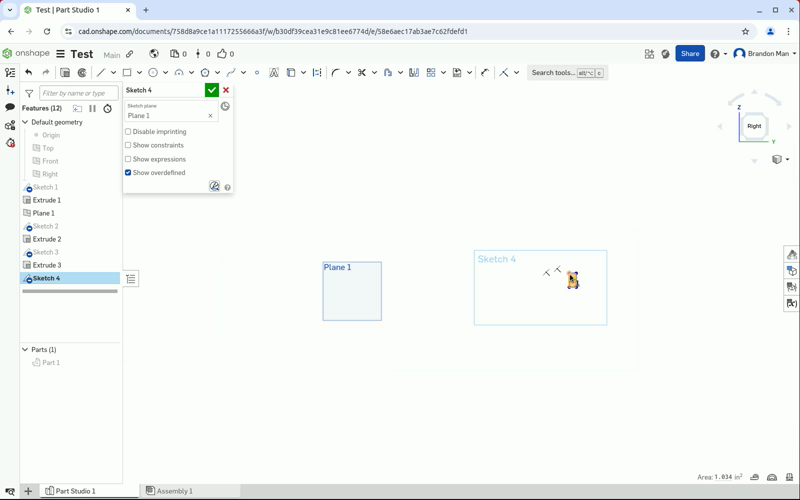
scroll(-6)
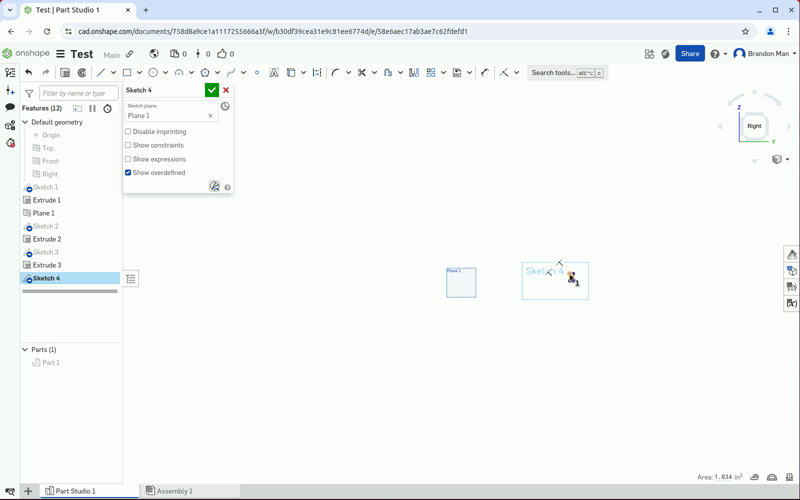
mouse_move(73, 352)
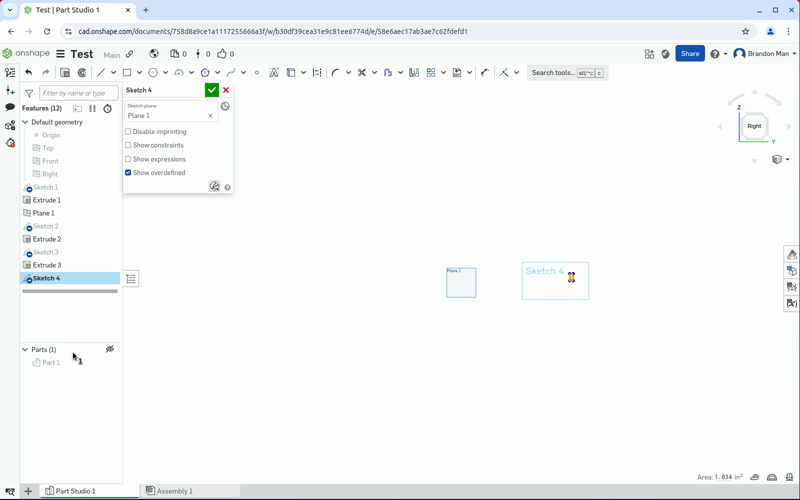
key(shift+y)
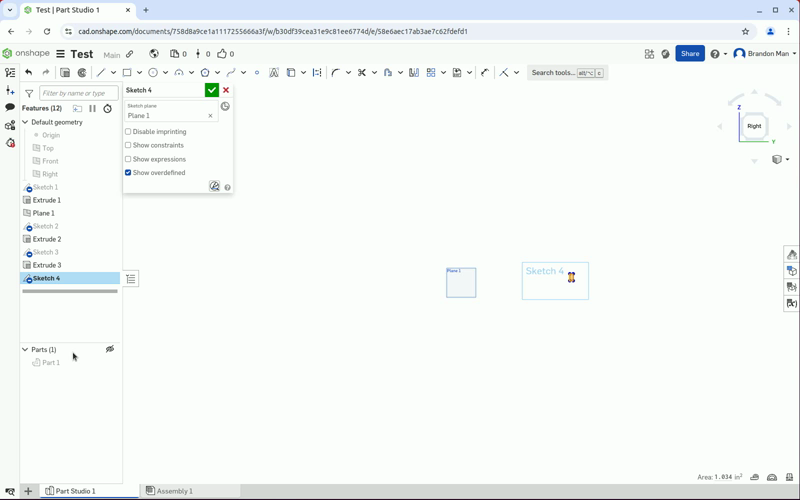
key(shift+e)
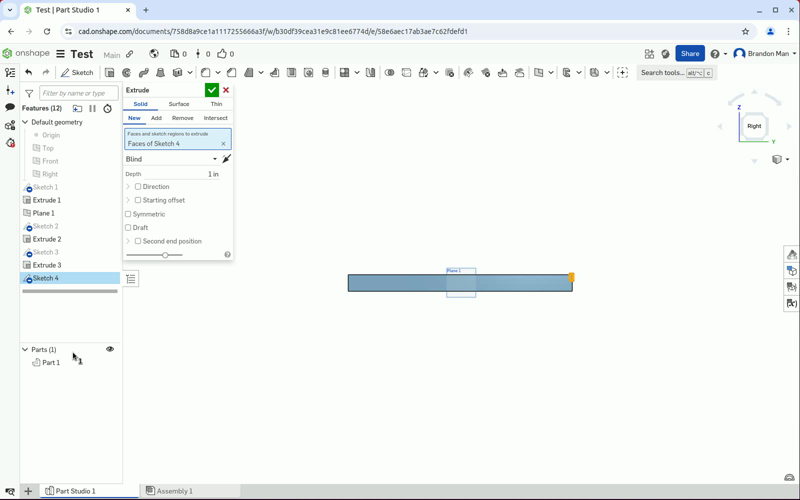
mouse_move(143, 106)
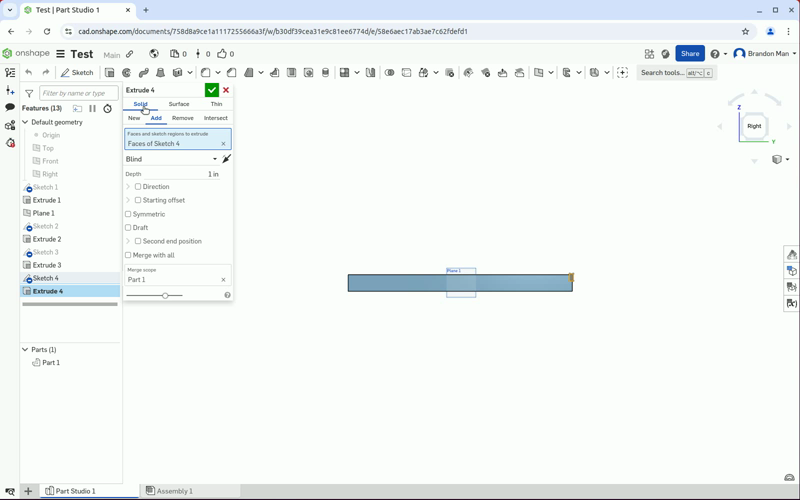
click(143, 106)
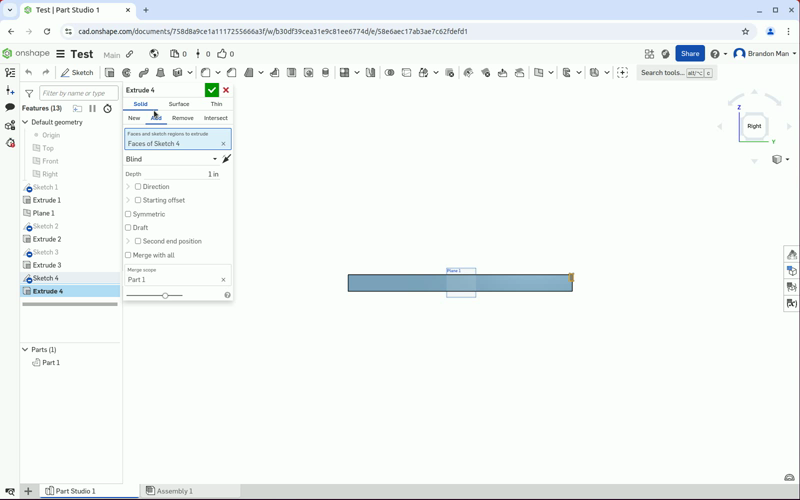
mouse_move(186, 120)
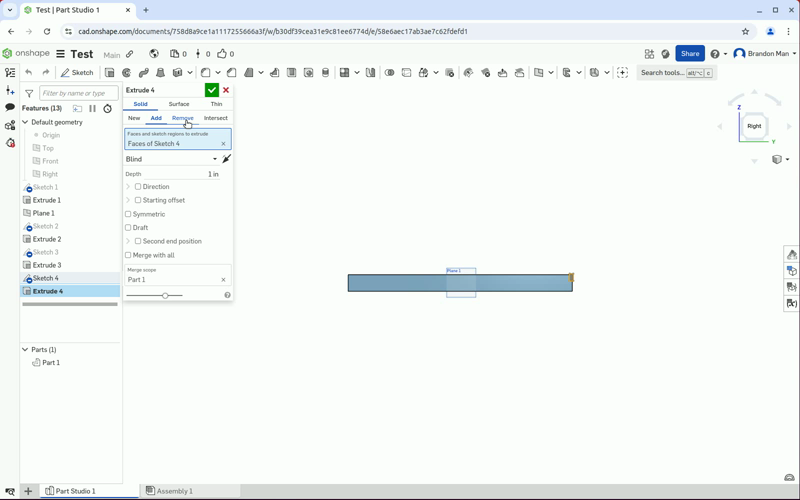
click(186, 120)
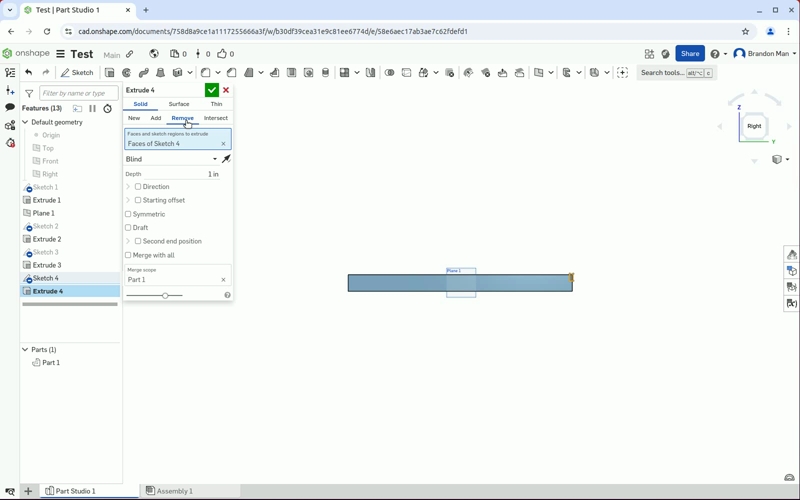
key(tab, 4)
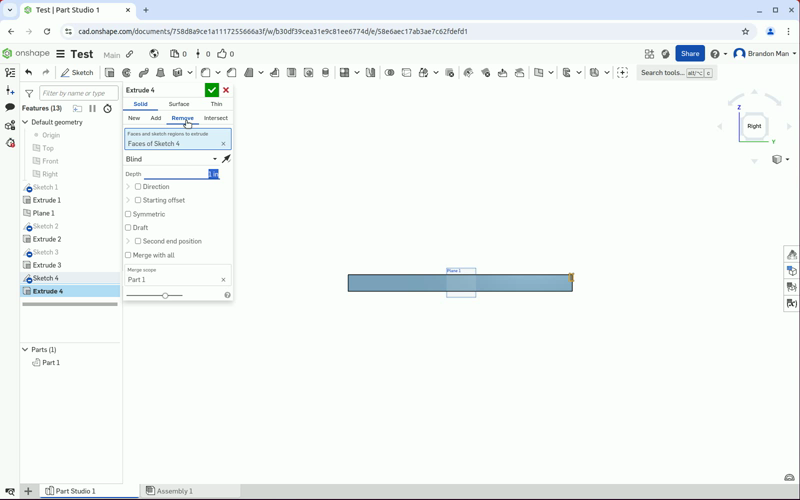
text(1.926)
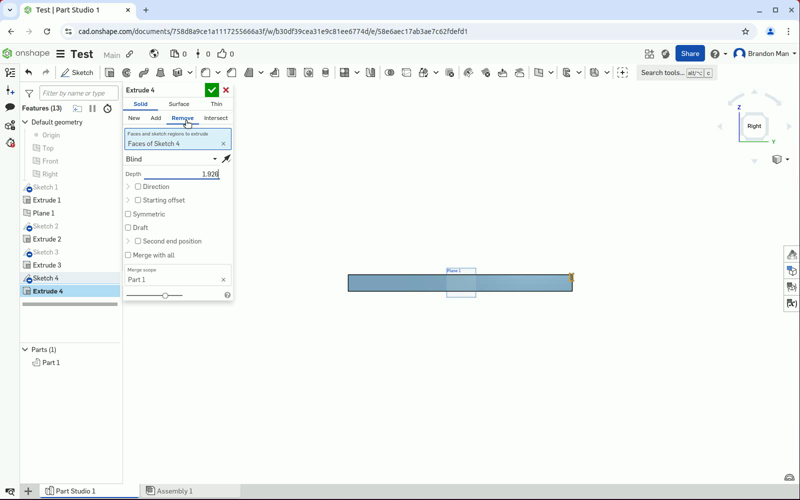
key(tab, 6)
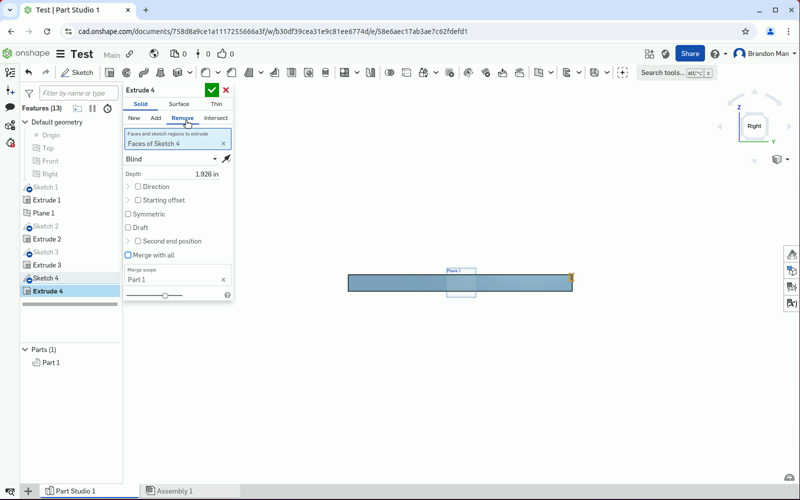
key(space)
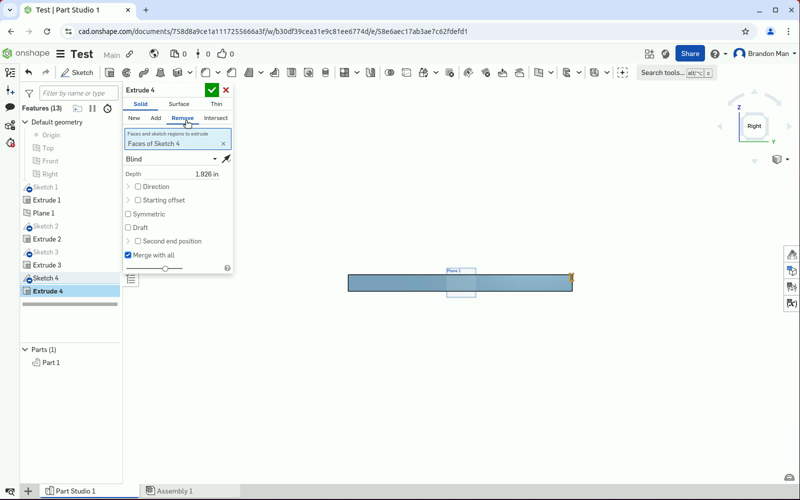
key(enter)
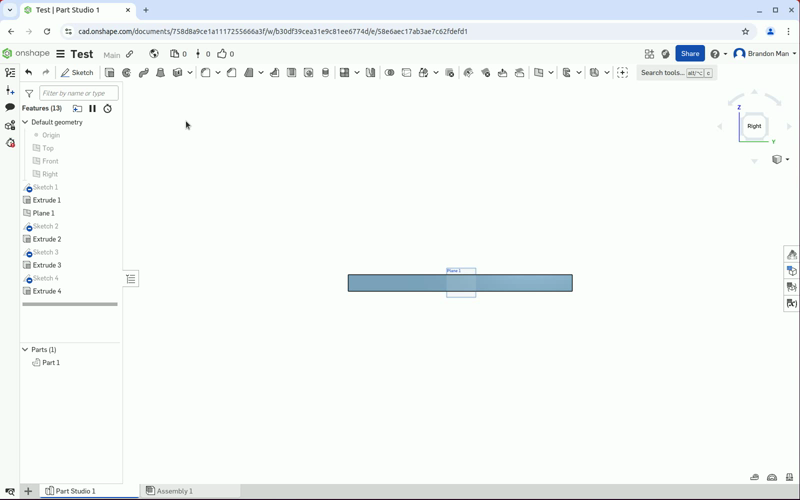
key(shift+h)
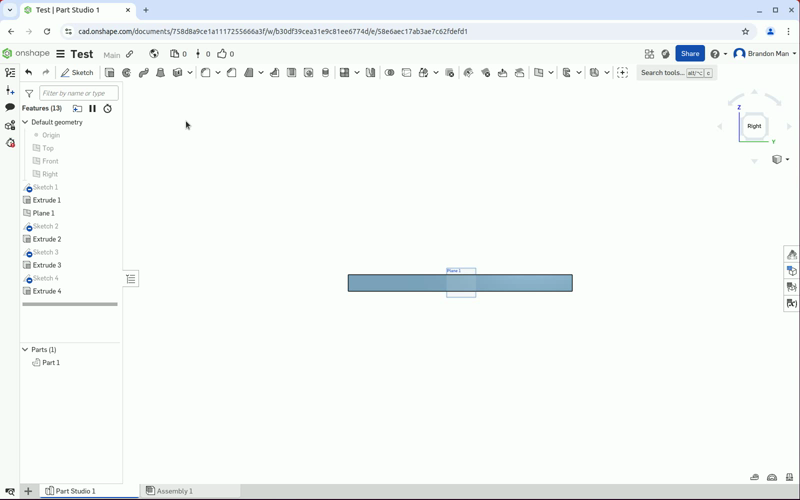
key(shift+h)
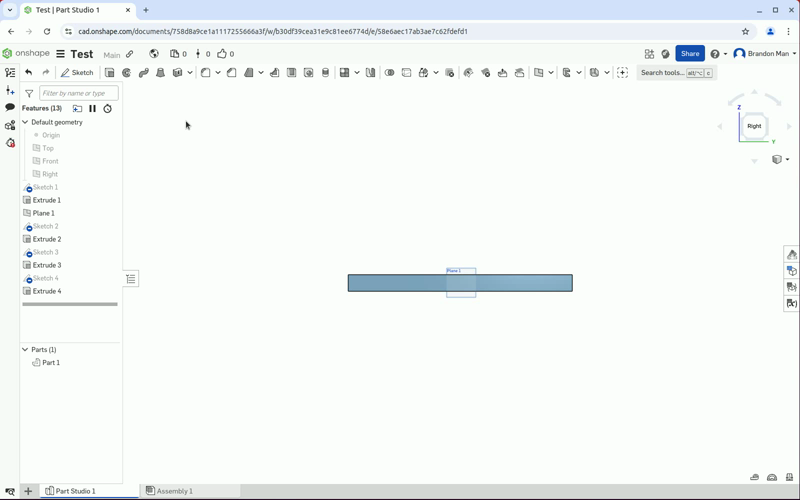
mouse_move(73, 189)
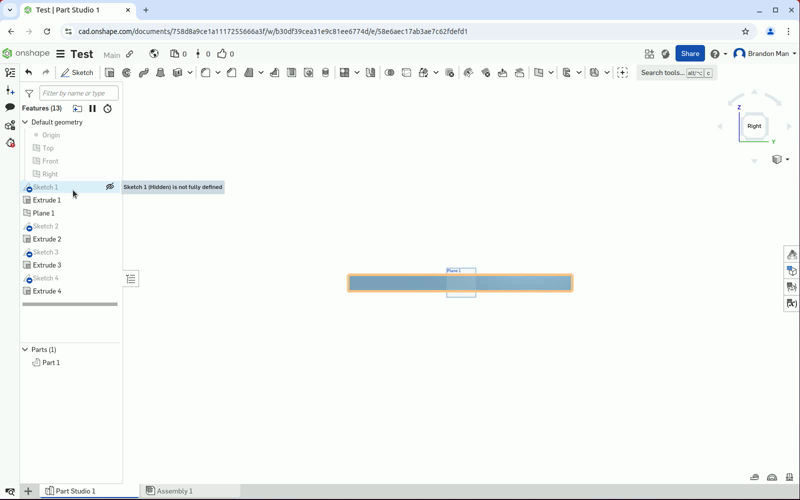
click(73, 189)
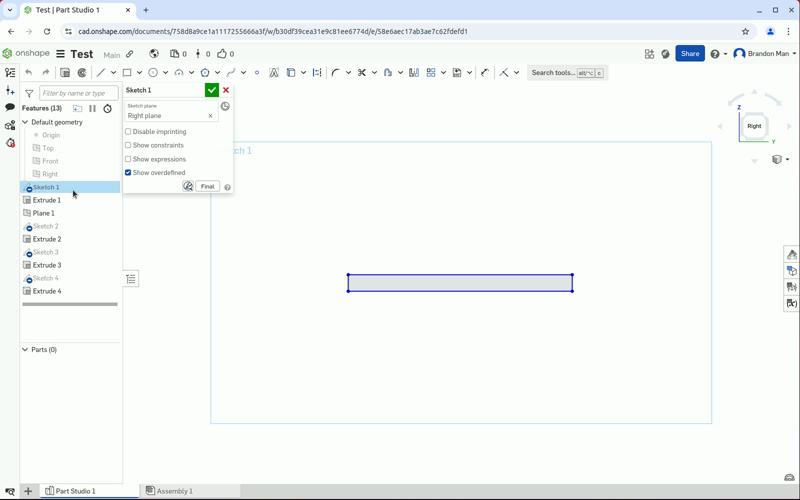
mouse_move(229, 92)
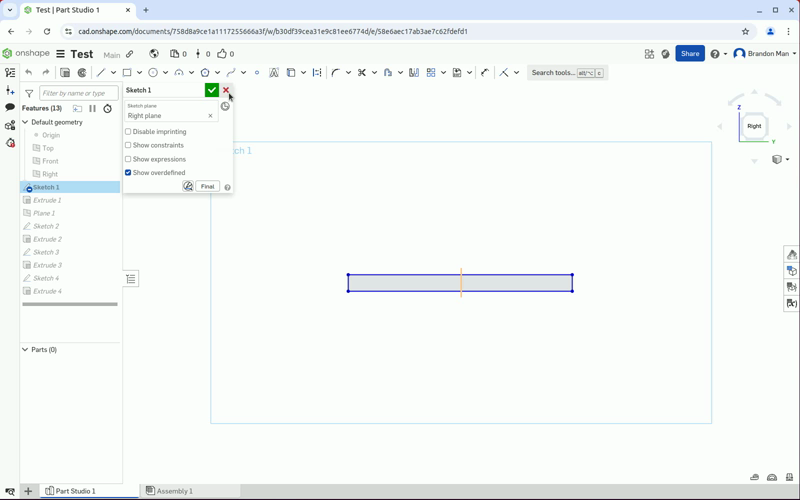
click(229, 92)
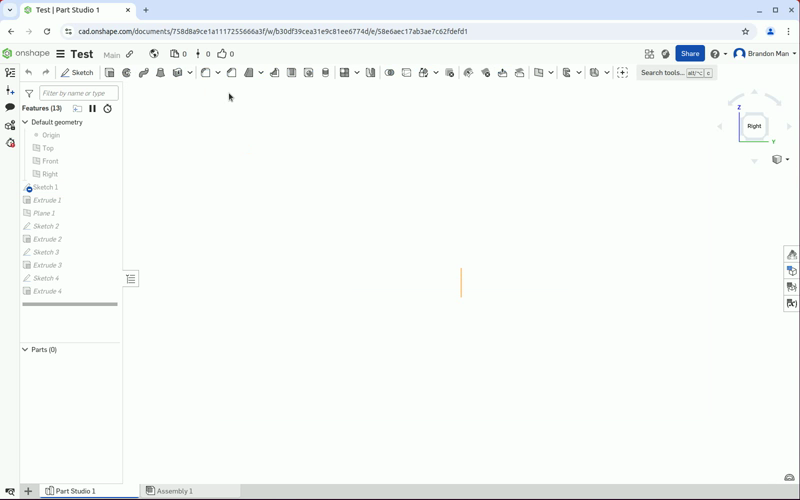
key(shift+s)
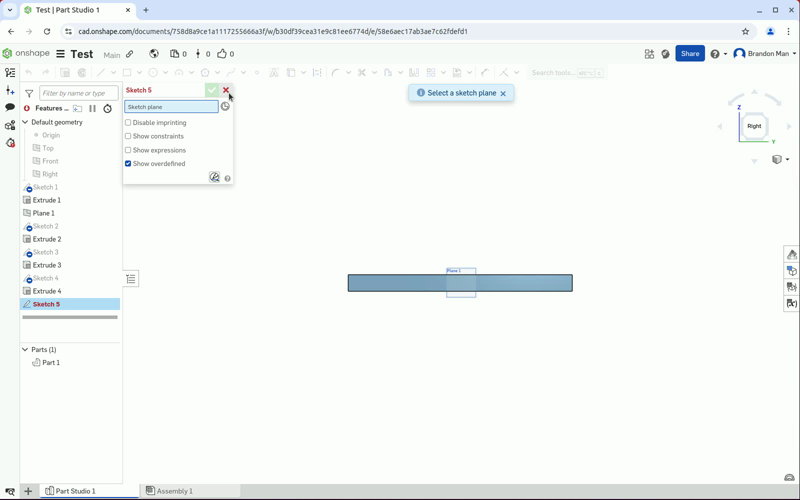
mouse_move(73, 215)
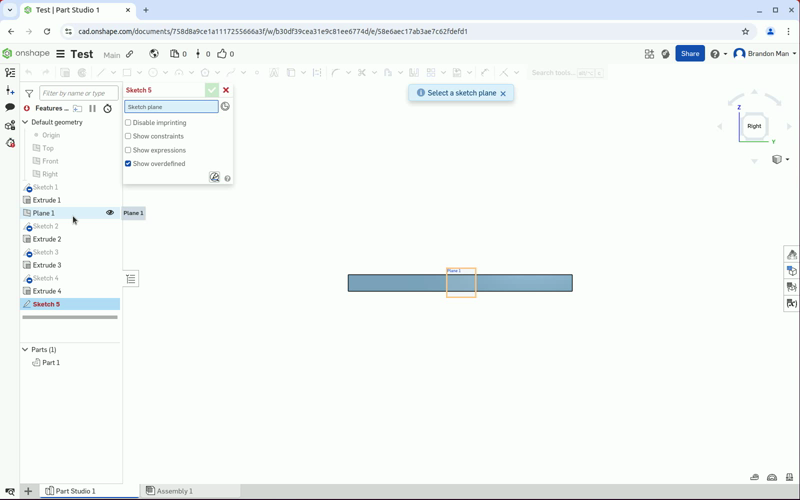
click(73, 215)
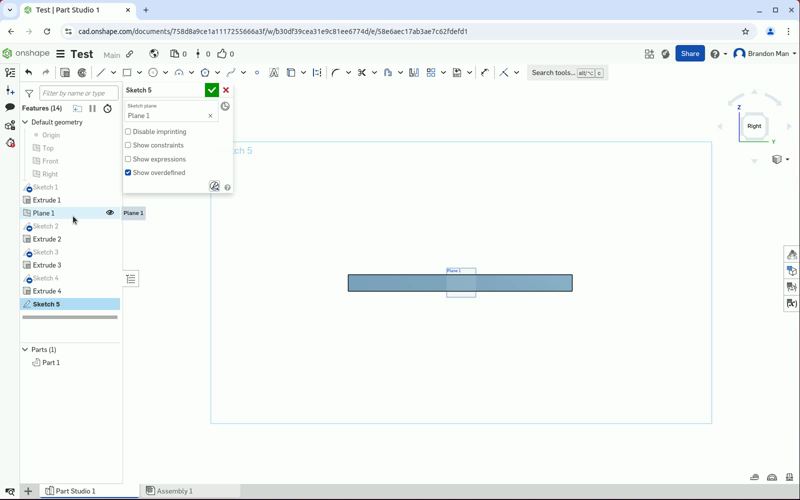
mouse_move(73, 352)
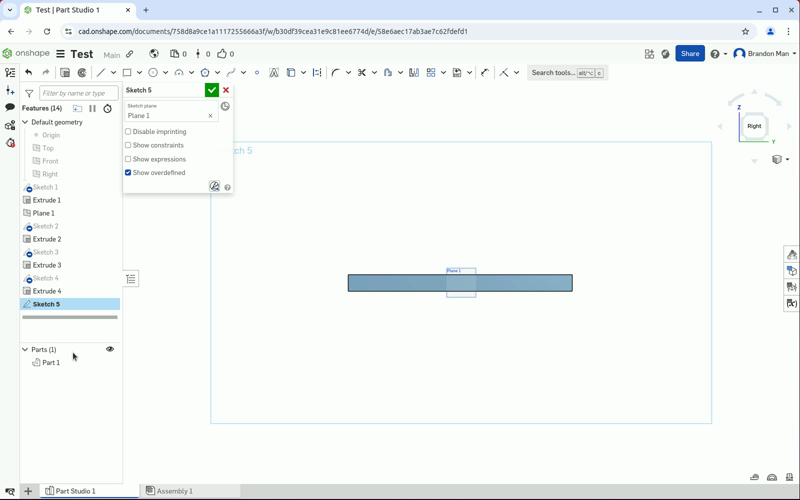
key(y)
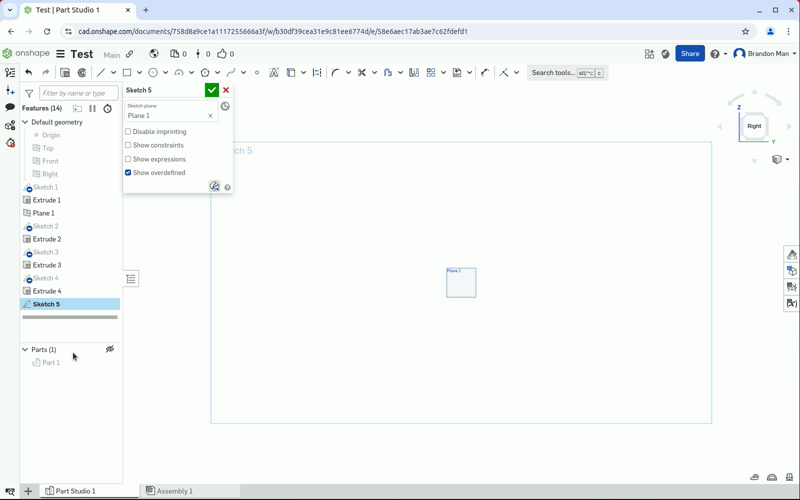
key(l)
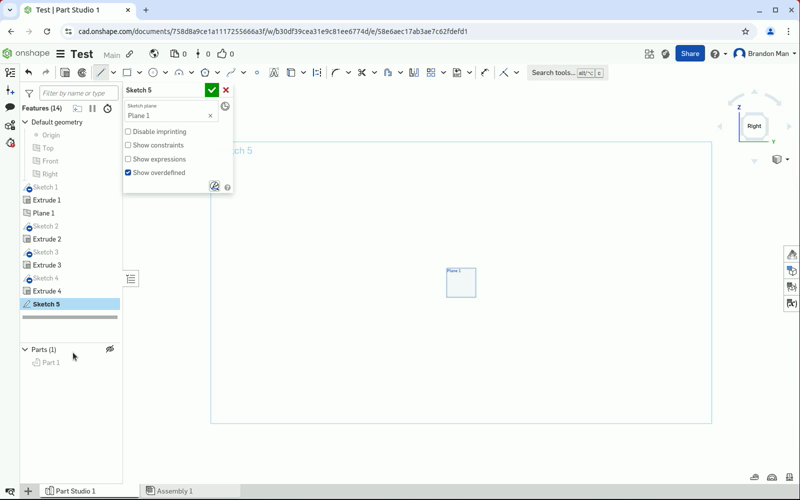
key_down(shift)
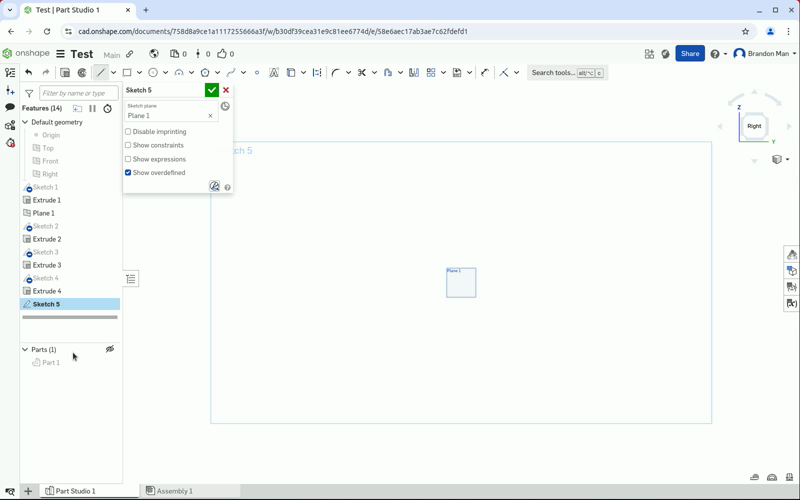
mouse_move(569, 291)
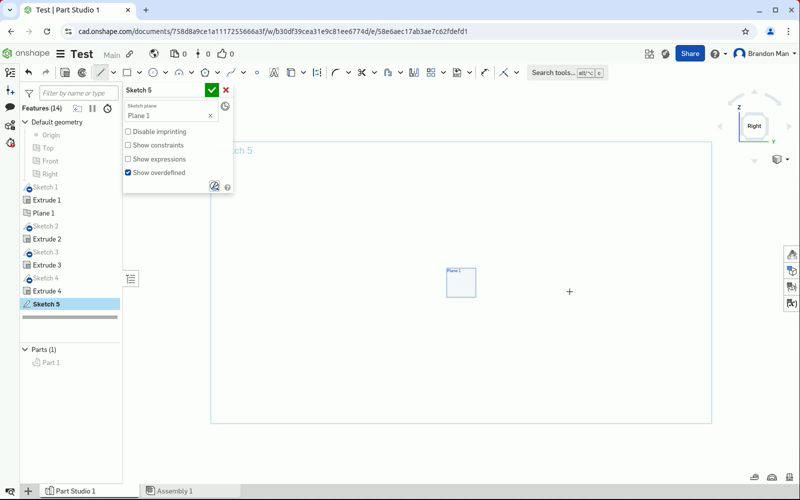
click(569, 291)
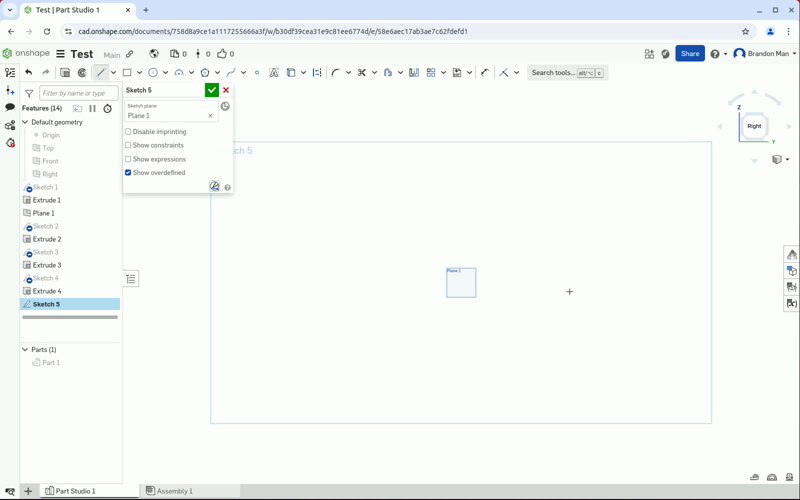
key_up(shift)
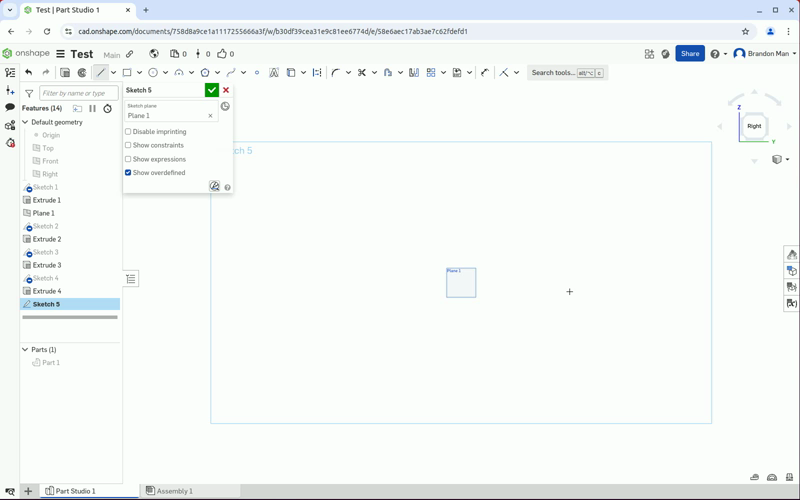
key_down(shift)
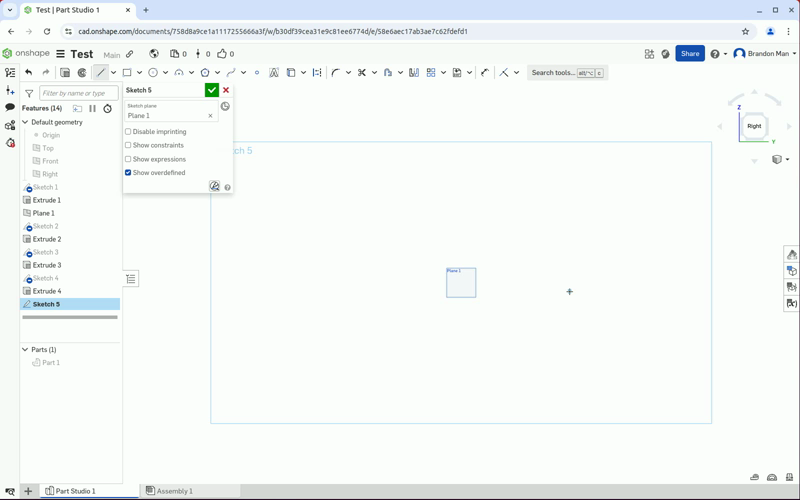
mouse_move(589, 291)
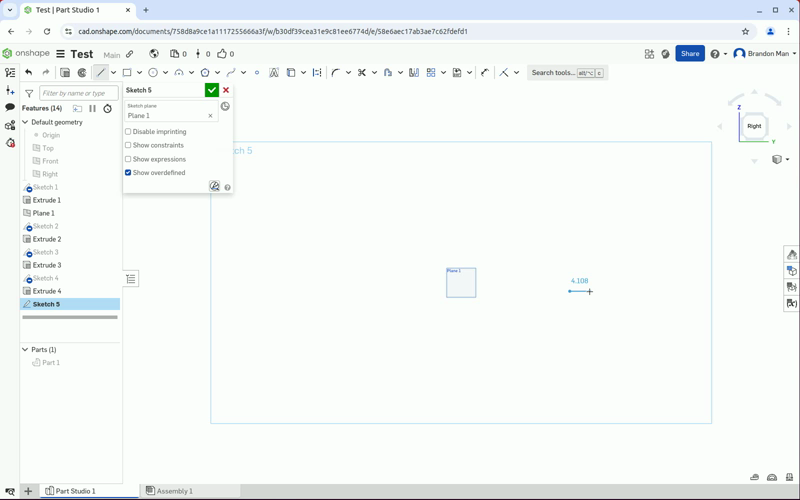
mouse_move(573, 291)
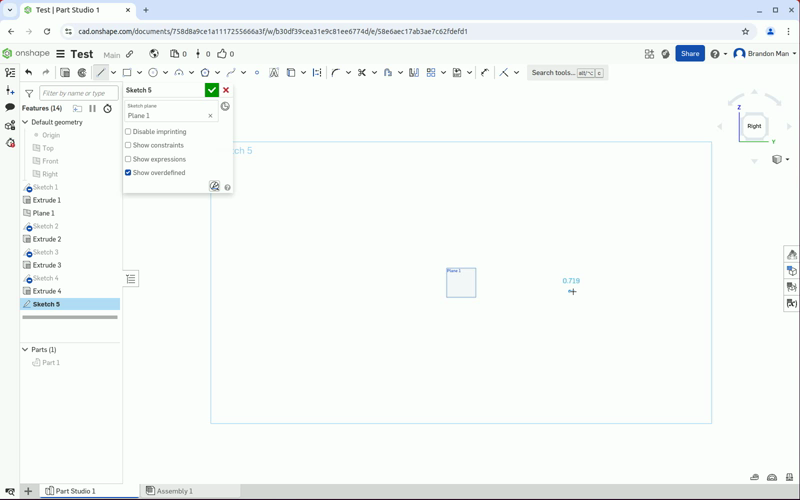
scroll(6)
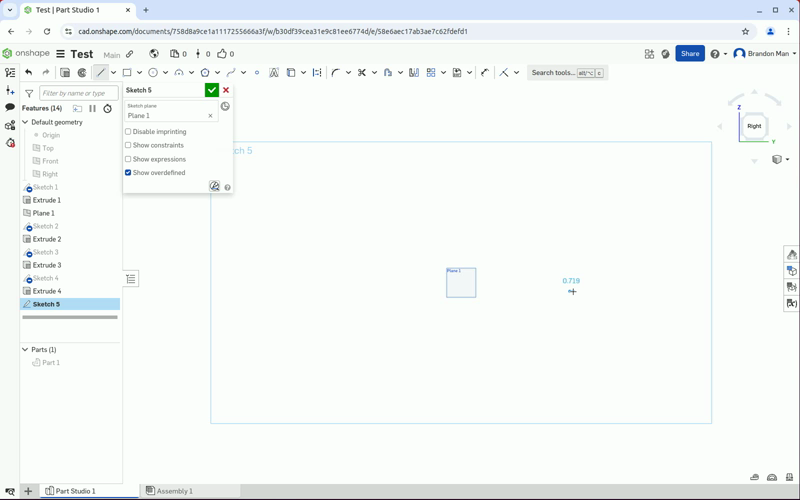
scroll(6)
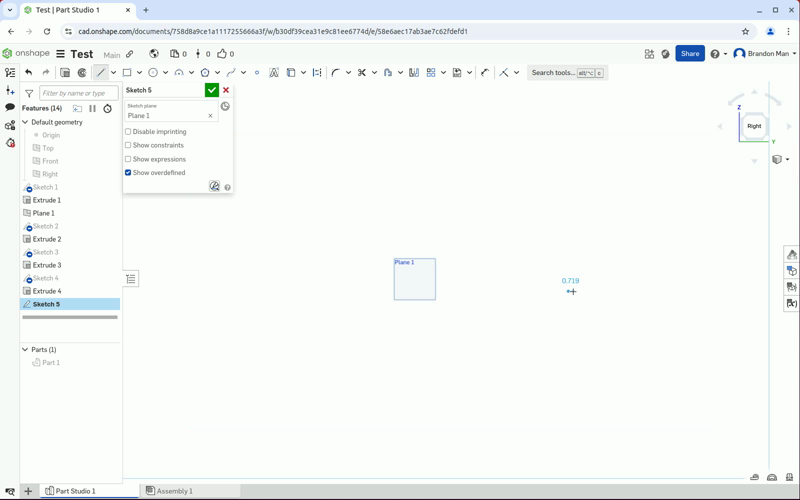
scroll(6)
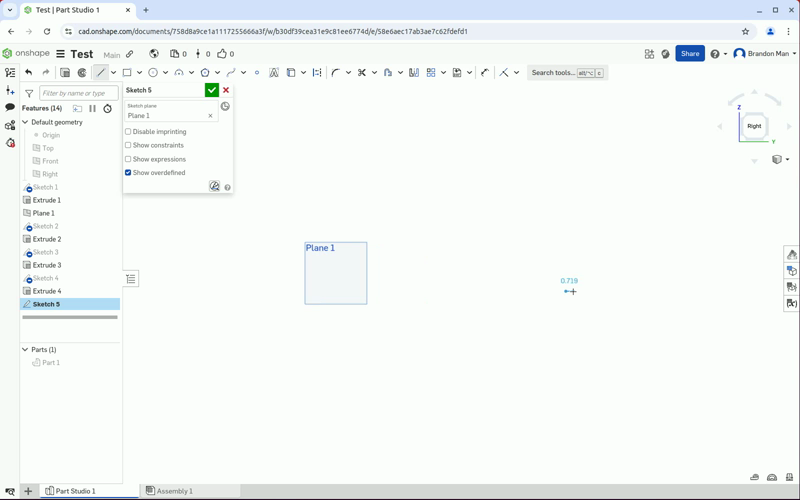
scroll(6)
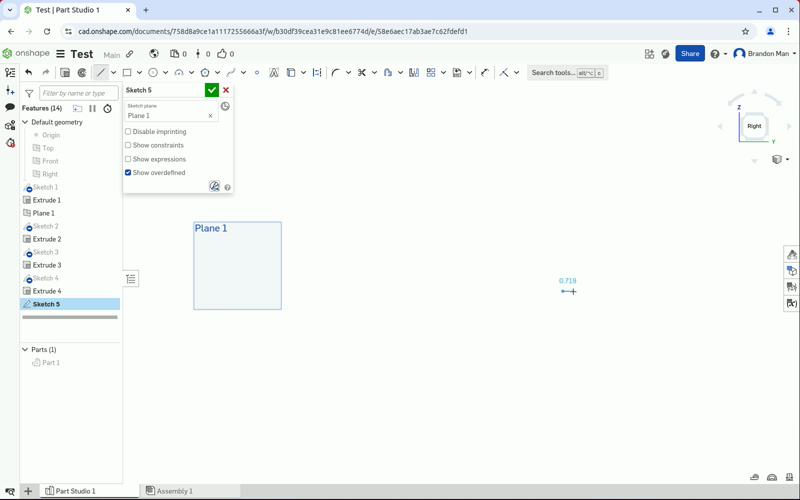
scroll(6)
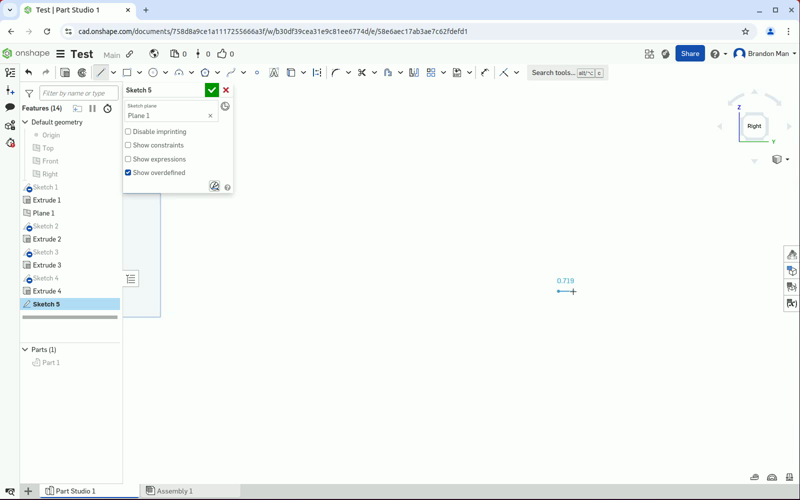
scroll(6)
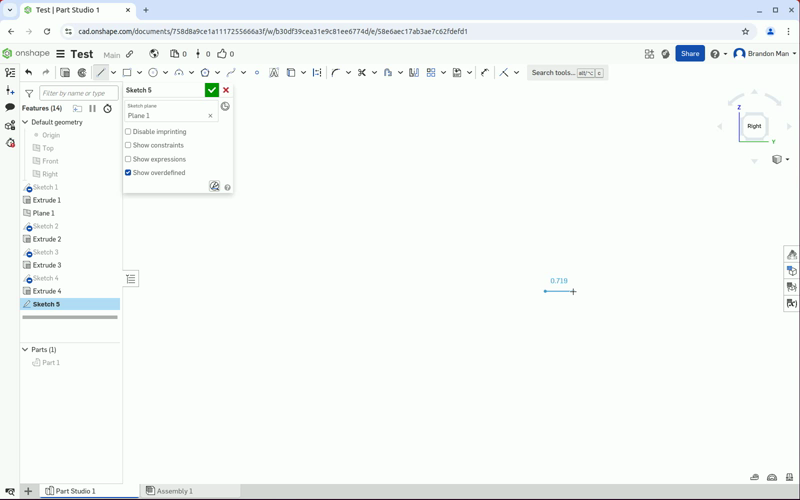
scroll(6)
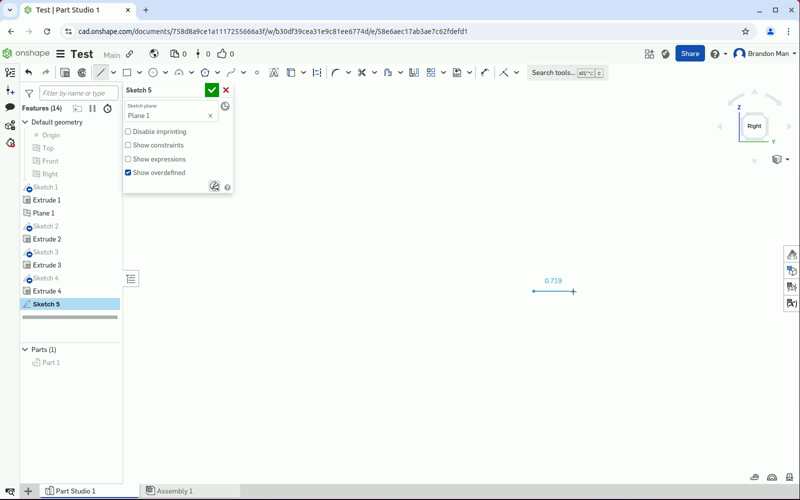
click(573, 291)
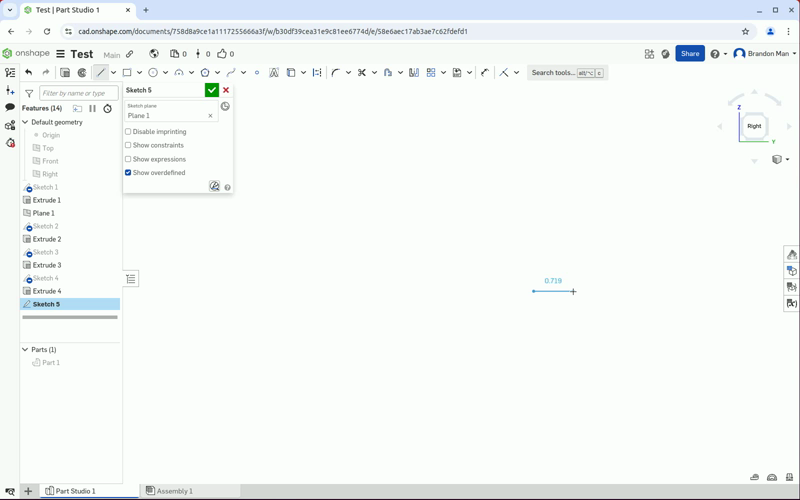
scroll(-6)
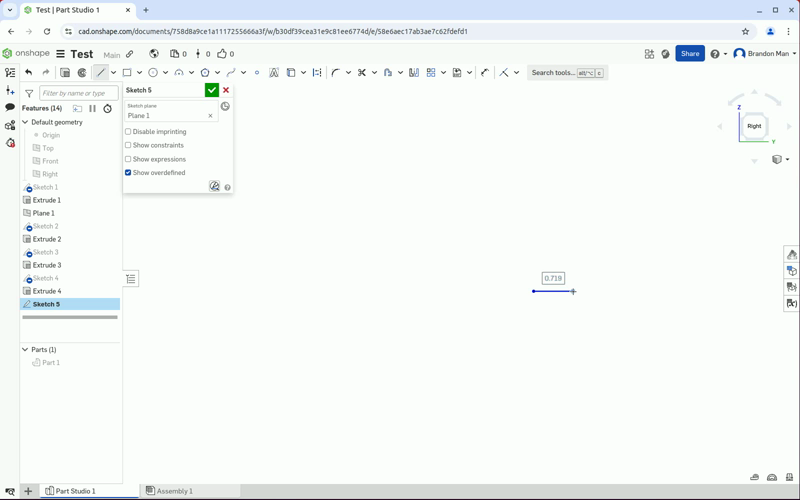
scroll(-6)
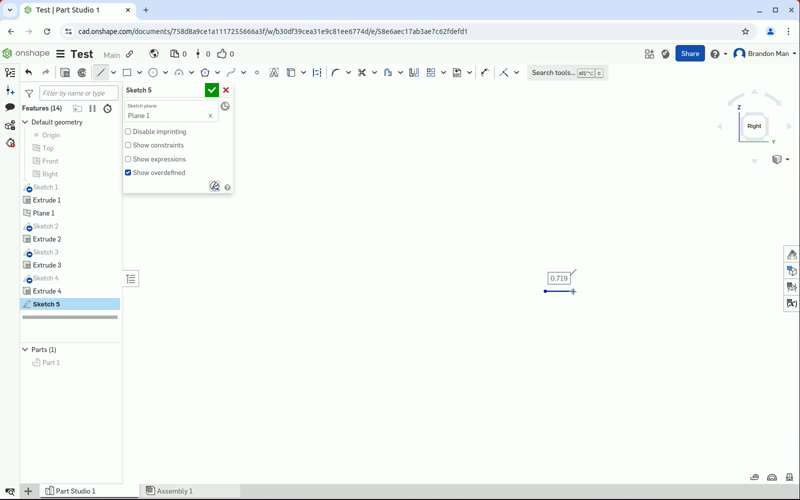
scroll(-6)
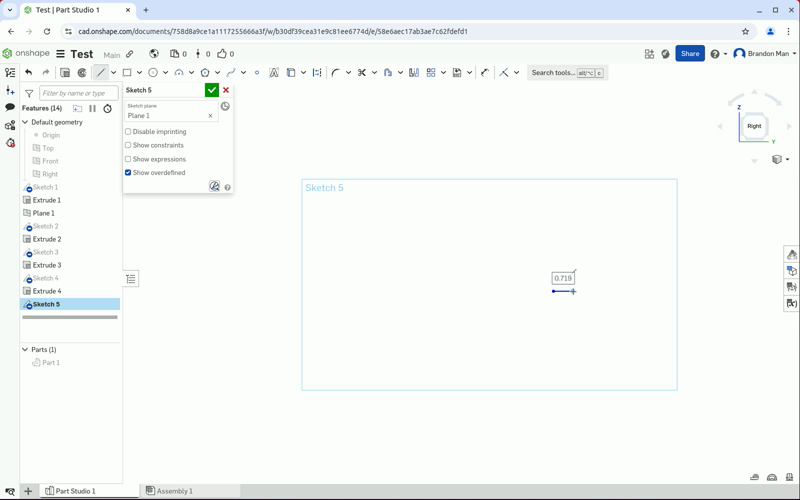
scroll(-6)
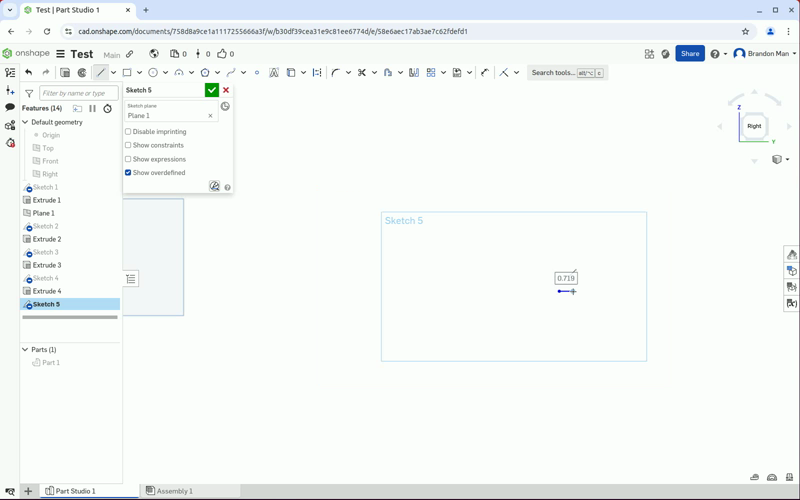
scroll(-6)
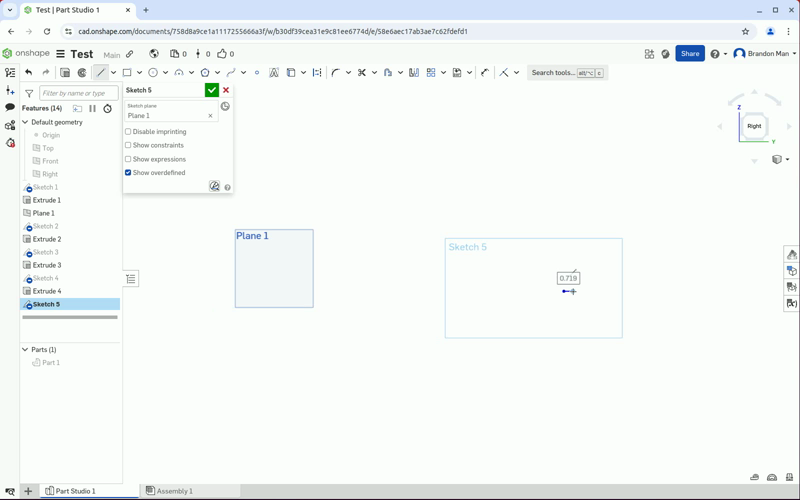
scroll(-6)
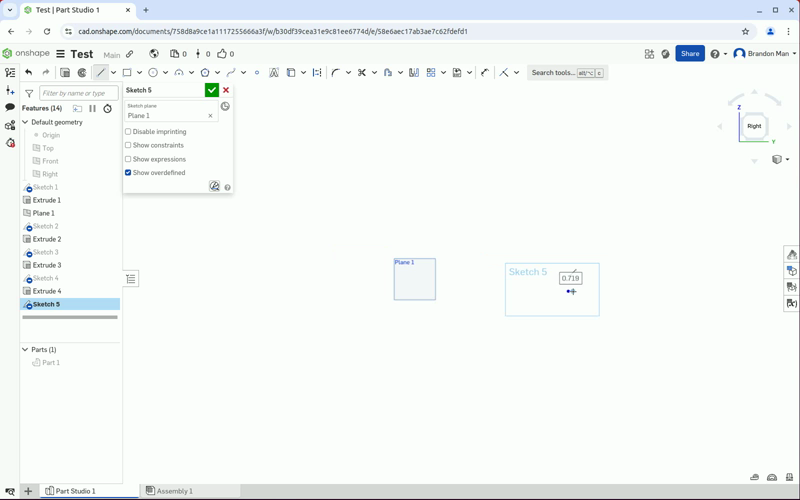
scroll(-6)
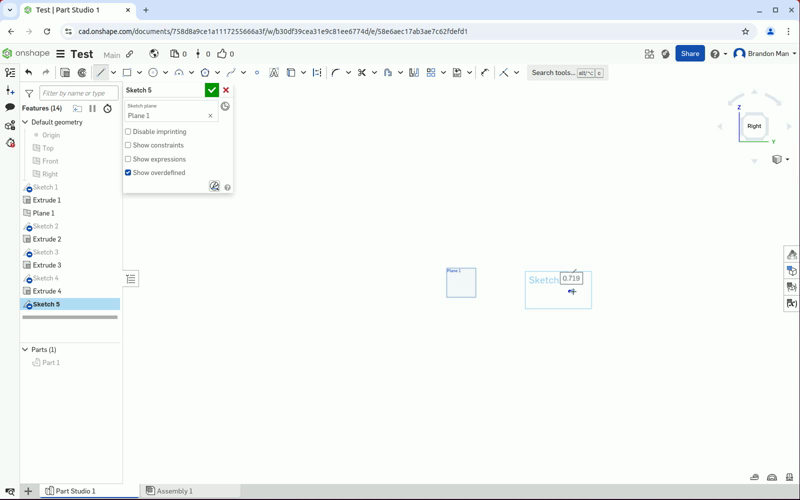
key_up(shift)
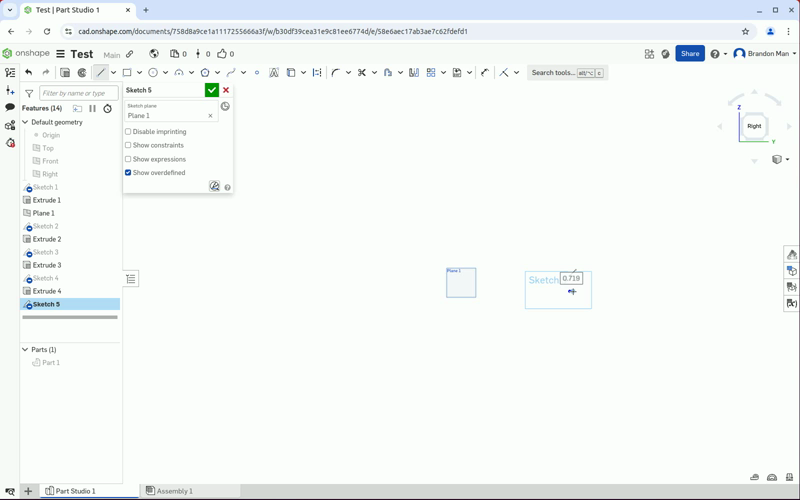
key_down(shift)
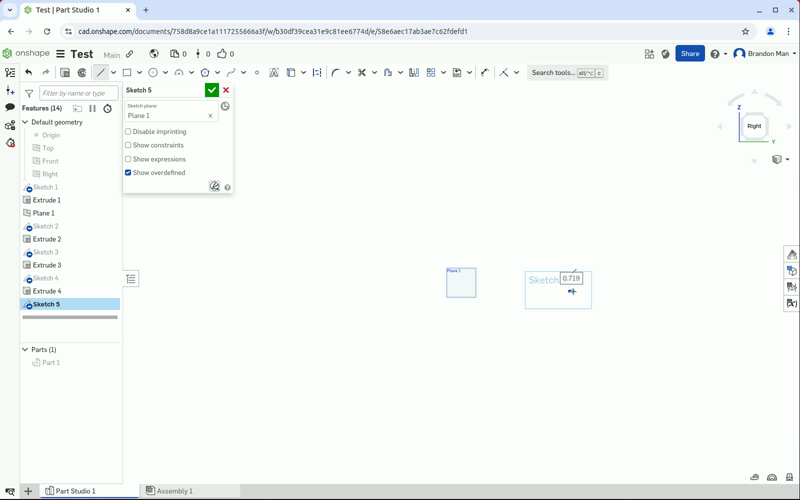
mouse_move(589, 291)
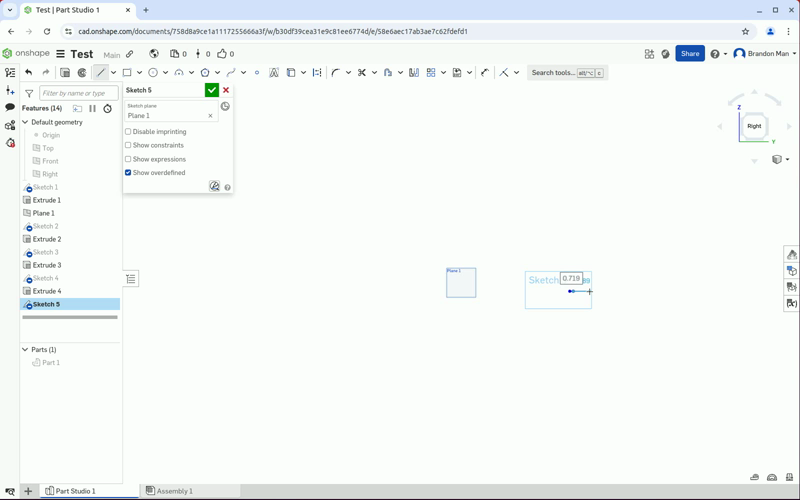
mouse_move(573, 284)
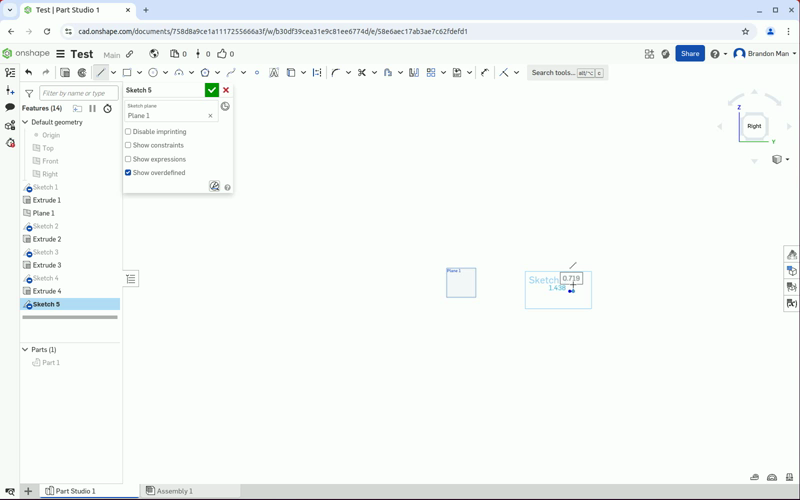
scroll(6)
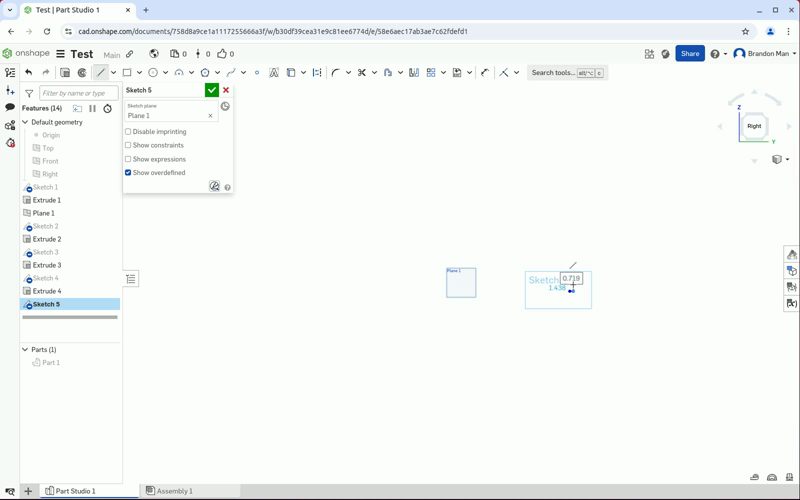
scroll(6)
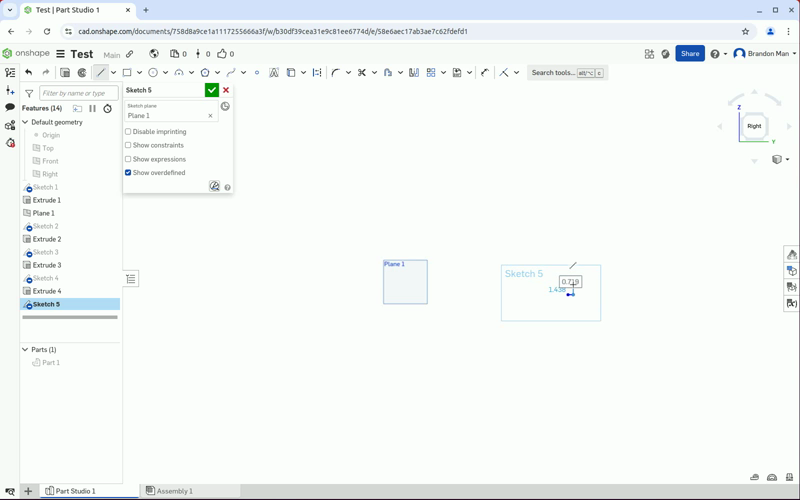
scroll(6)
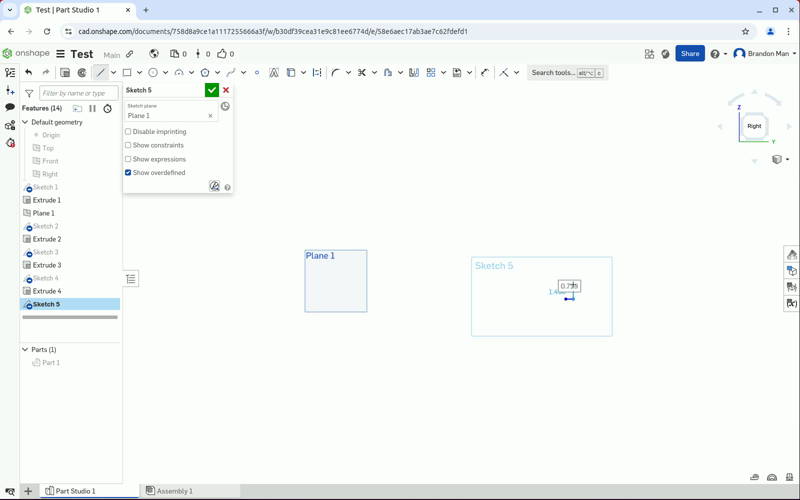
scroll(6)
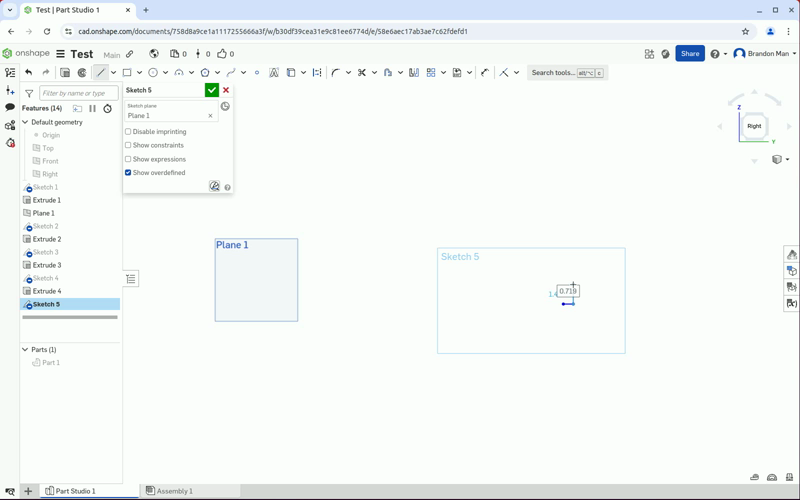
scroll(6)
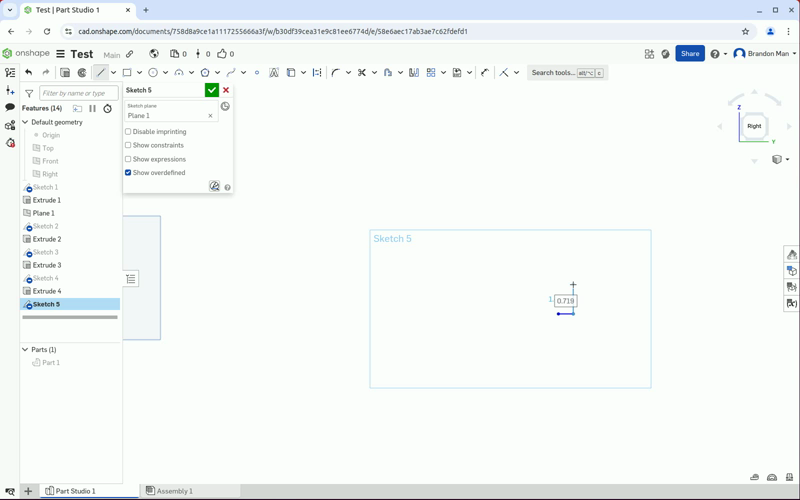
scroll(6)
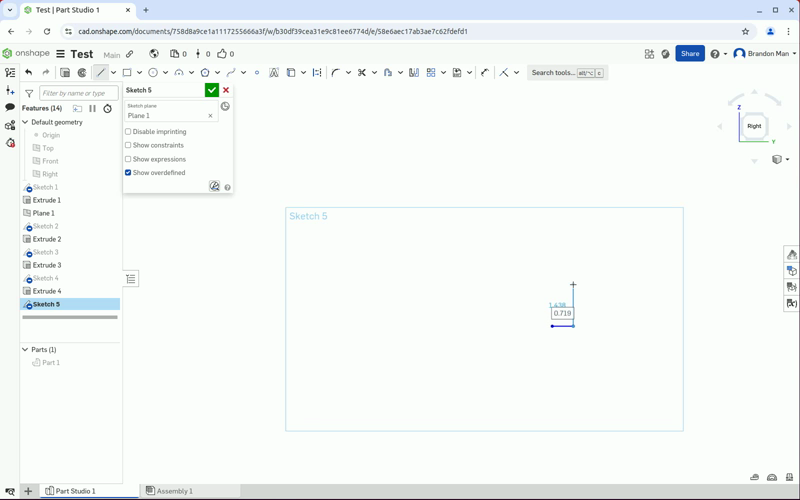
scroll(6)
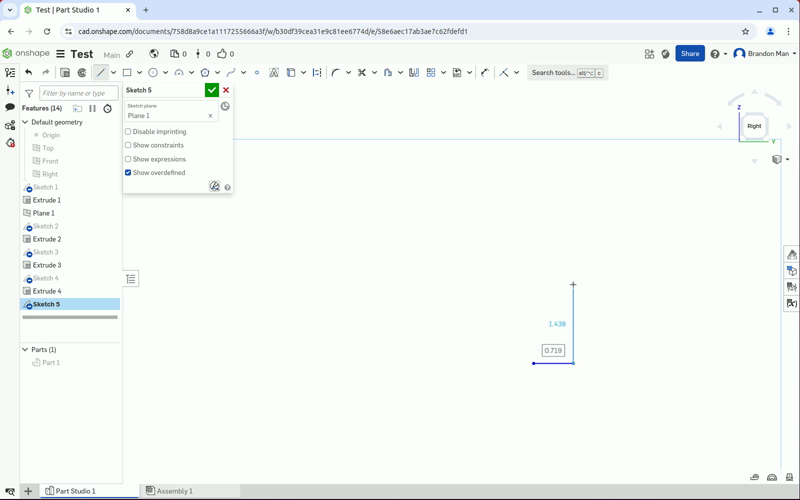
click(573, 284)
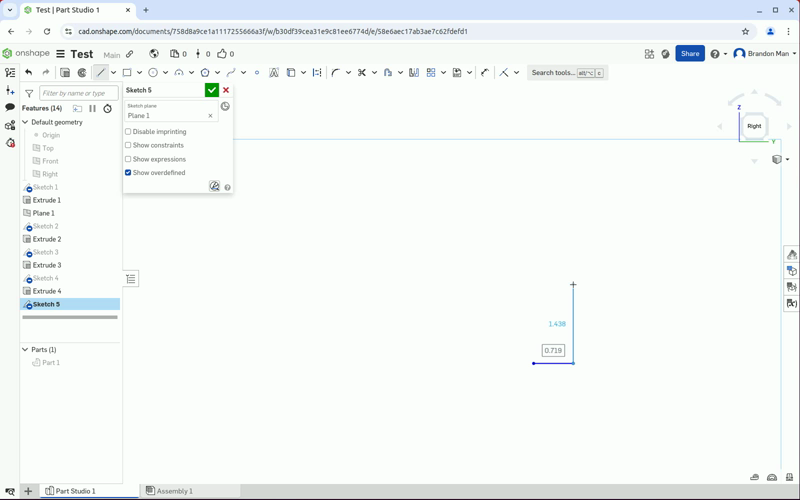
scroll(-6)
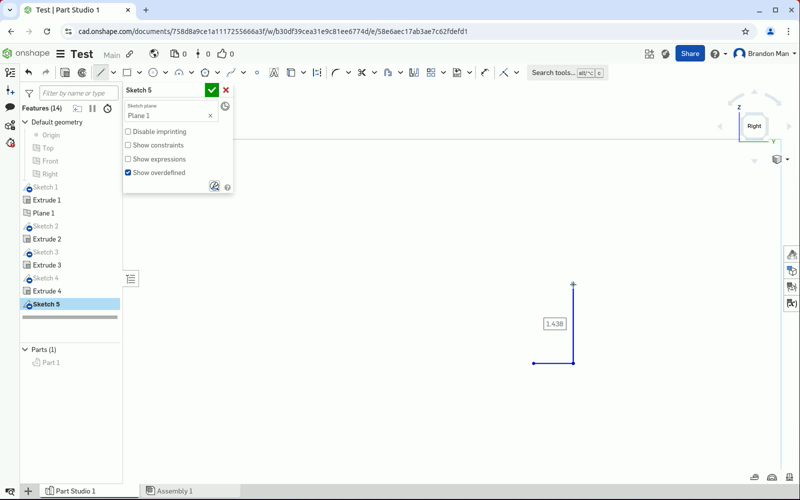
scroll(-6)
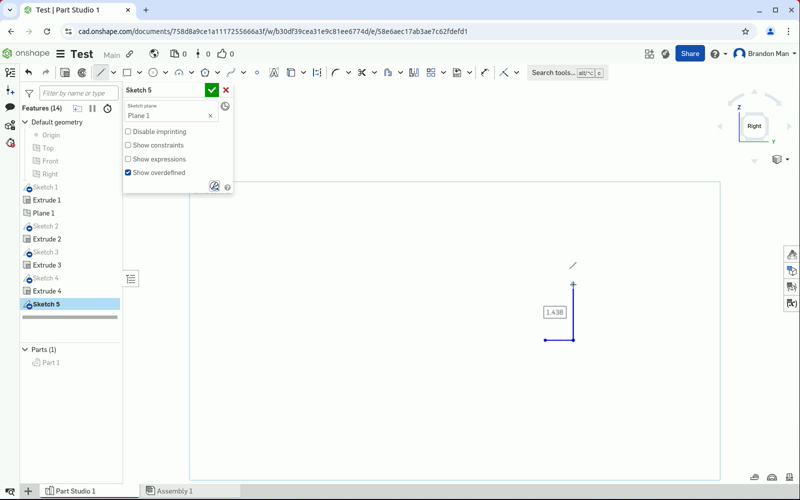
scroll(-6)
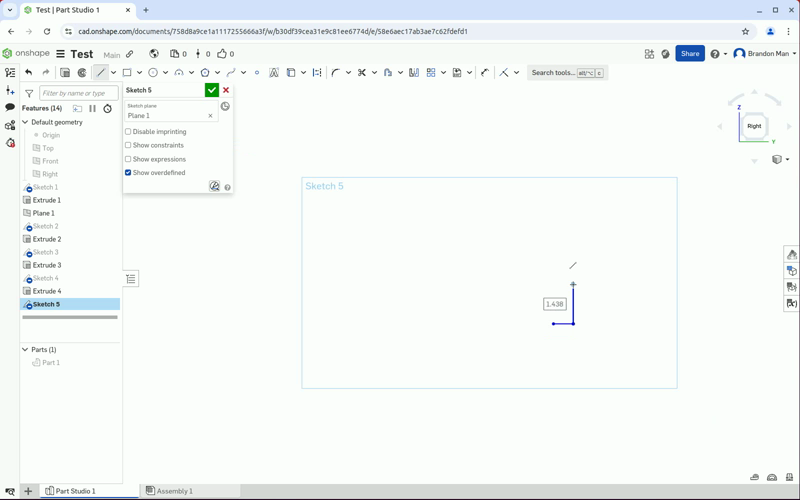
scroll(-6)
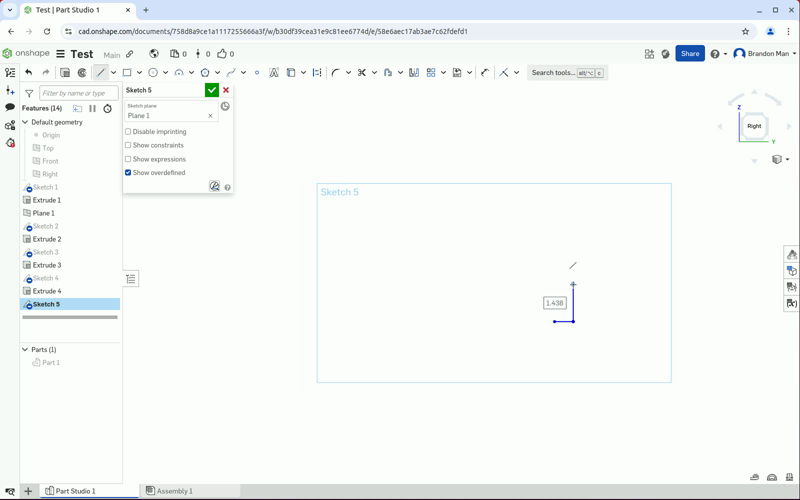
scroll(-6)
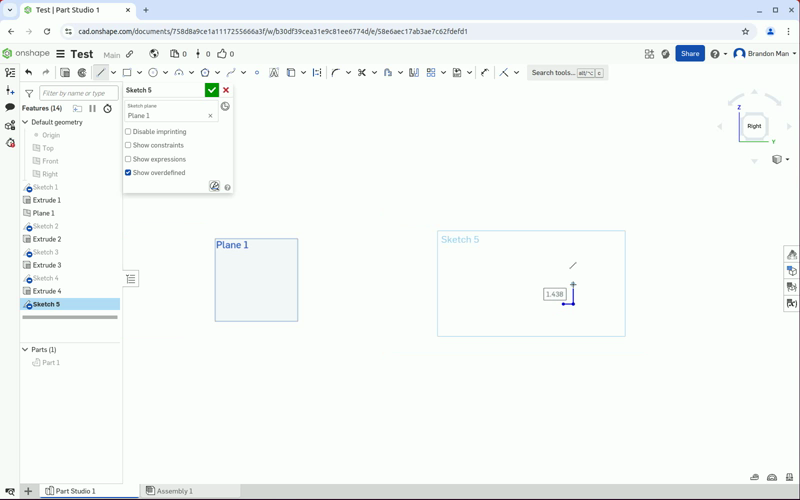
scroll(-6)
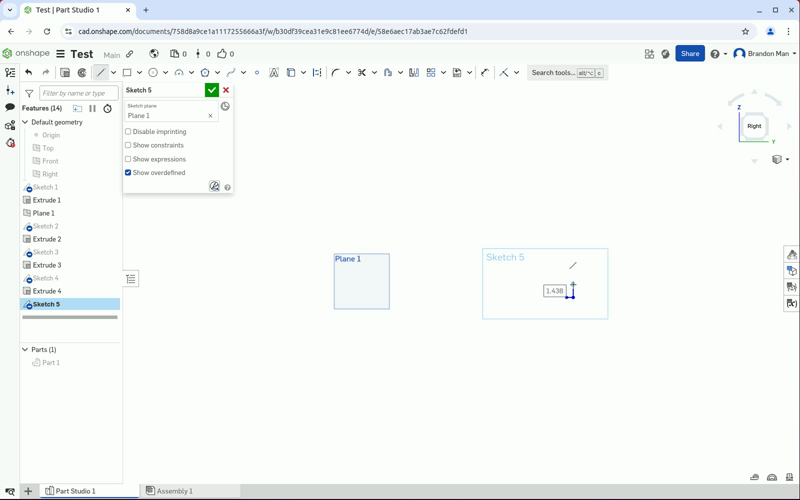
scroll(-6)
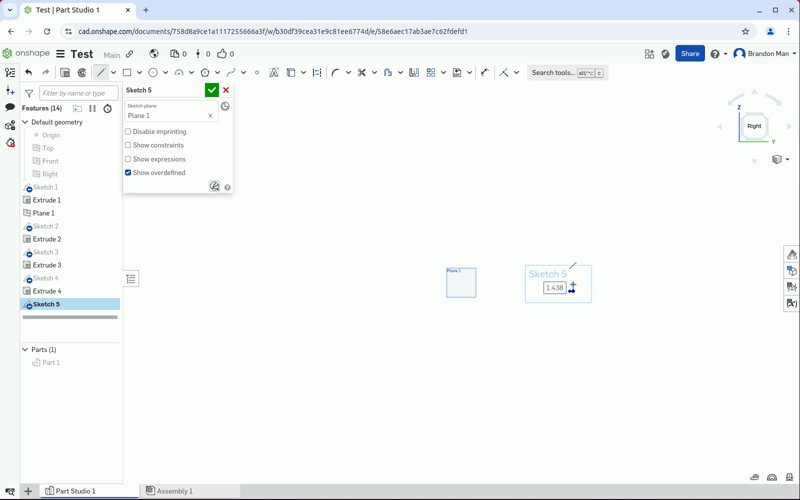
key_up(shift)
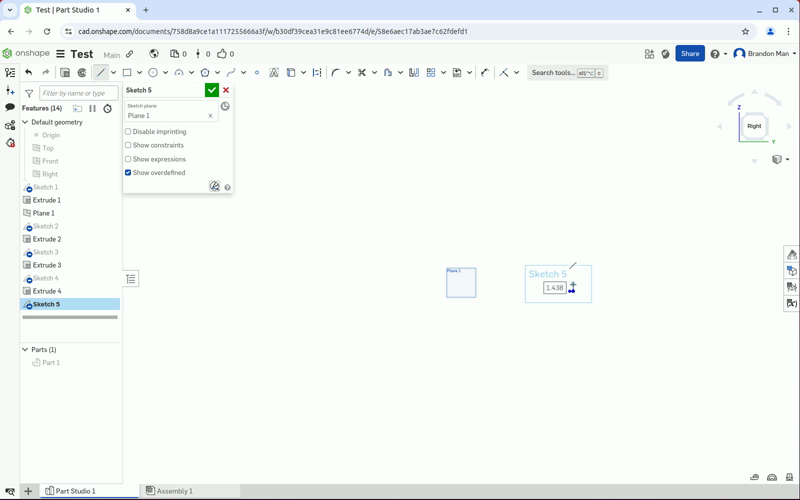
key_down(shift)
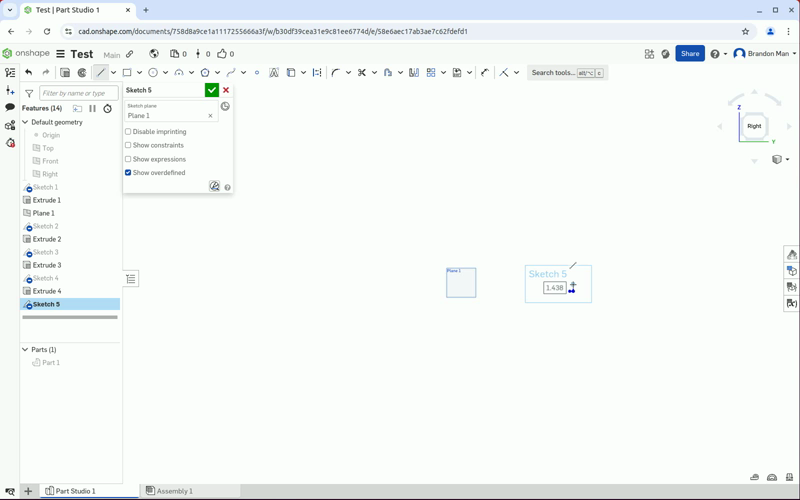
mouse_move(589, 284)
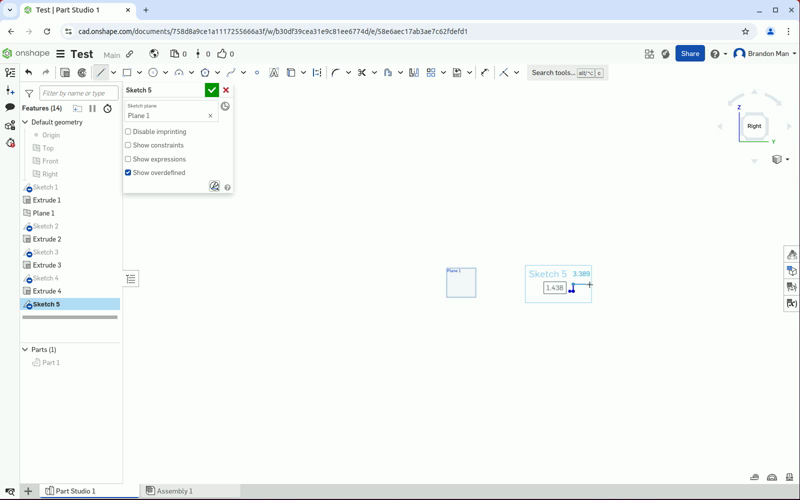
mouse_move(569, 284)
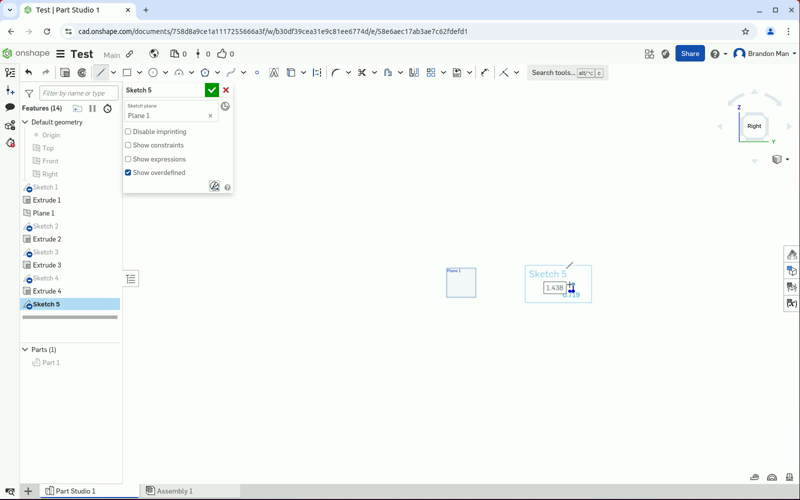
scroll(6)
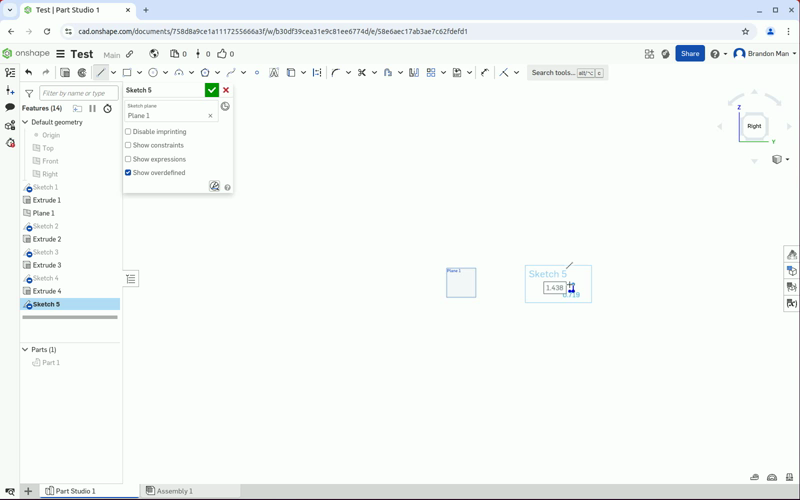
scroll(6)
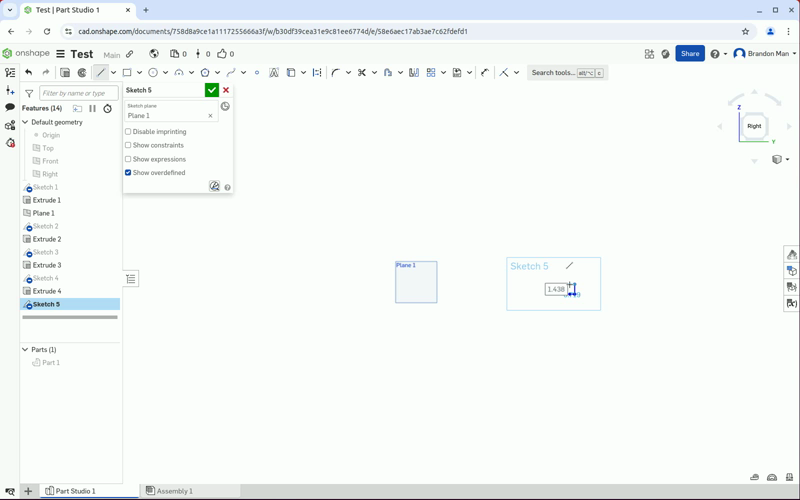
scroll(6)
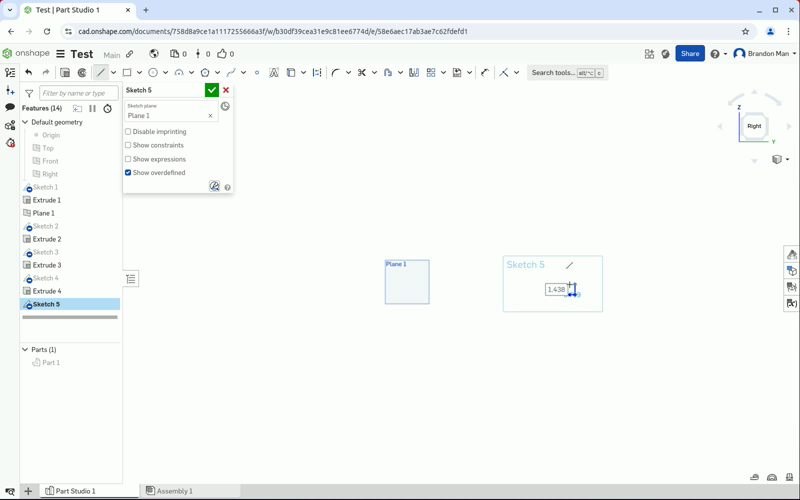
scroll(6)
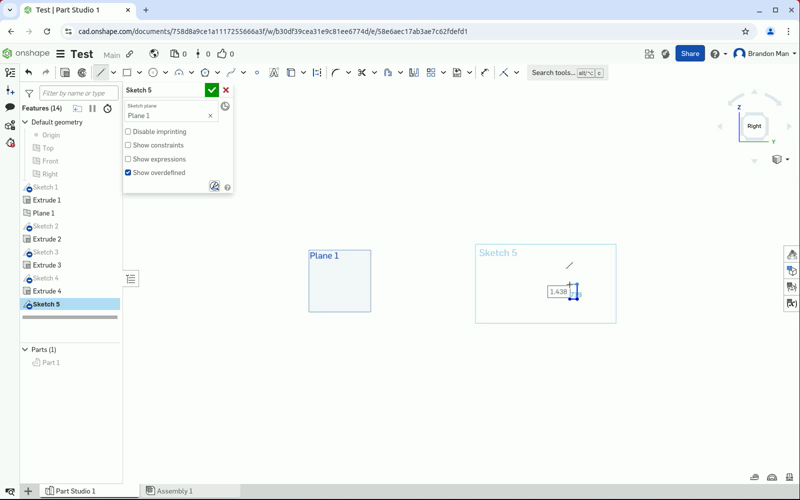
scroll(6)
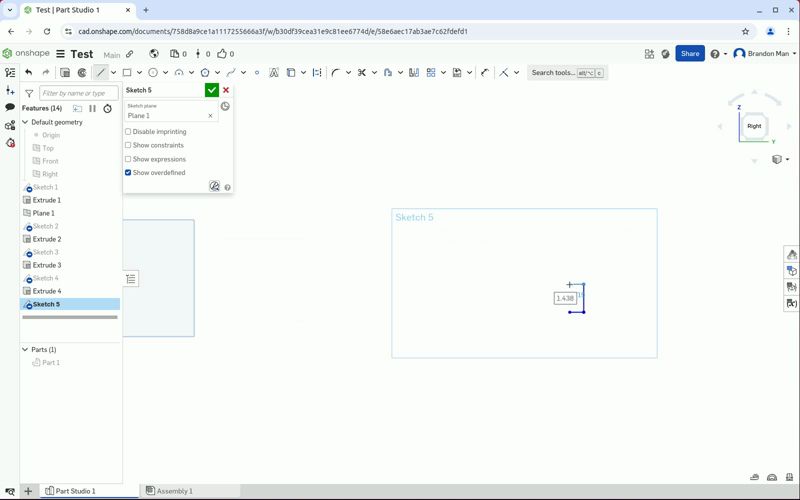
scroll(6)
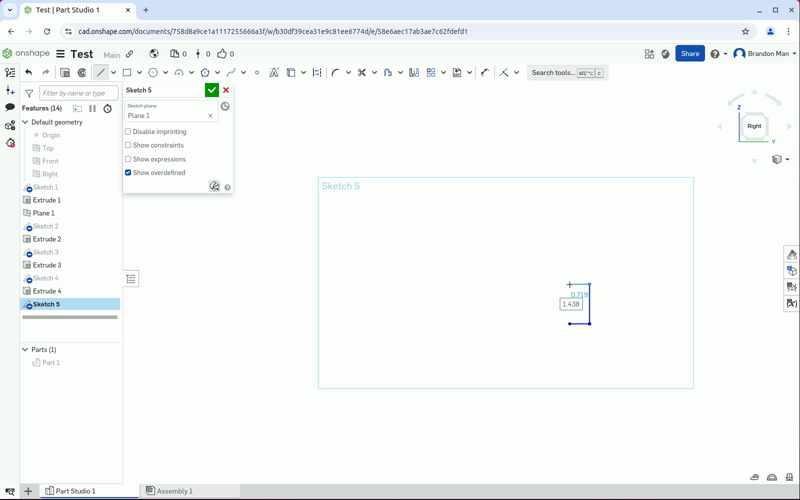
scroll(6)
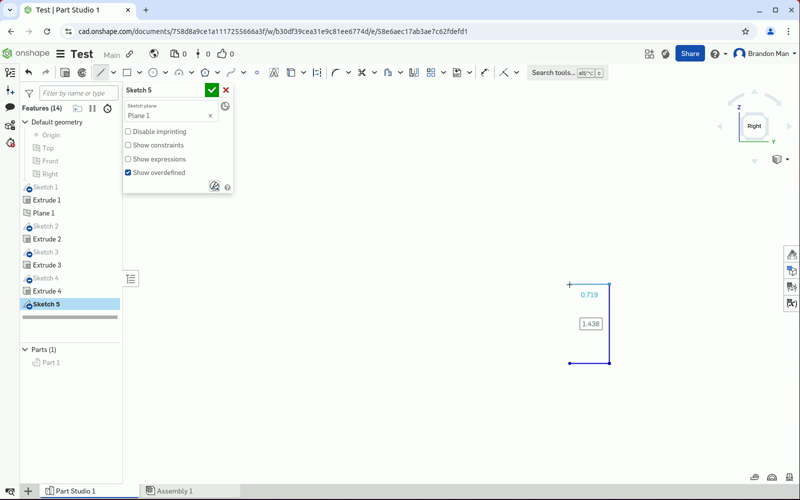
click(569, 284)
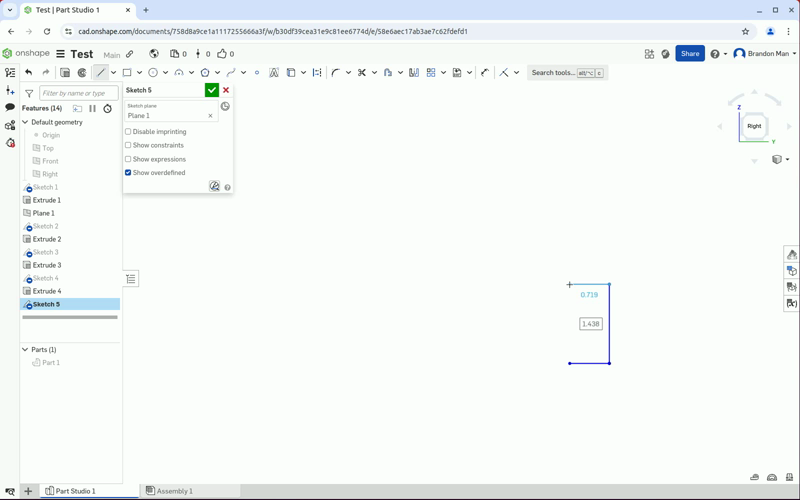
scroll(-6)
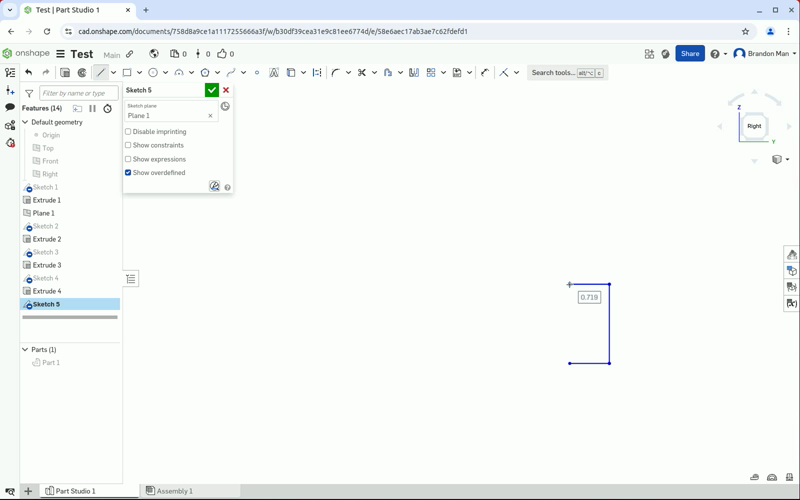
scroll(-6)
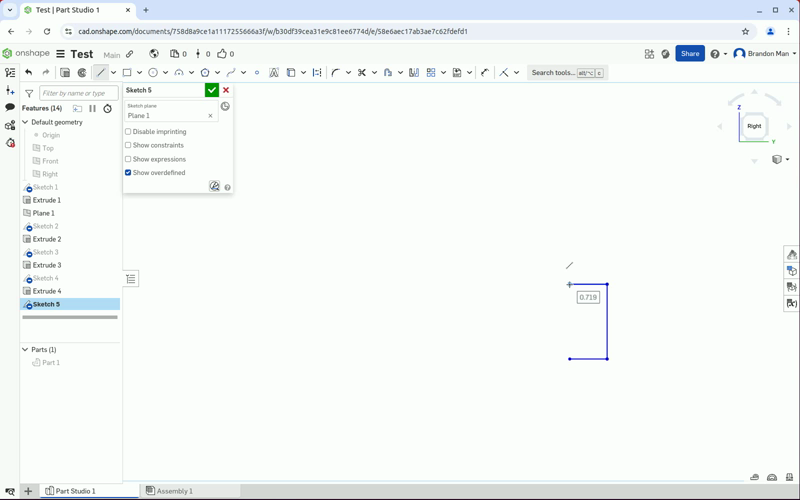
scroll(-6)
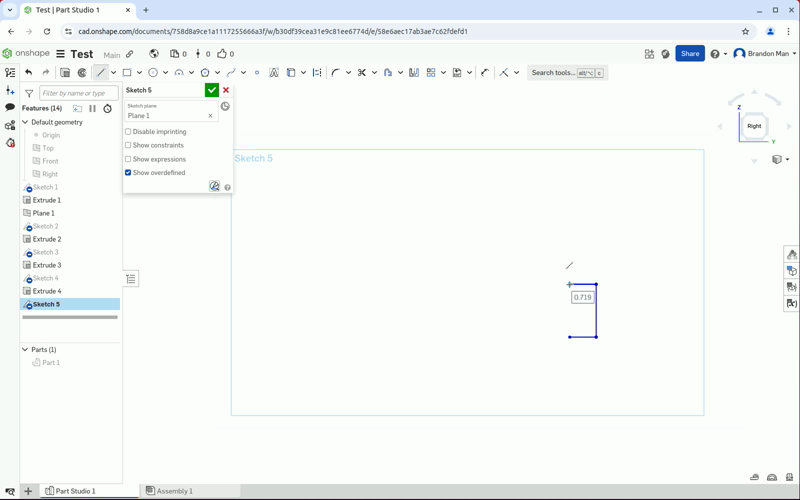
scroll(-6)
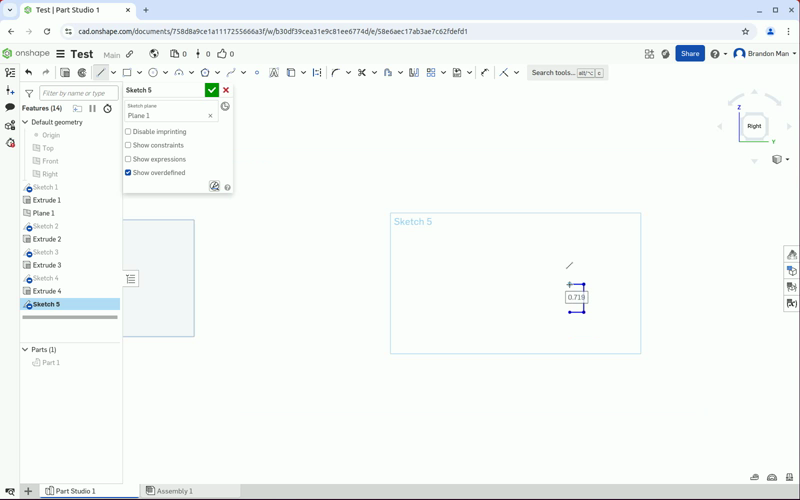
scroll(-6)
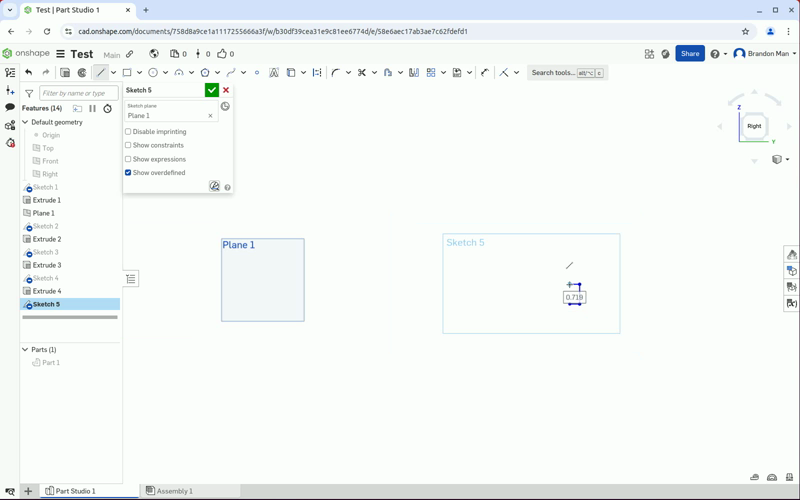
scroll(-6)
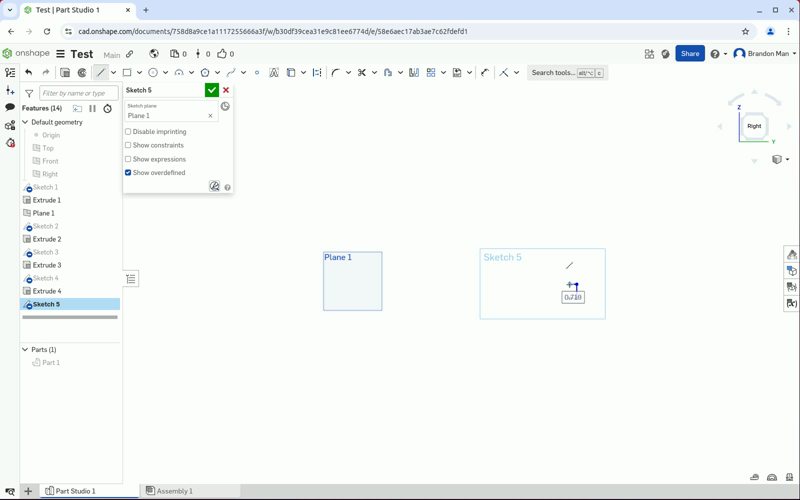
scroll(-6)
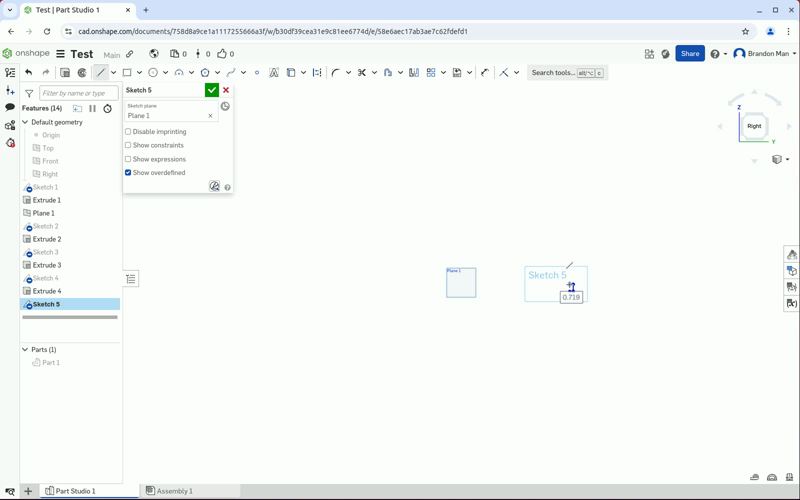
key_up(shift)
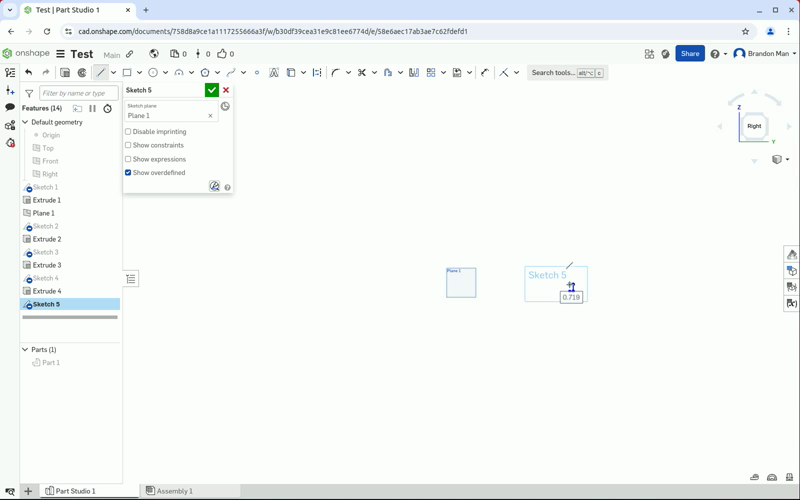
mouse_move(589, 284)
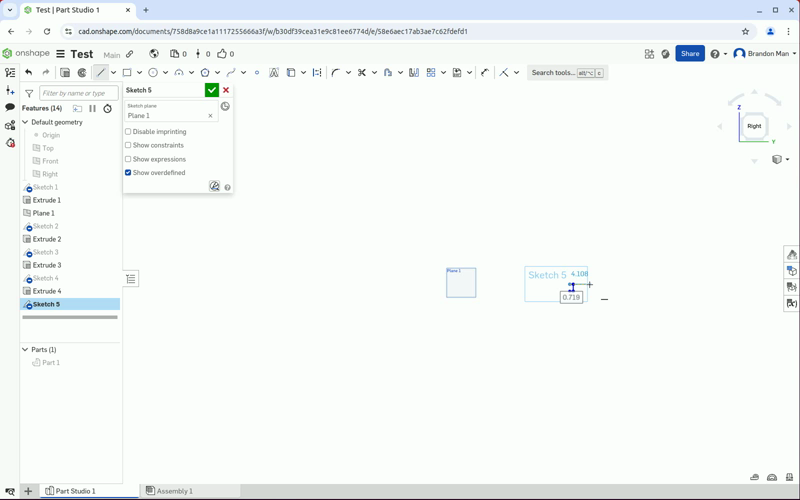
key_down(shift)
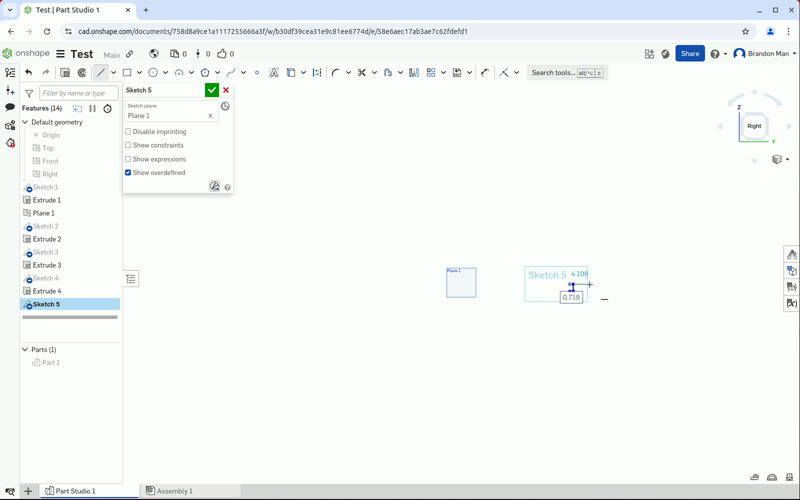
mouse_move(569, 291)
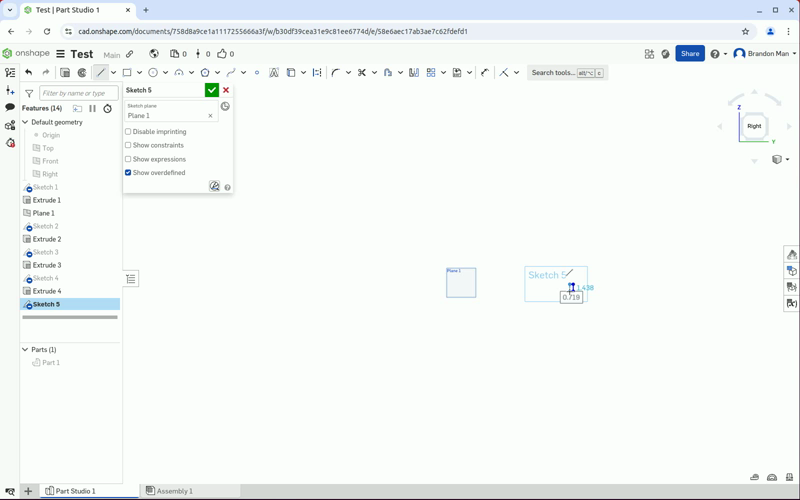
scroll(6)
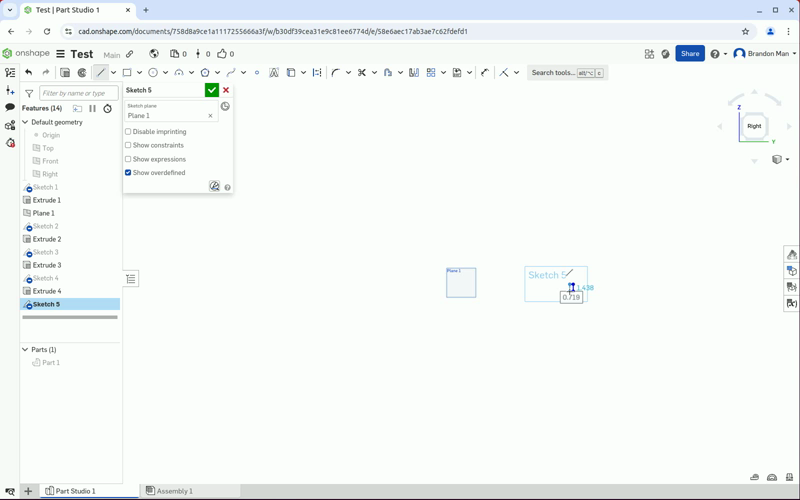
scroll(6)
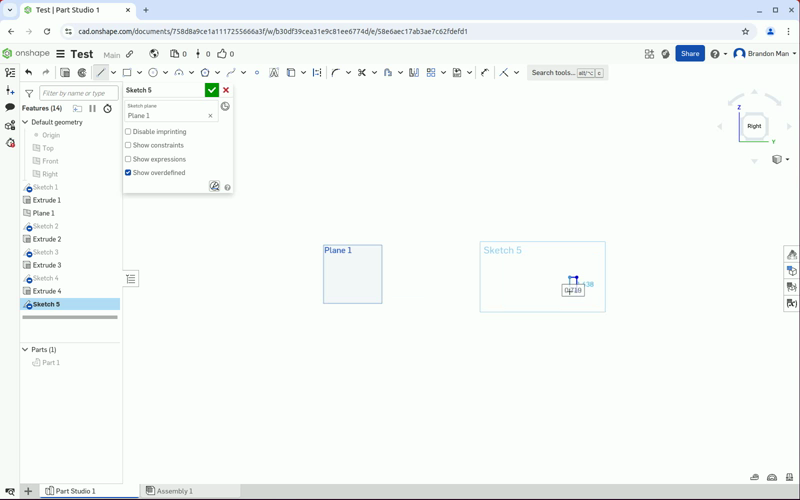
scroll(6)
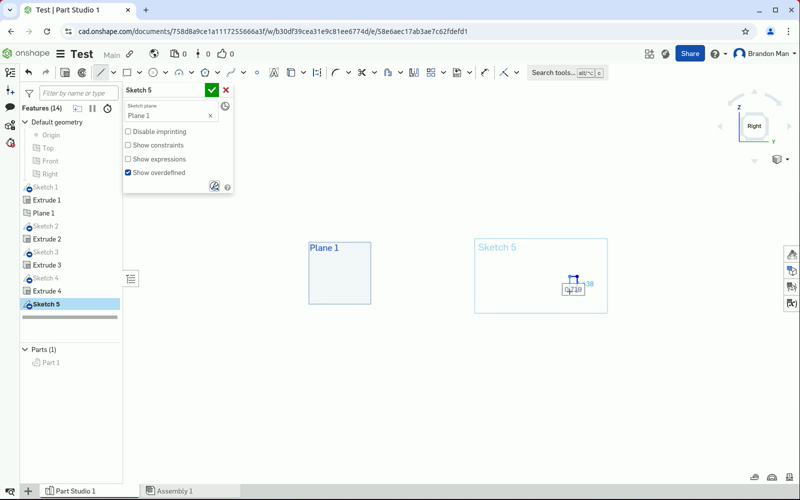
scroll(6)
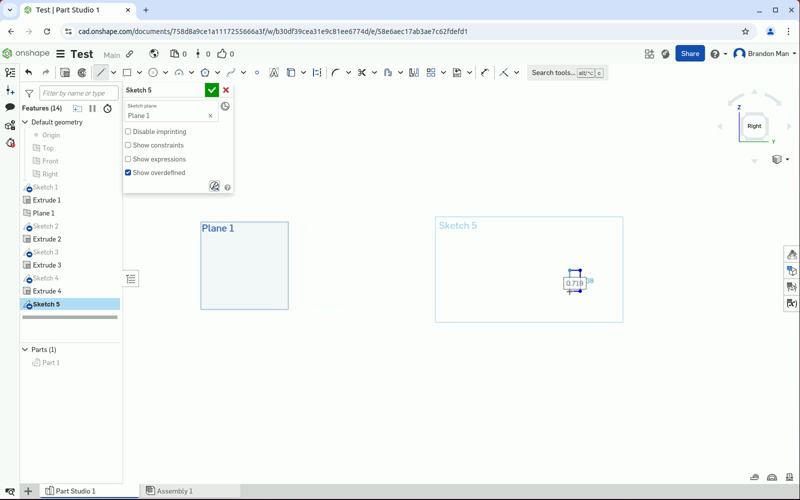
scroll(6)
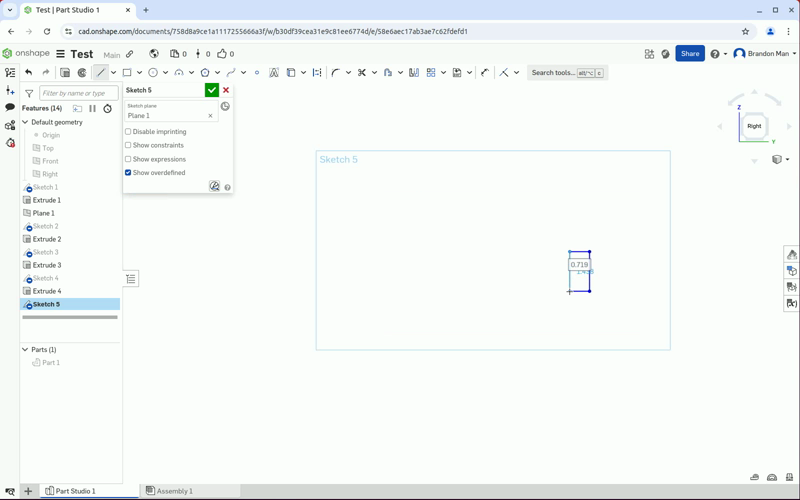
scroll(6)
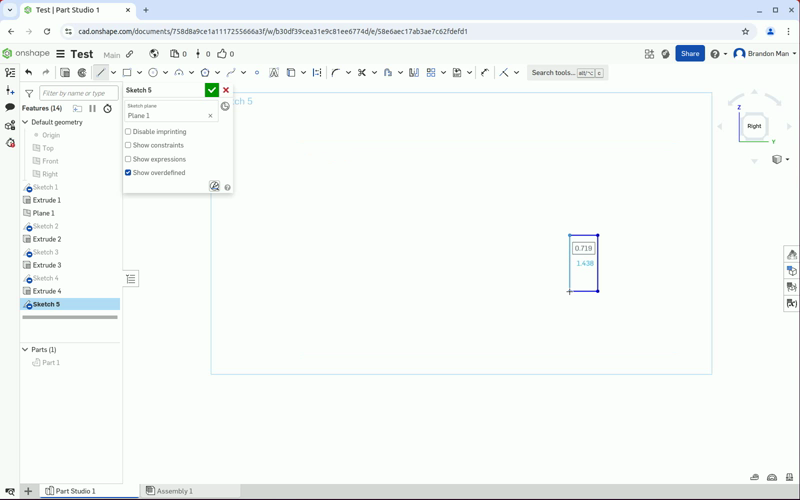
scroll(6)
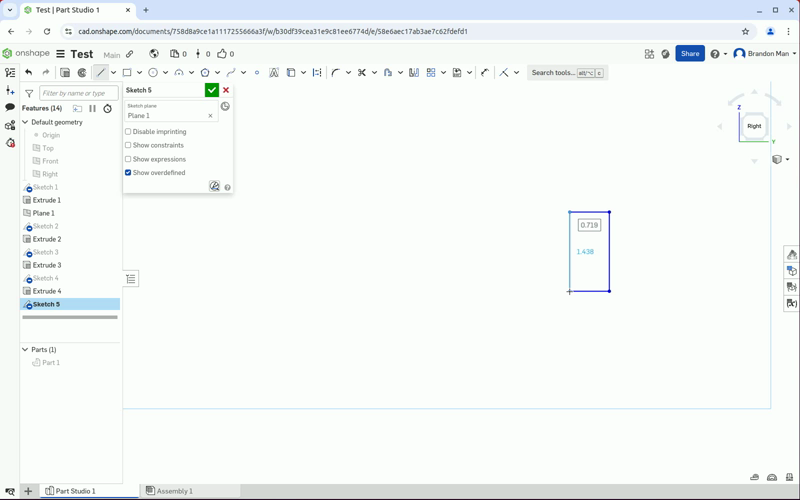
key_up(shift)
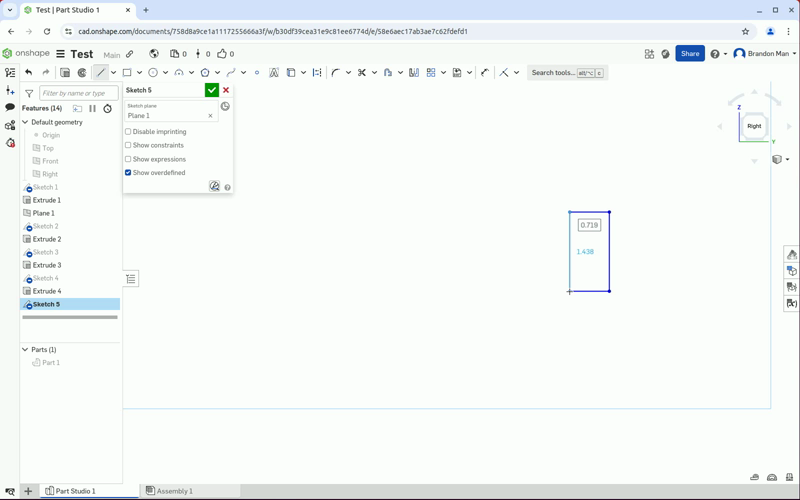
click(569, 291)
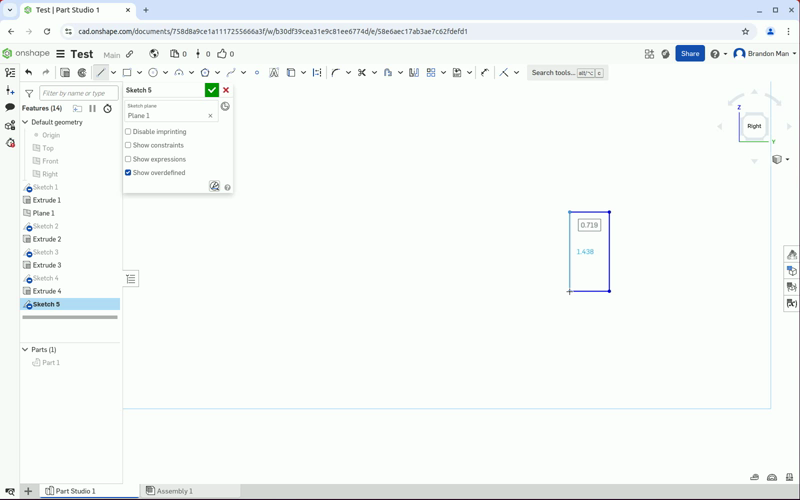
scroll(-6)
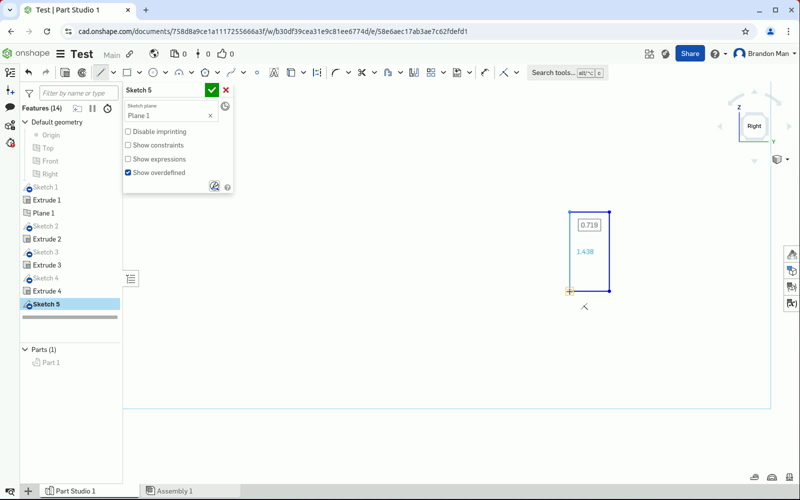
scroll(-6)
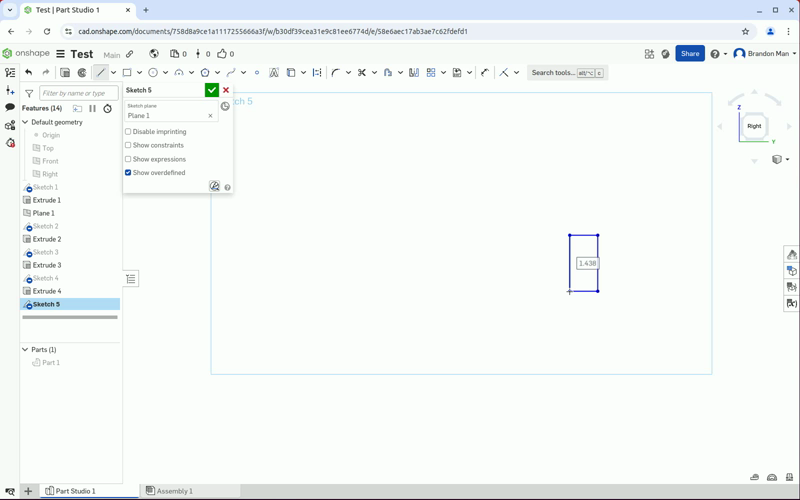
scroll(-6)
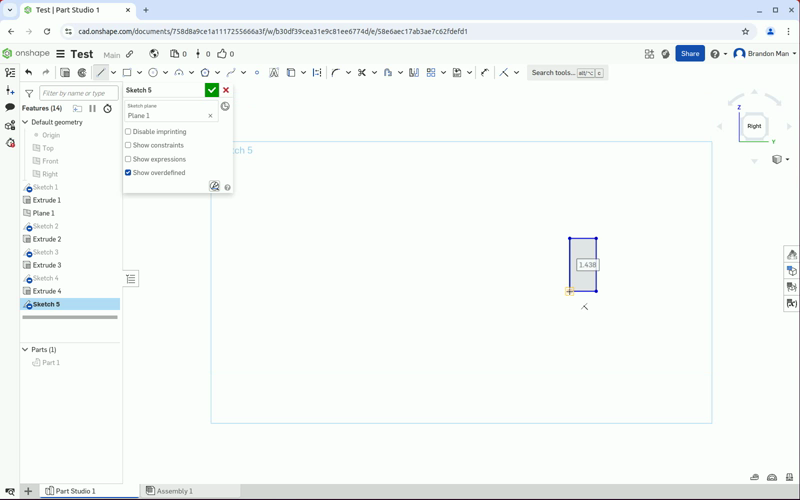
scroll(-6)
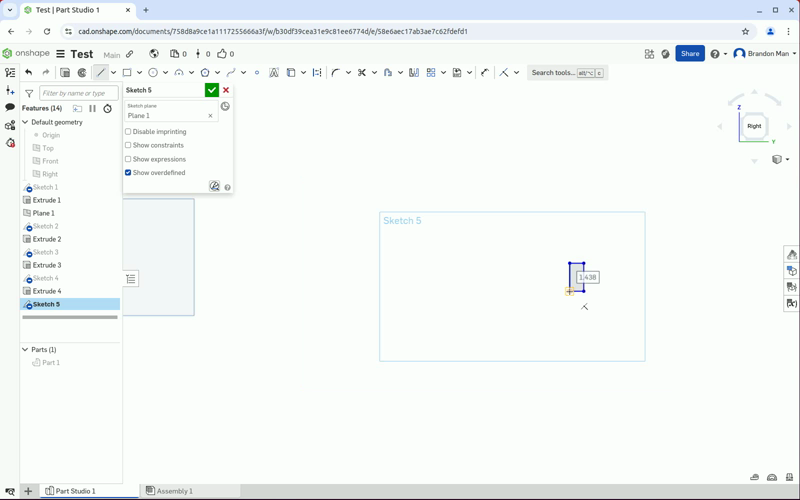
scroll(-6)
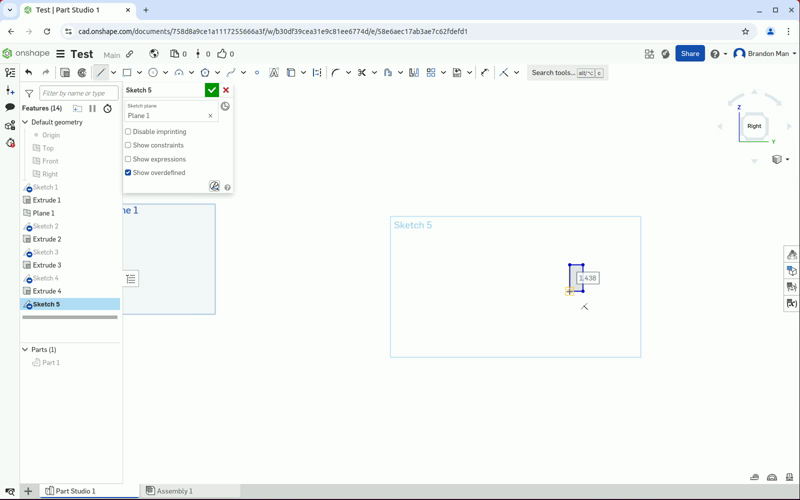
scroll(-6)
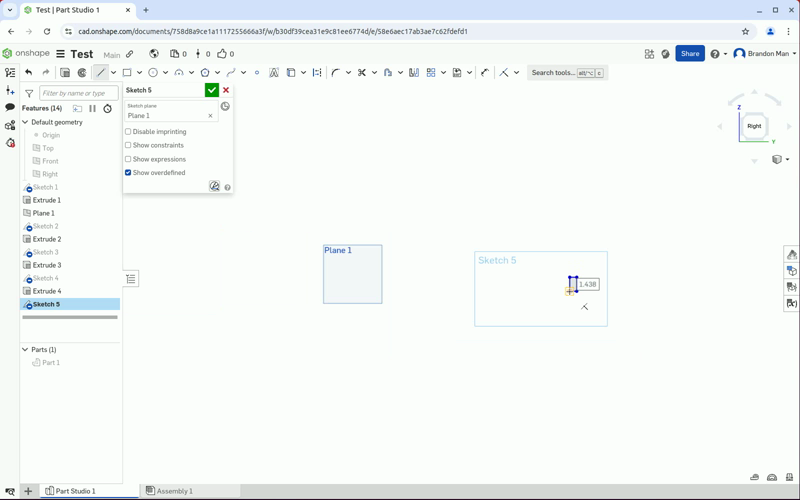
scroll(-6)
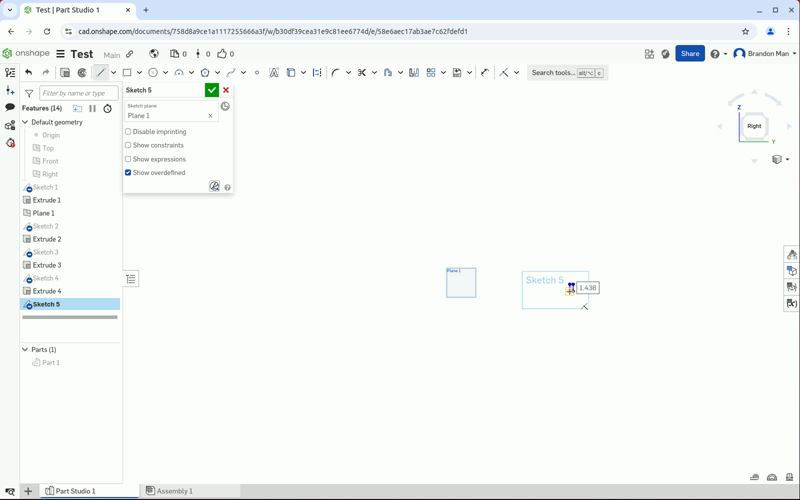
key(esc)
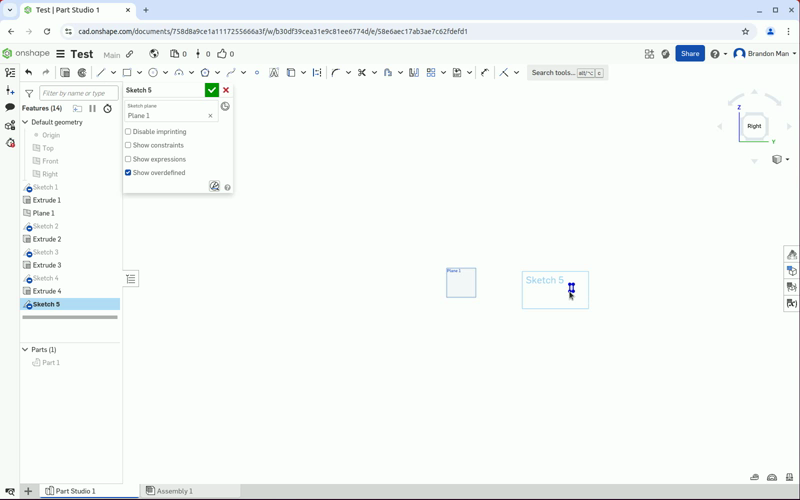
mouse_move(570, 290)
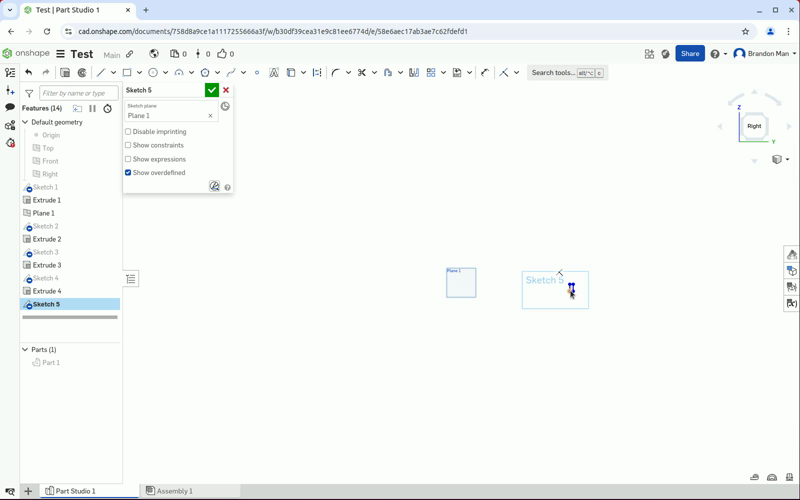
scroll(6)
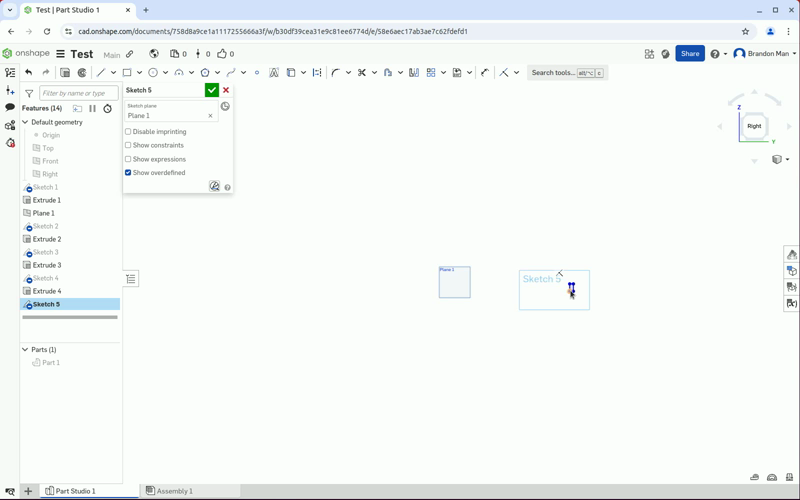
scroll(6)
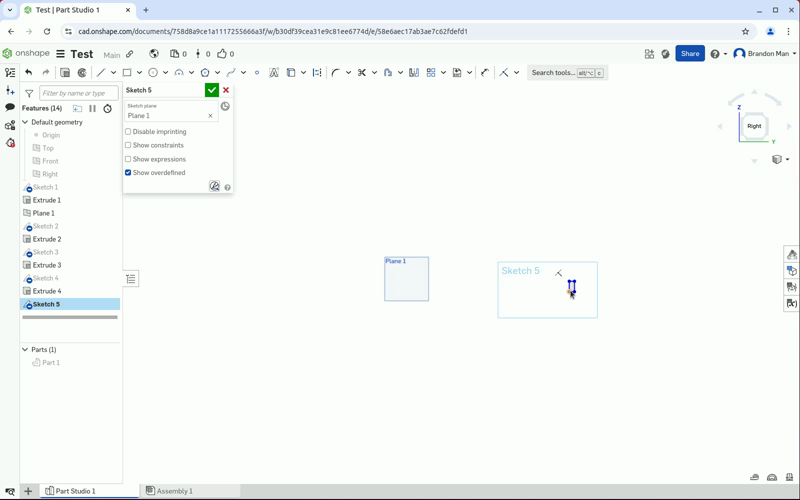
scroll(6)
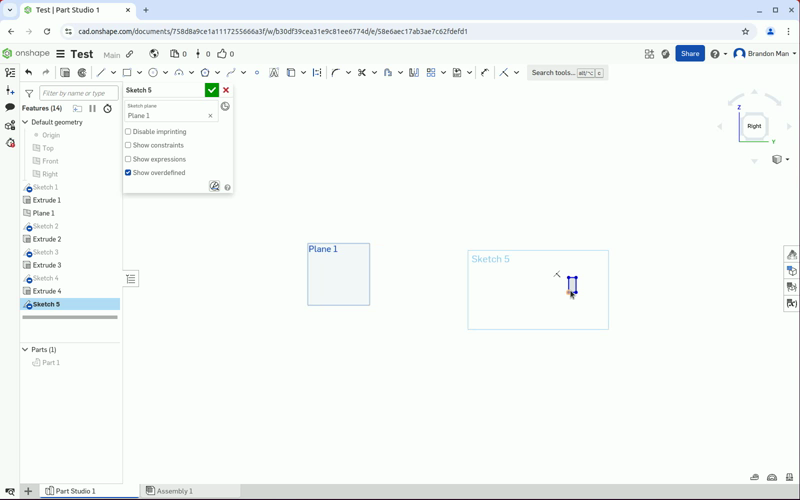
scroll(6)
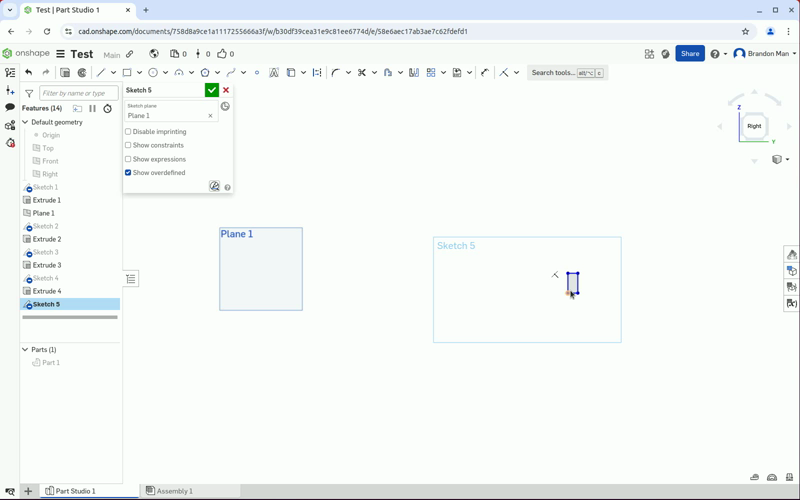
scroll(6)
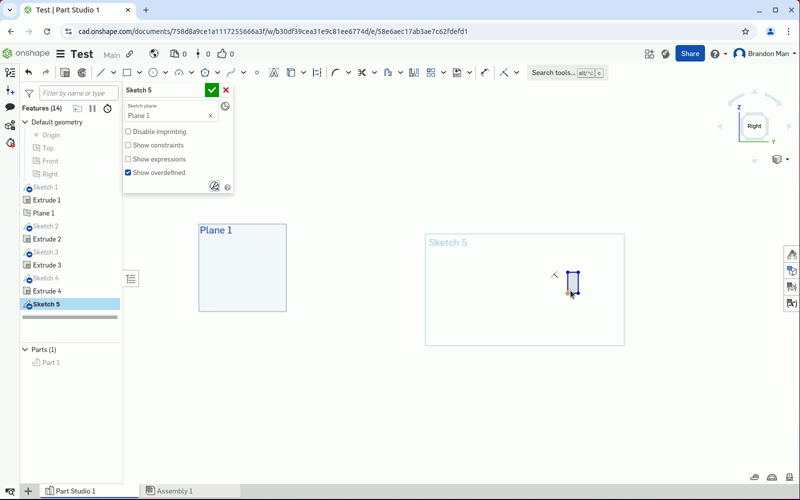
scroll(6)
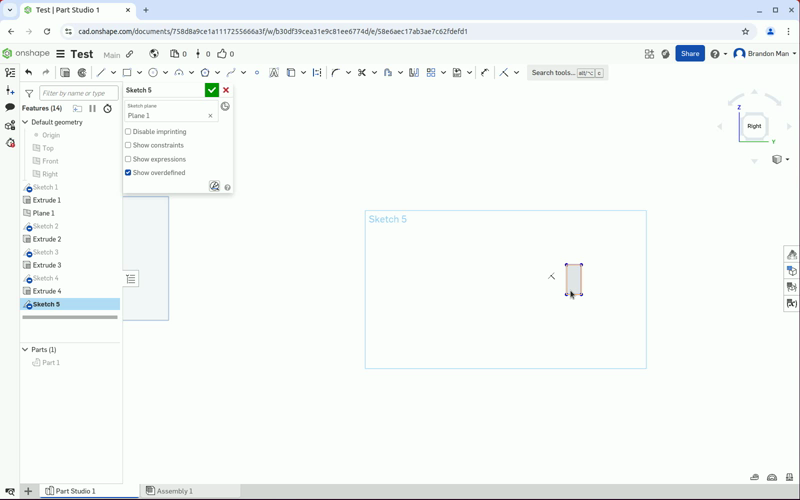
scroll(6)
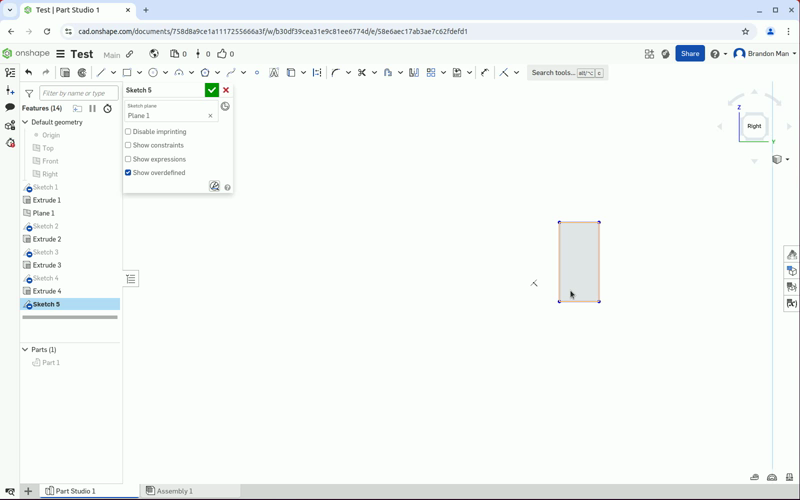
click(570, 290)
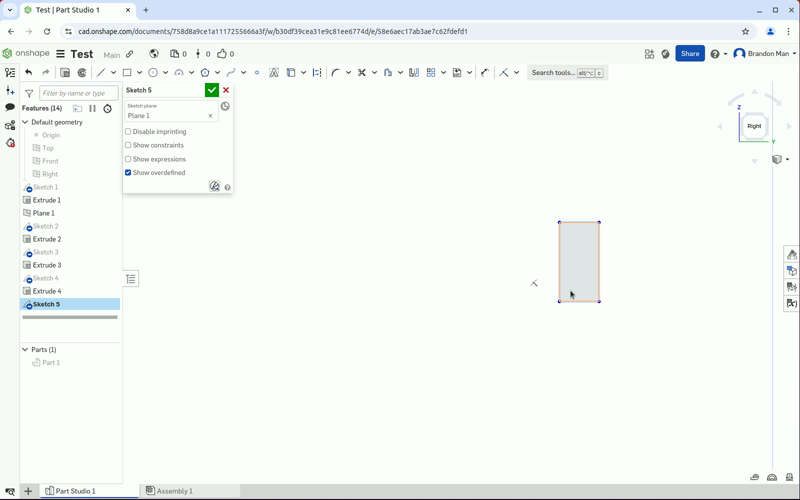
scroll(-6)
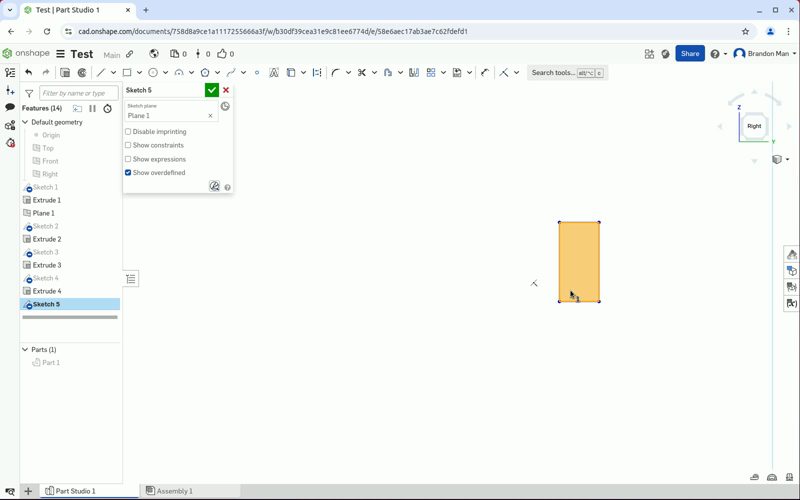
scroll(-6)
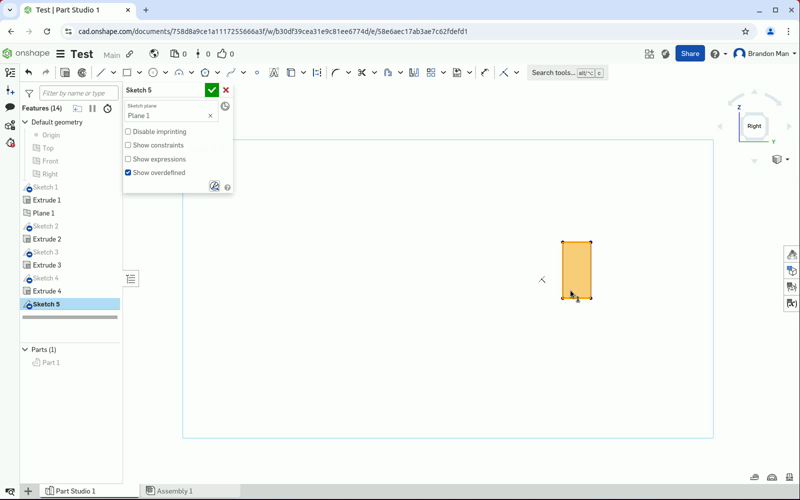
scroll(-6)
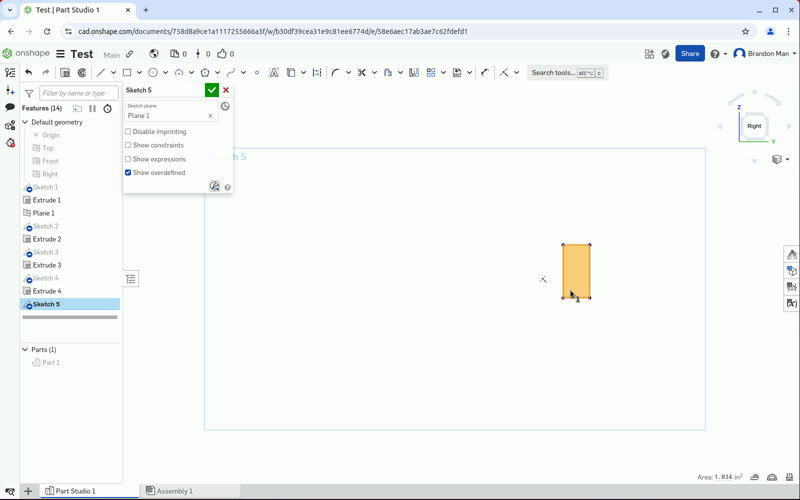
scroll(-6)
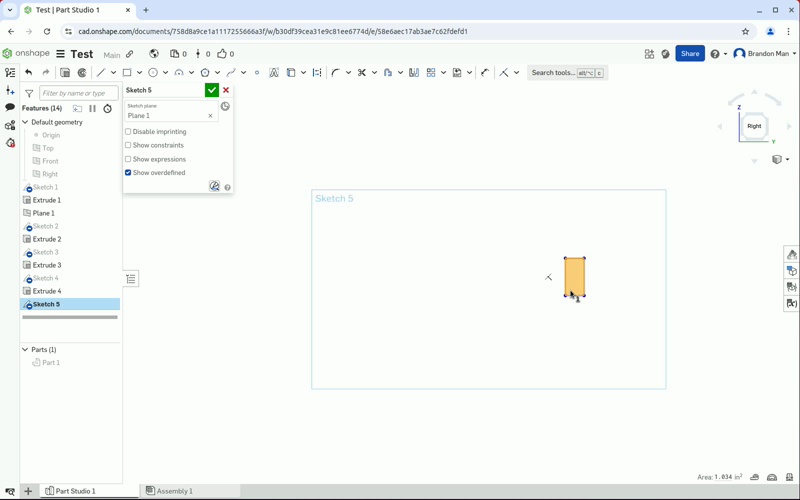
scroll(-6)
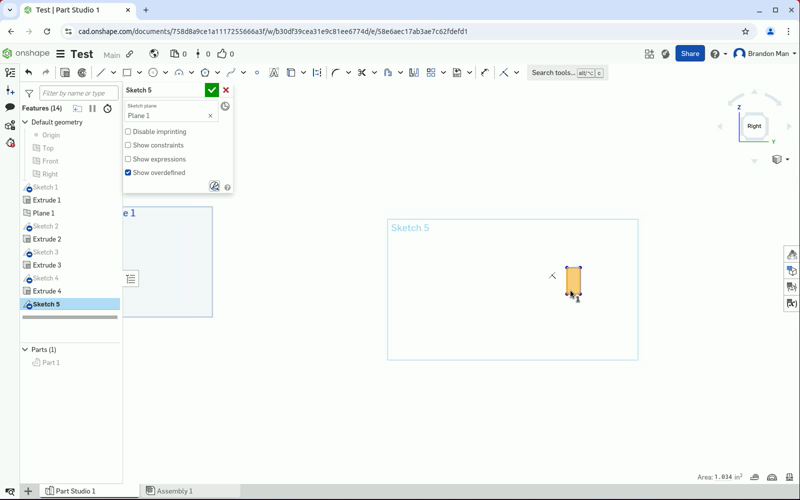
scroll(-6)
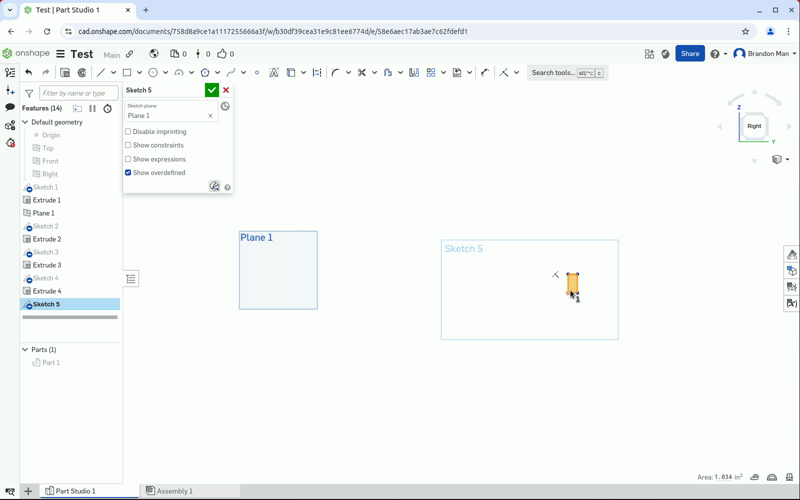
scroll(-6)
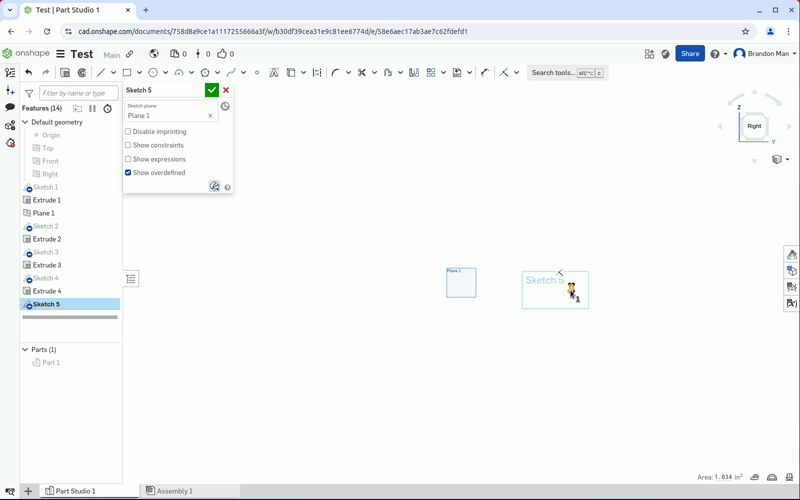
mouse_move(73, 352)
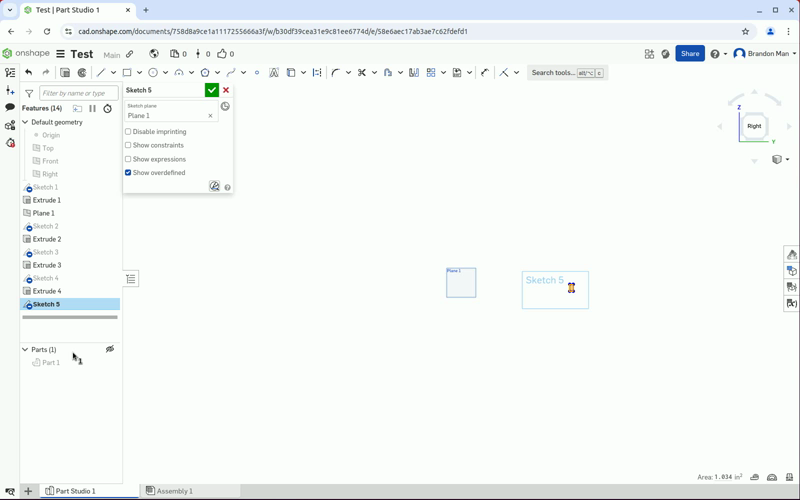
key(shift+y)
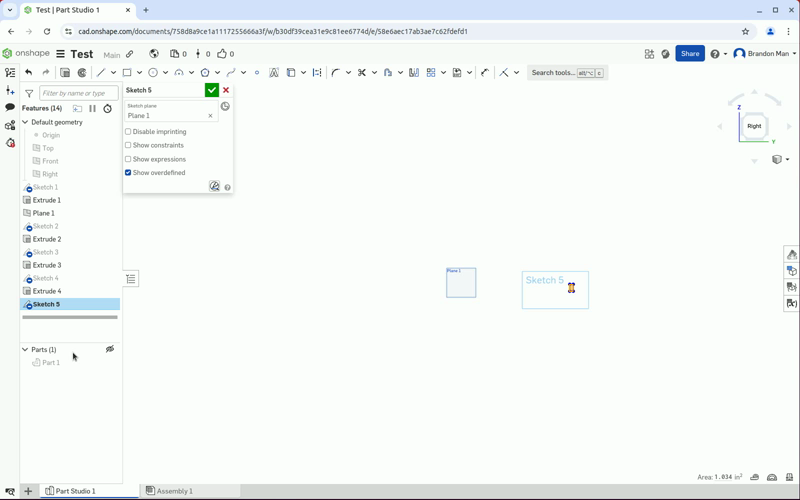
key(shift+e)
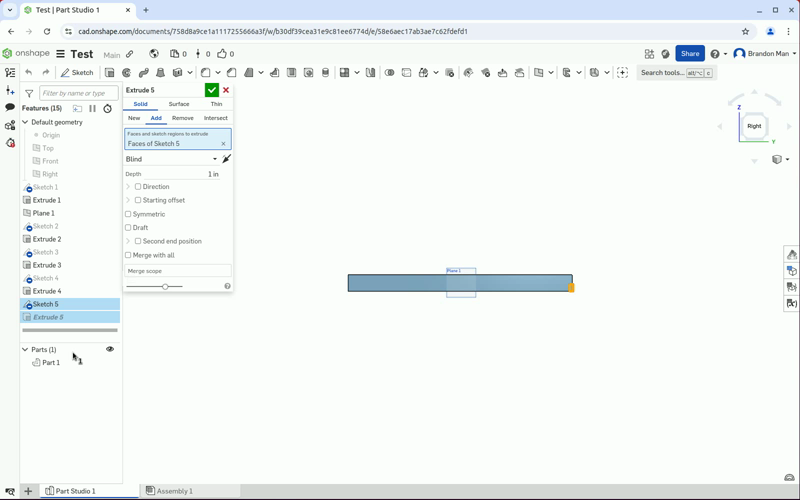
mouse_move(143, 106)
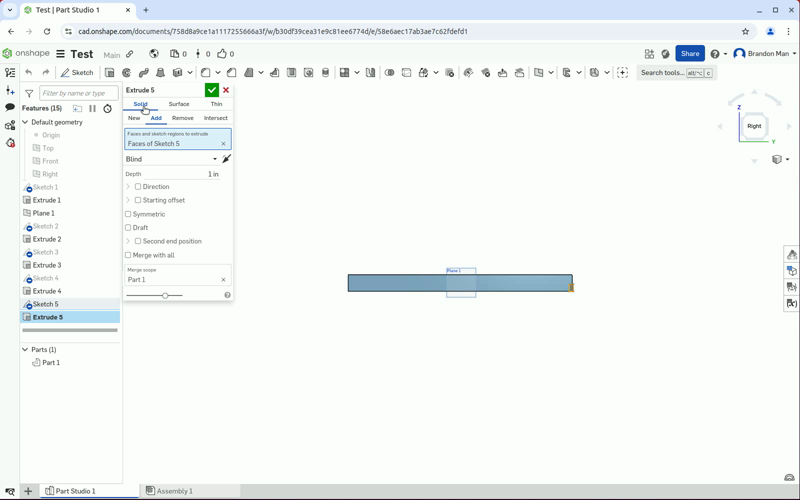
click(143, 106)
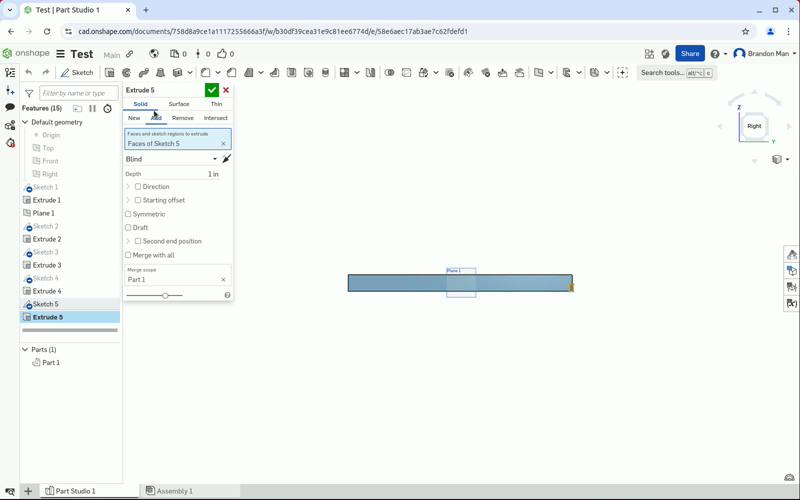
mouse_move(186, 120)
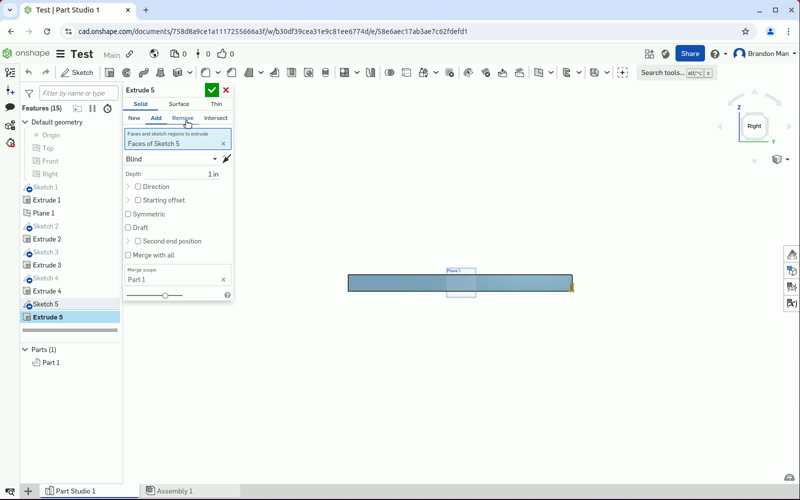
click(186, 120)
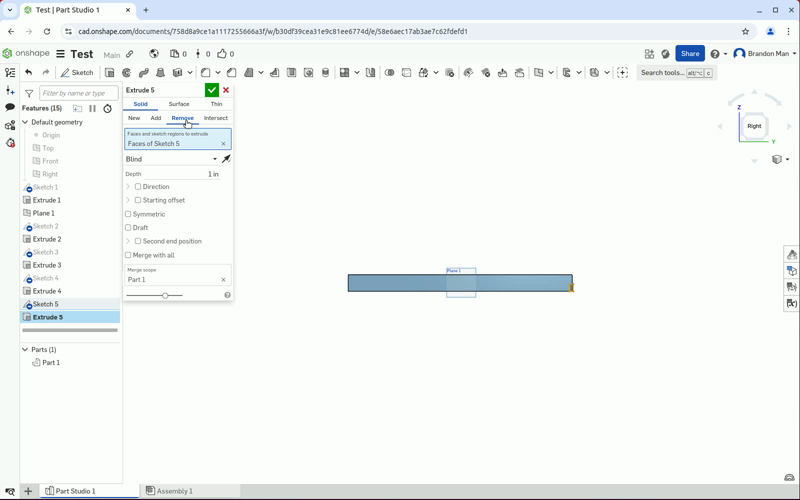
key(tab, 4)
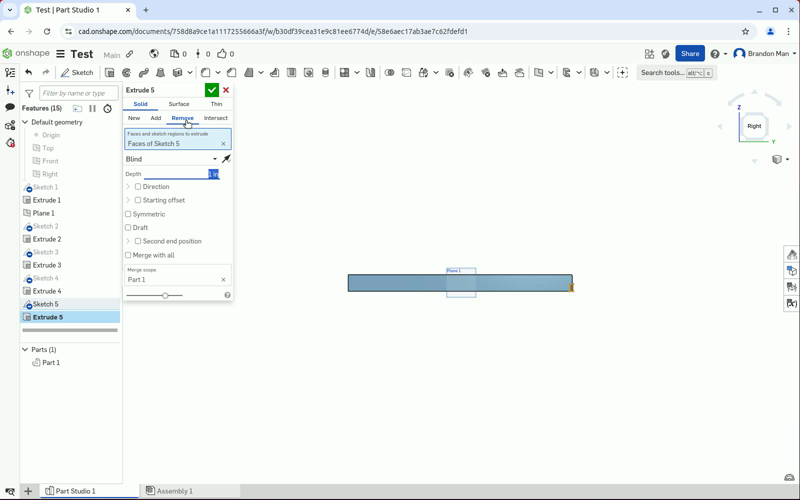
text(1.926)
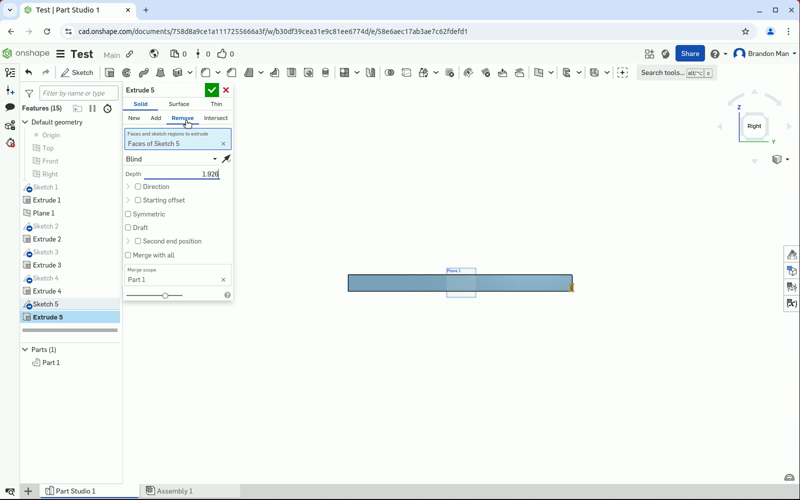
key(tab, 6)
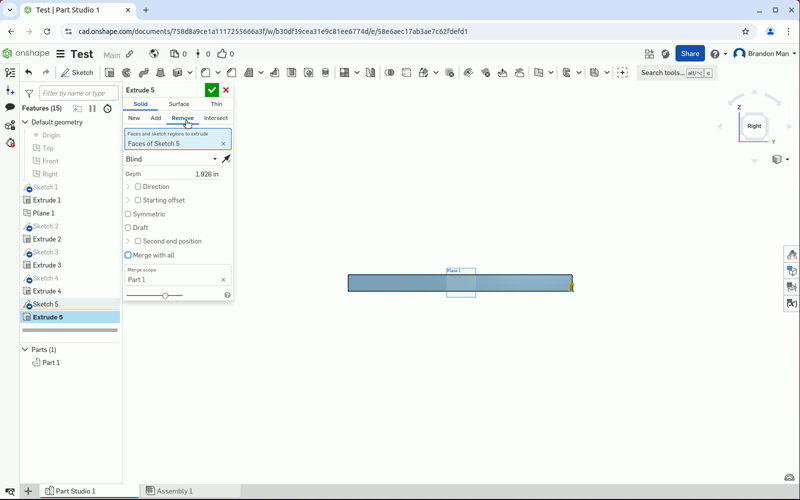
key(space)
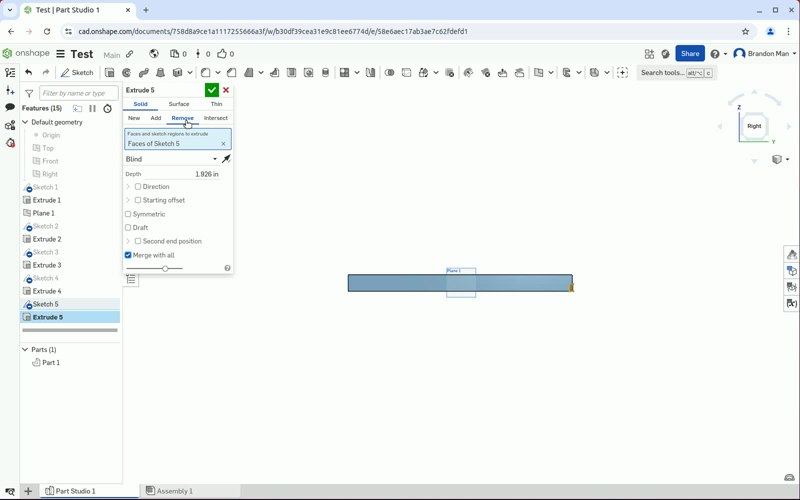
key(enter)
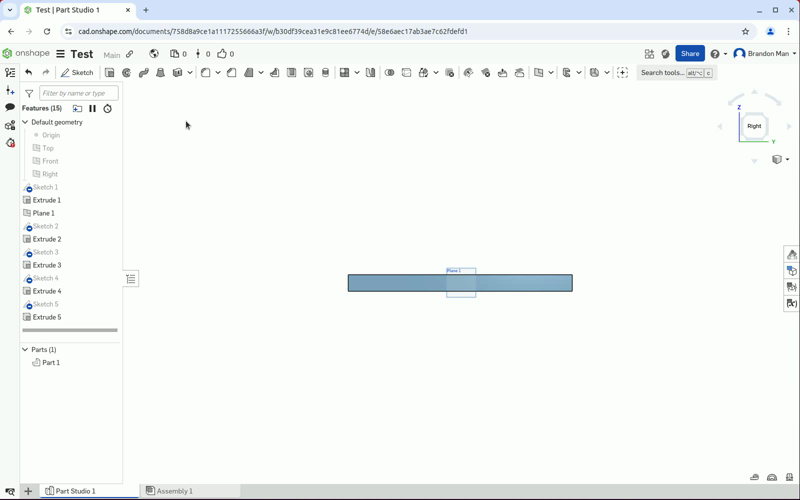
key(shift+h)
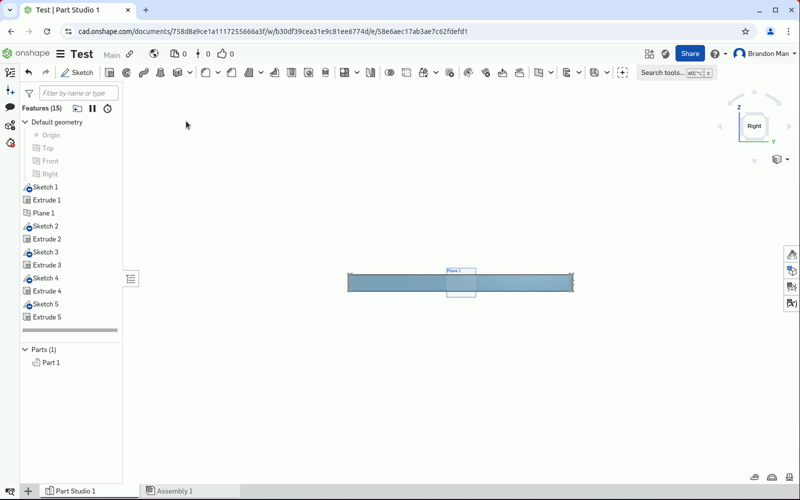
key(shift+h)
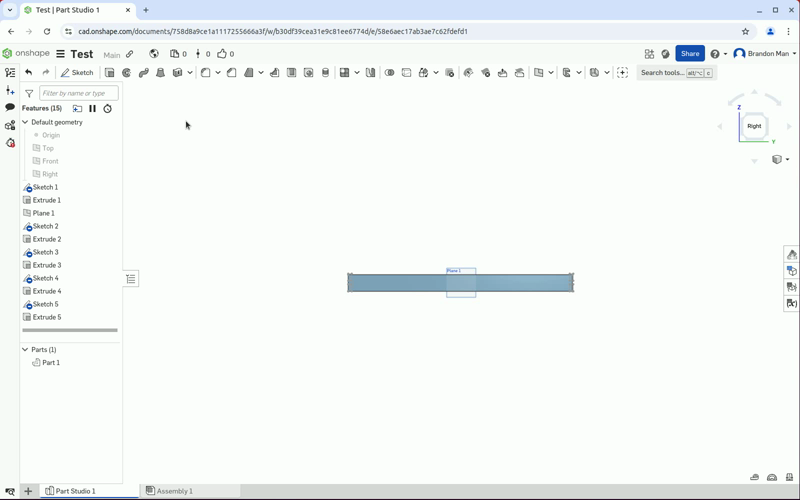
key(shift+7)
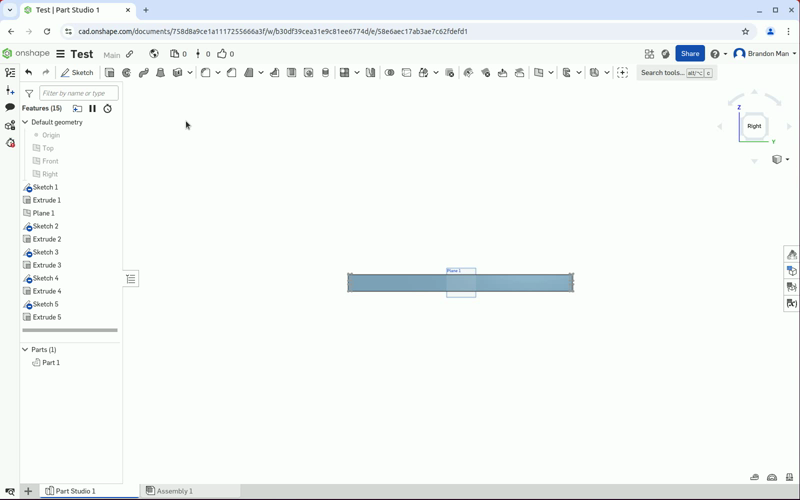
key(right, 2)
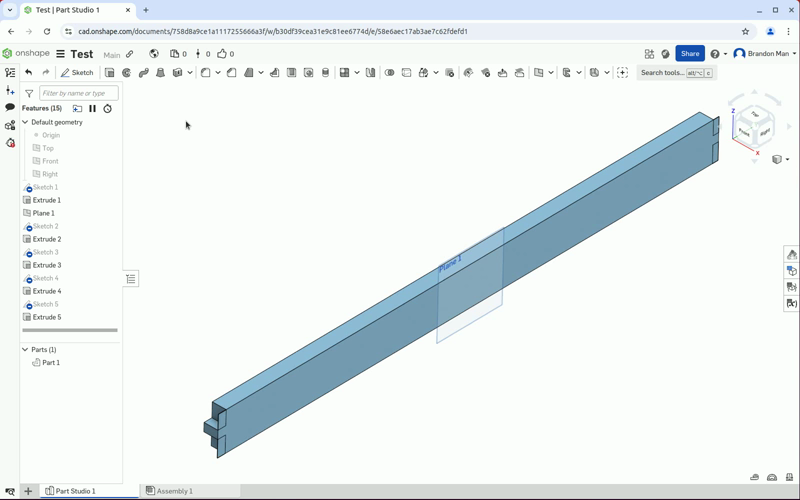
key(down, 2)
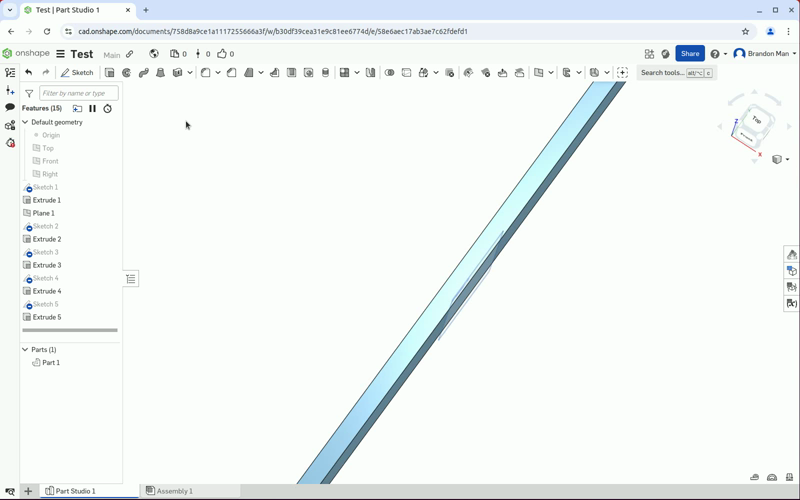
key(up, 2)
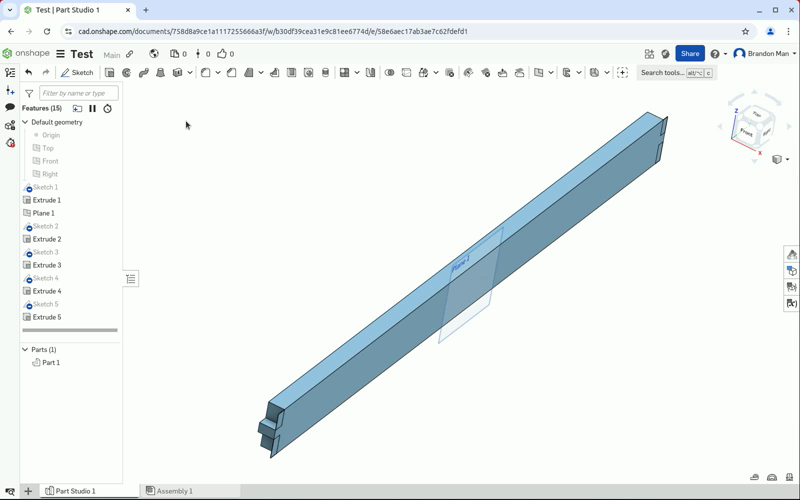
key(left, 2)
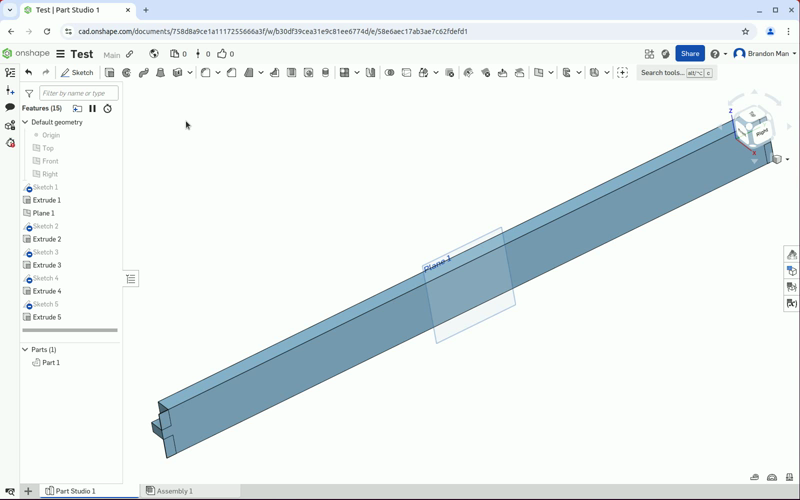
mouse_move(73, 189)
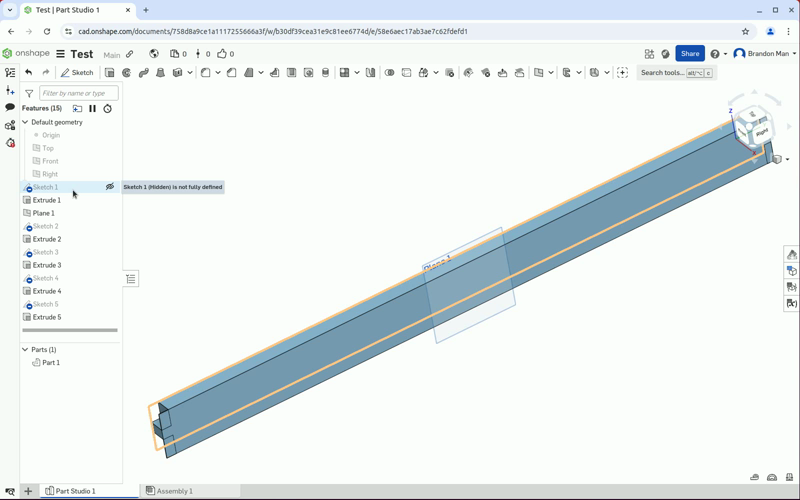
click(73, 189)